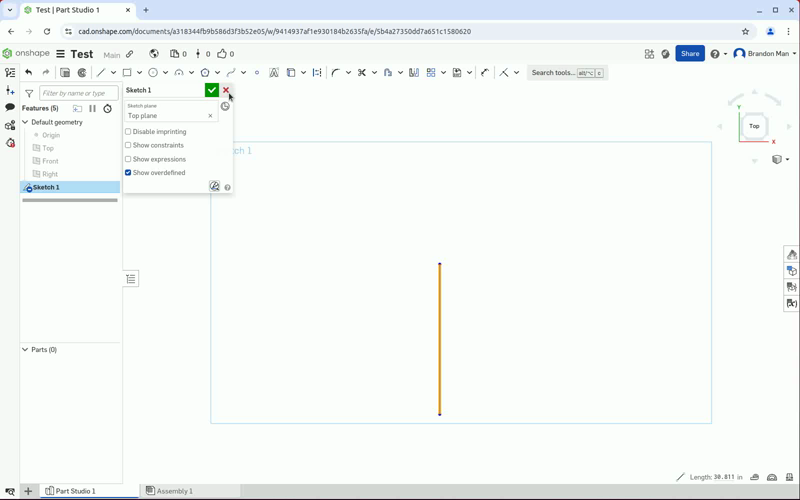
key(shift+h)
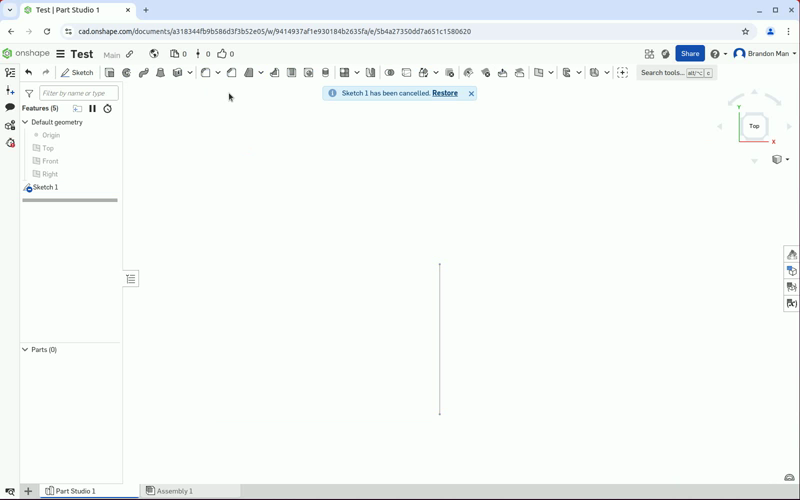
key(shift+s)
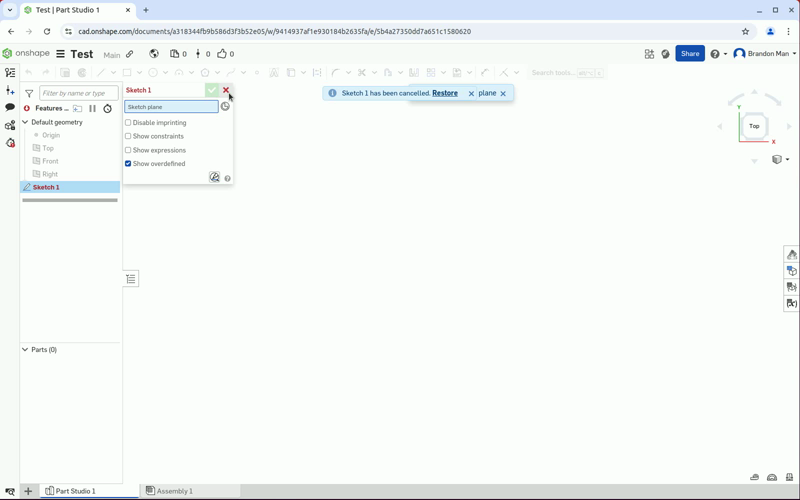
mouse_move(73, 150)
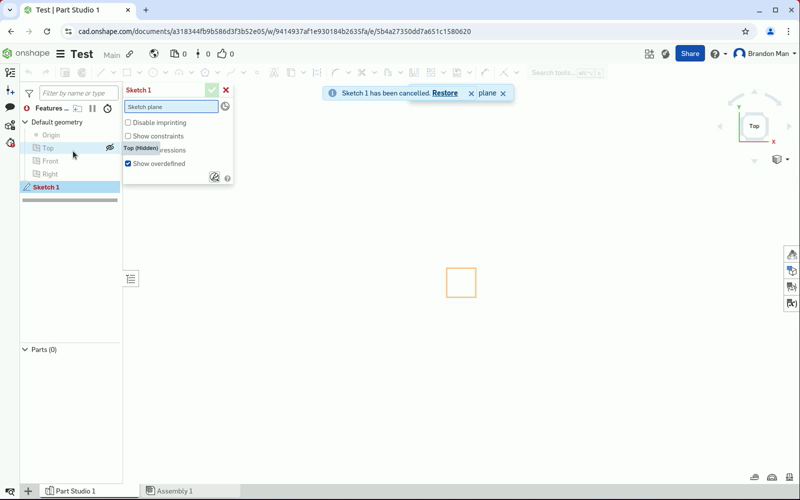
click(73, 150)
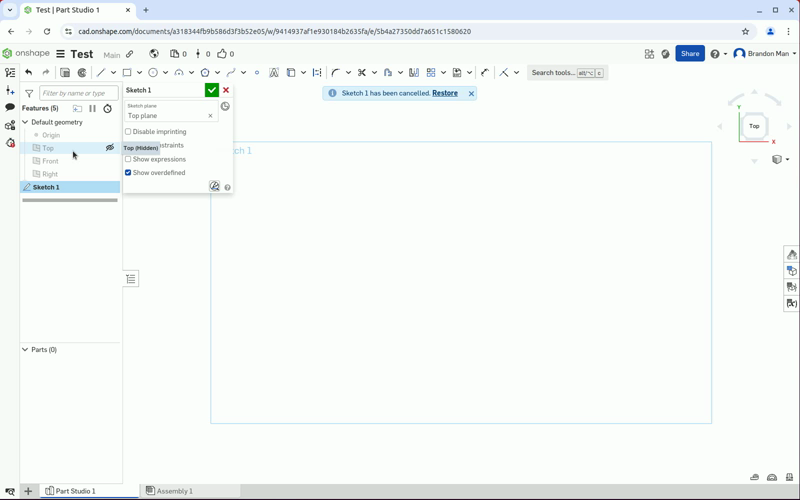
mouse_move(73, 352)
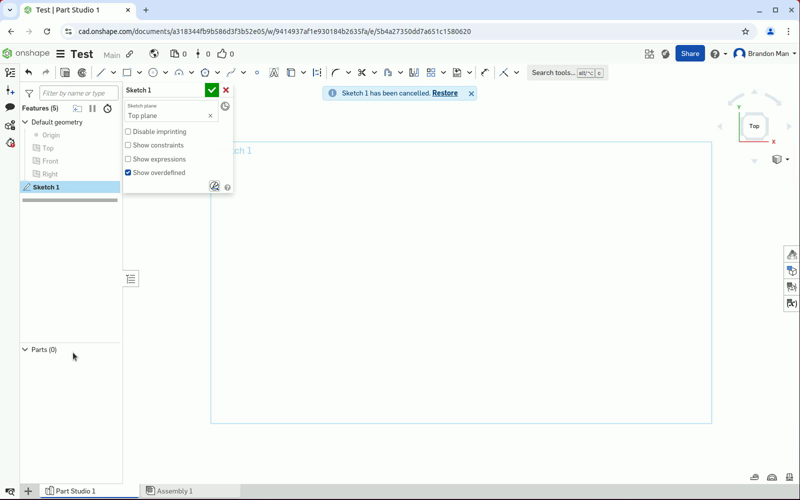
key(y)
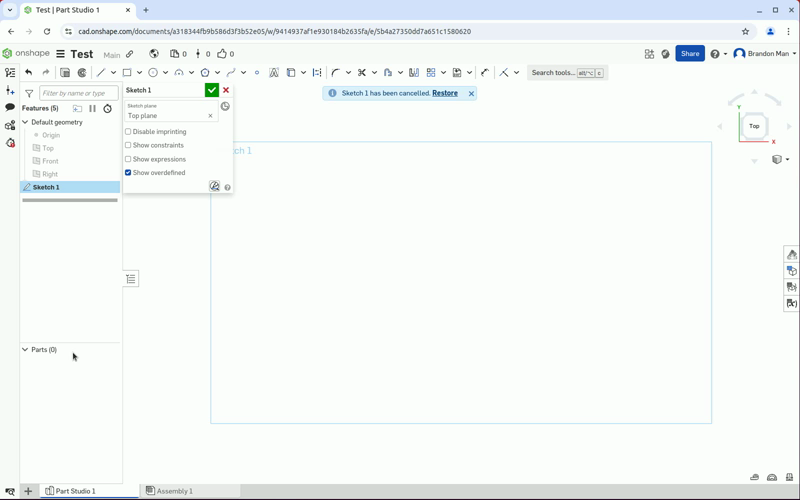
key(l)
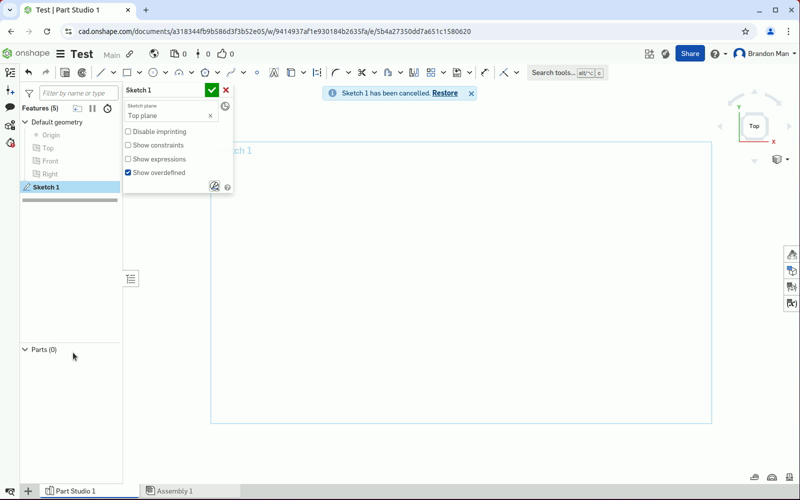
key_down(shift)
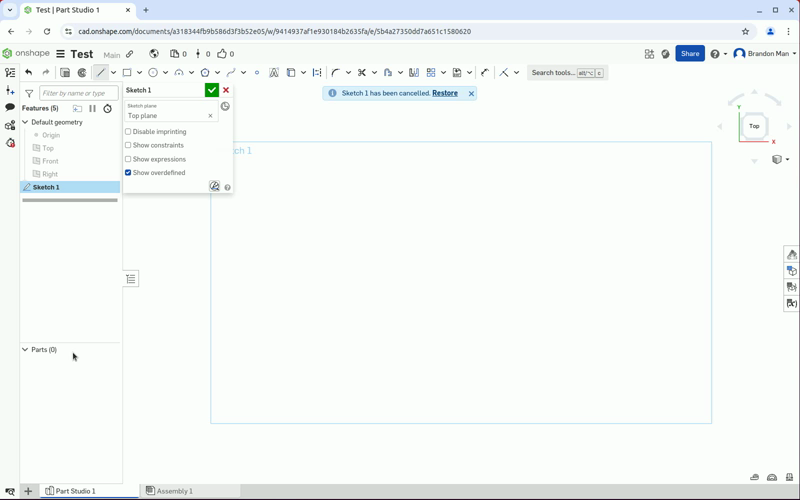
mouse_move(460, 282)
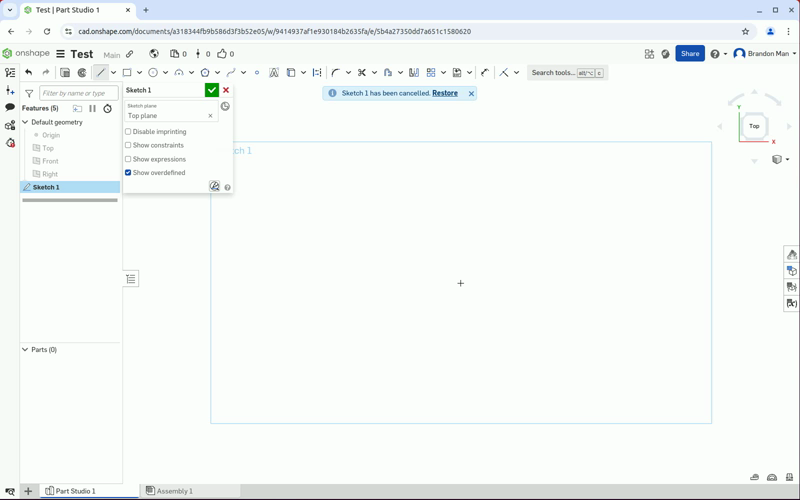
click(460, 282)
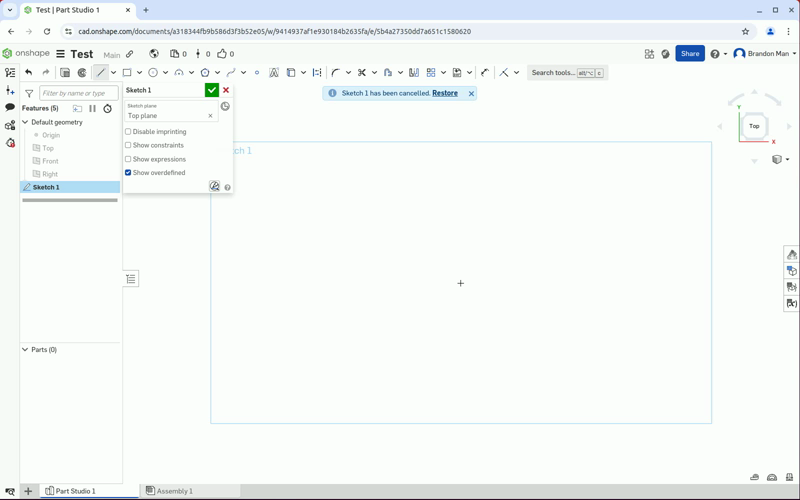
key_up(shift)
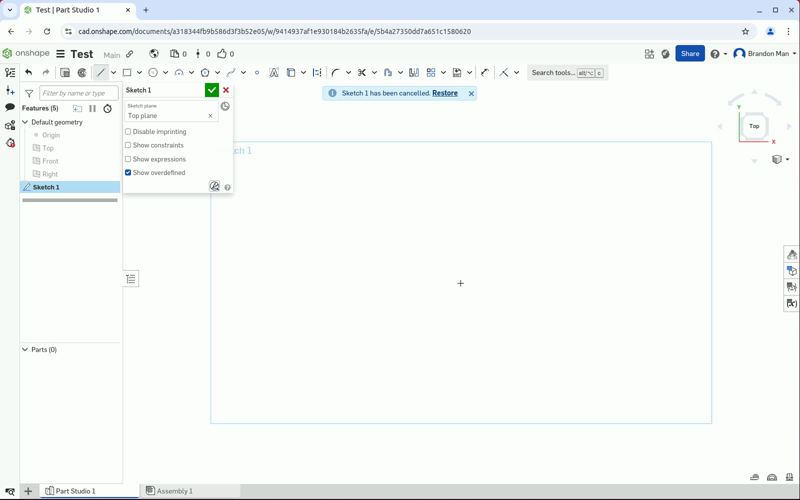
key_down(shift)
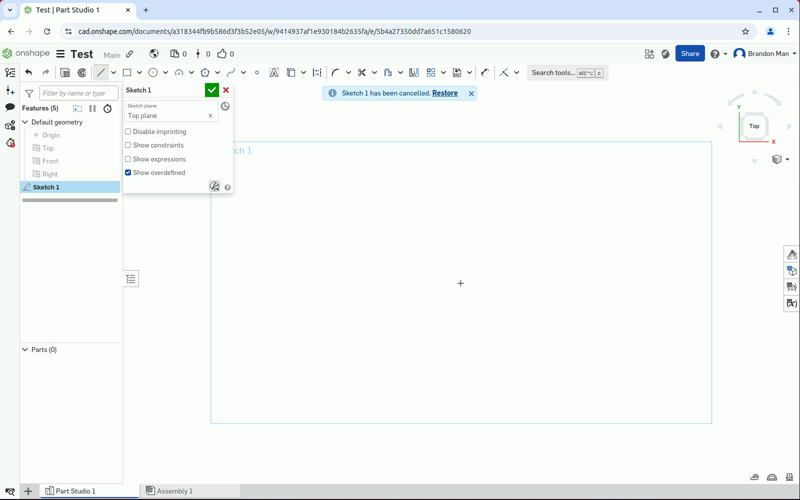
mouse_move(573, 282)
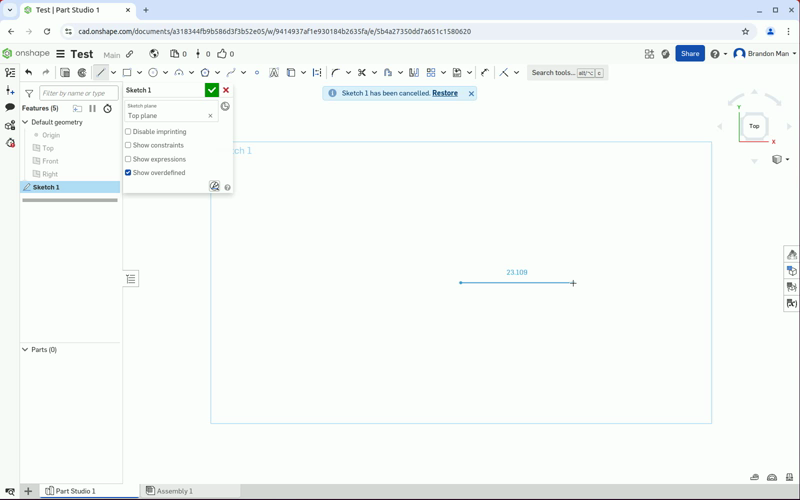
click(573, 282)
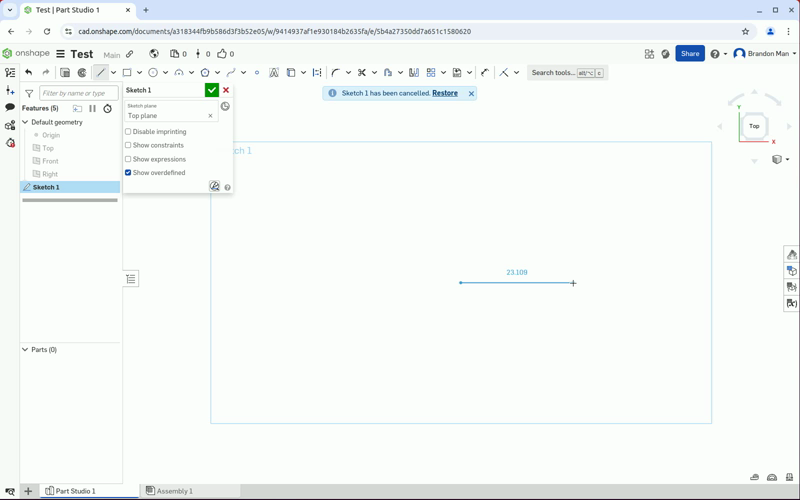
key_up(shift)
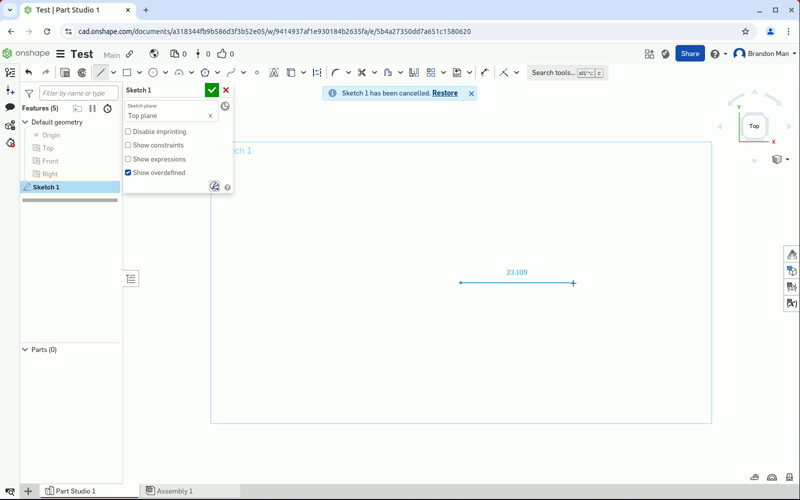
key_down(shift)
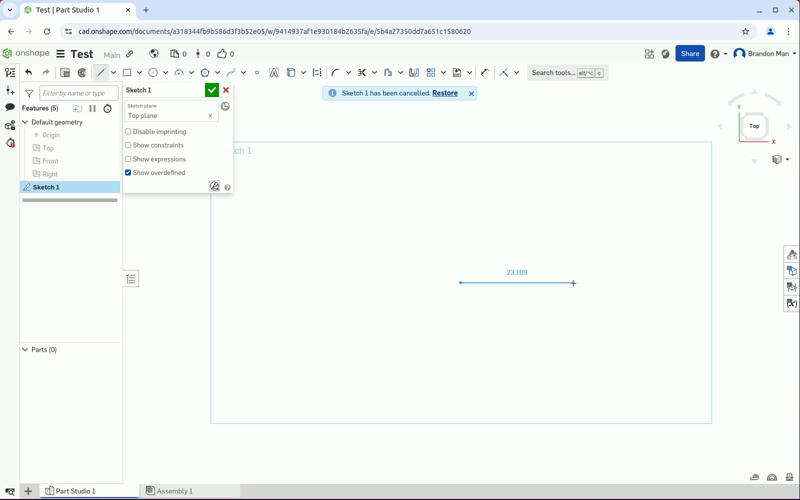
mouse_move(573, 213)
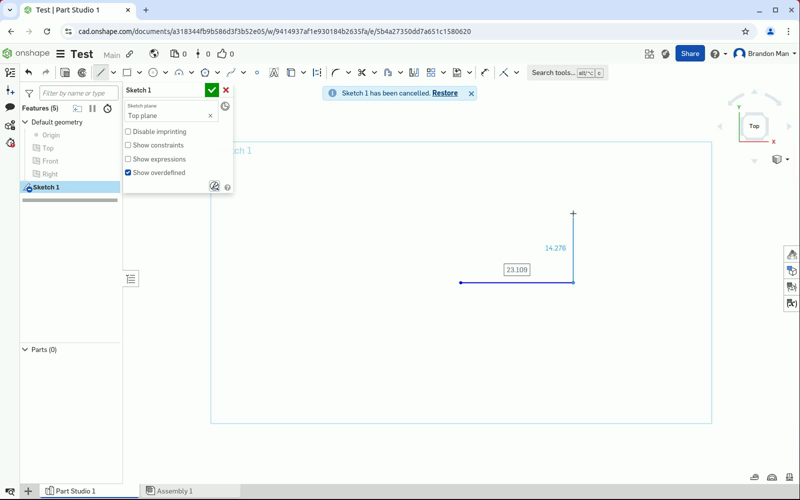
click(573, 213)
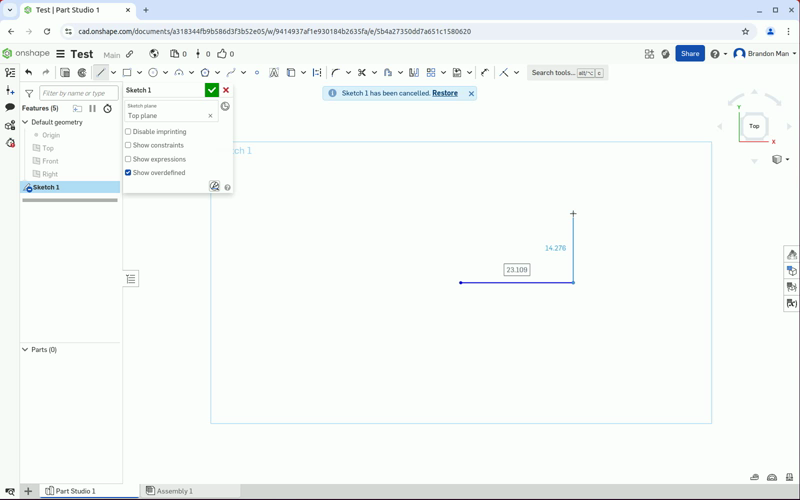
key_up(shift)
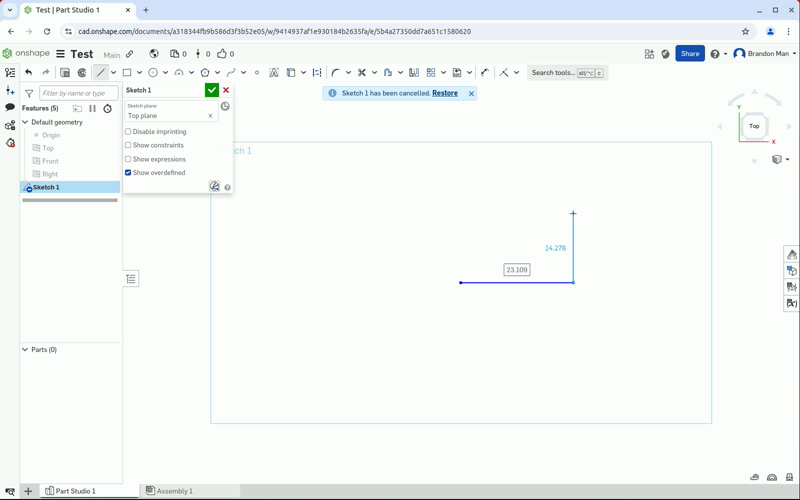
key_down(shift)
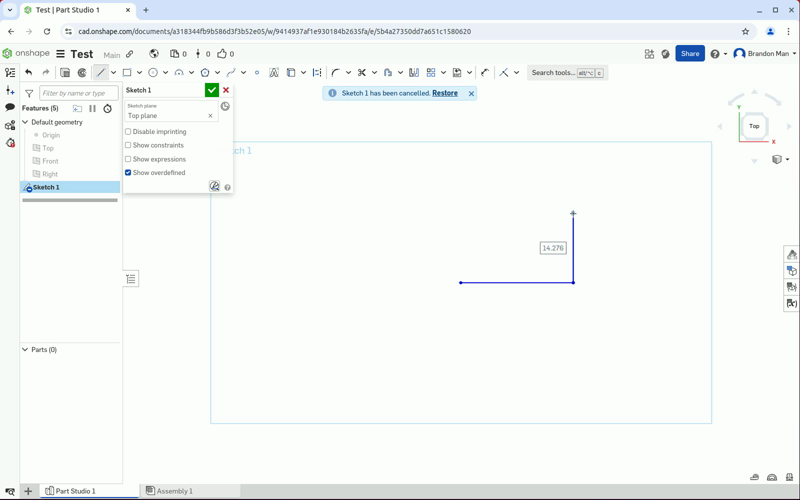
mouse_move(460, 213)
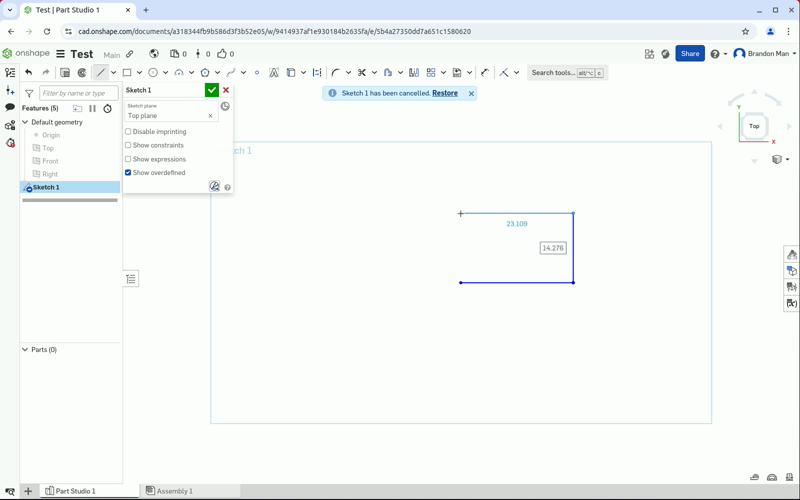
click(460, 213)
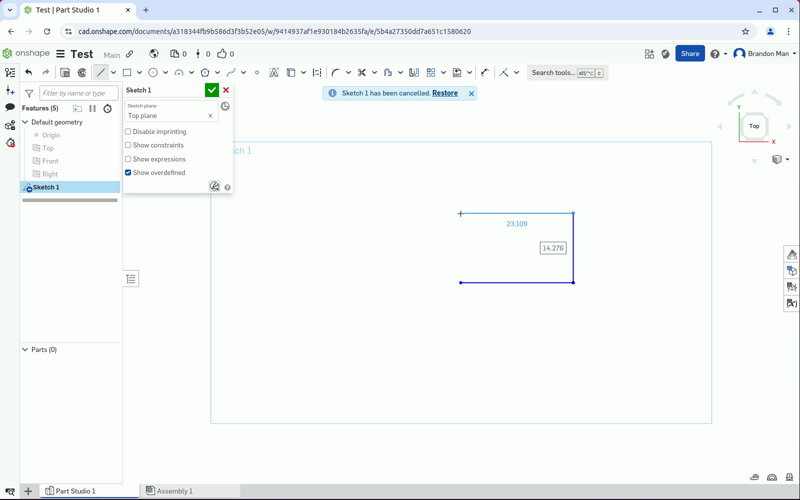
key_up(shift)
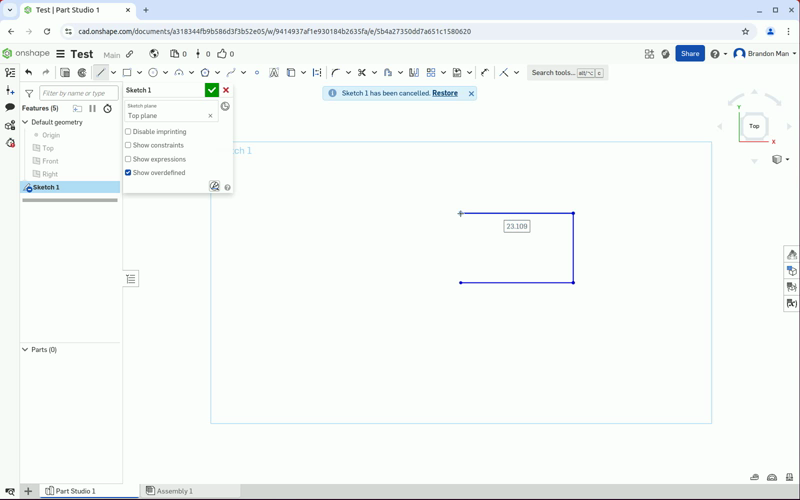
key_down(shift)
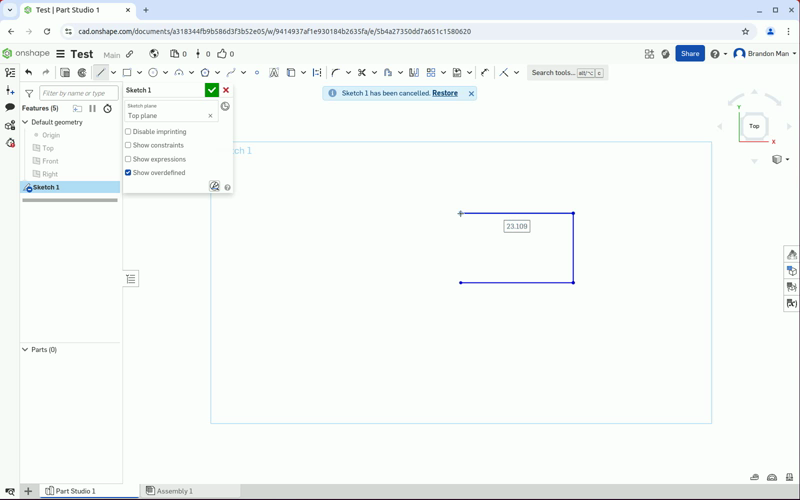
mouse_move(460, 282)
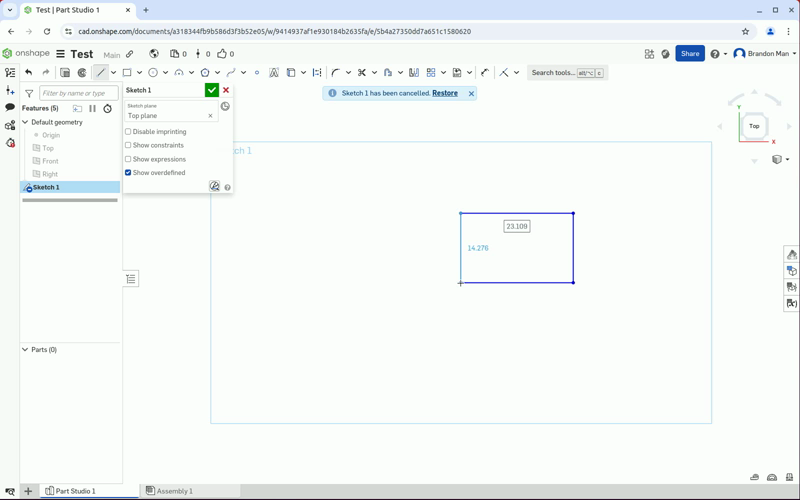
key_up(shift)
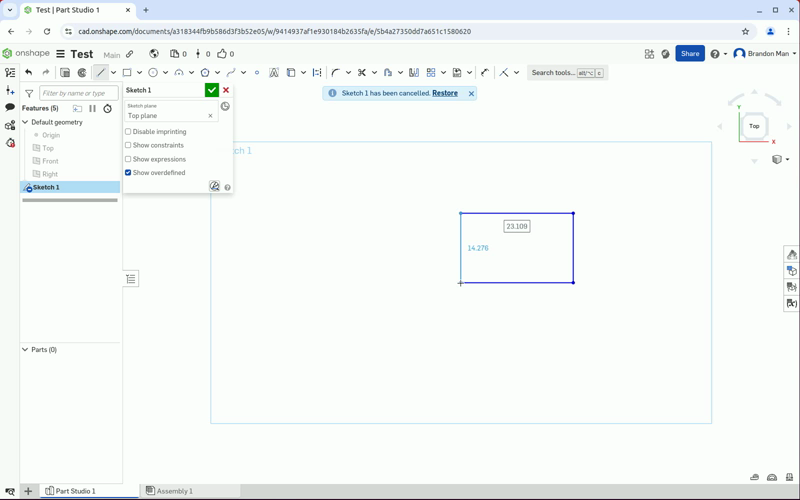
click(460, 282)
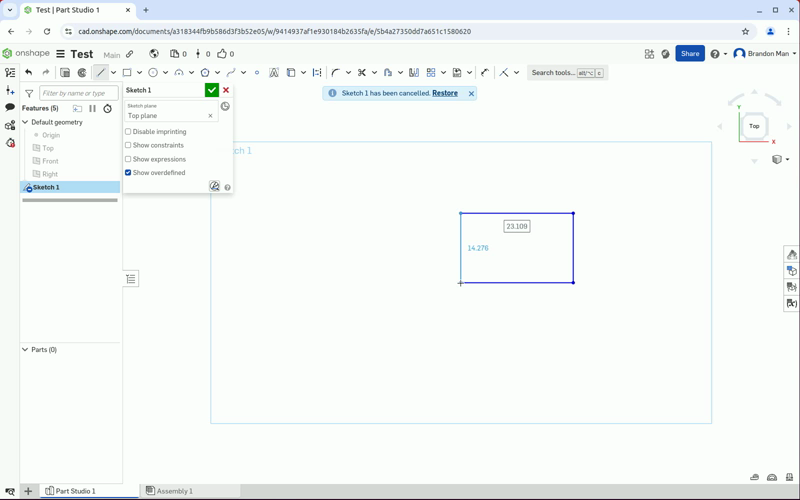
key(esc)
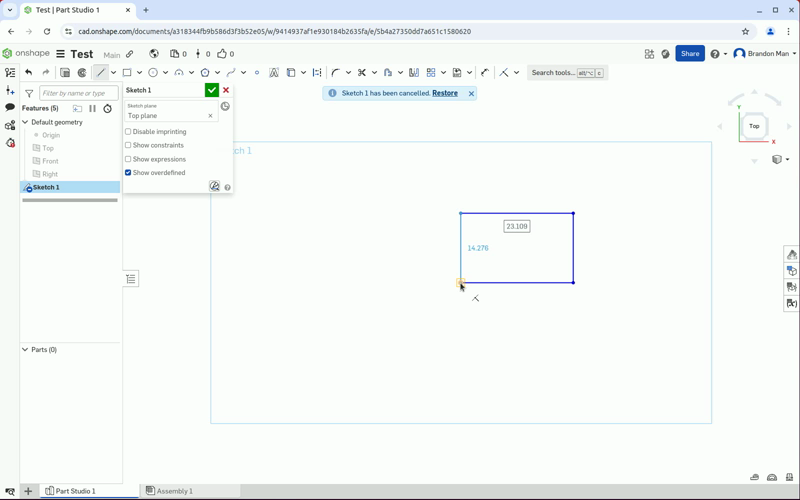
mouse_move(486, 272)
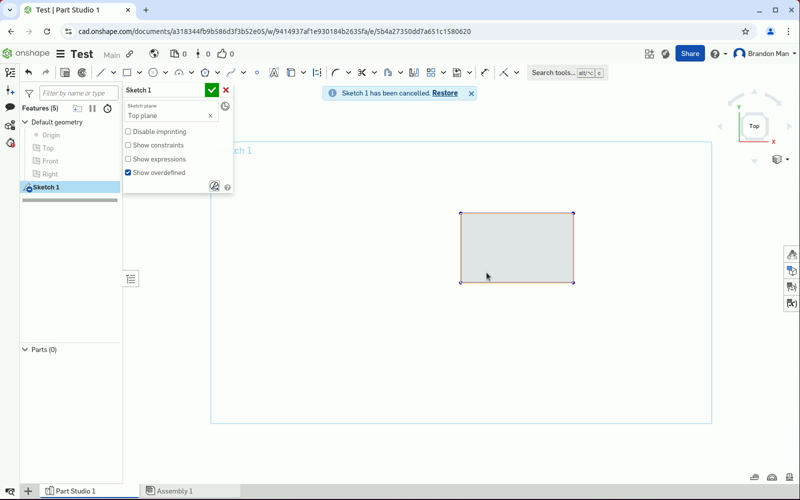
click(486, 272)
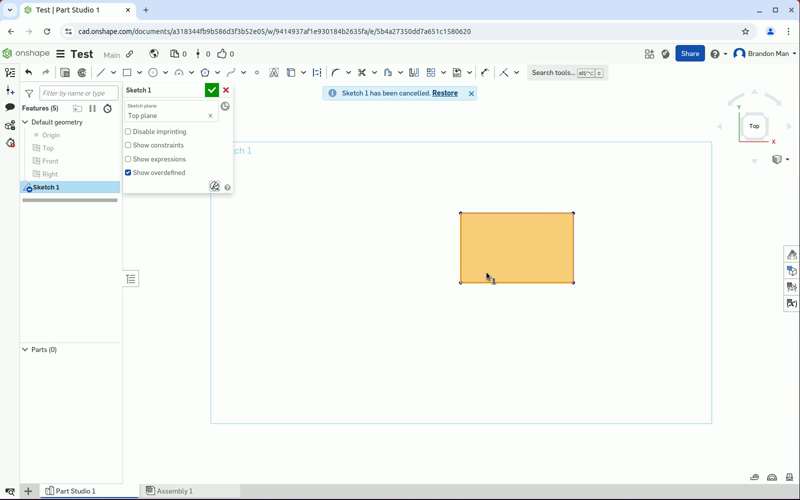
mouse_move(73, 352)
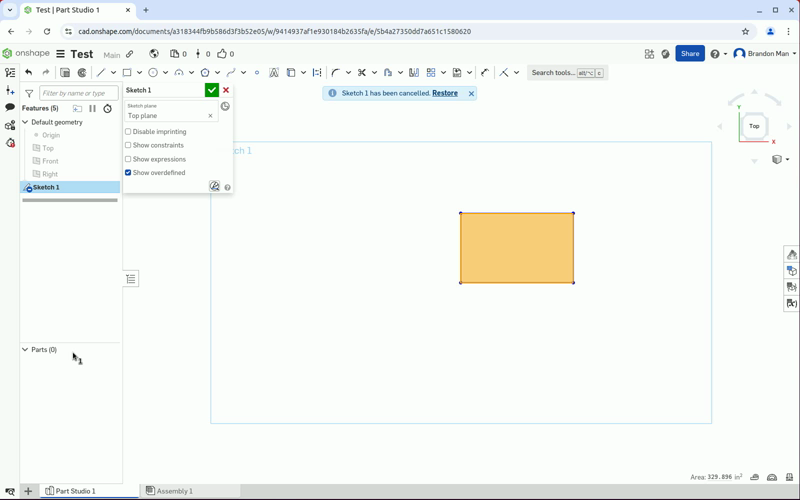
key(shift+y)
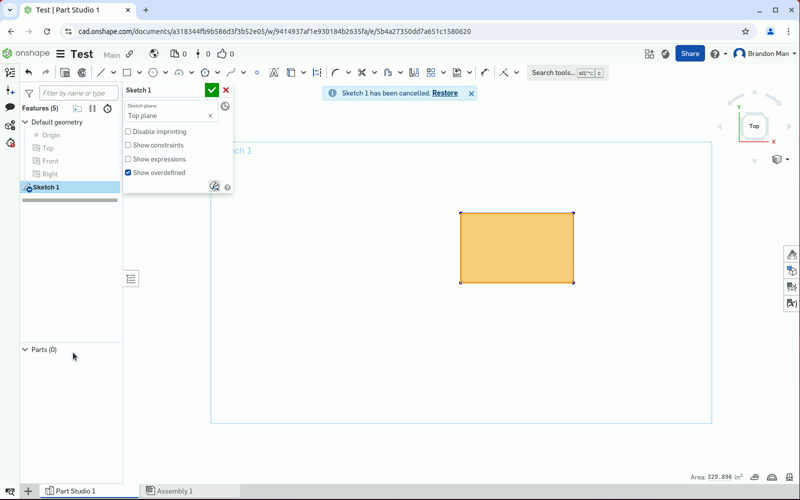
key(shift+e)
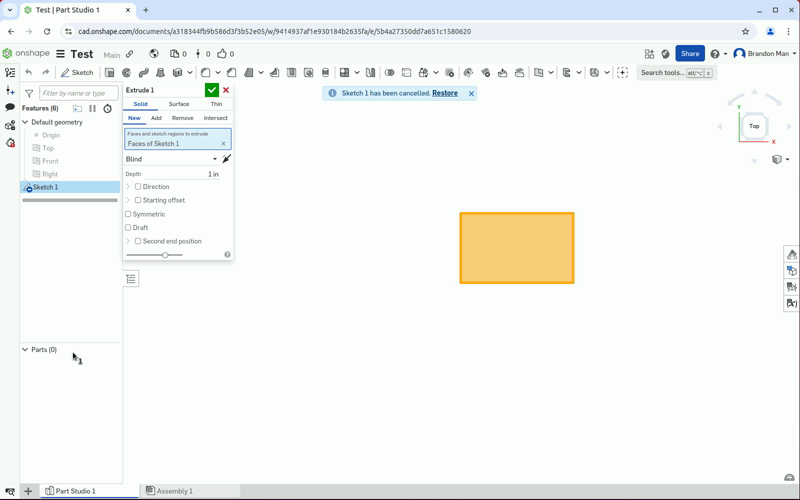
mouse_move(143, 106)
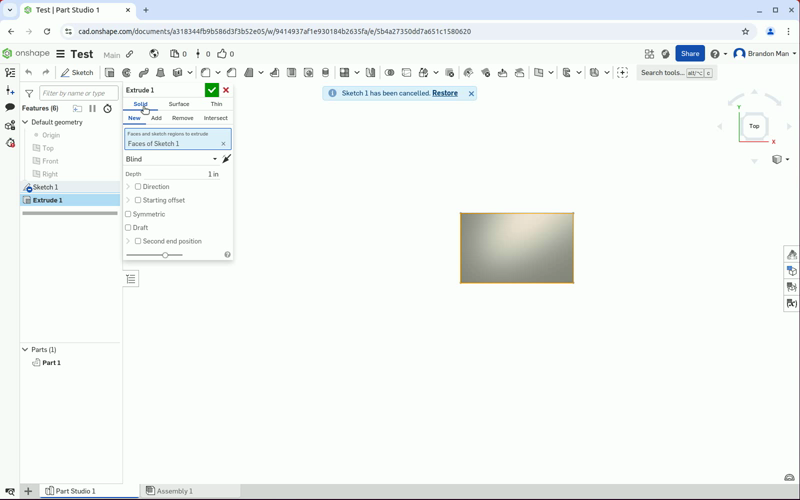
click(143, 106)
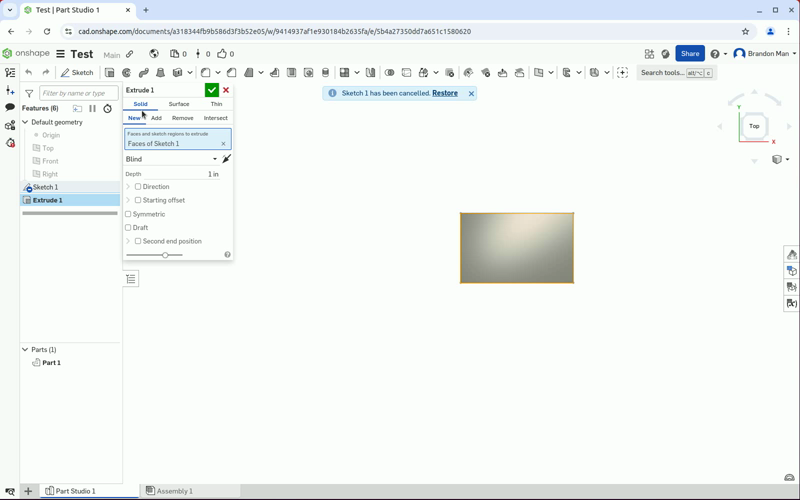
mouse_move(137, 120)
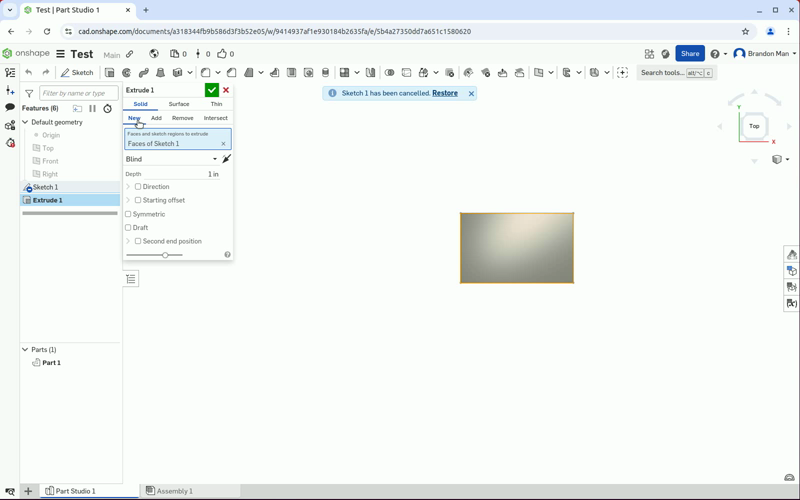
click(137, 120)
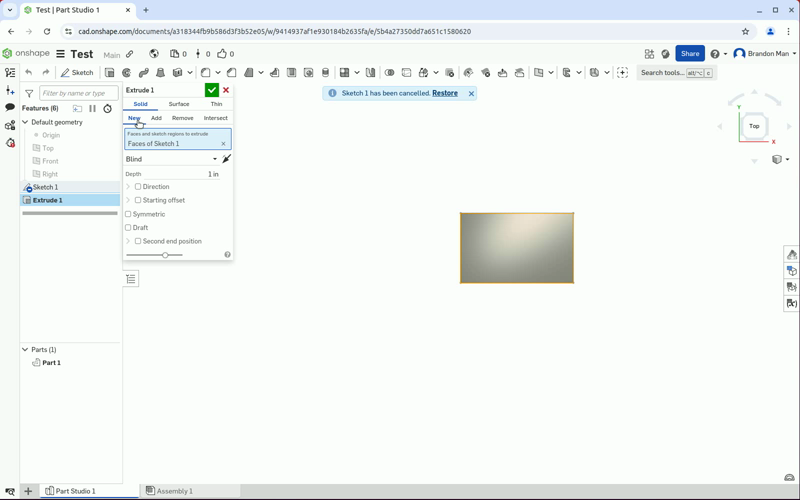
key(tab, 4)
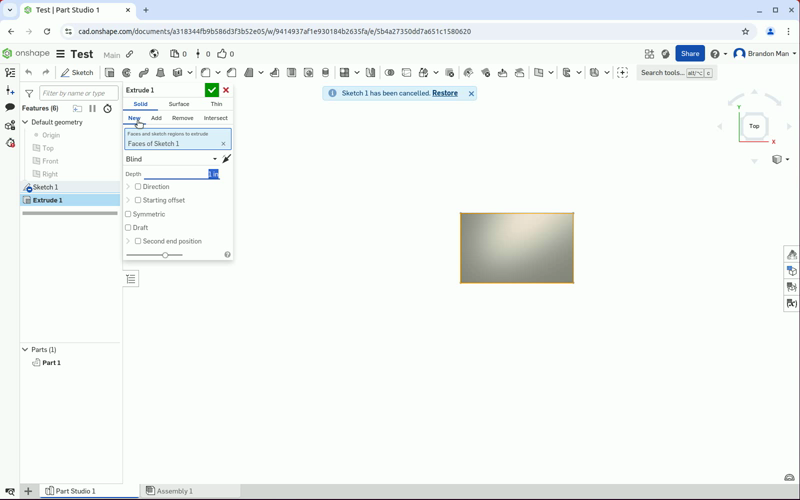
text(3.37)
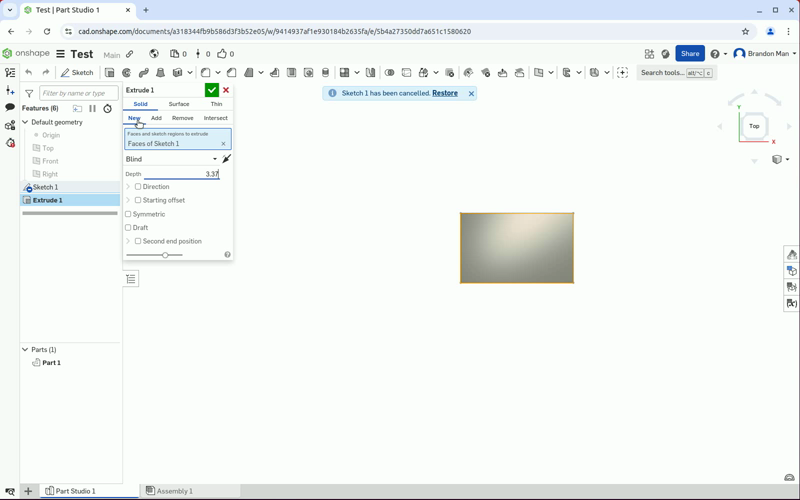
key(enter)
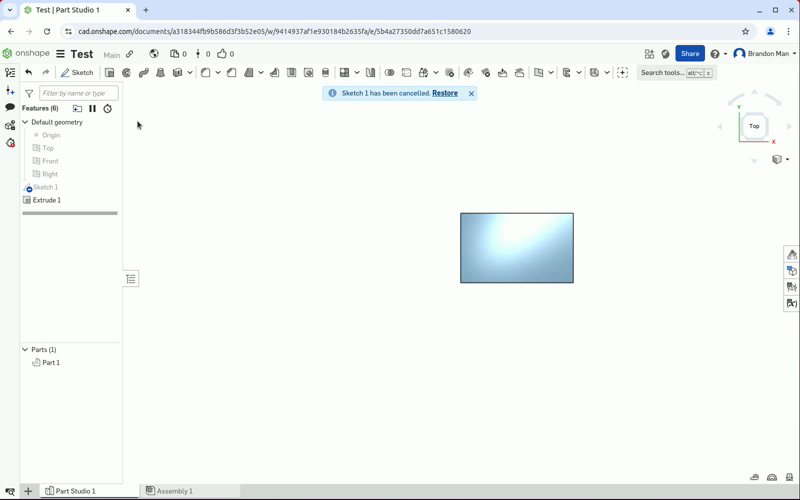
key(shift+h)
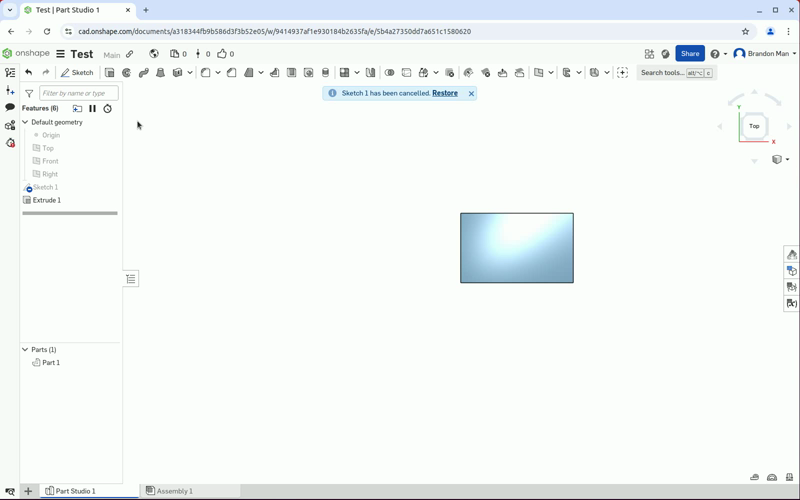
key(shift+h)
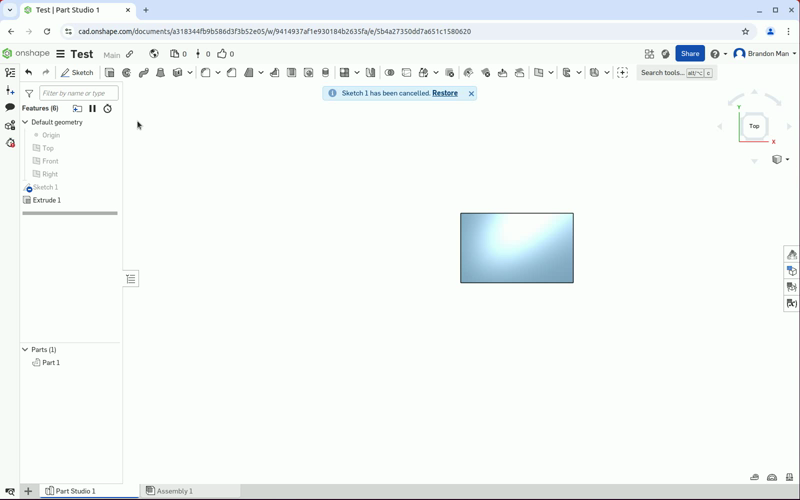
mouse_move(73, 189)
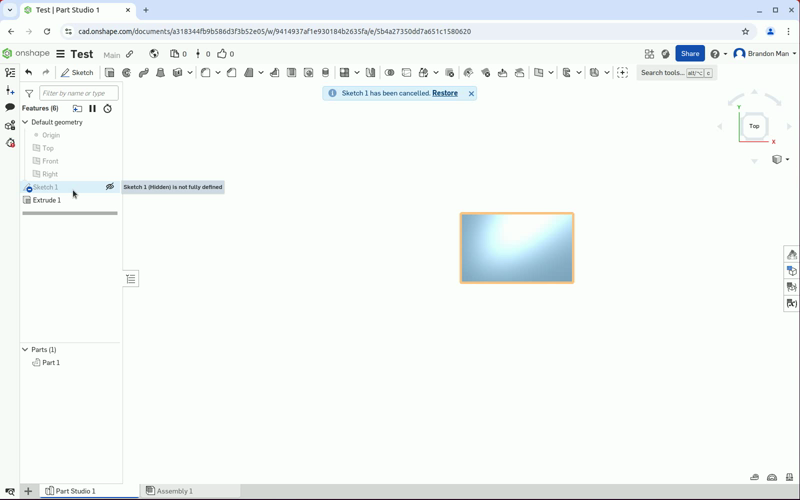
click(73, 189)
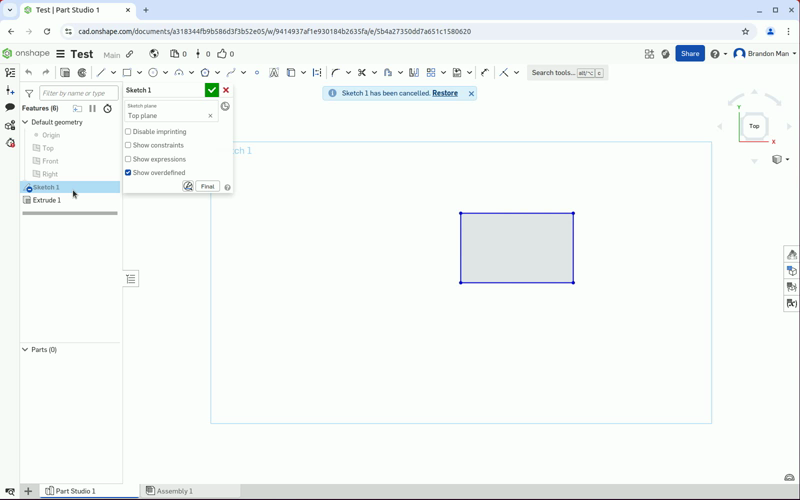
mouse_move(229, 92)
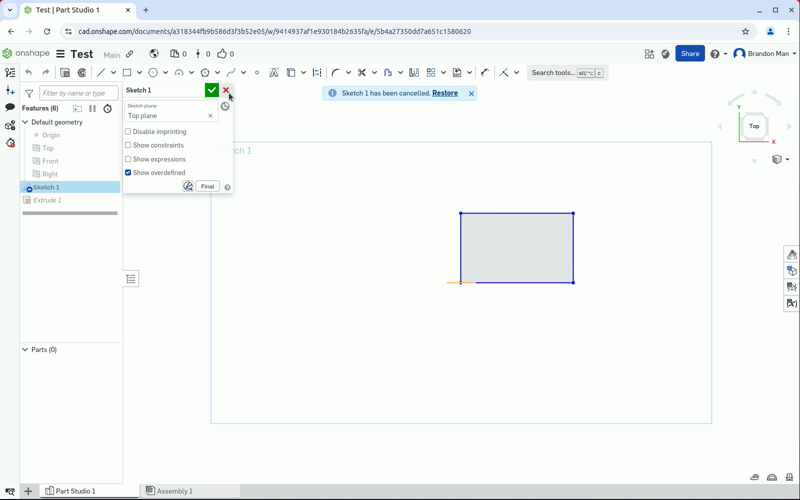
click(229, 92)
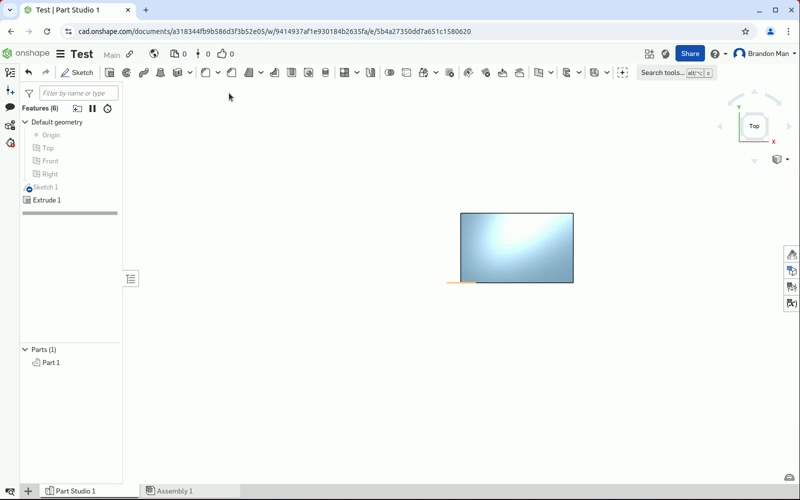
mouse_move(73, 352)
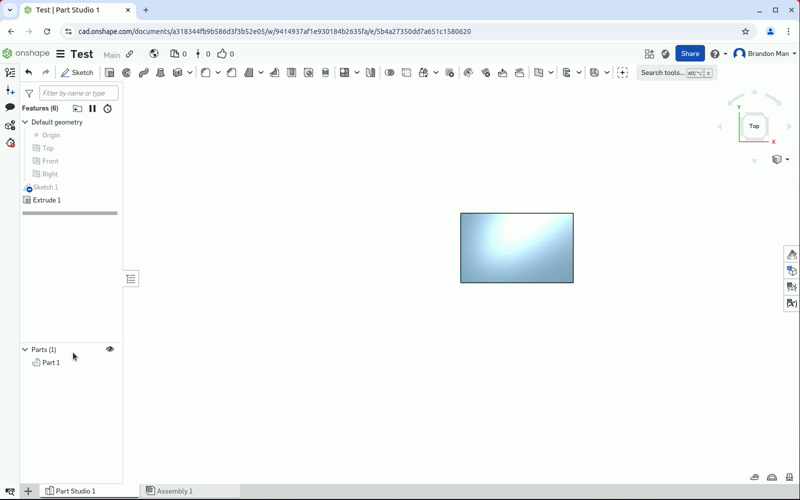
key(y)
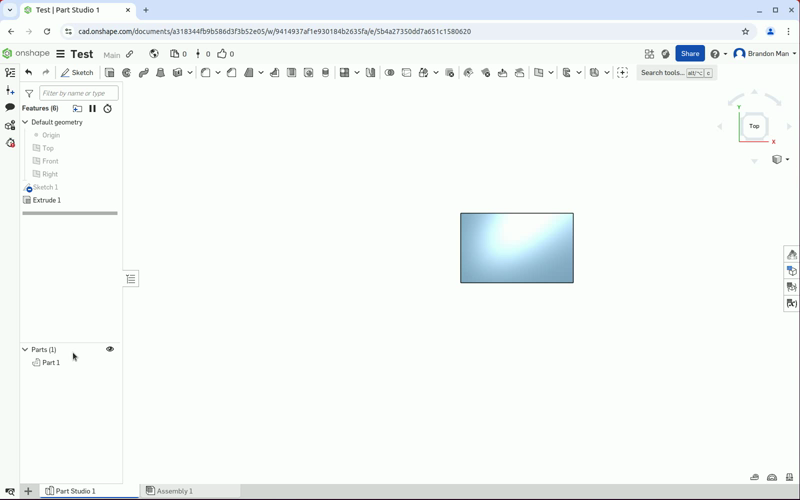
key(shift+p)
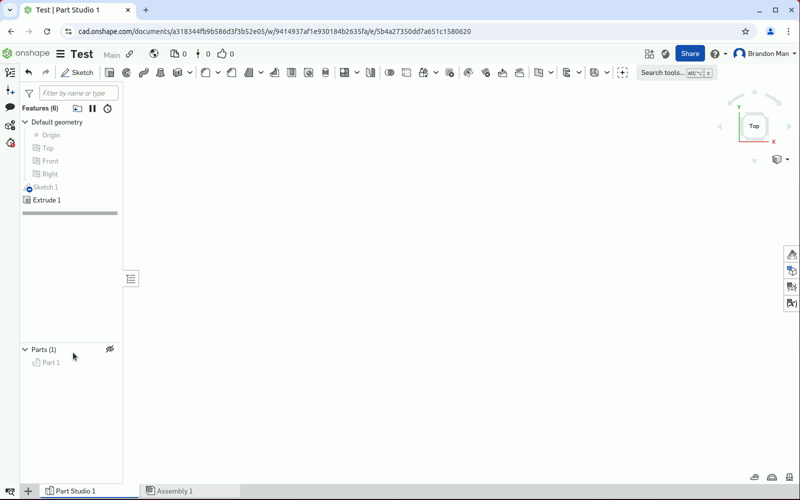
key(space)
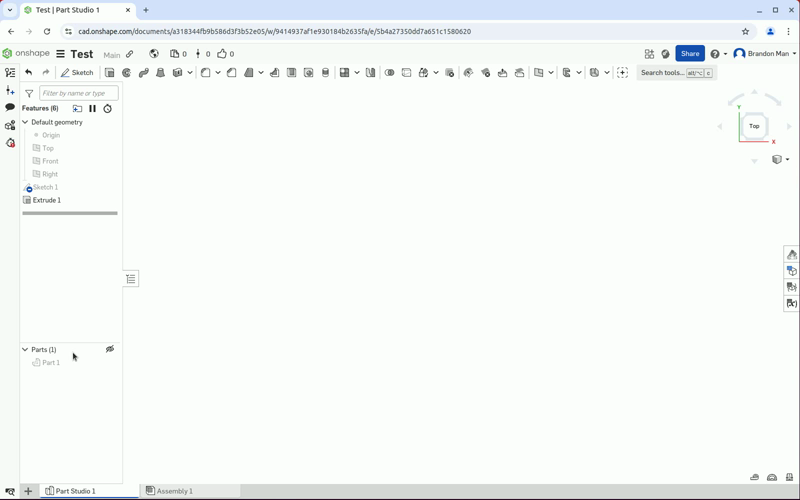
key_down(shift)
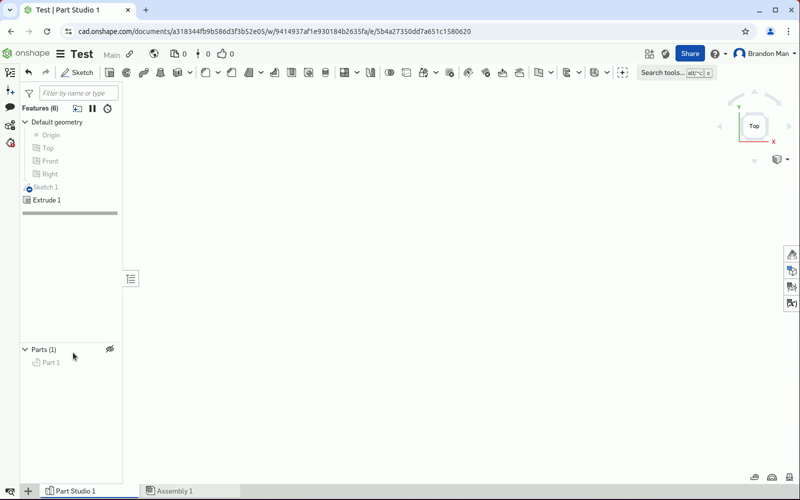
key(up)
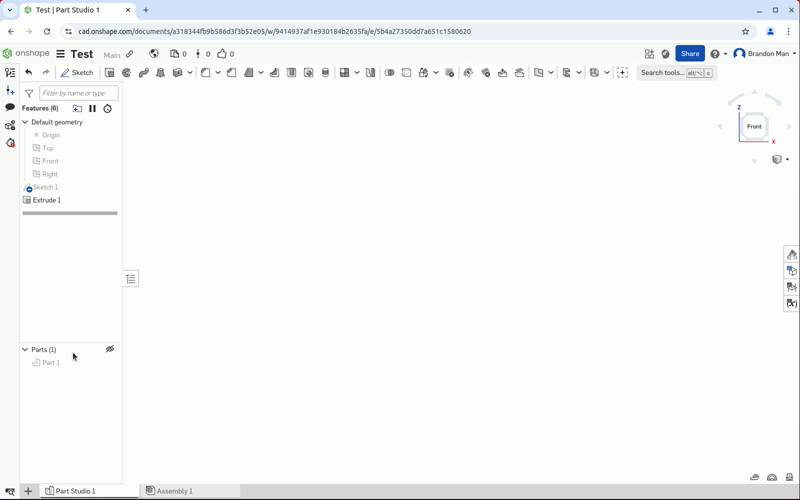
key_up(shift)
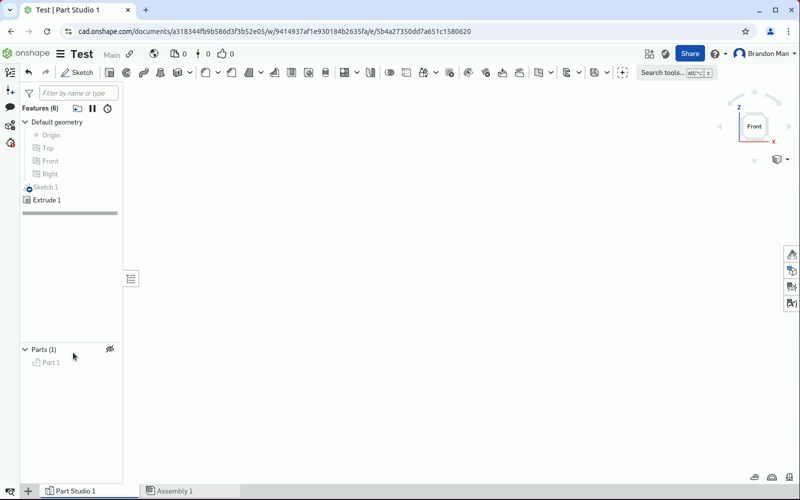
mouse_move(73, 352)
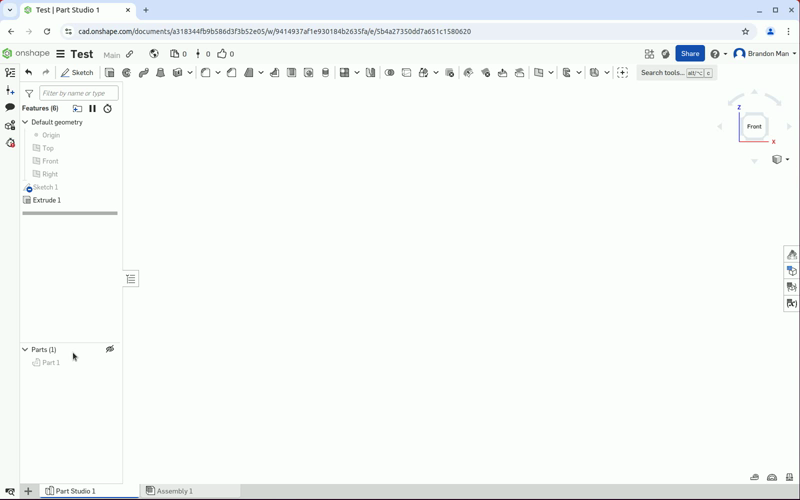
key(shift+y)
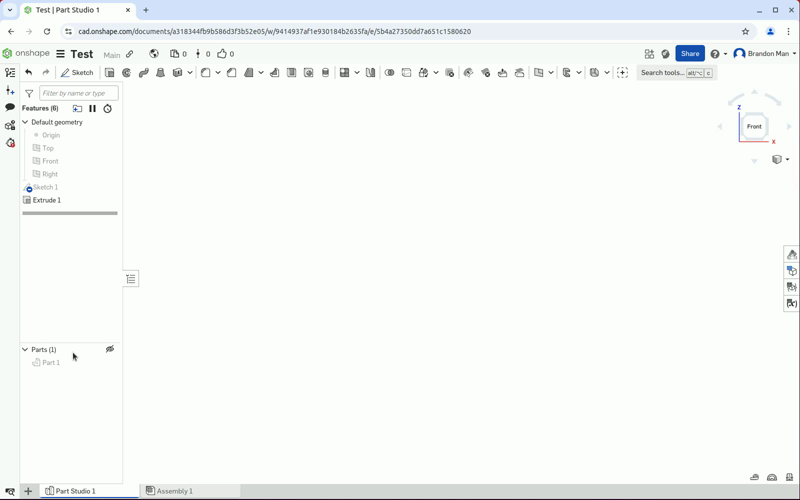
key(shift+s)
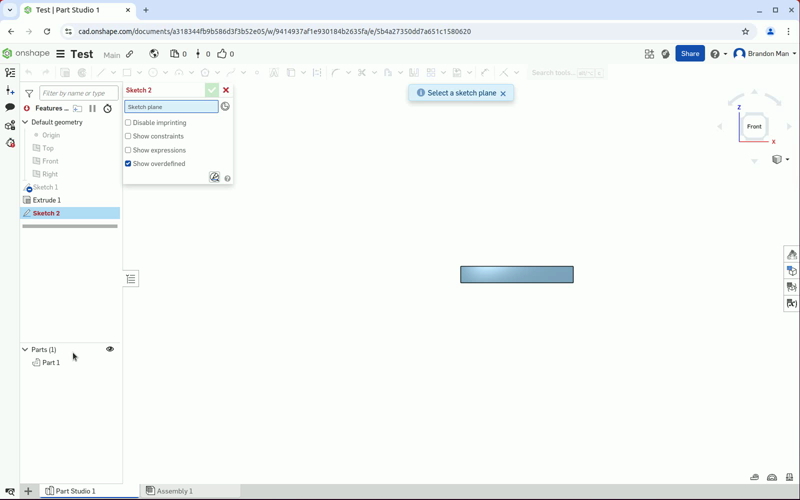
mouse_move(73, 163)
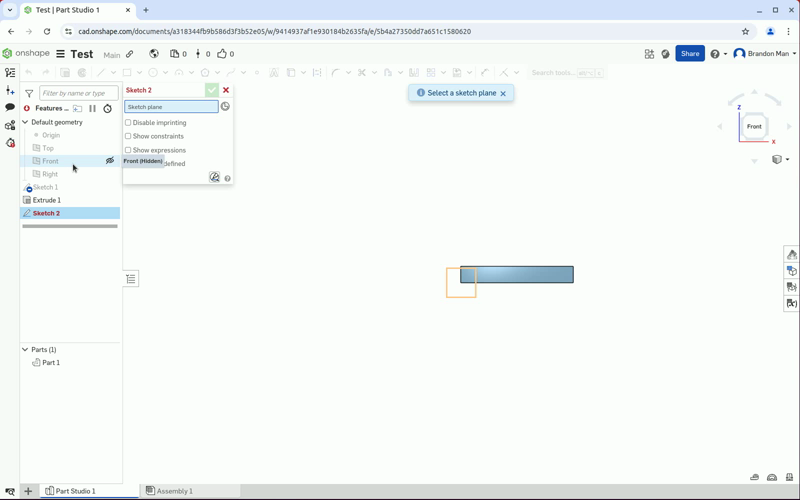
click(73, 163)
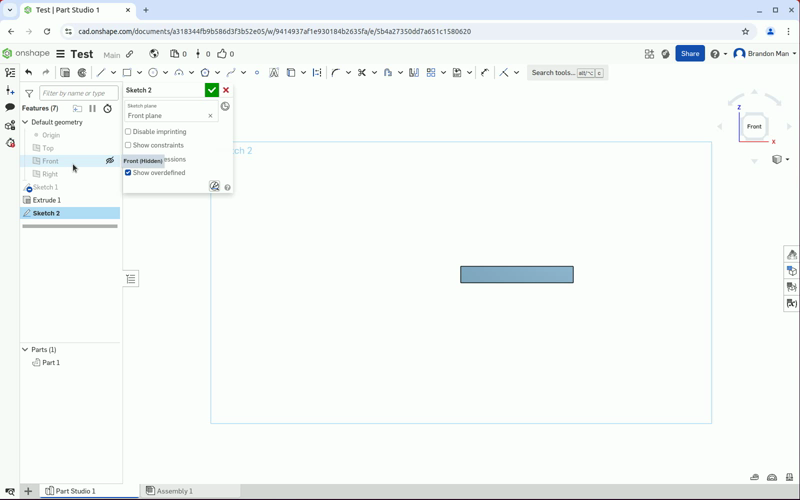
mouse_move(73, 352)
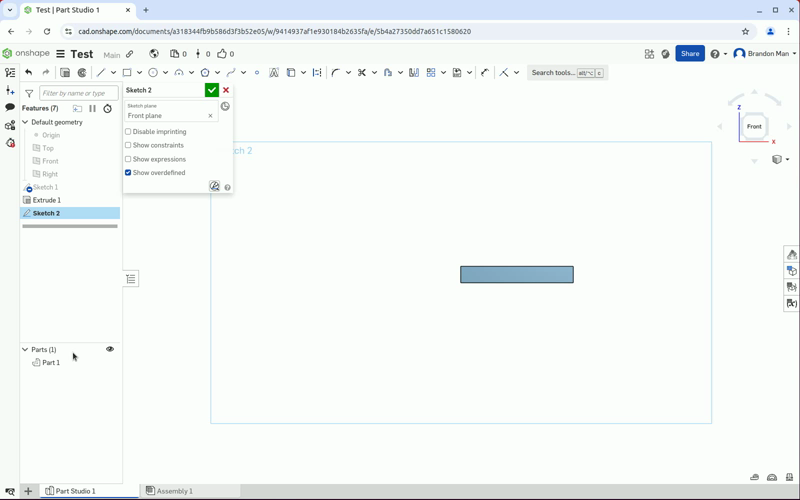
key(y)
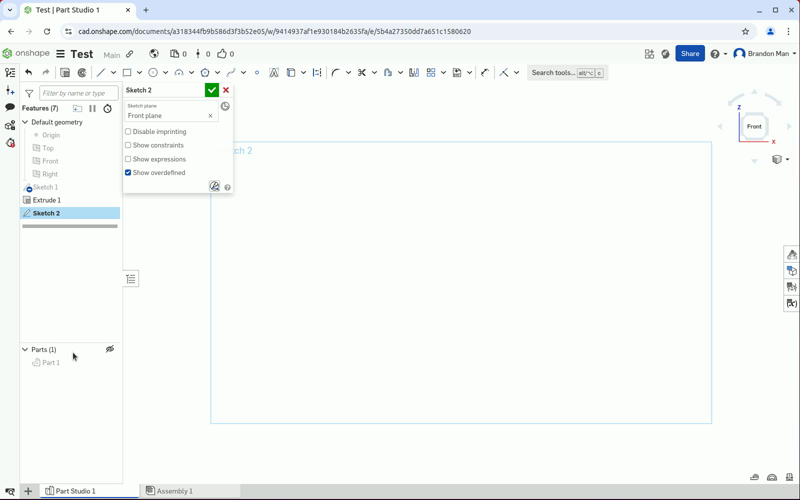
key(l)
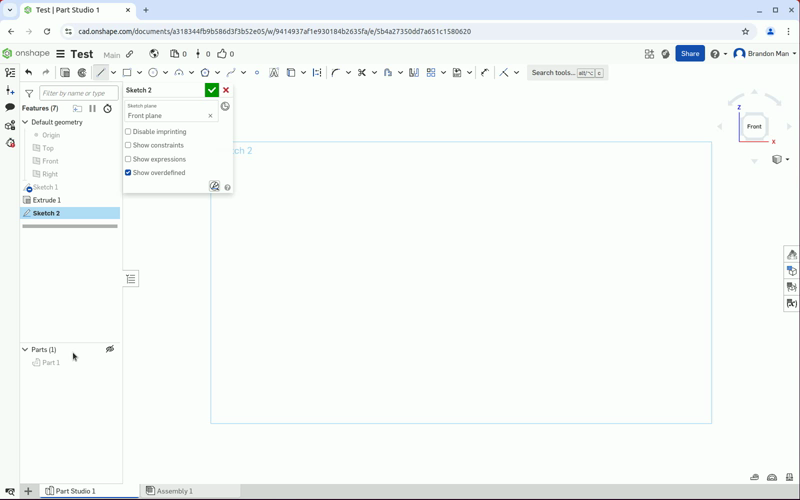
key_down(shift)
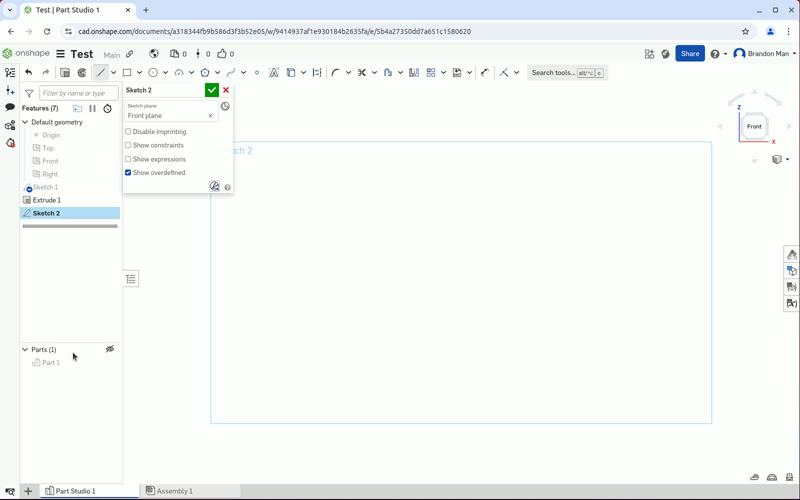
mouse_move(471, 266)
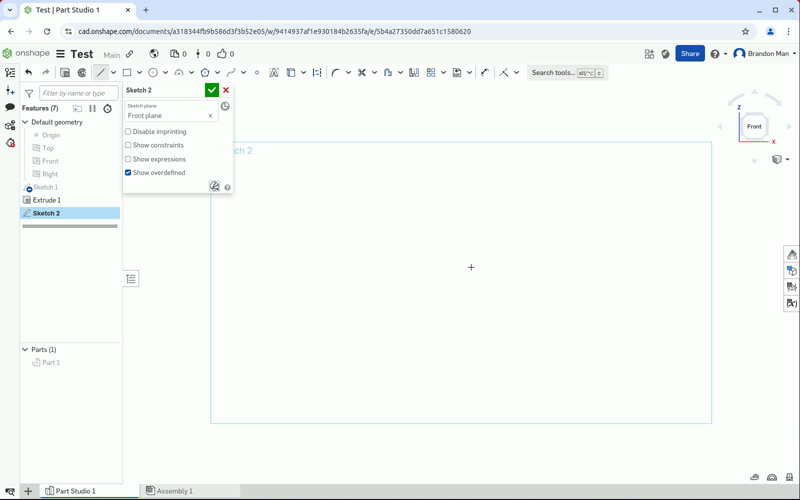
click(471, 266)
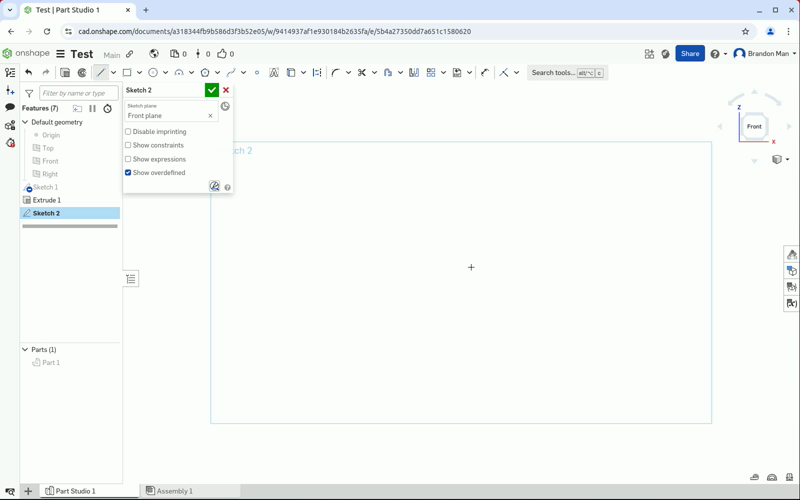
key_up(shift)
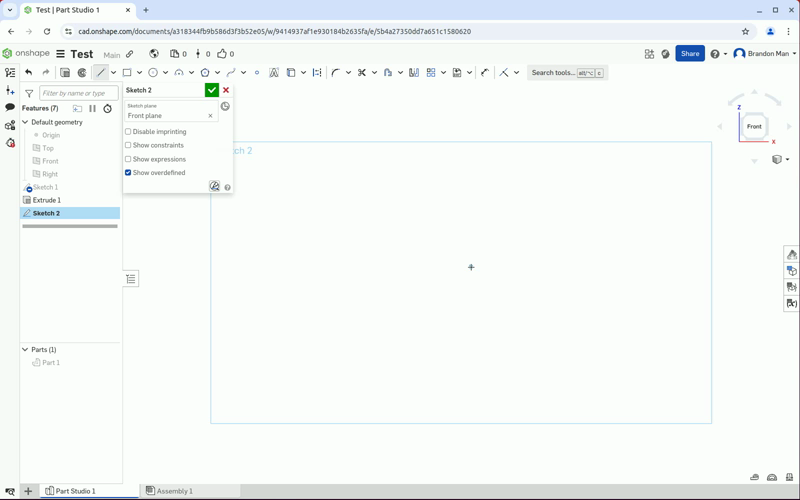
key_down(shift)
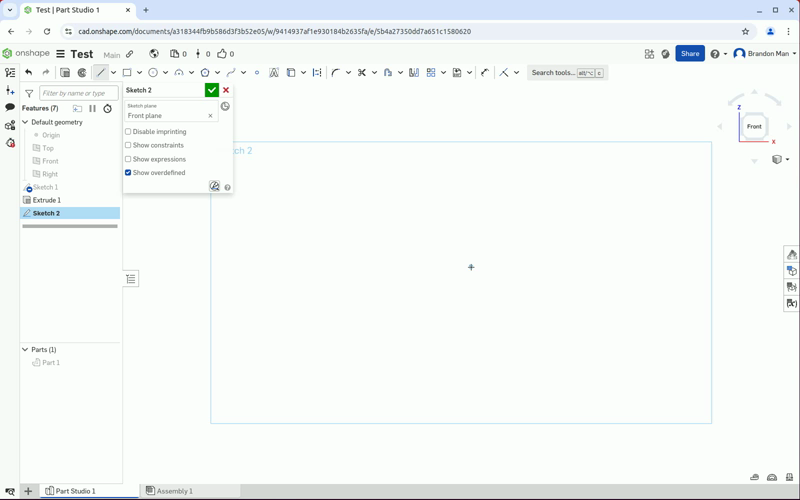
mouse_move(501, 266)
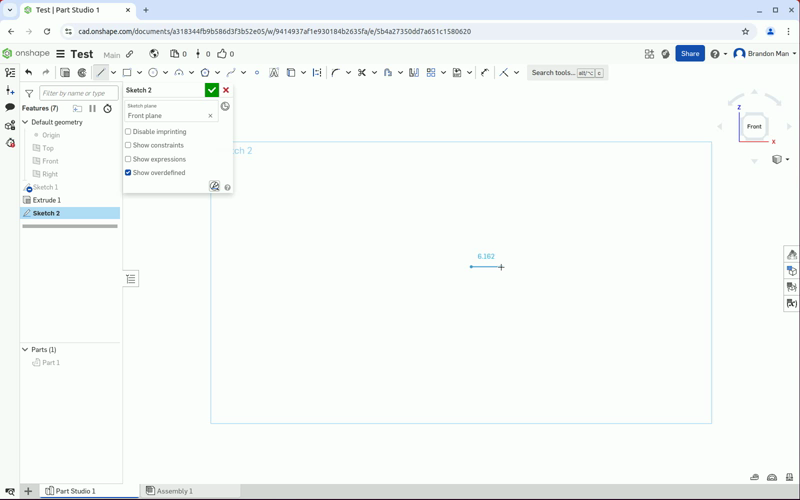
mouse_move(493, 266)
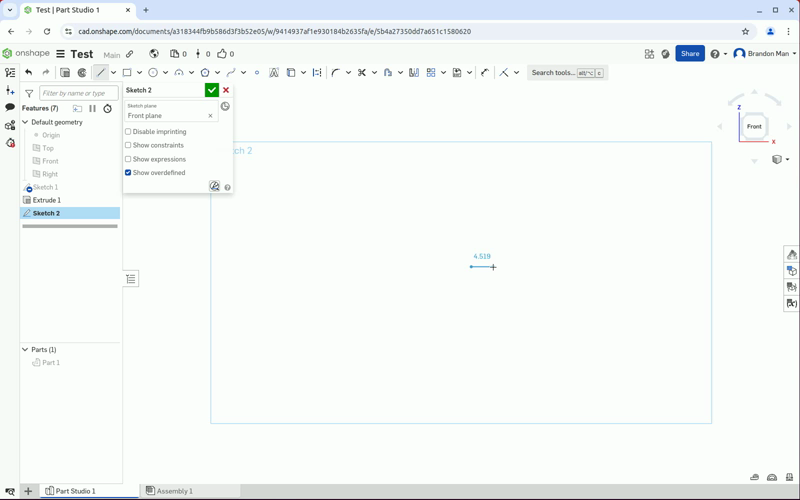
click(493, 266)
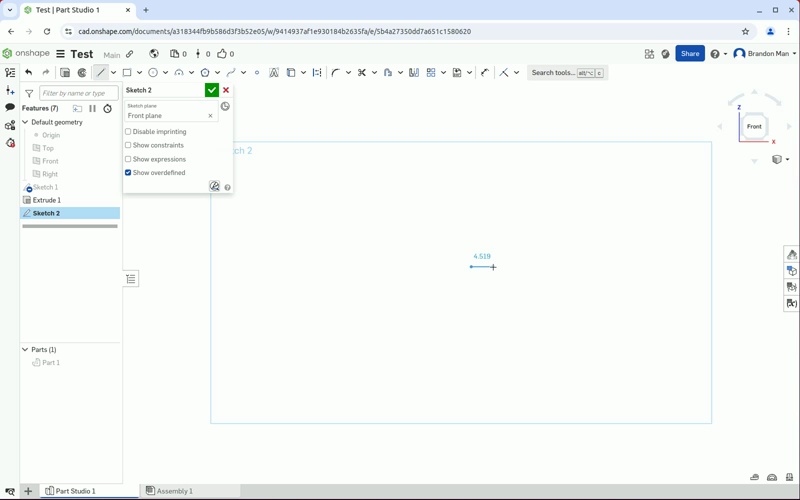
key_up(shift)
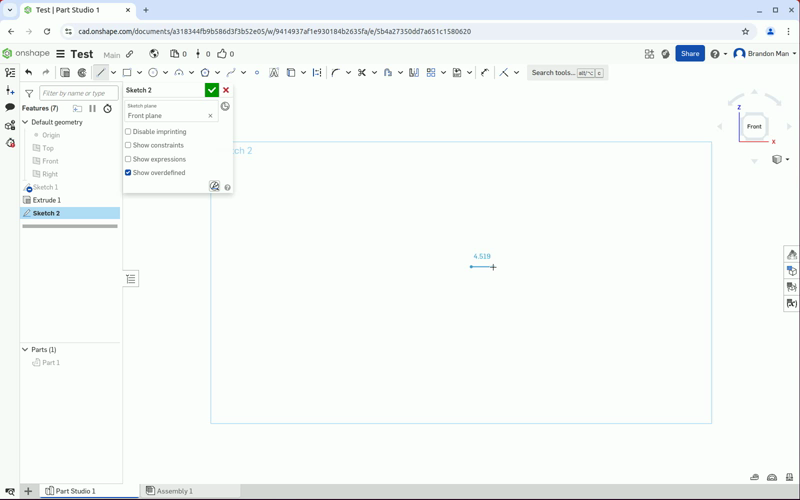
key_down(shift)
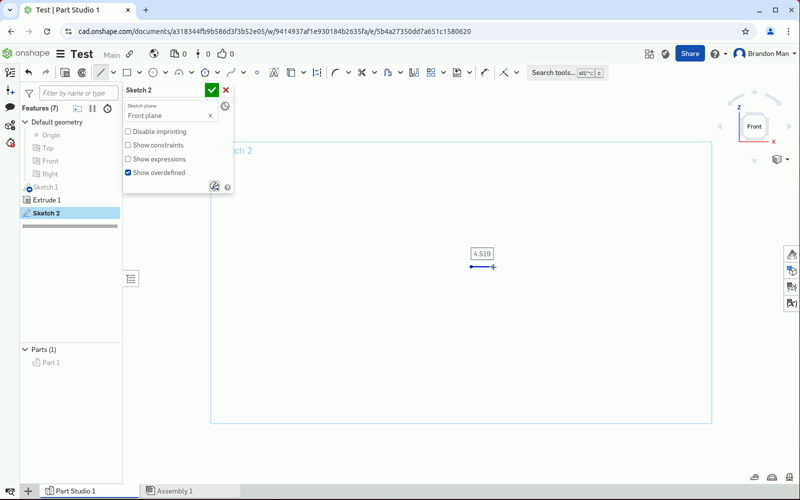
mouse_move(523, 266)
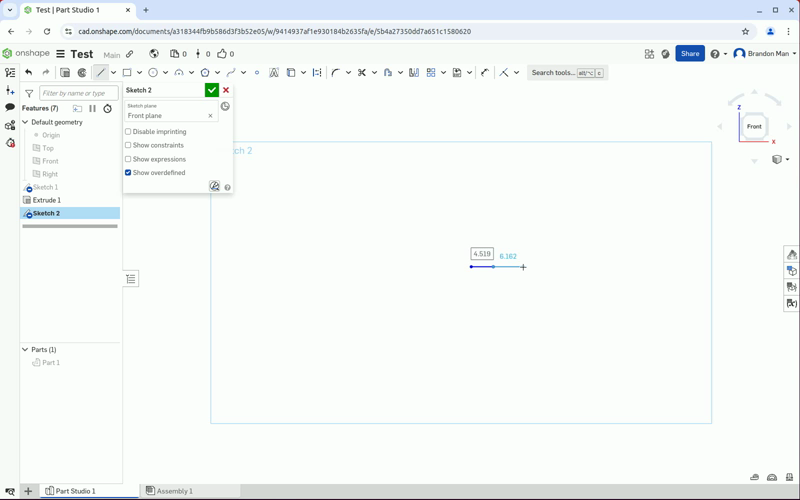
mouse_move(493, 262)
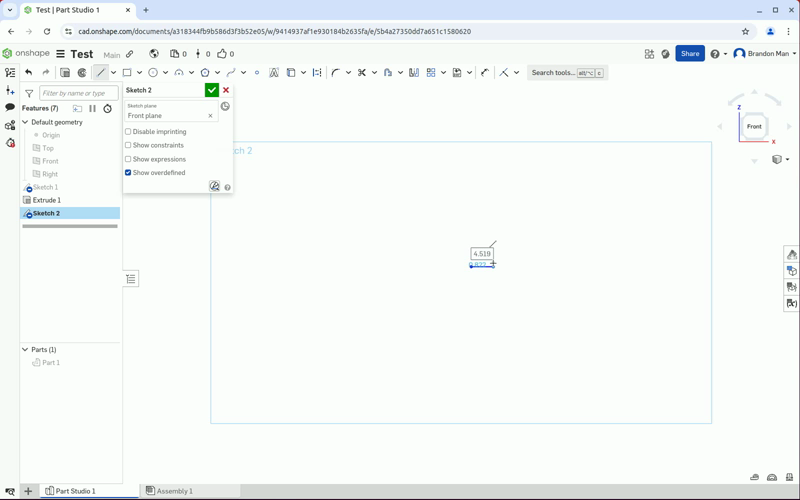
scroll(6)
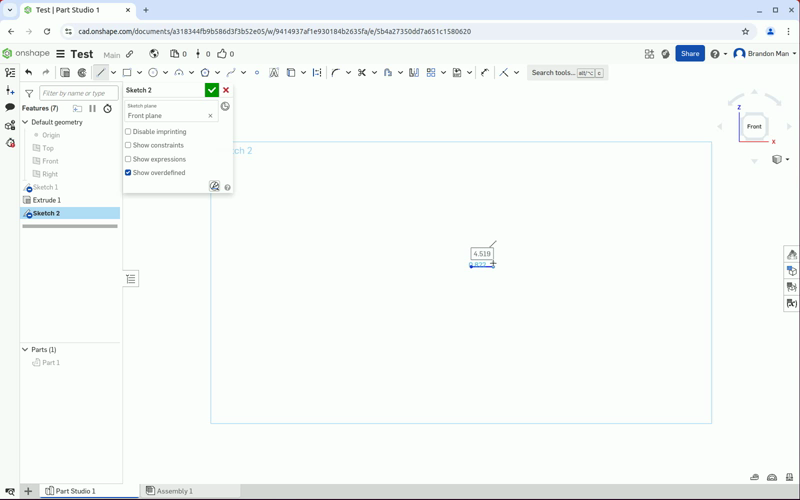
scroll(6)
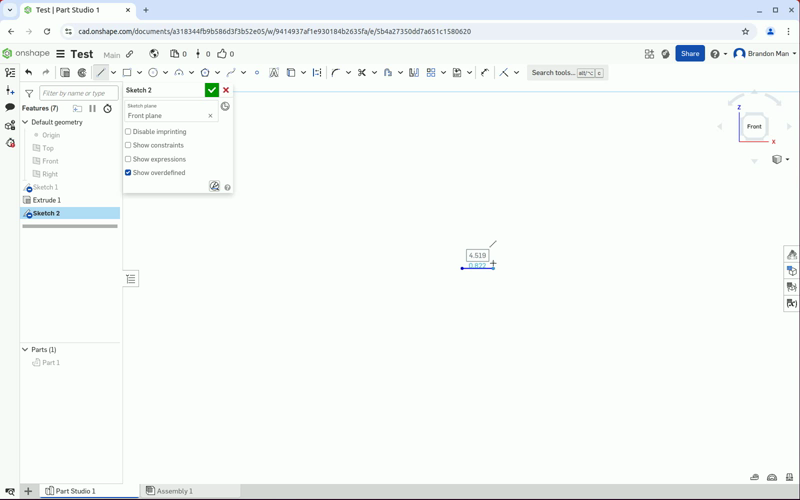
scroll(6)
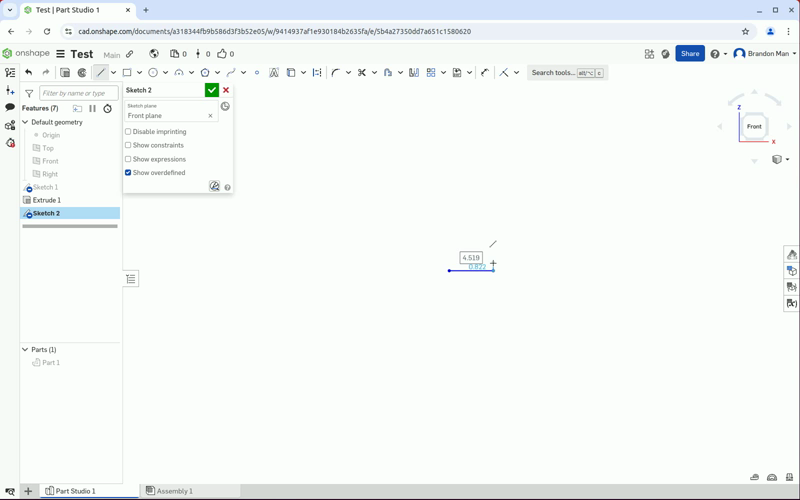
scroll(6)
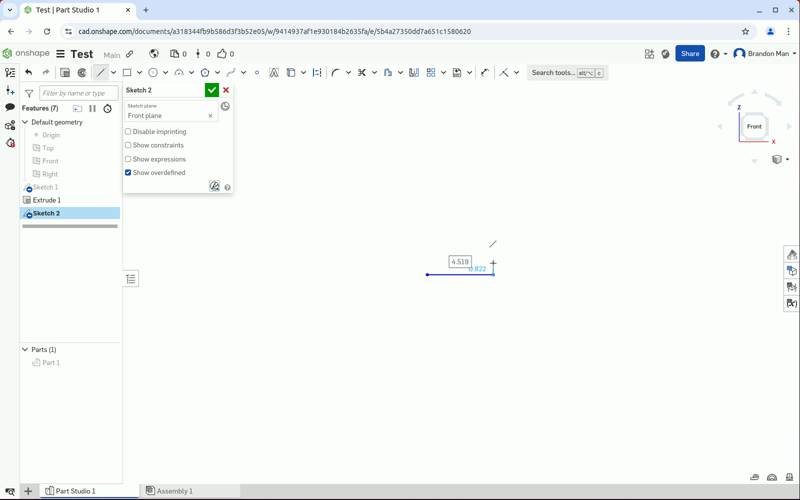
scroll(6)
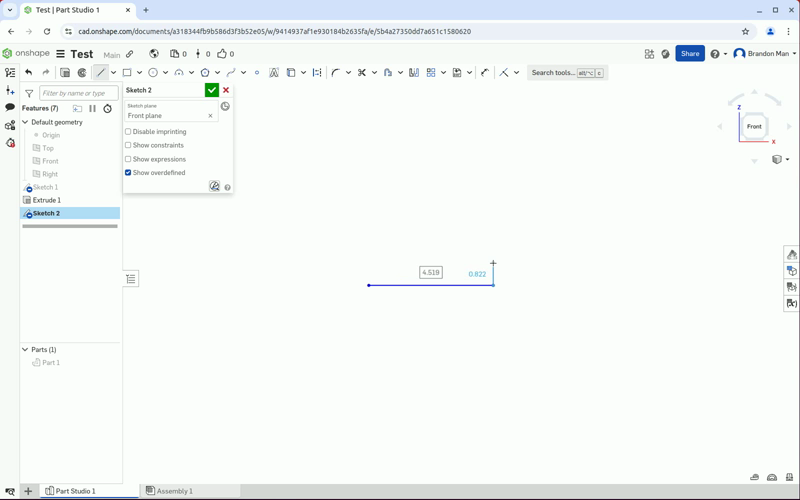
scroll(6)
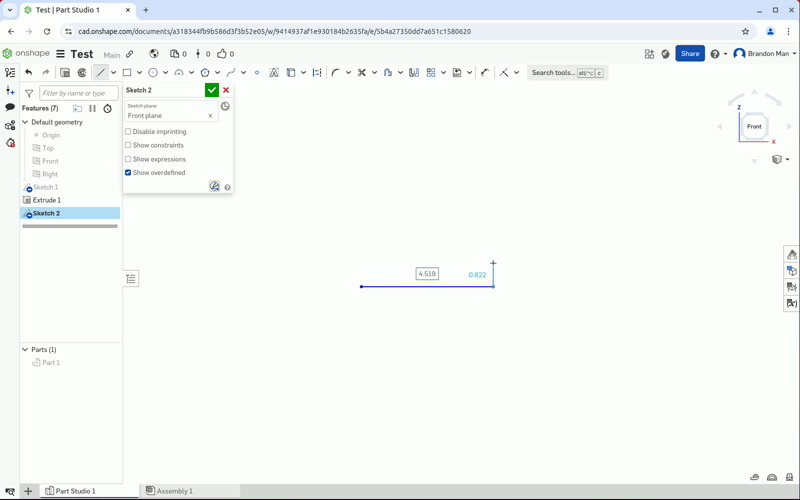
scroll(6)
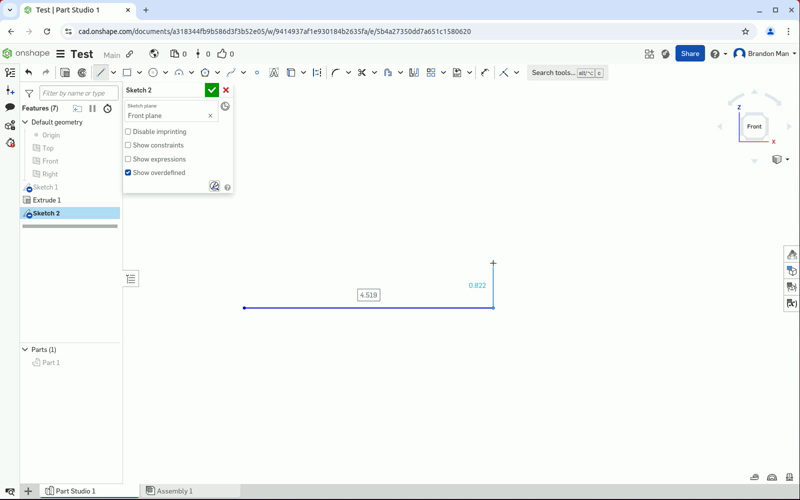
click(493, 262)
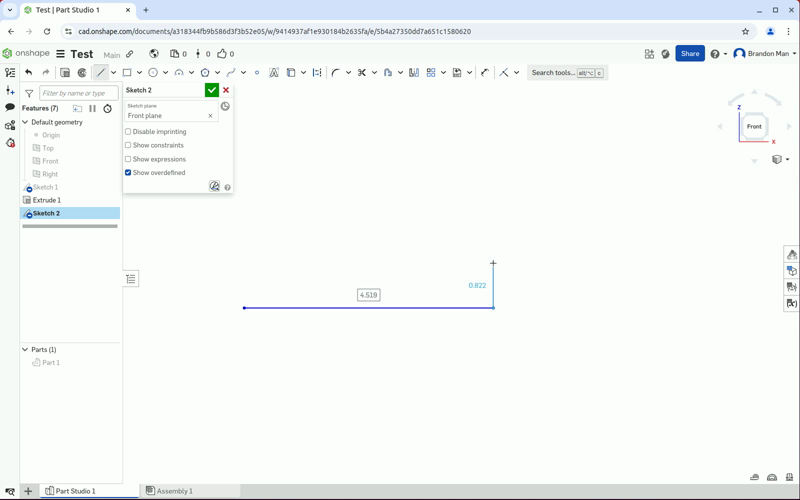
scroll(-6)
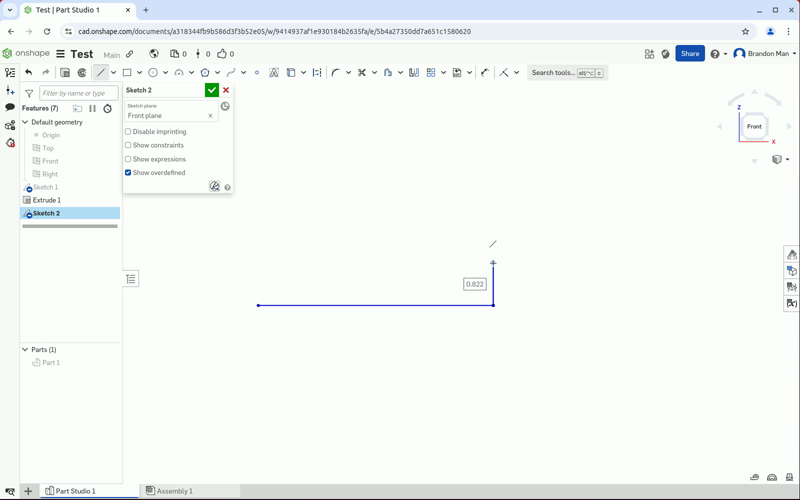
scroll(-6)
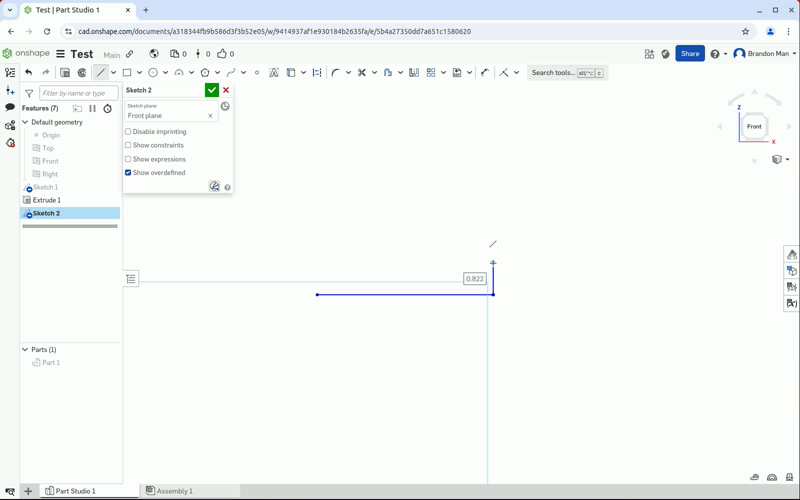
scroll(-6)
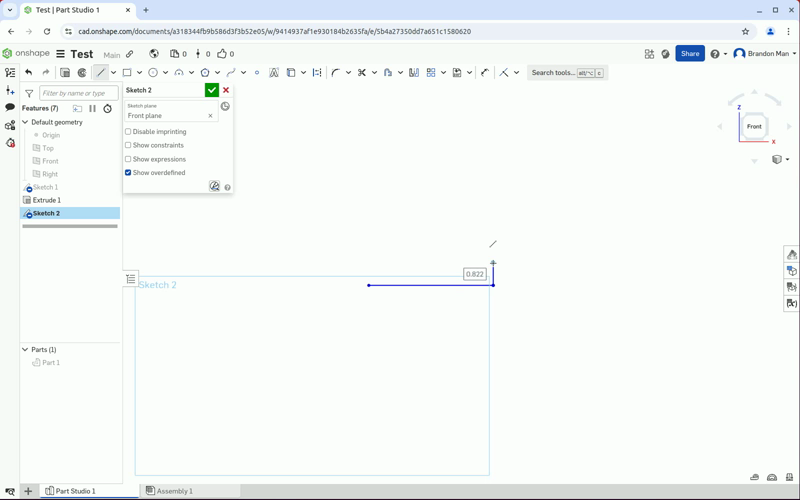
scroll(-6)
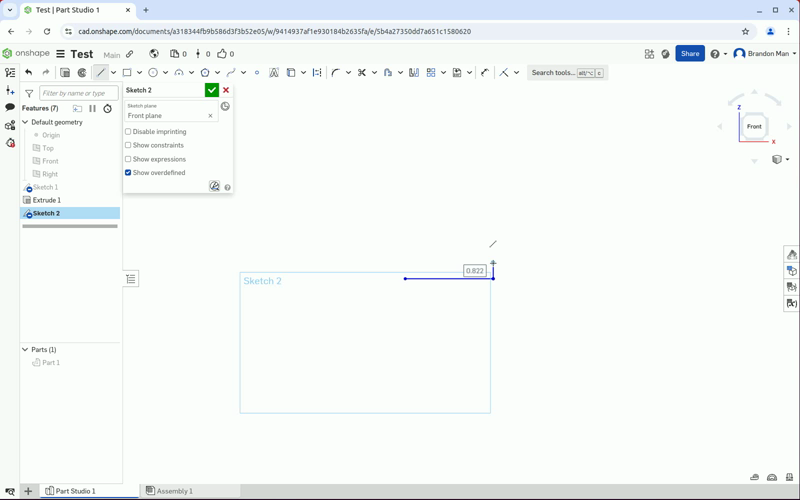
scroll(-6)
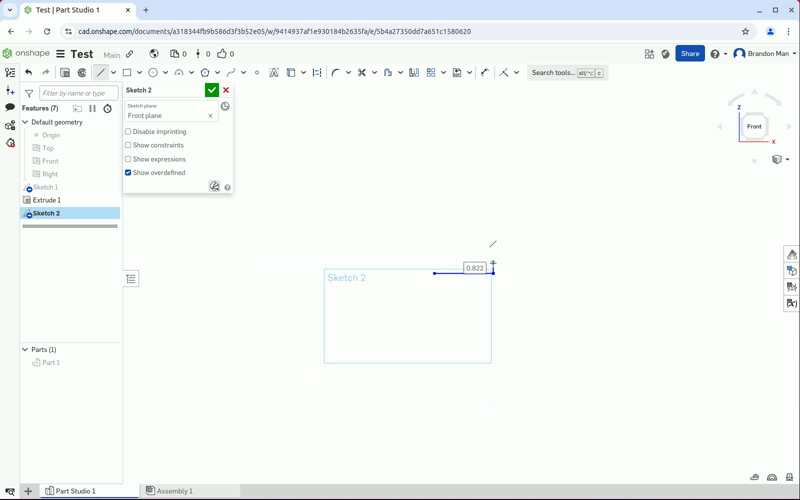
scroll(-6)
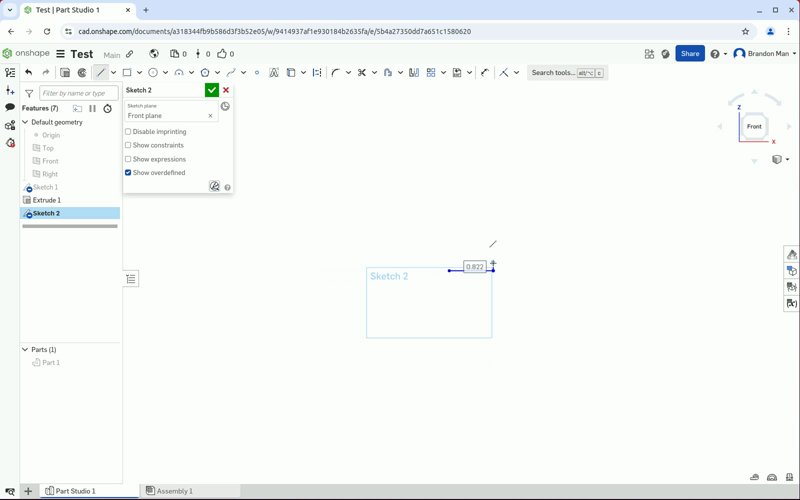
scroll(-6)
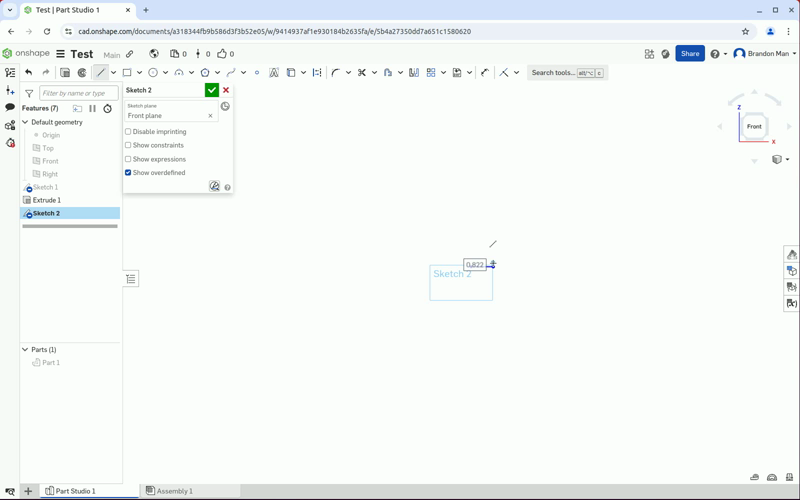
key_up(shift)
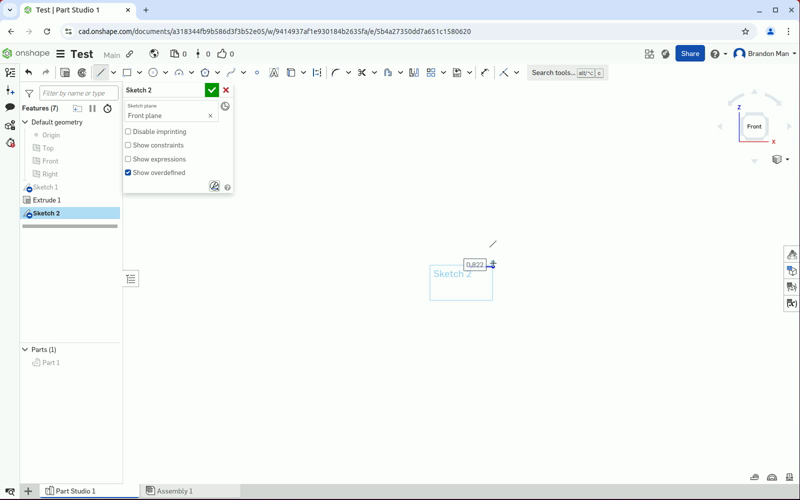
key_down(shift)
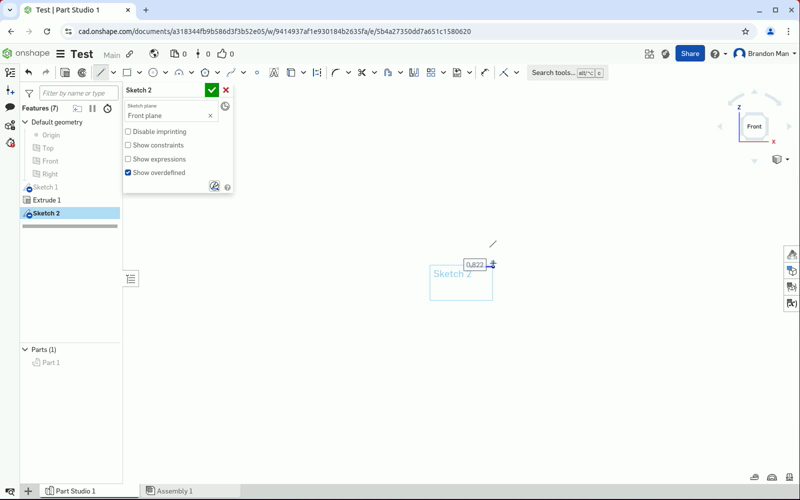
mouse_move(523, 262)
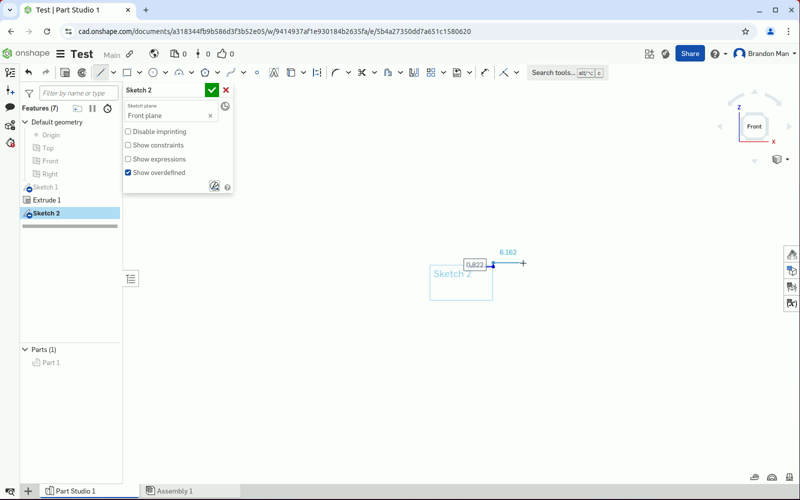
mouse_move(471, 262)
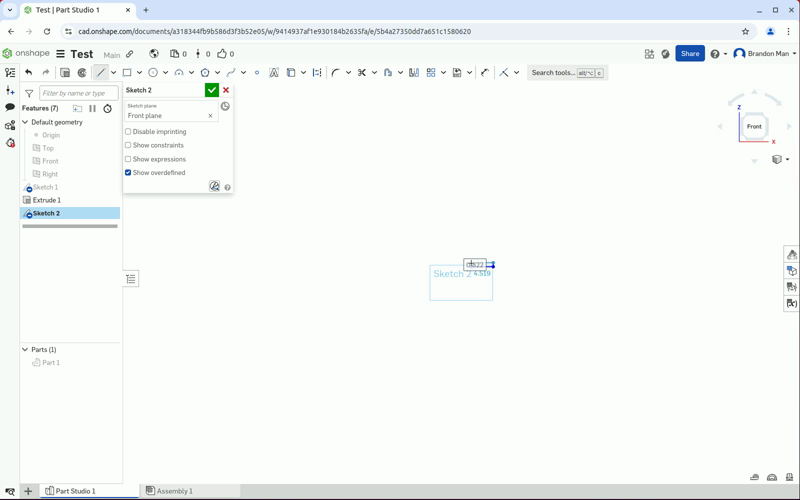
scroll(6)
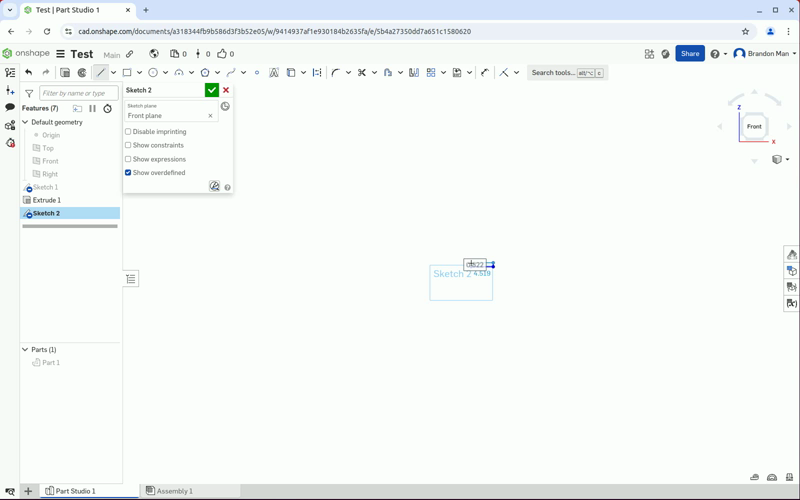
scroll(6)
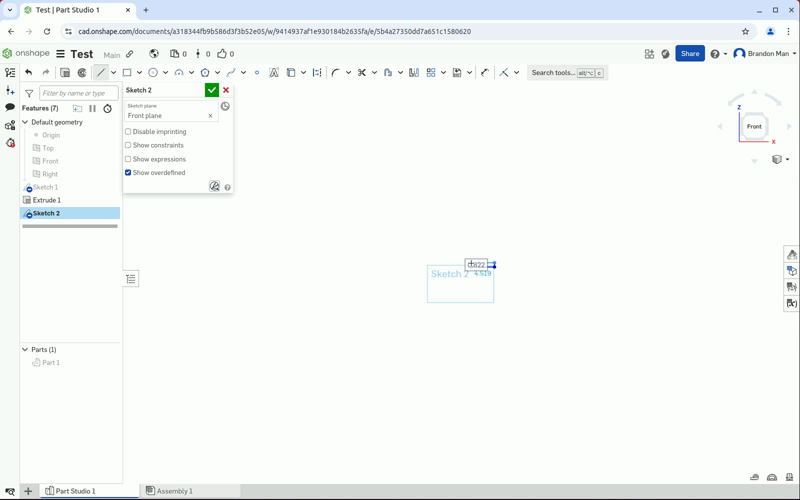
scroll(6)
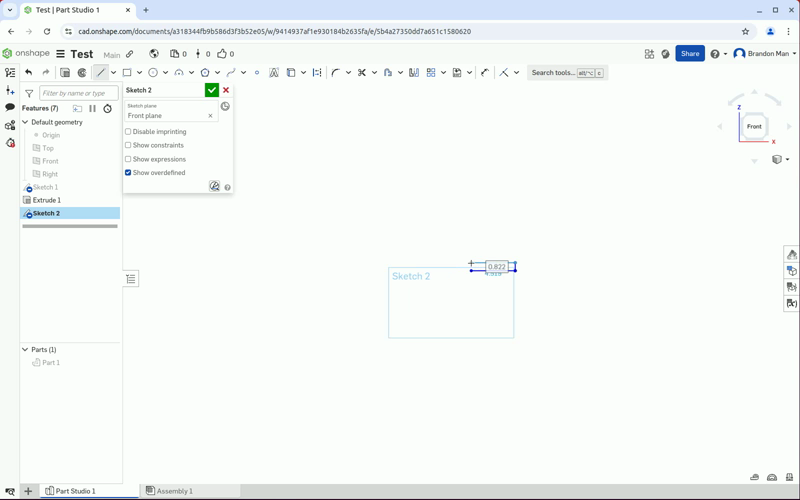
scroll(6)
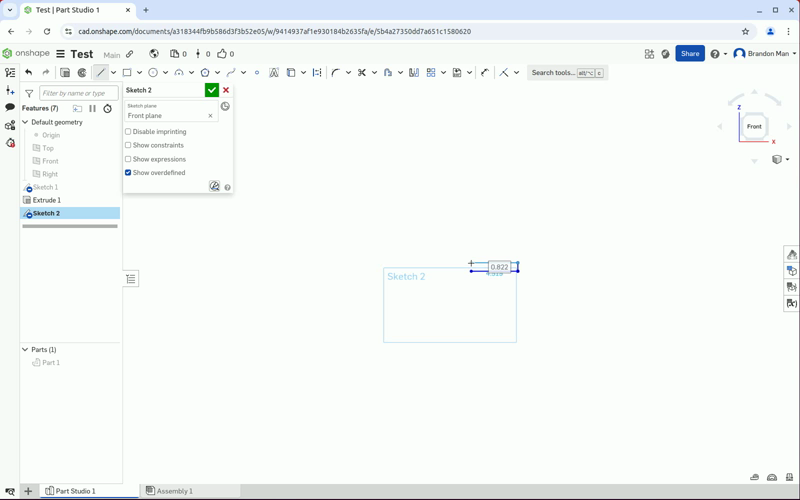
scroll(6)
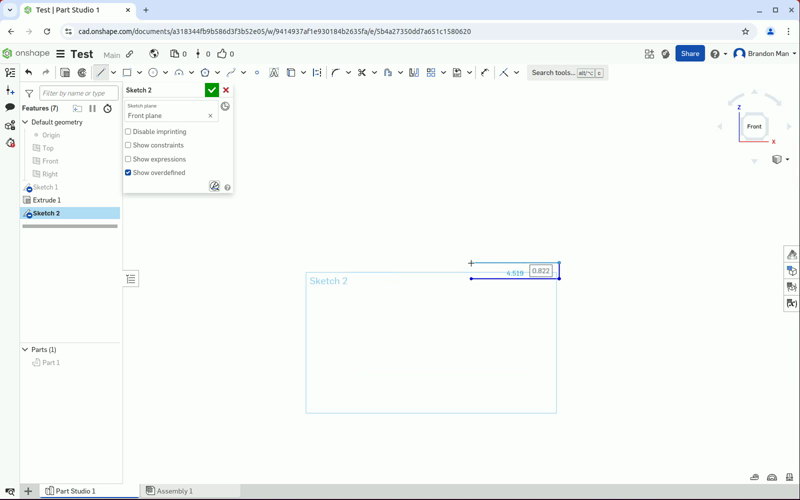
scroll(6)
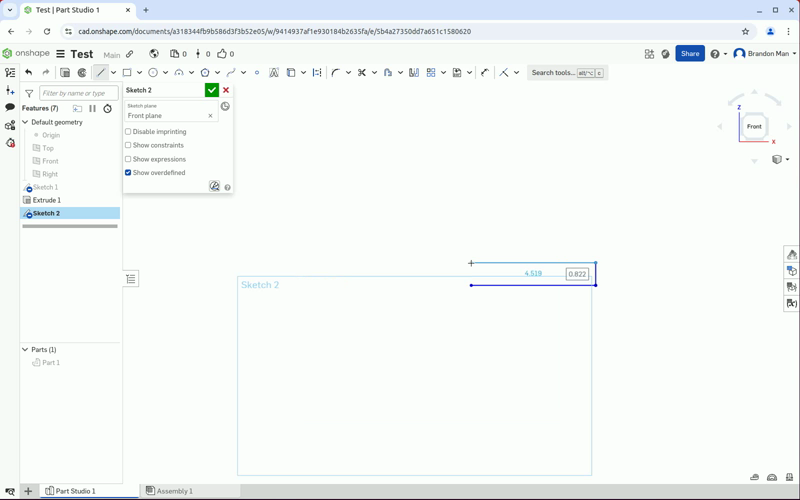
scroll(6)
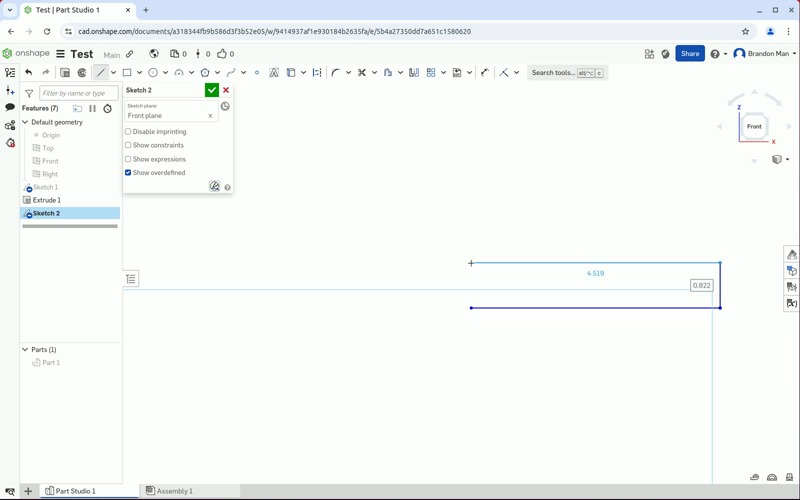
click(471, 262)
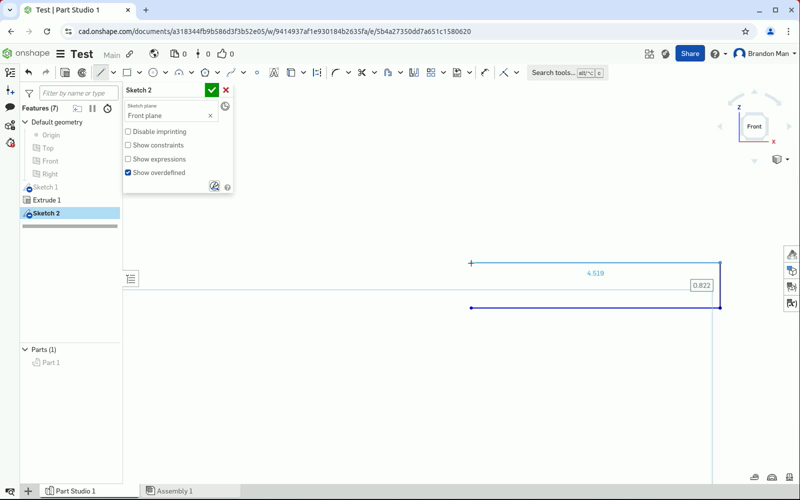
scroll(-6)
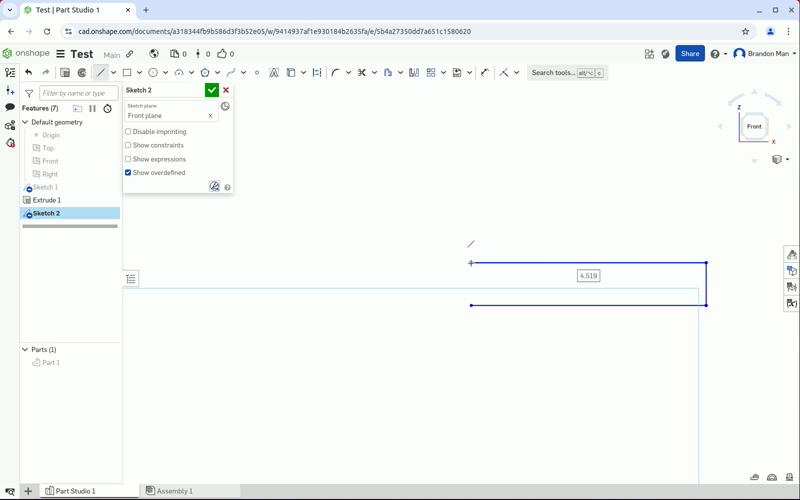
scroll(-6)
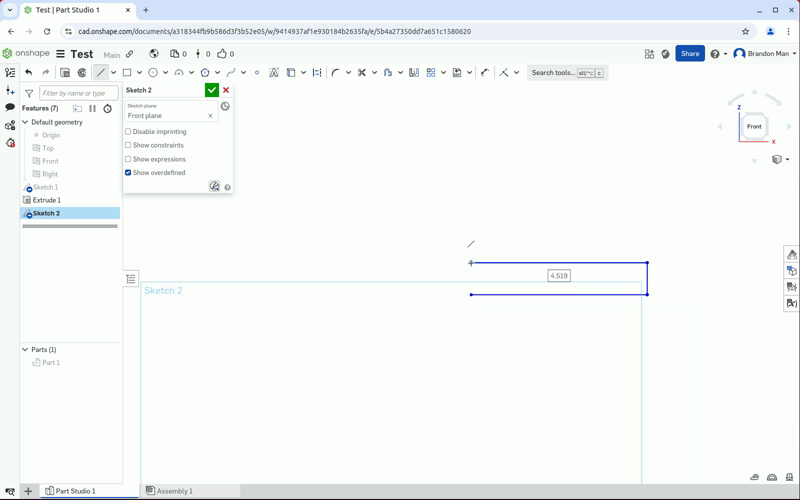
scroll(-6)
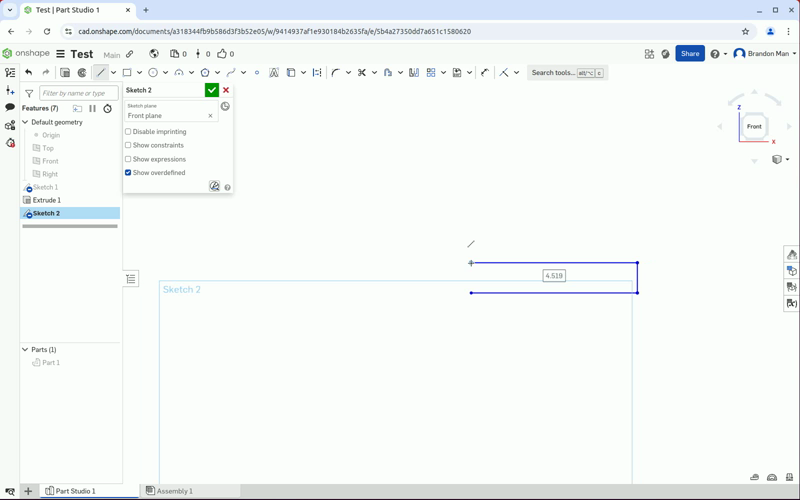
scroll(-6)
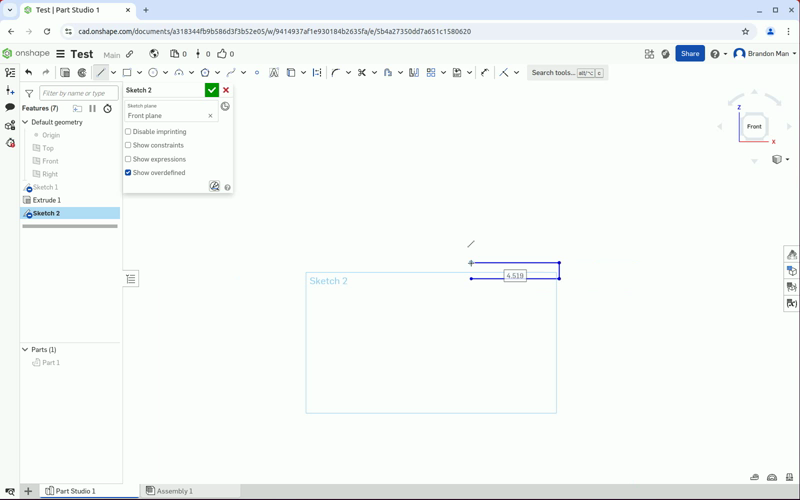
scroll(-6)
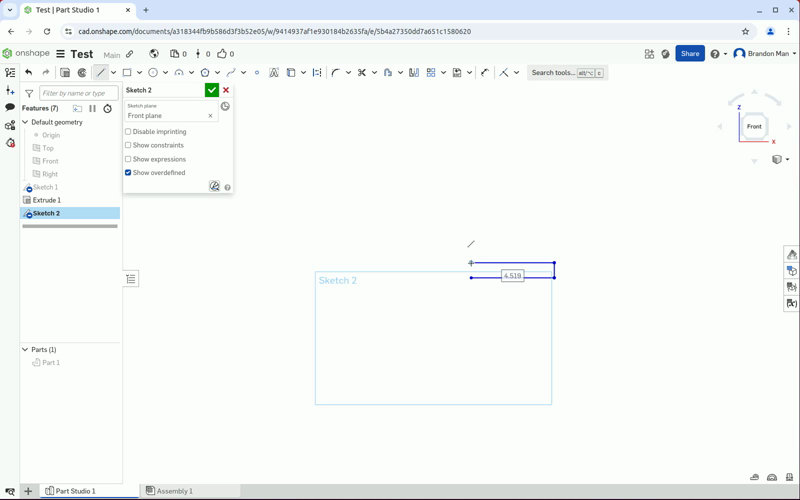
scroll(-6)
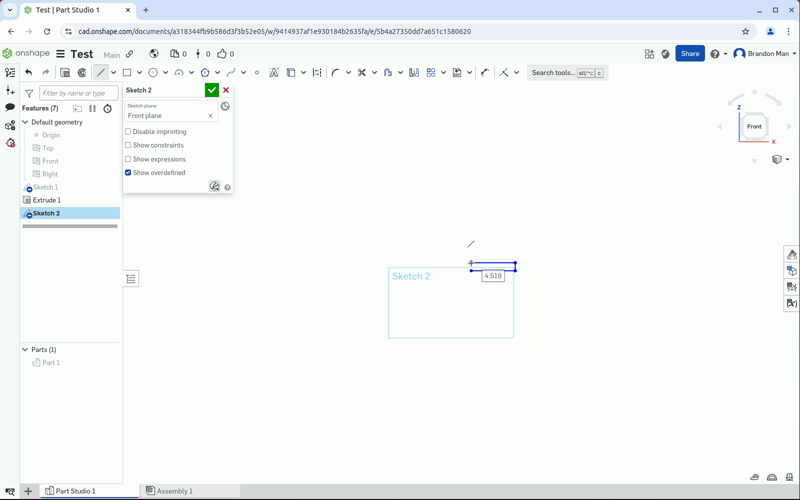
scroll(-6)
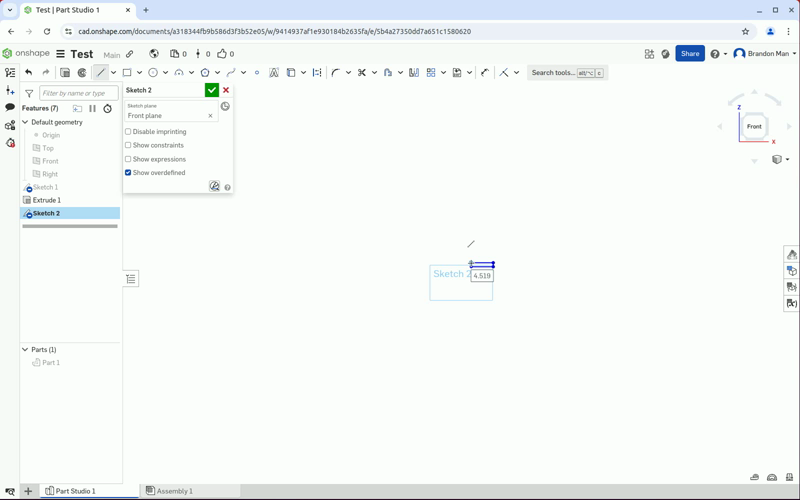
key_up(shift)
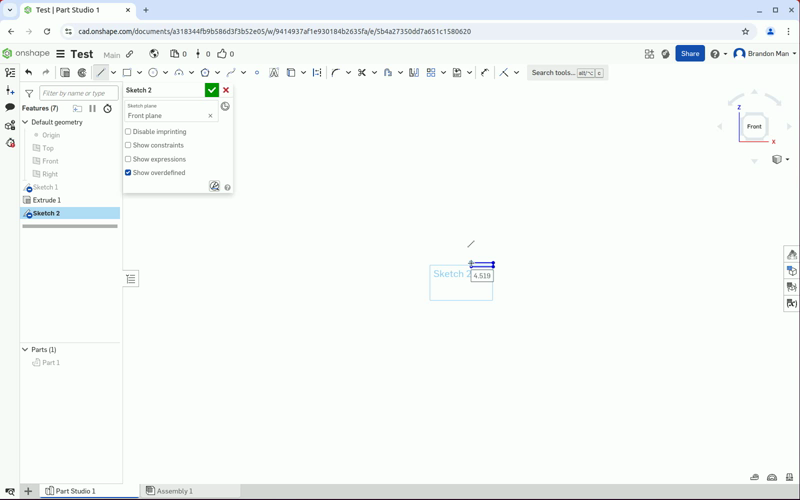
mouse_move(501, 262)
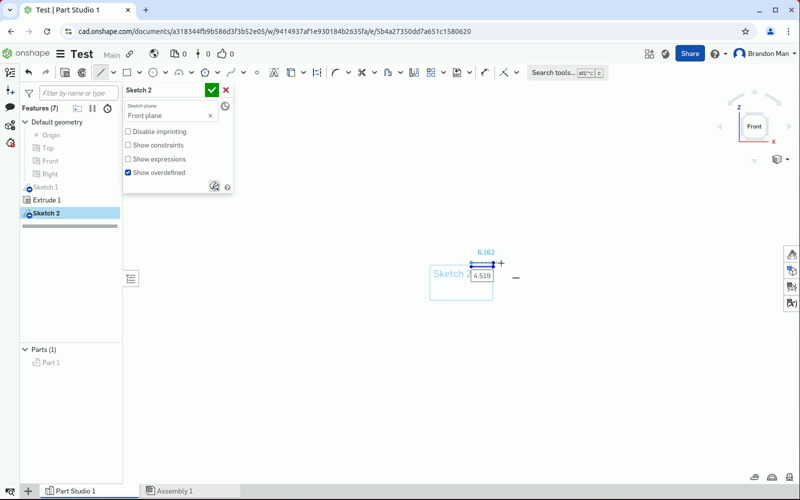
key_down(shift)
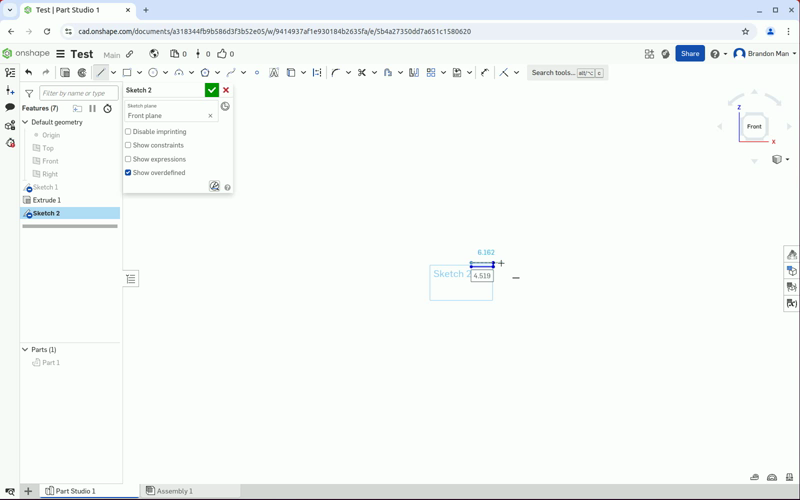
mouse_move(471, 266)
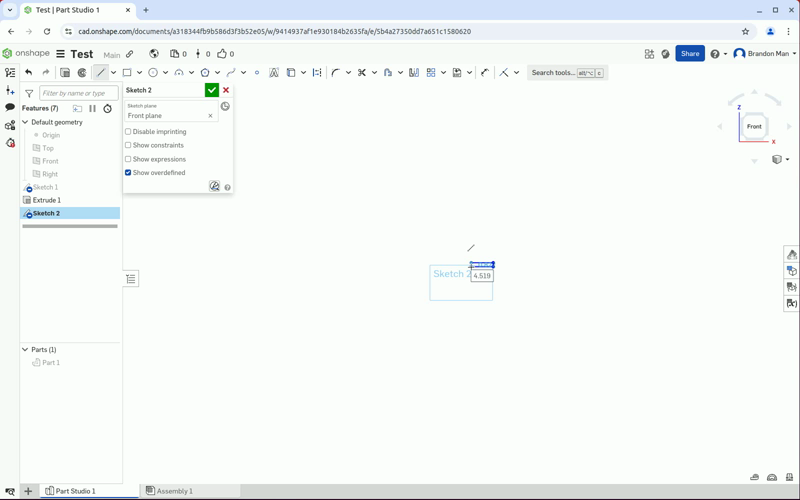
scroll(6)
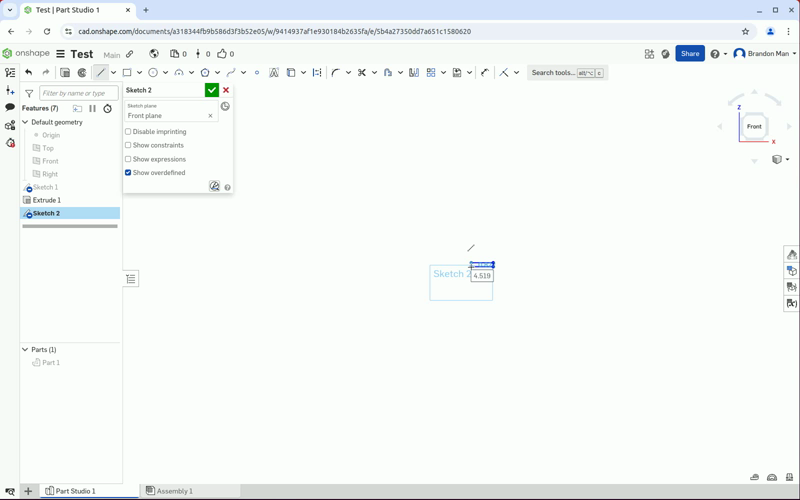
scroll(6)
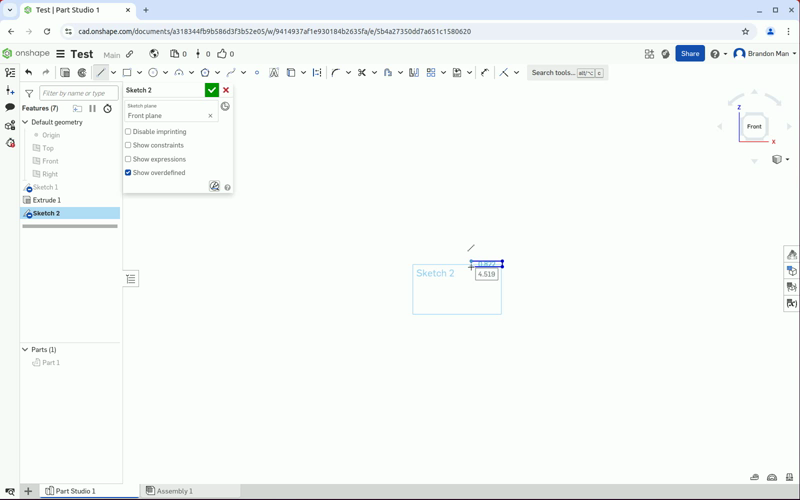
scroll(6)
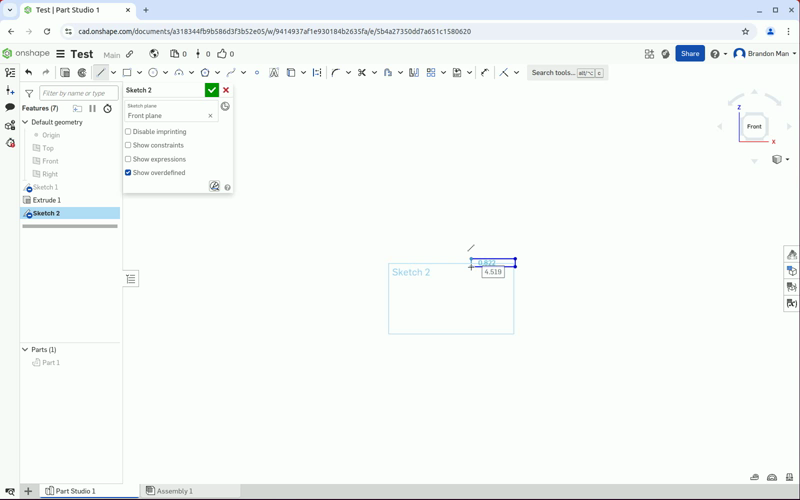
scroll(6)
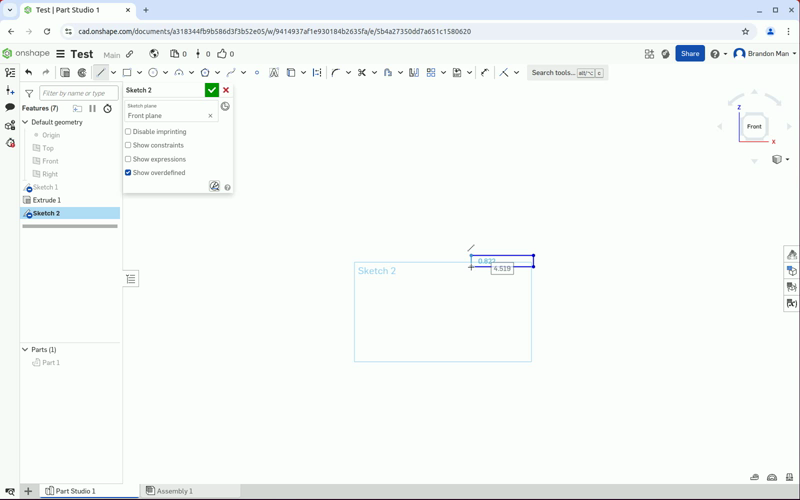
scroll(6)
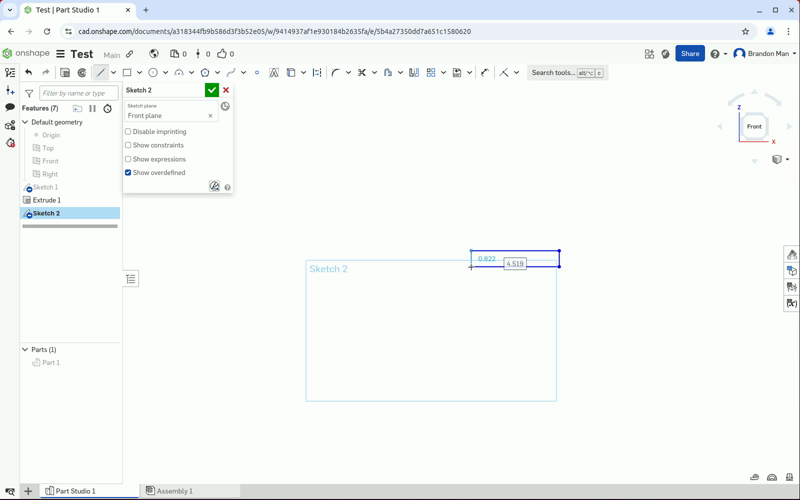
scroll(6)
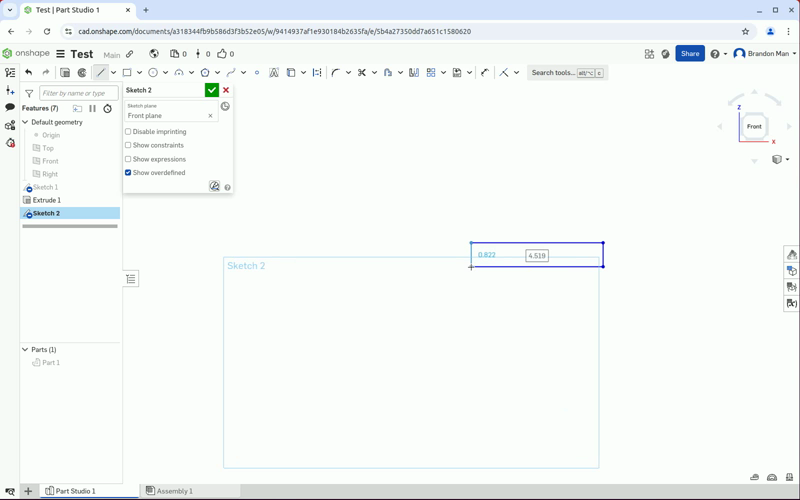
scroll(6)
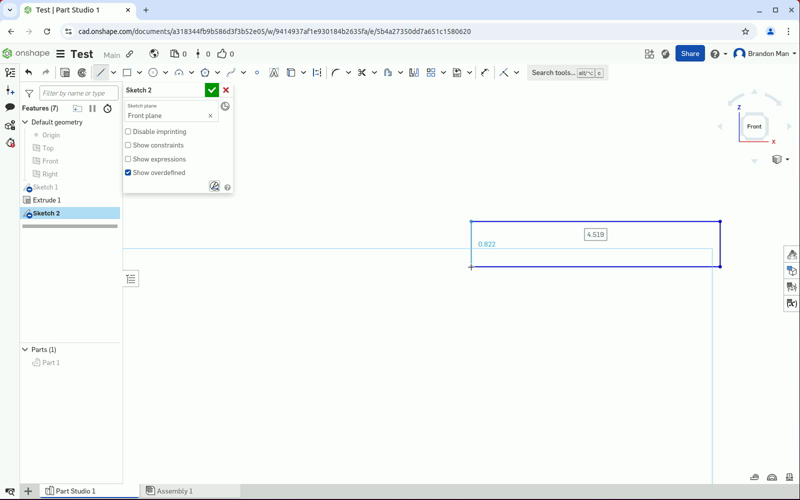
key_up(shift)
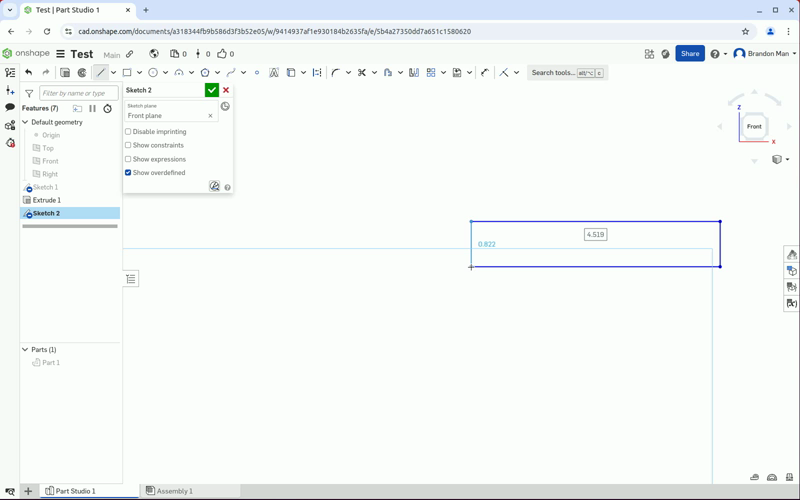
click(471, 266)
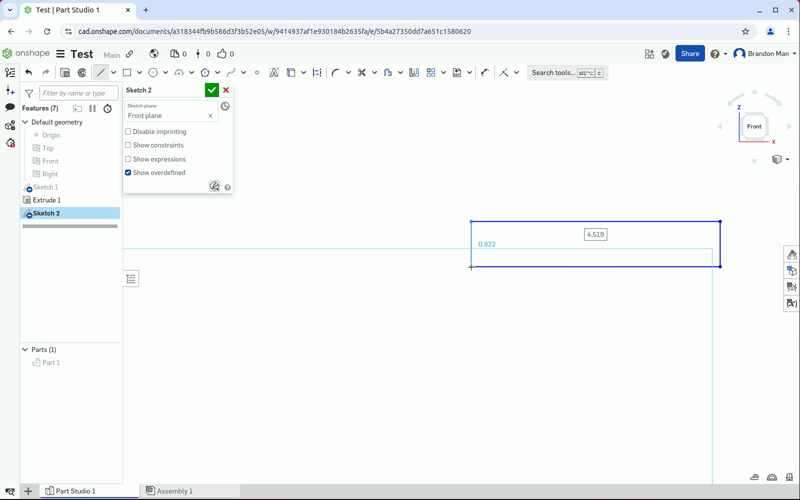
scroll(-6)
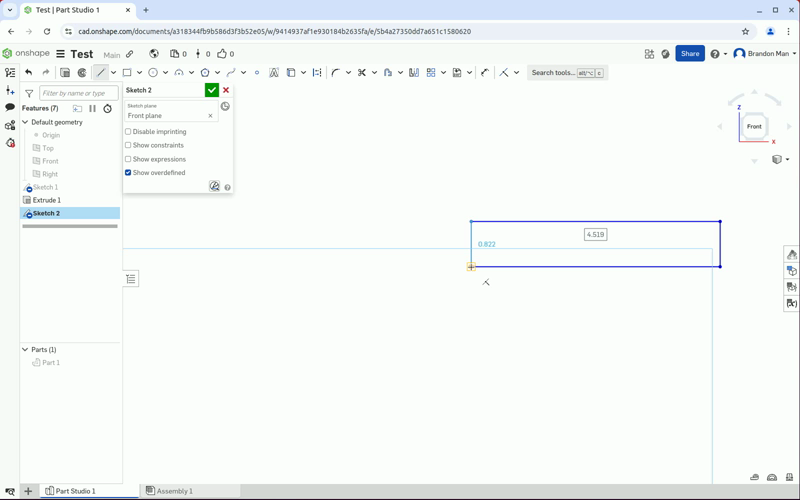
scroll(-6)
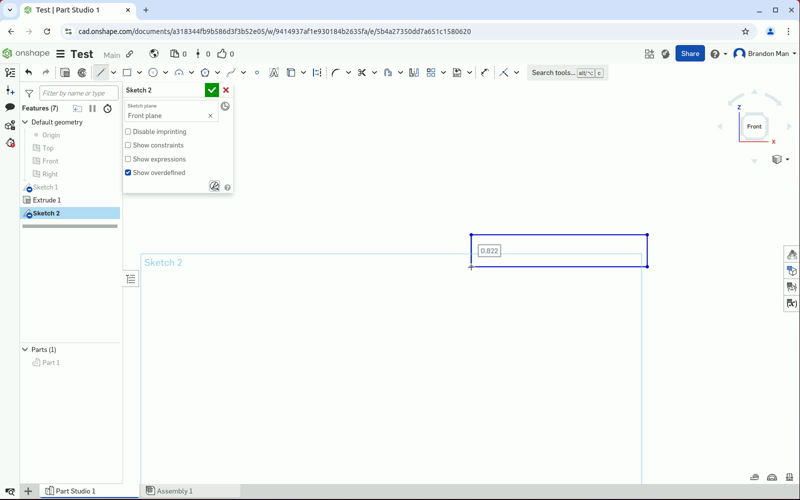
scroll(-6)
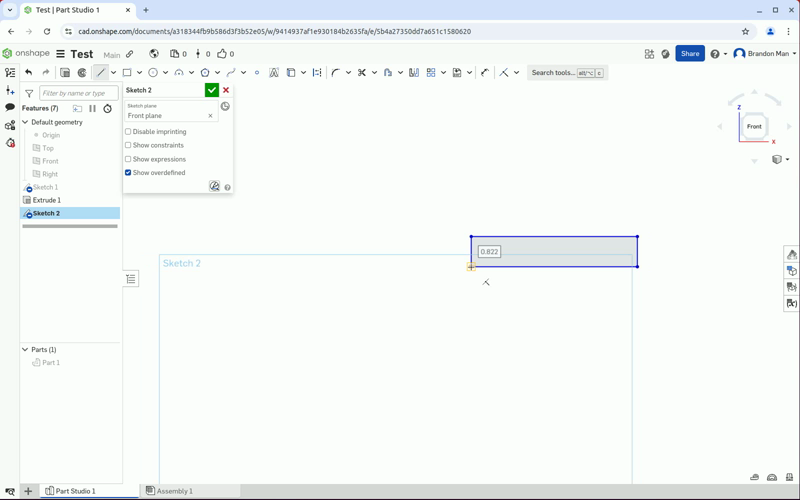
scroll(-6)
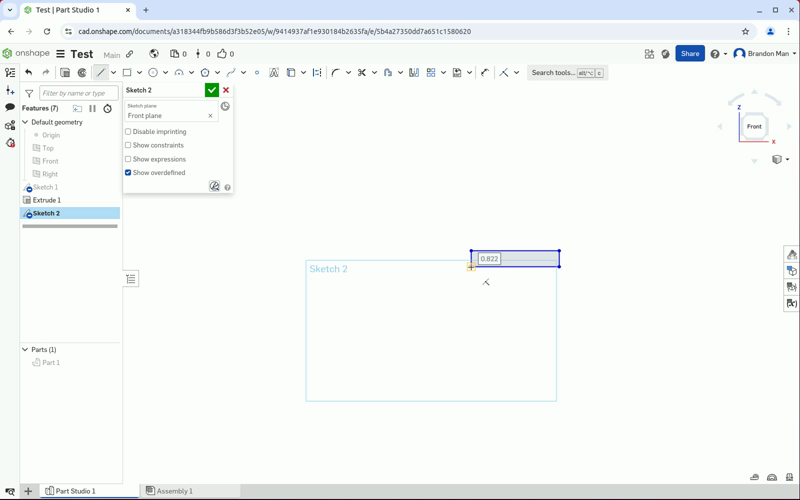
scroll(-6)
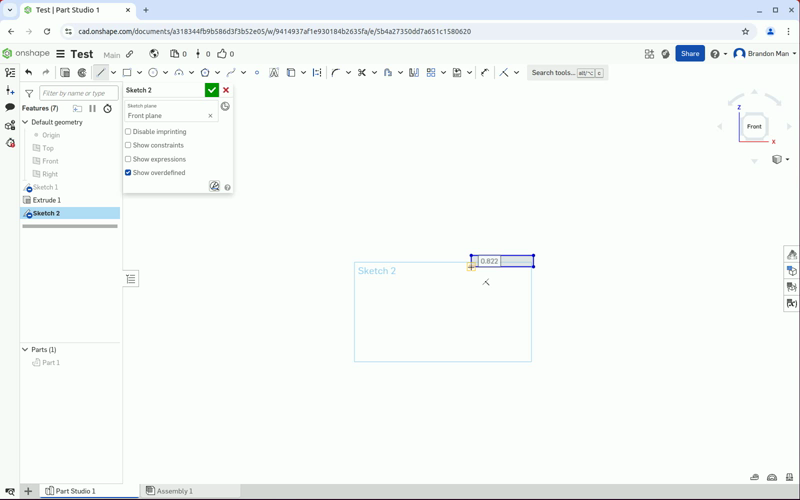
scroll(-6)
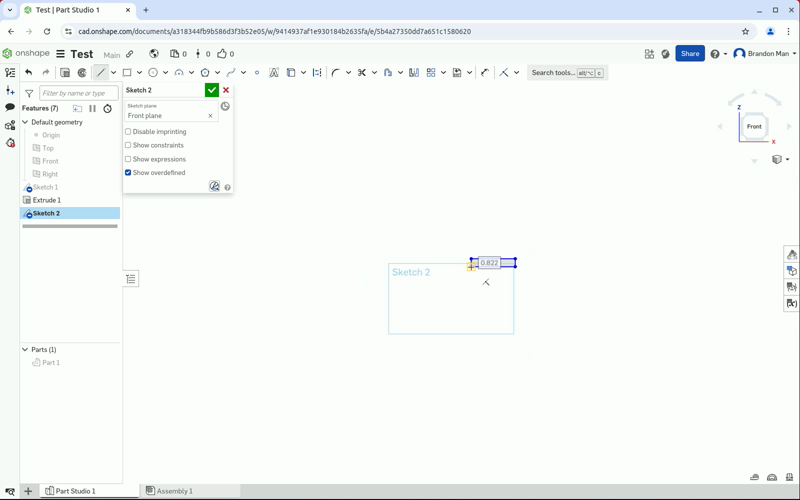
scroll(-6)
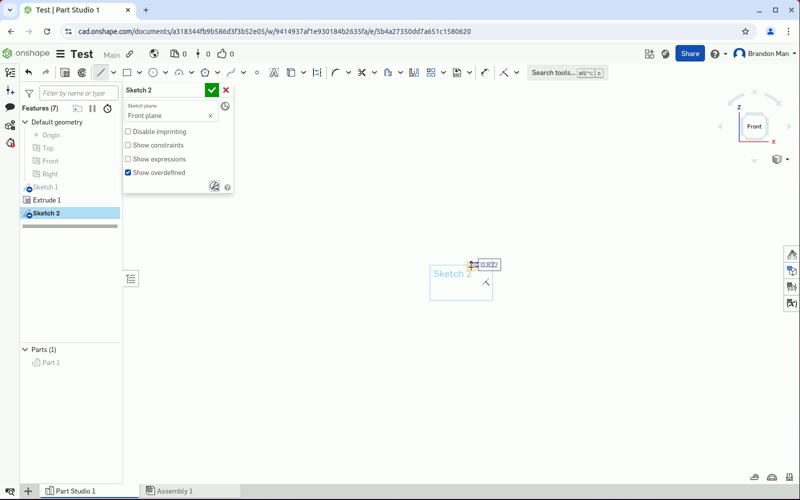
key(esc)
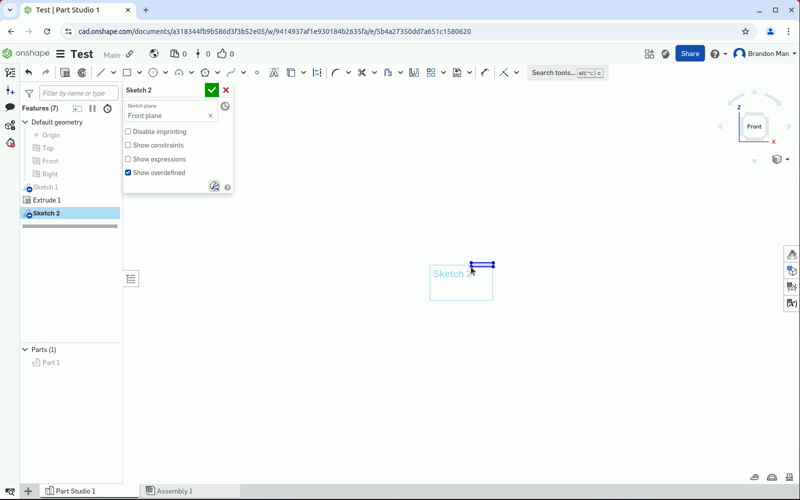
mouse_move(480, 263)
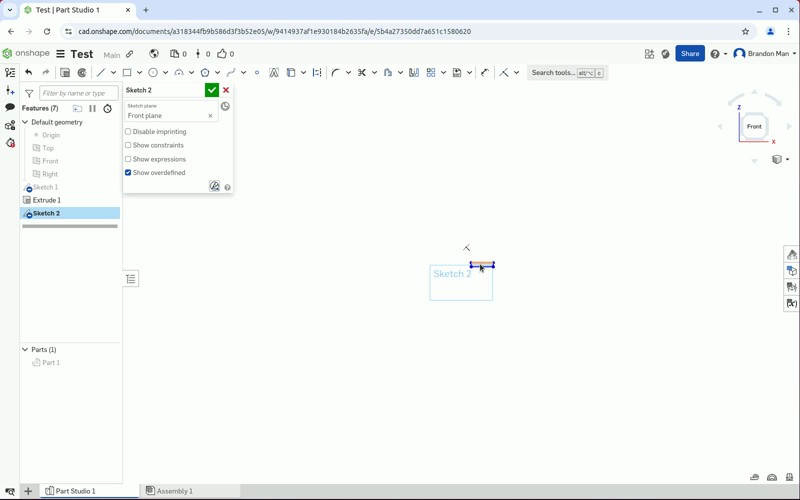
scroll(6)
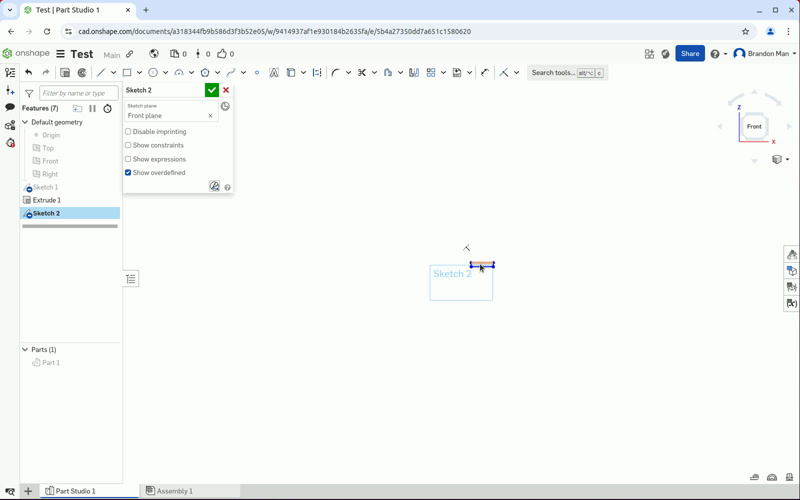
scroll(6)
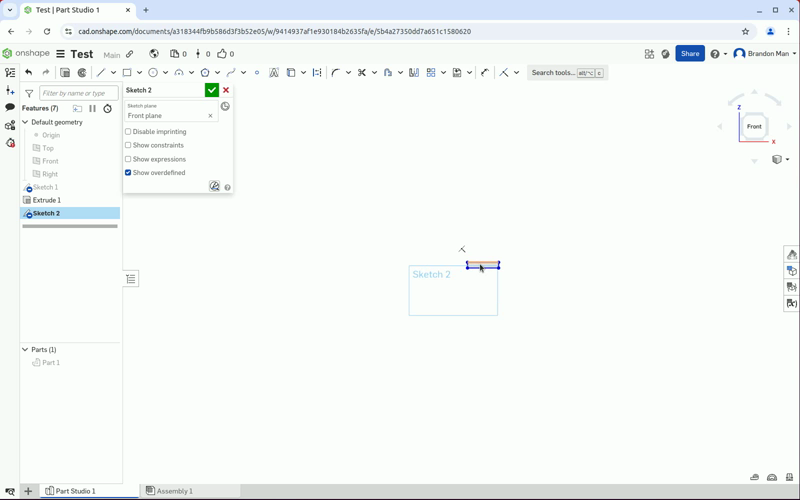
scroll(6)
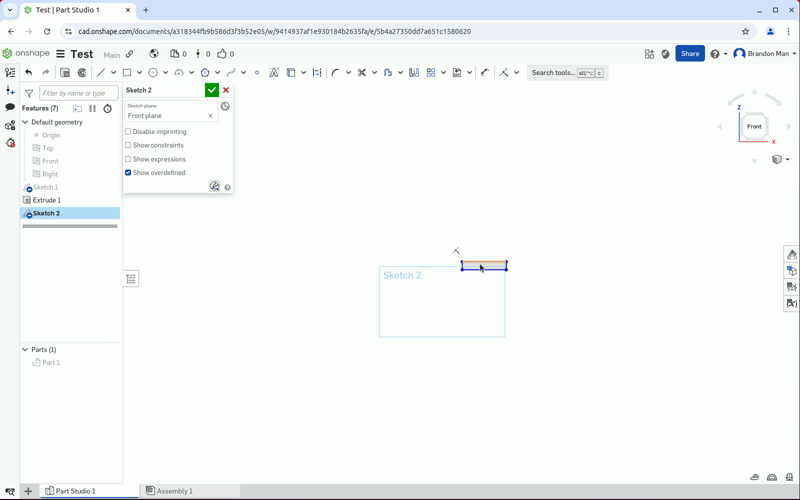
scroll(6)
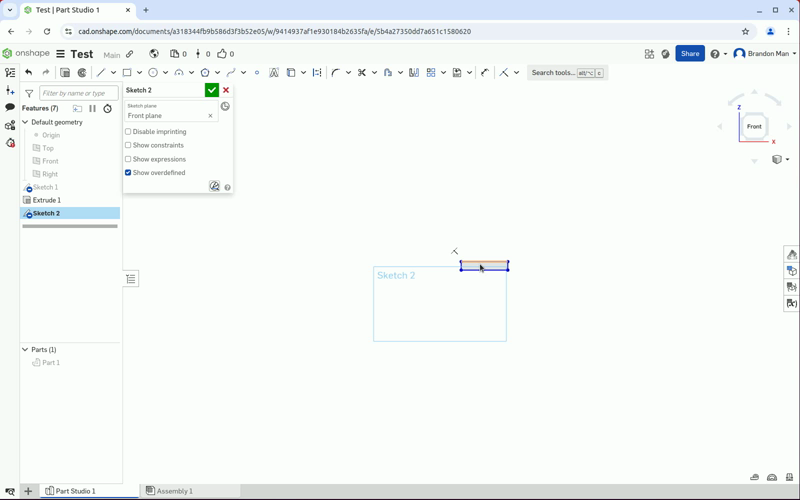
scroll(6)
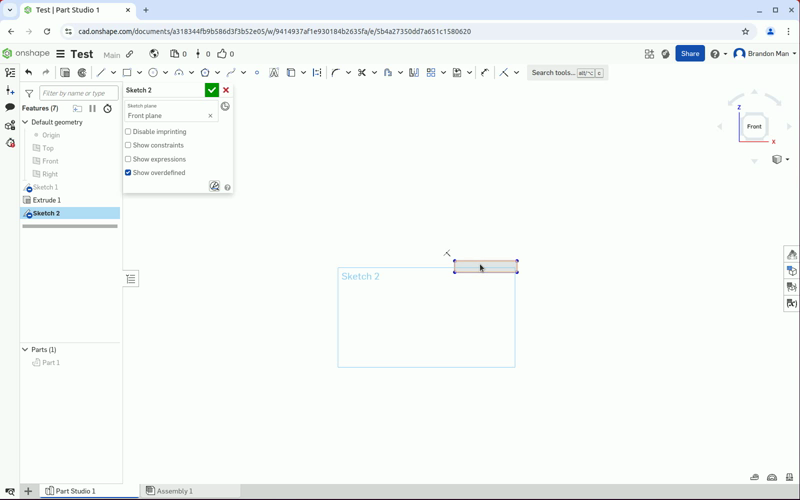
scroll(6)
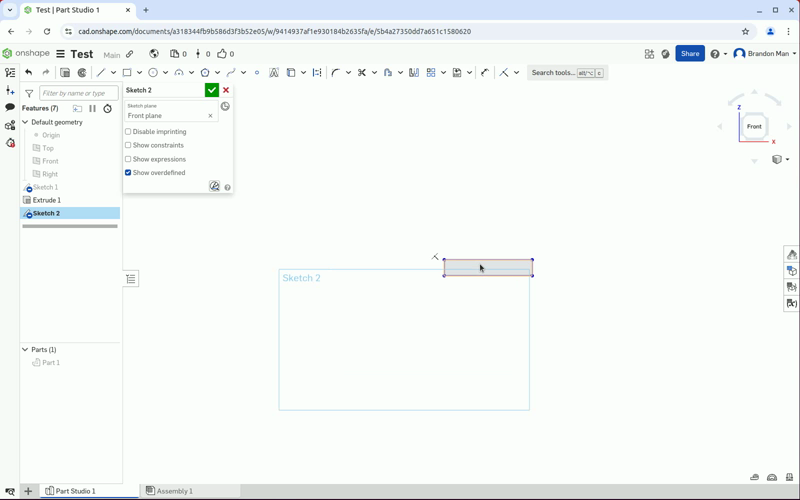
scroll(6)
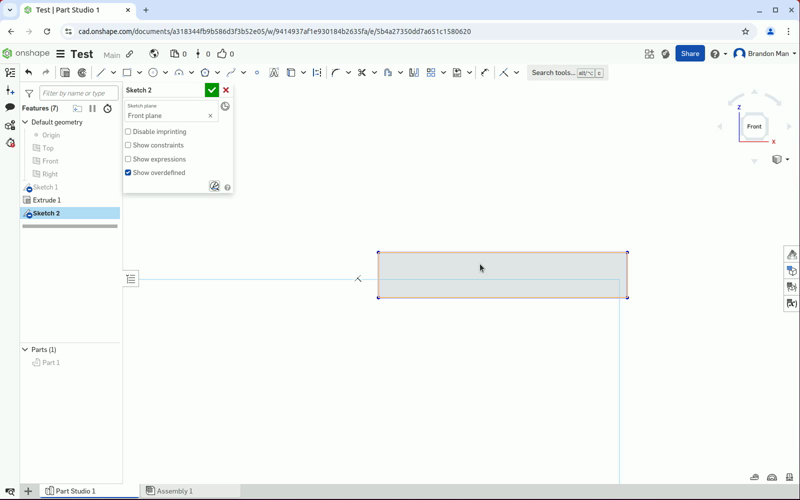
click(480, 263)
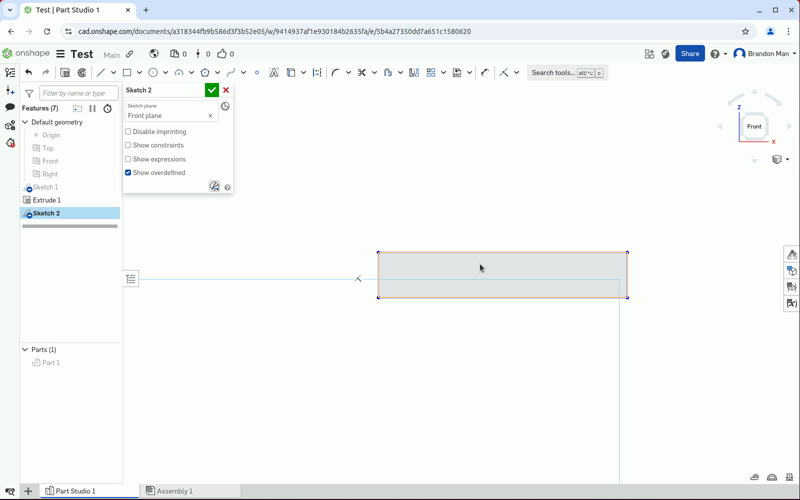
scroll(-6)
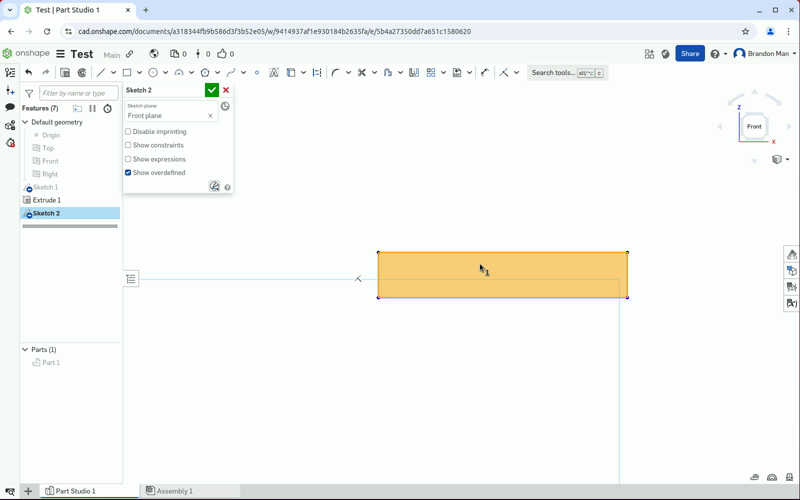
scroll(-6)
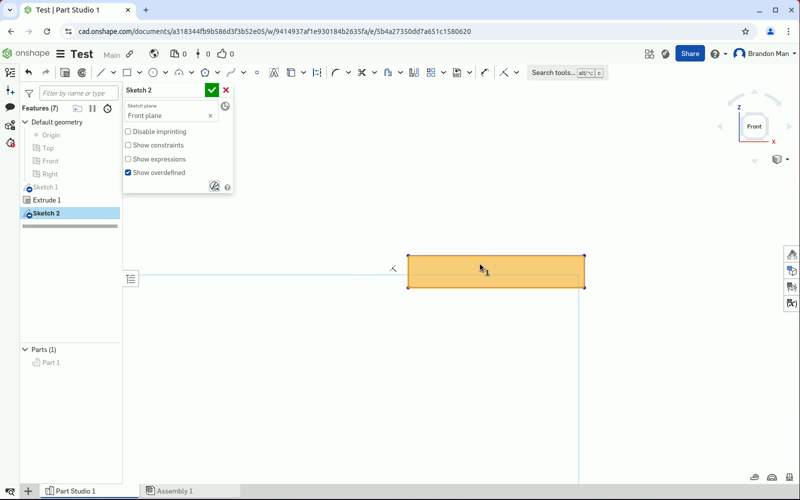
scroll(-6)
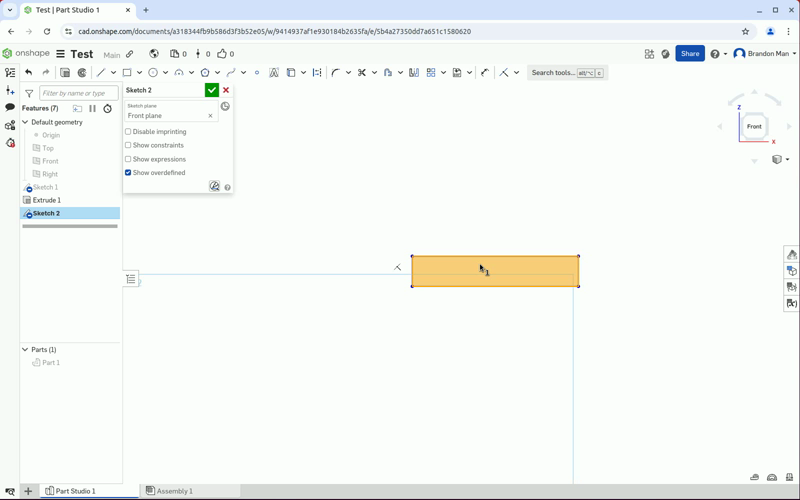
scroll(-6)
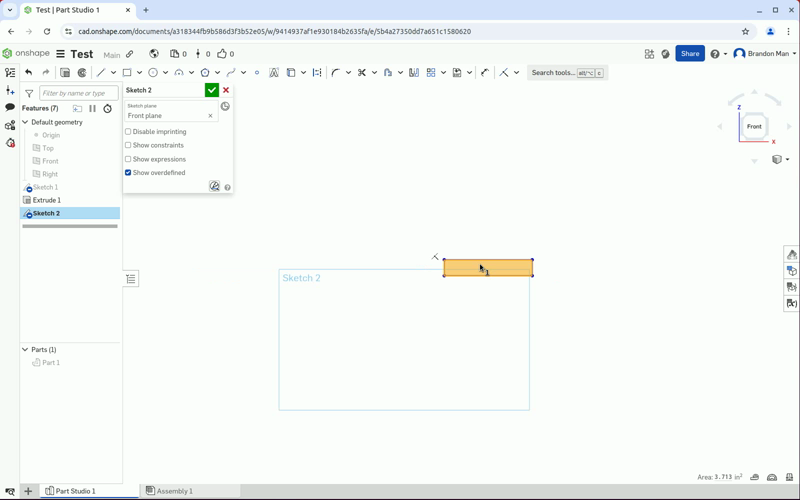
scroll(-6)
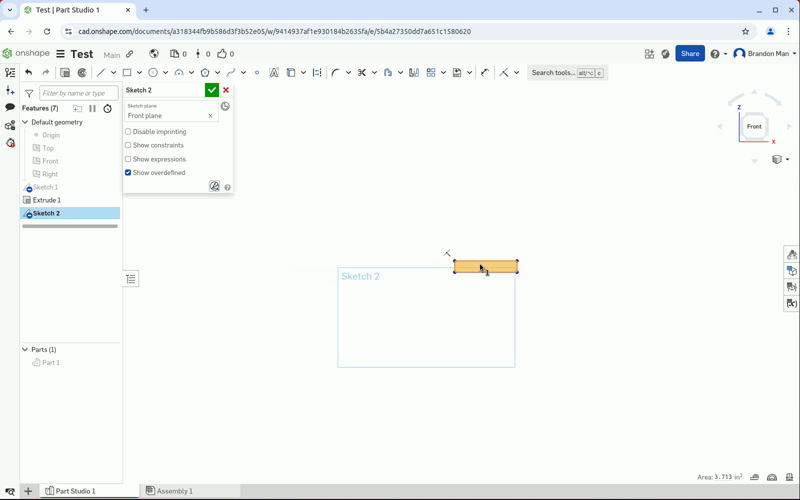
scroll(-6)
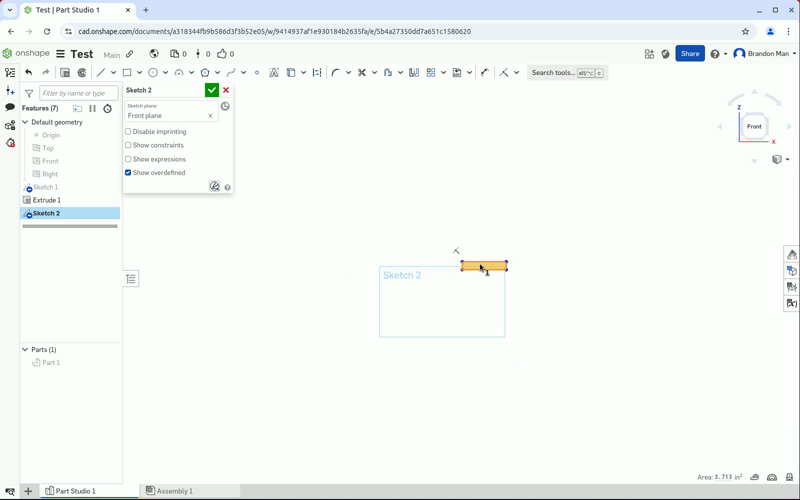
scroll(-6)
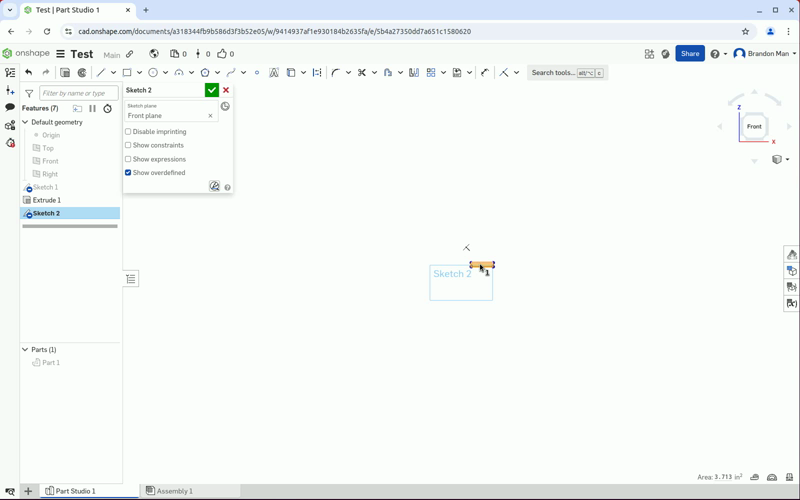
mouse_move(73, 352)
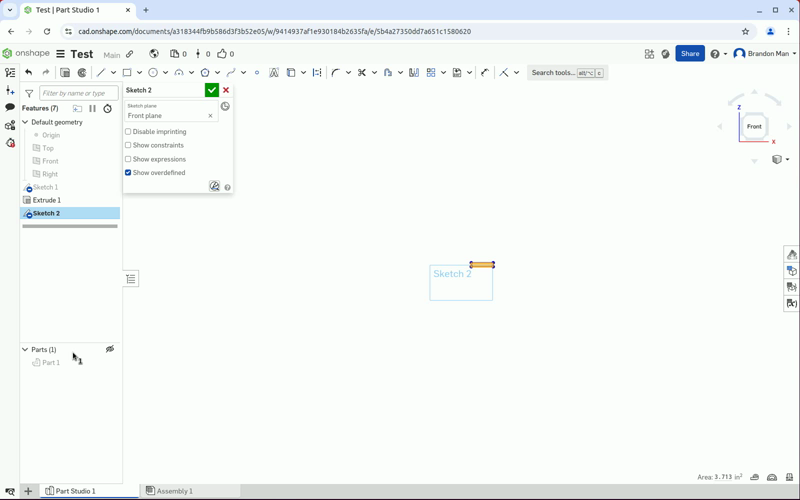
key(shift+y)
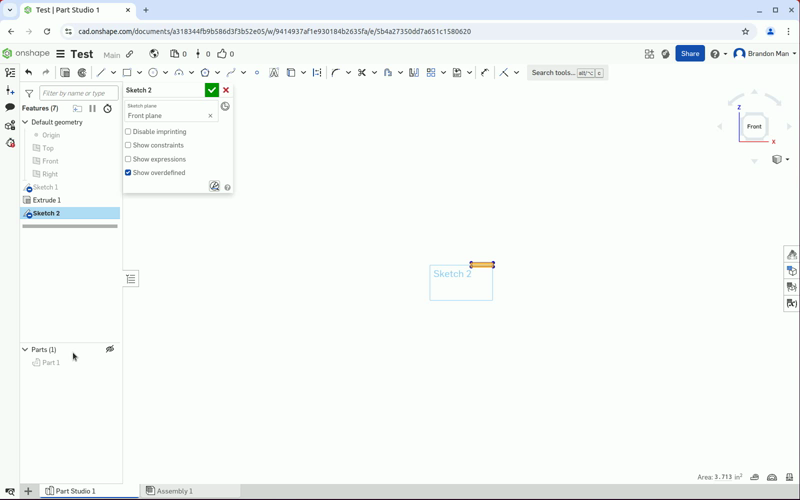
key(shift+e)
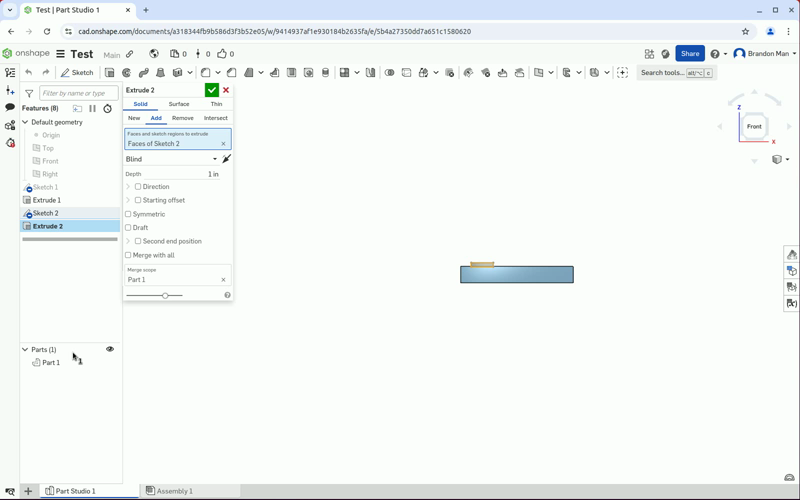
mouse_move(143, 106)
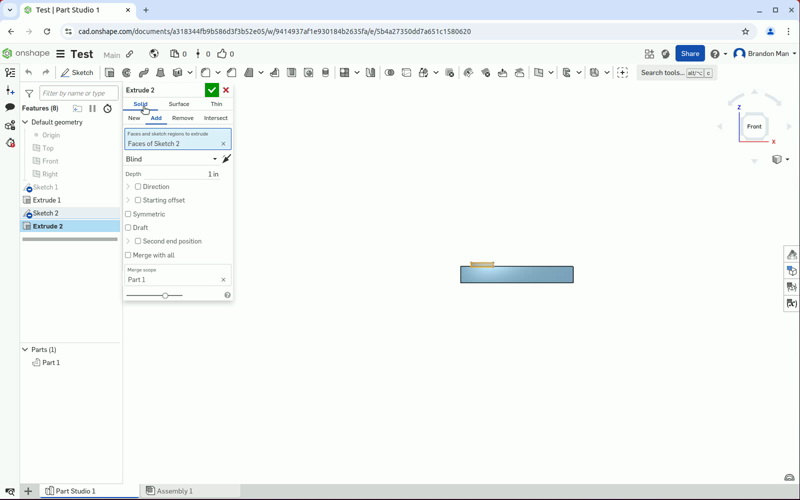
click(143, 106)
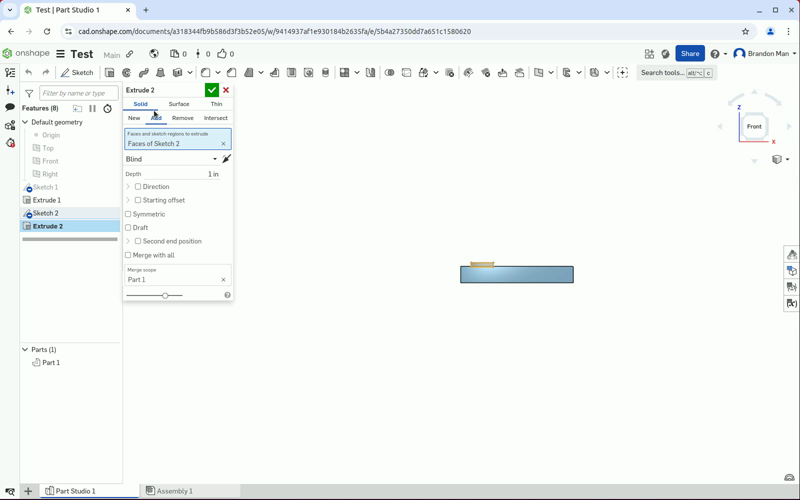
mouse_move(186, 120)
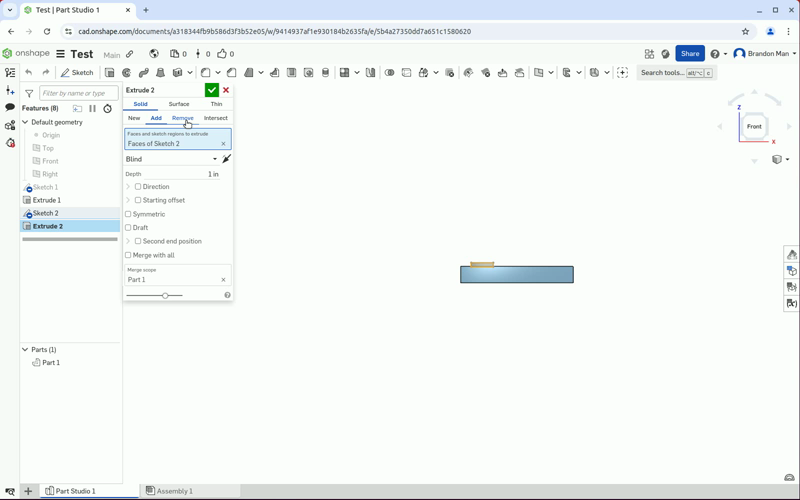
click(186, 120)
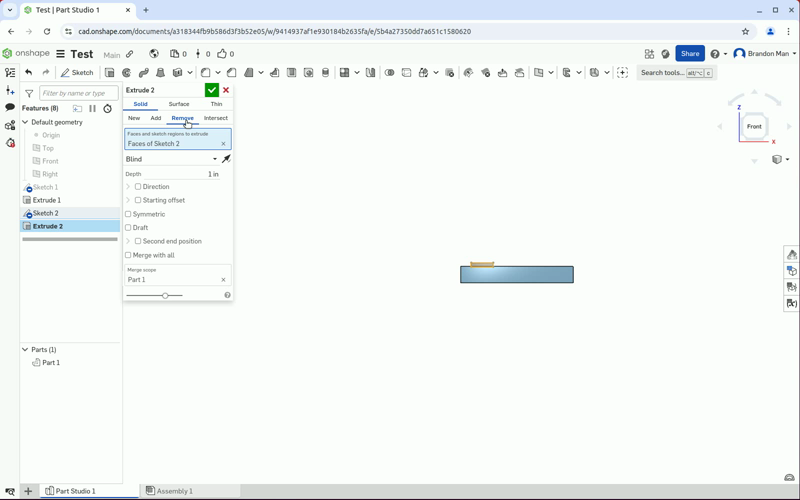
key(tab, 4)
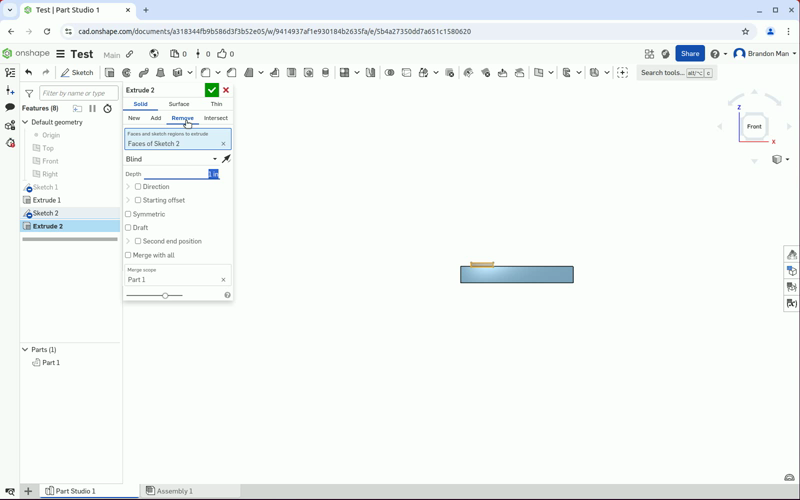
text(17.331)
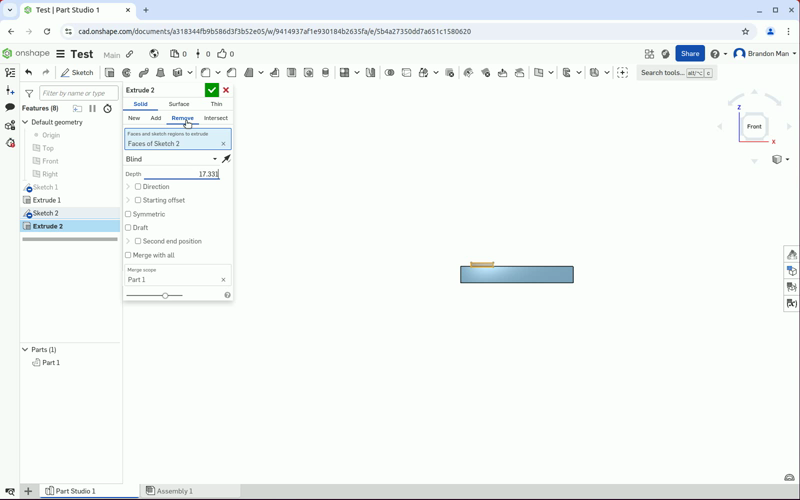
key(tab, 6)
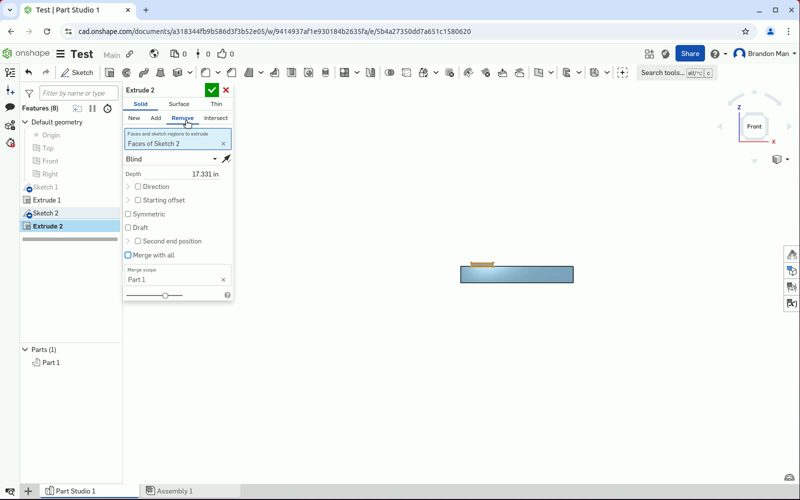
key(space)
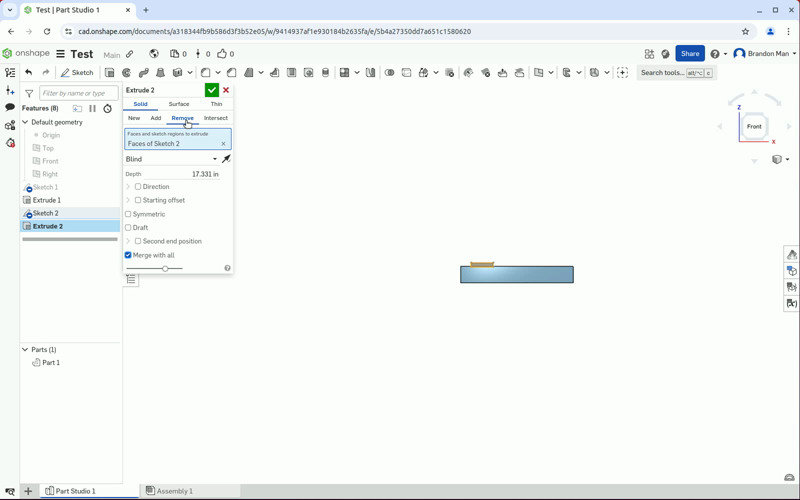
key(enter)
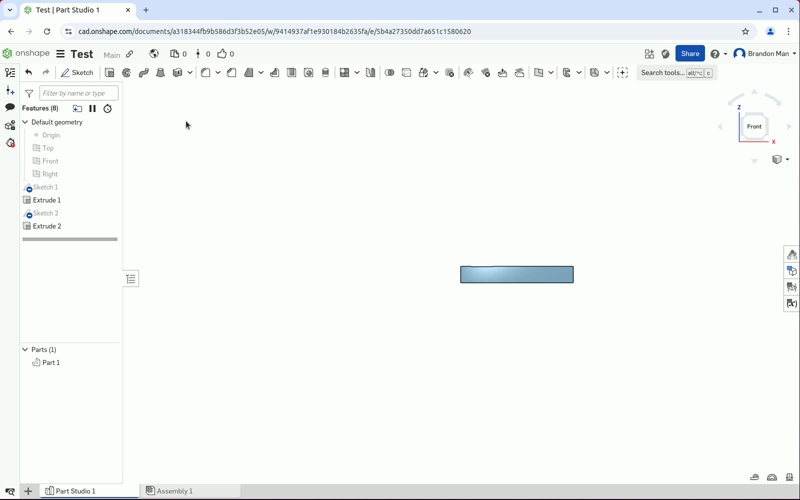
key(shift+h)
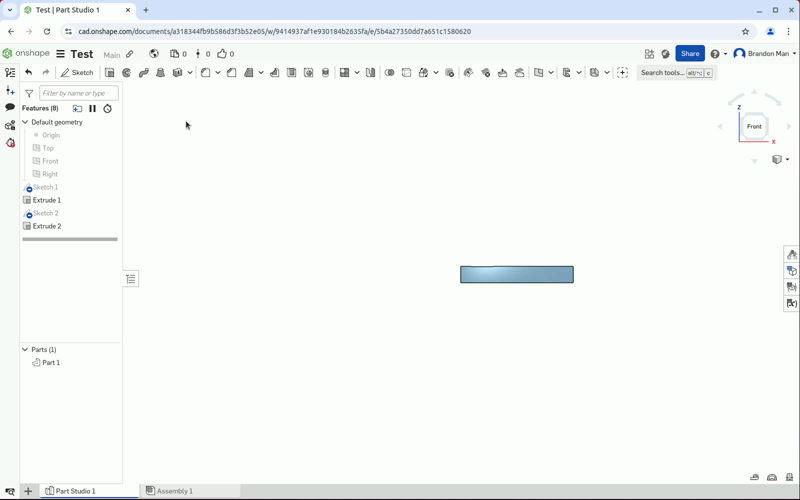
key(shift+h)
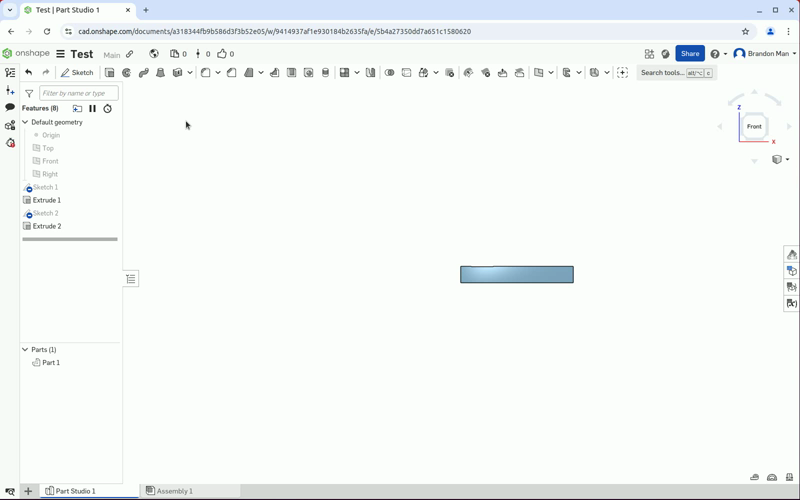
mouse_move(73, 189)
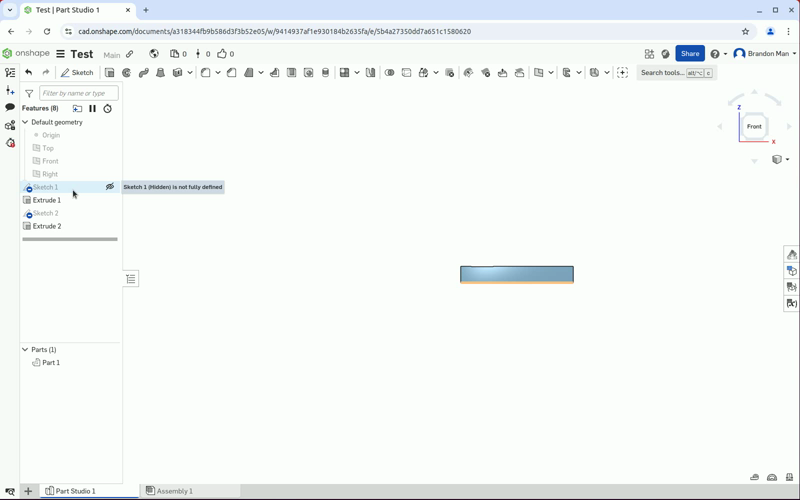
click(73, 189)
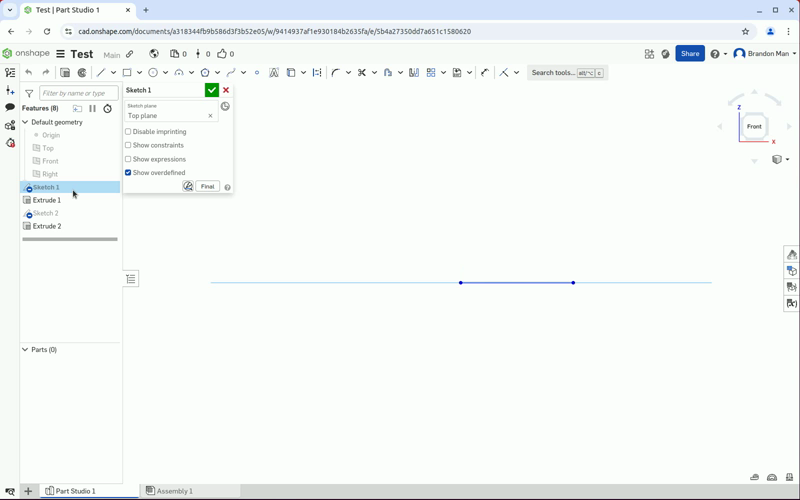
mouse_move(229, 92)
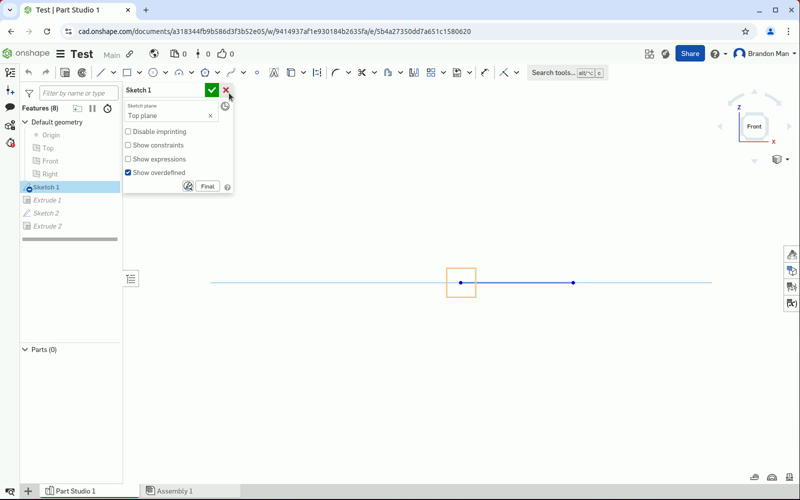
click(229, 92)
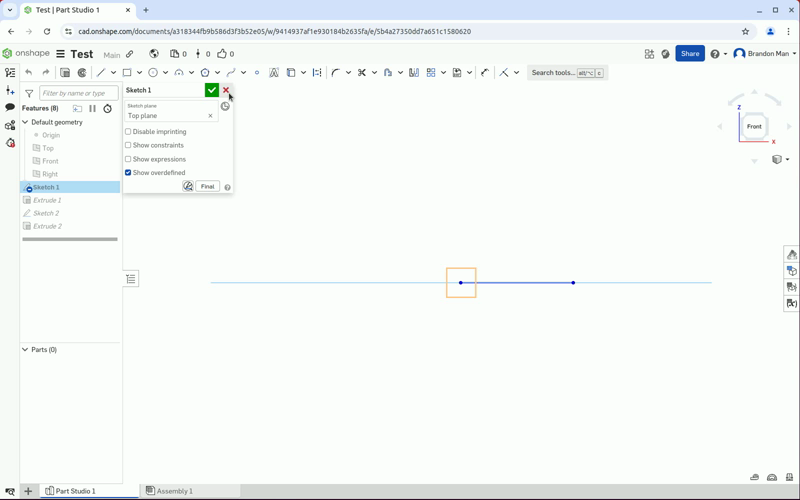
key(shift+s)
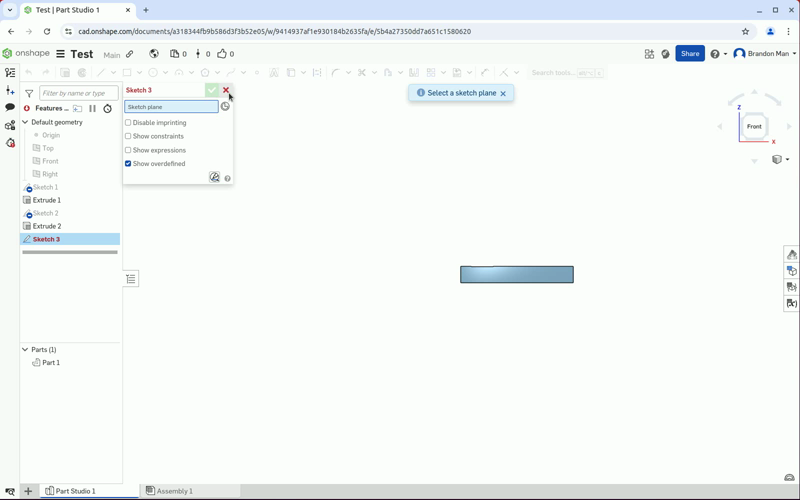
mouse_move(73, 163)
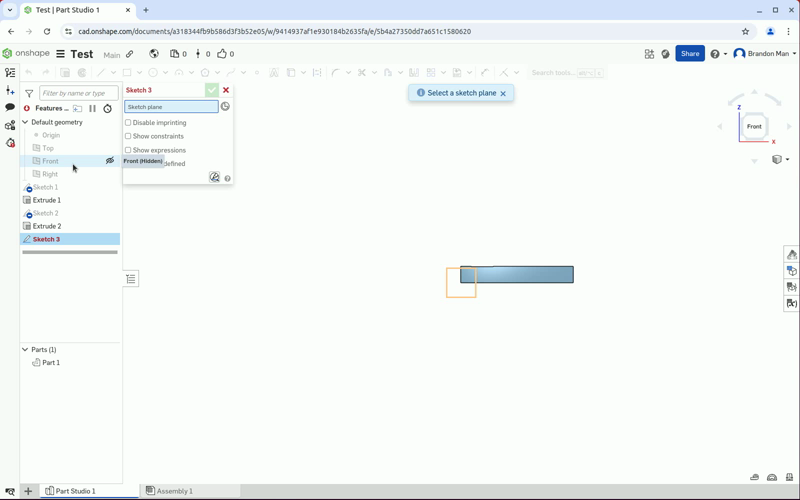
click(73, 163)
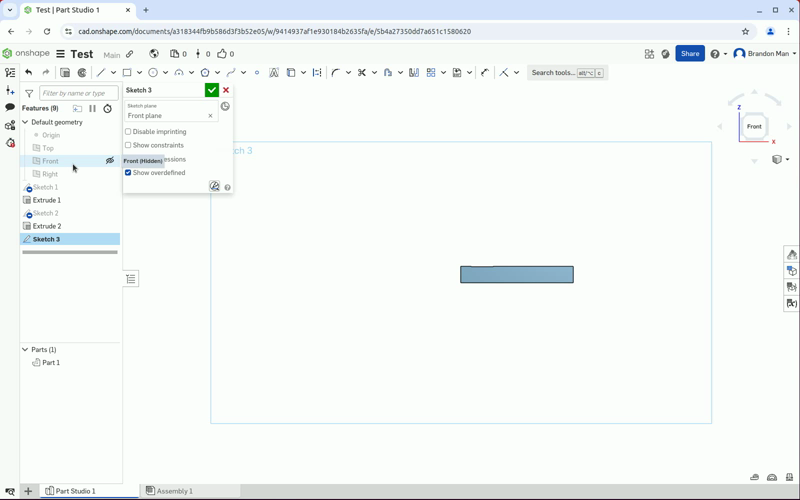
mouse_move(73, 352)
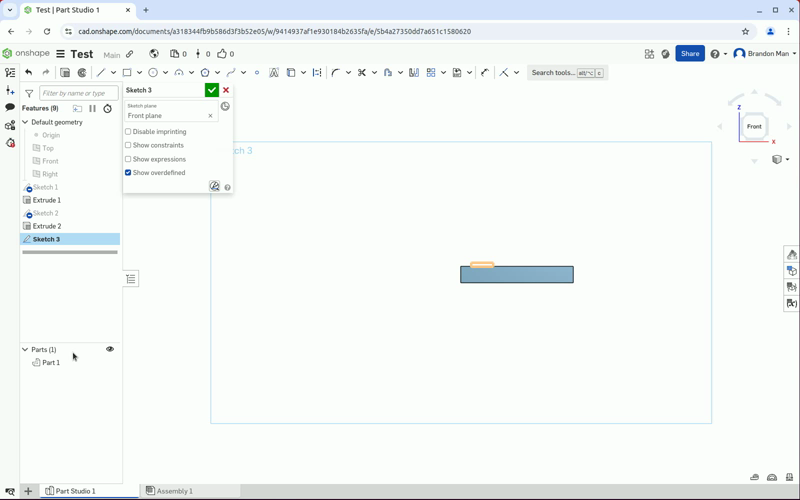
key(y)
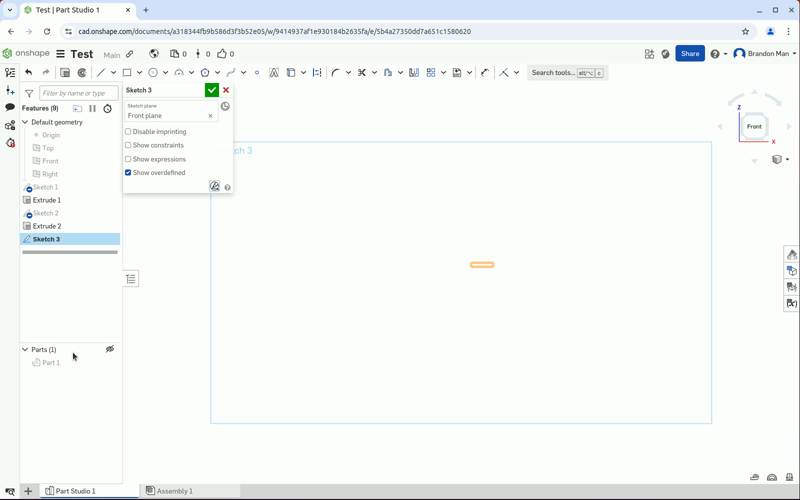
key(l)
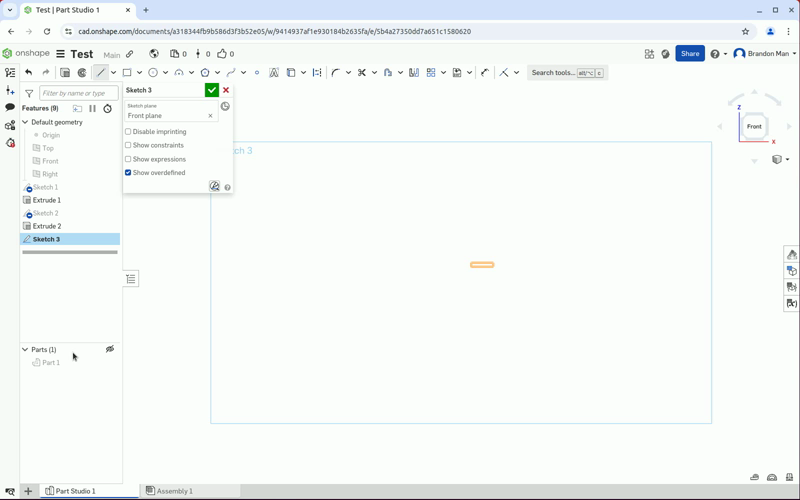
key_down(shift)
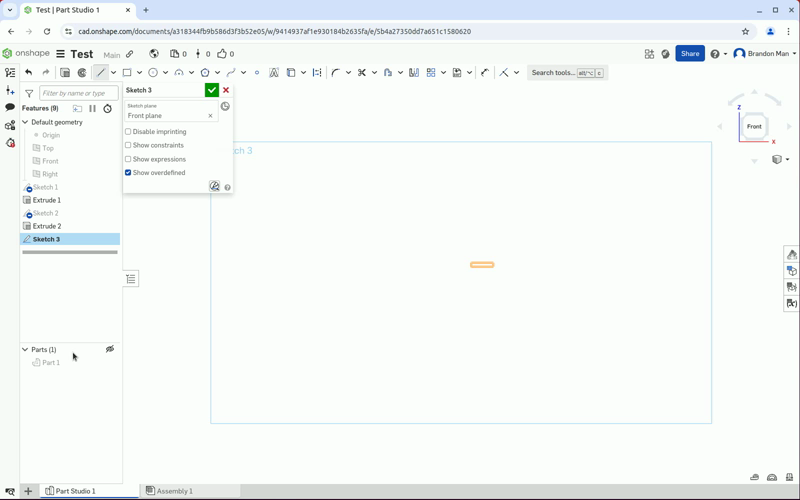
mouse_move(471, 270)
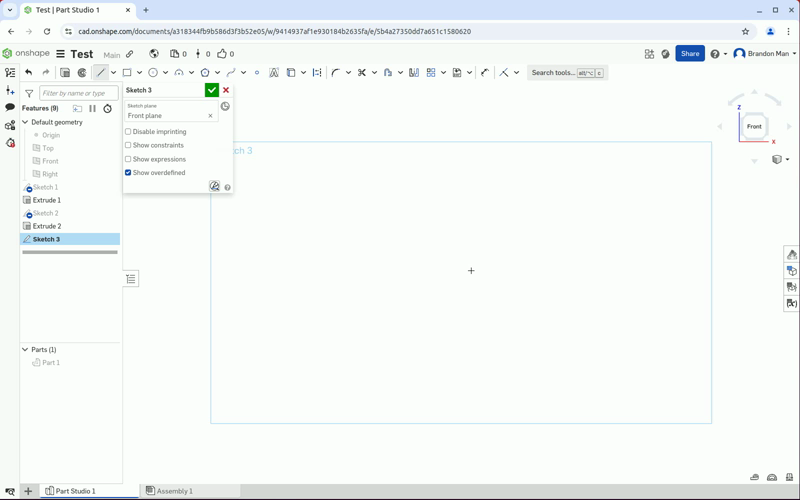
click(471, 270)
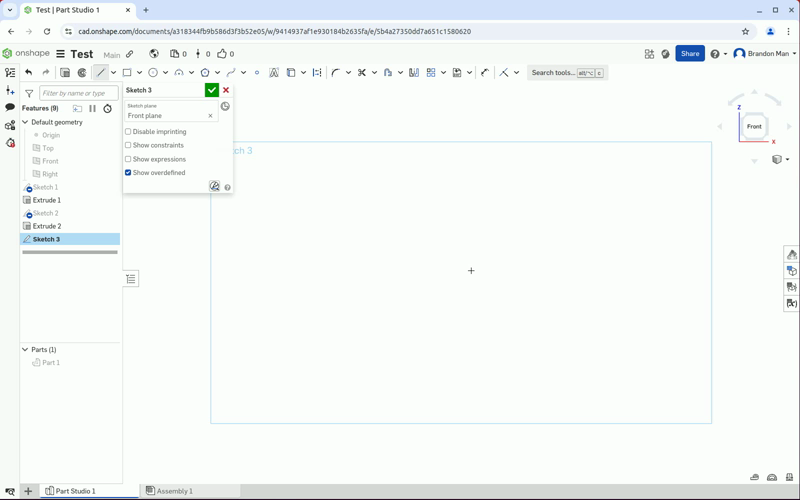
key_up(shift)
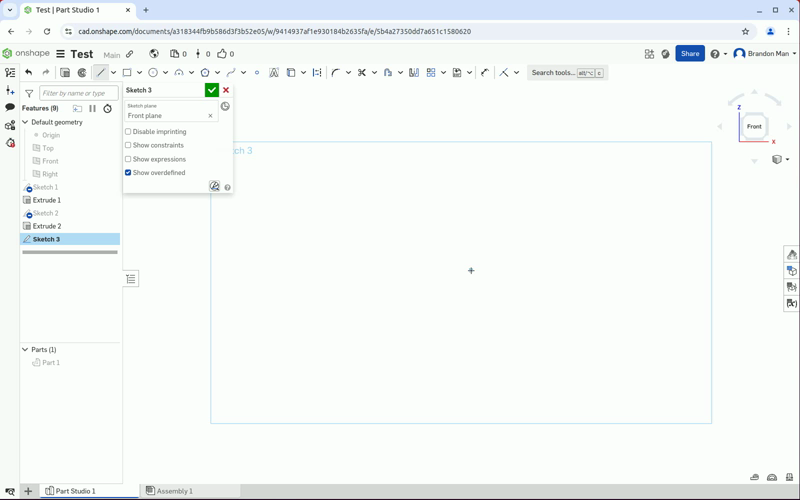
key_down(shift)
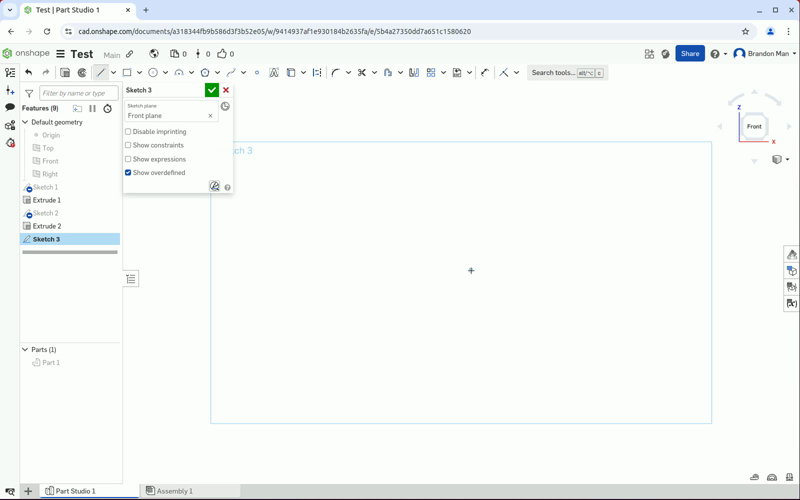
mouse_move(501, 270)
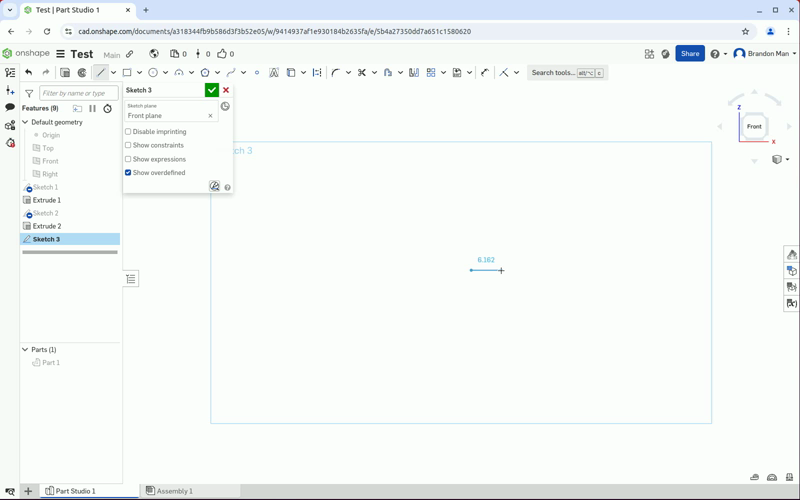
mouse_move(479, 270)
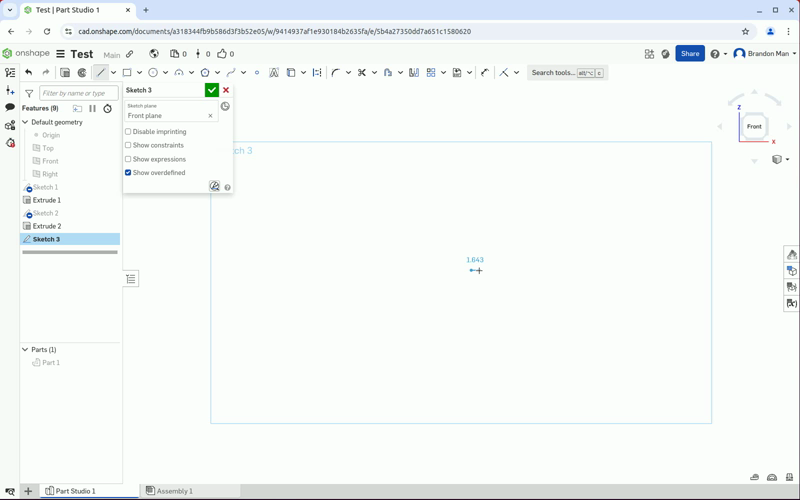
click(479, 270)
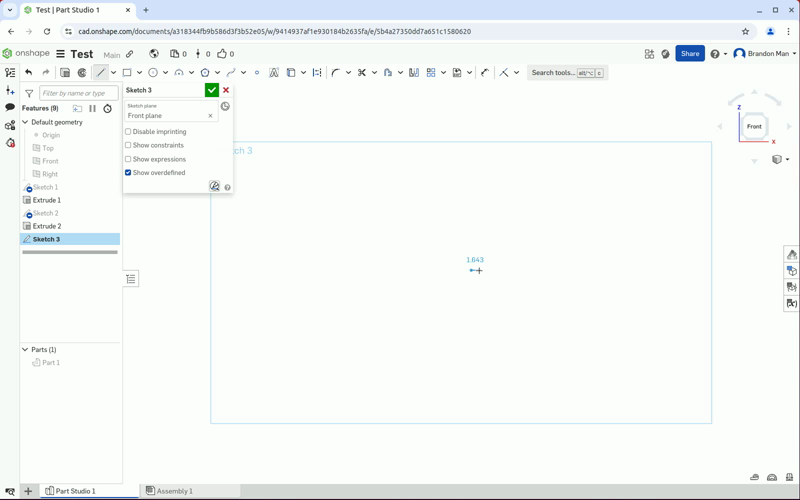
key_up(shift)
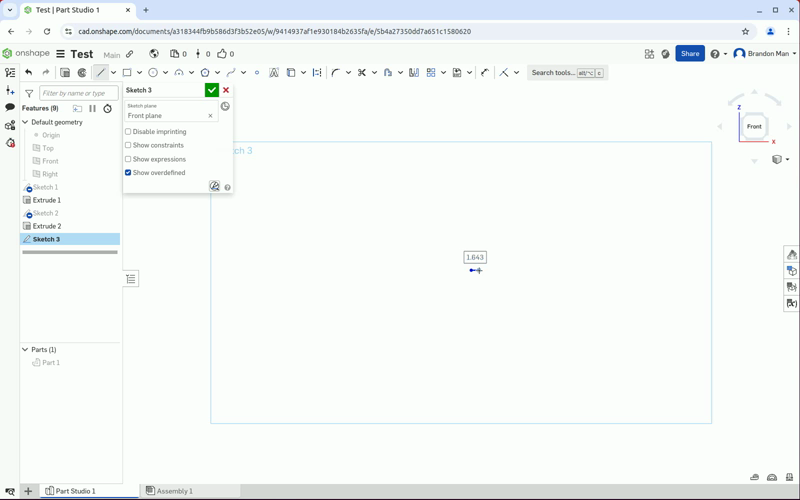
key_down(shift)
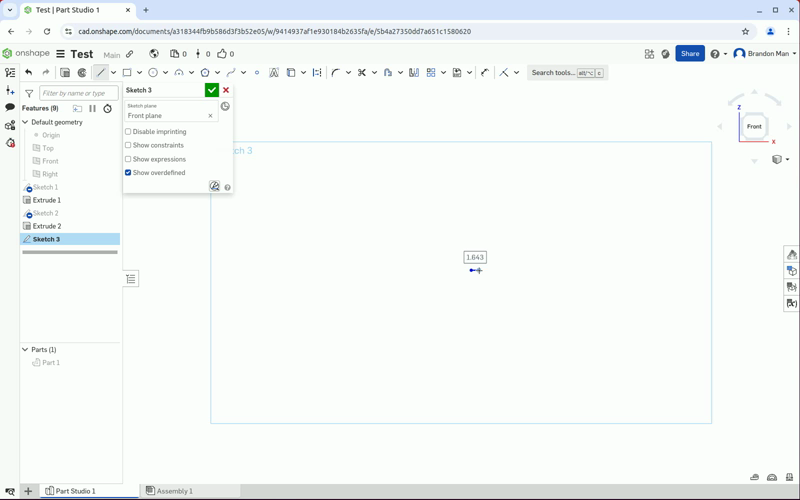
mouse_move(509, 270)
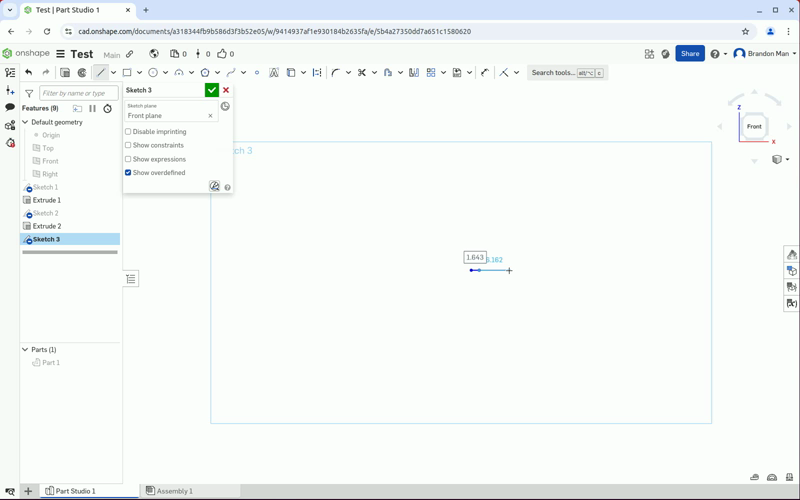
mouse_move(479, 275)
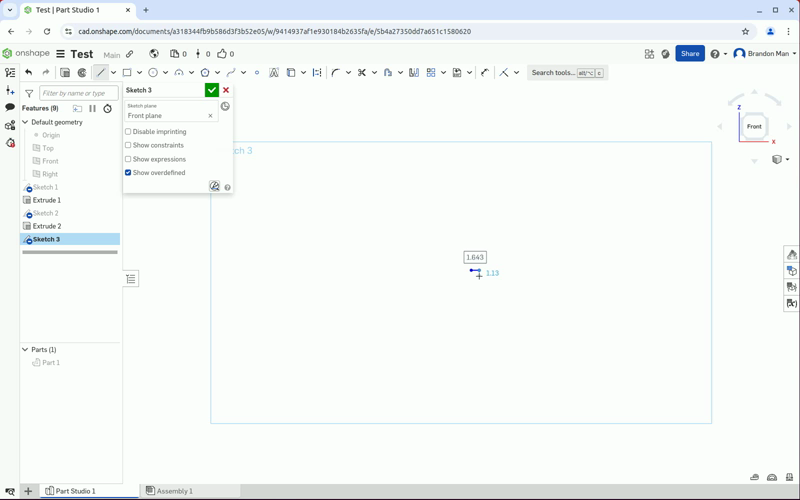
scroll(6)
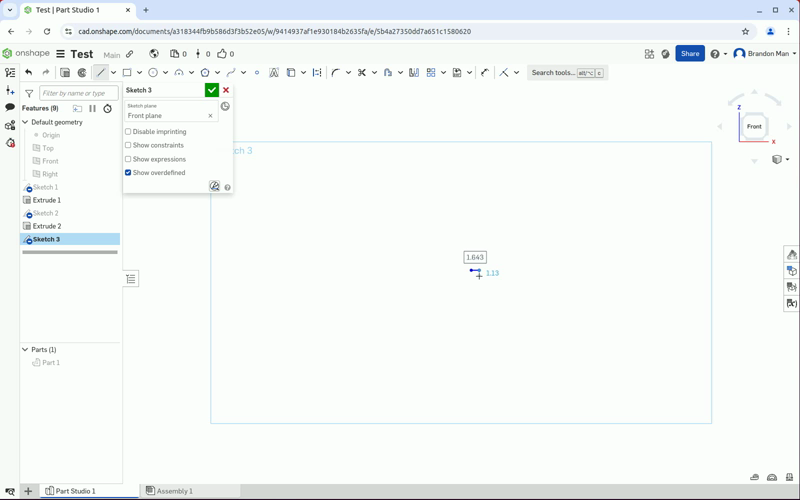
scroll(6)
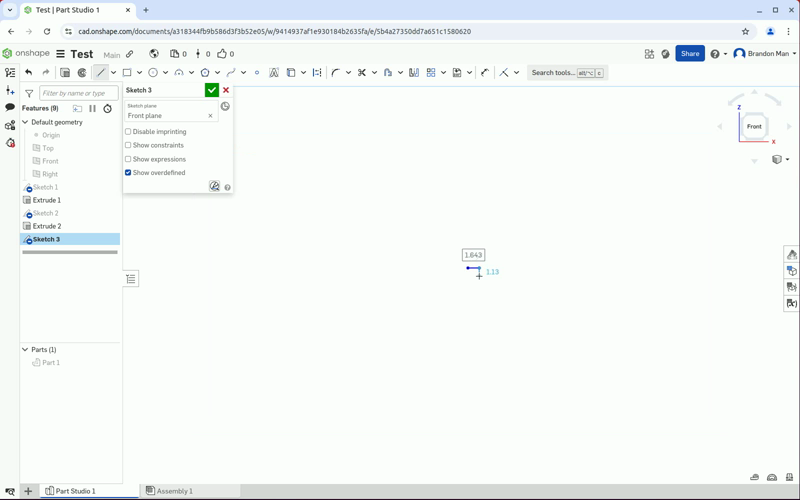
scroll(6)
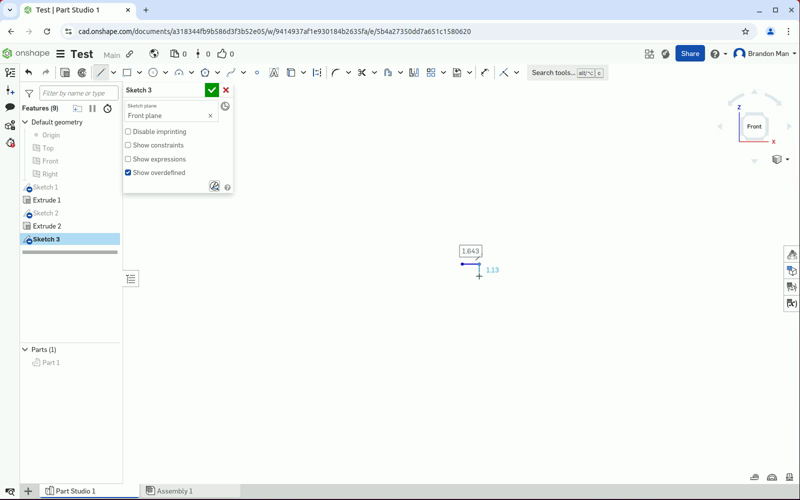
scroll(6)
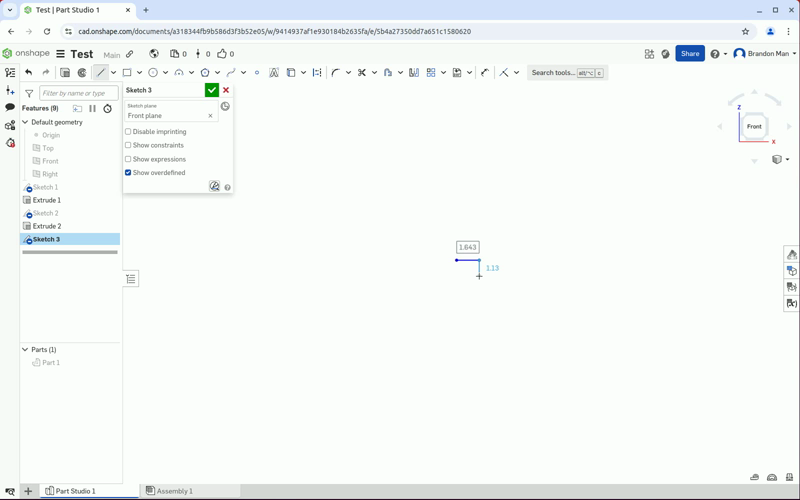
scroll(6)
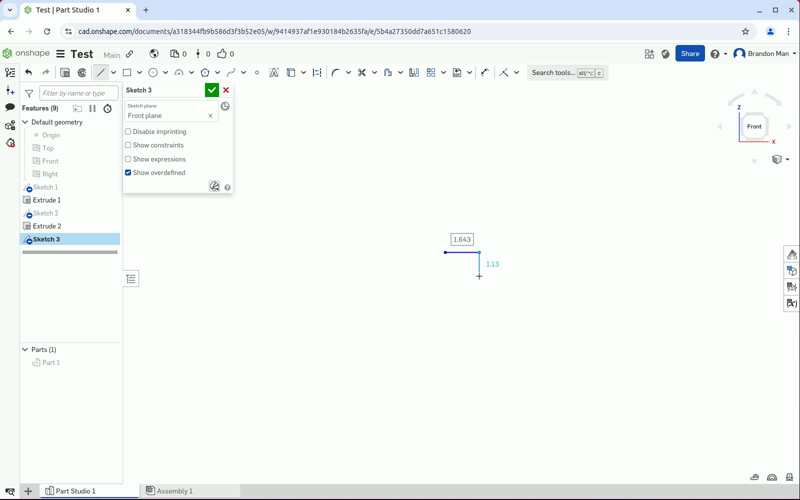
scroll(6)
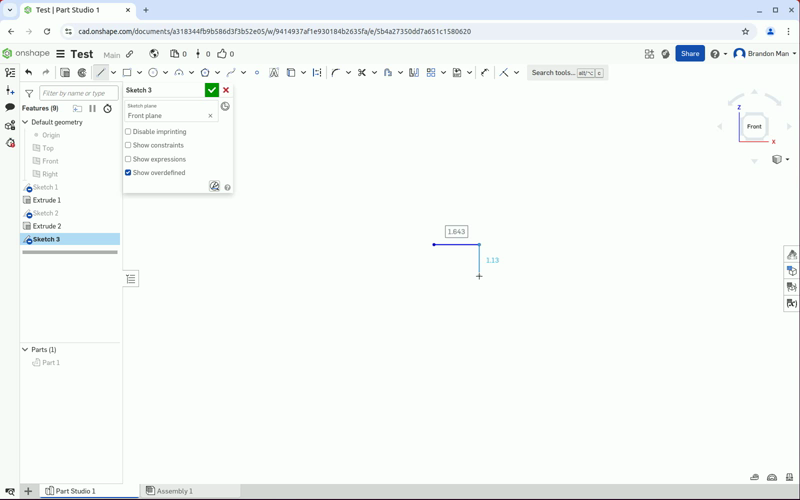
scroll(6)
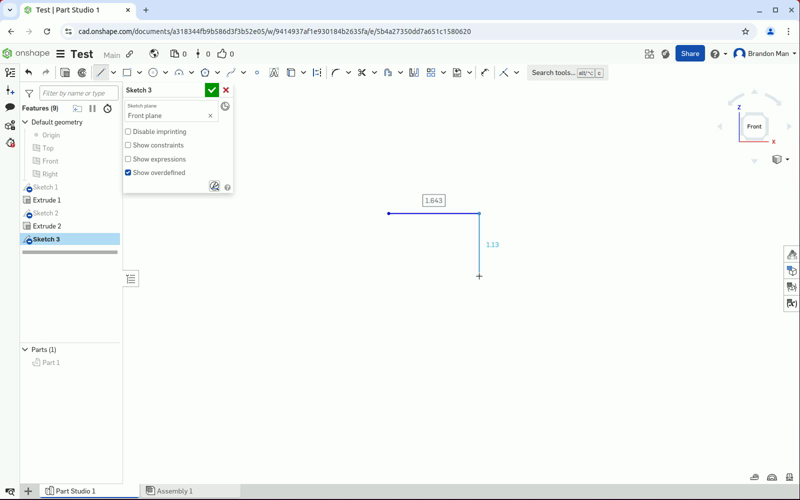
click(479, 275)
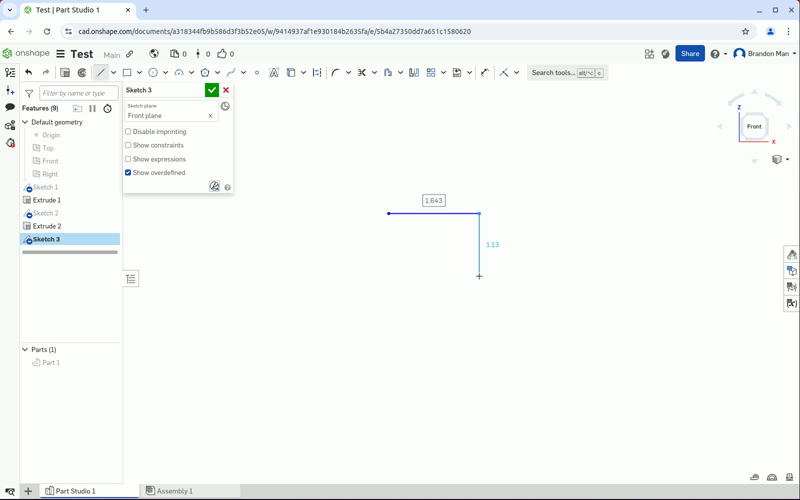
scroll(-6)
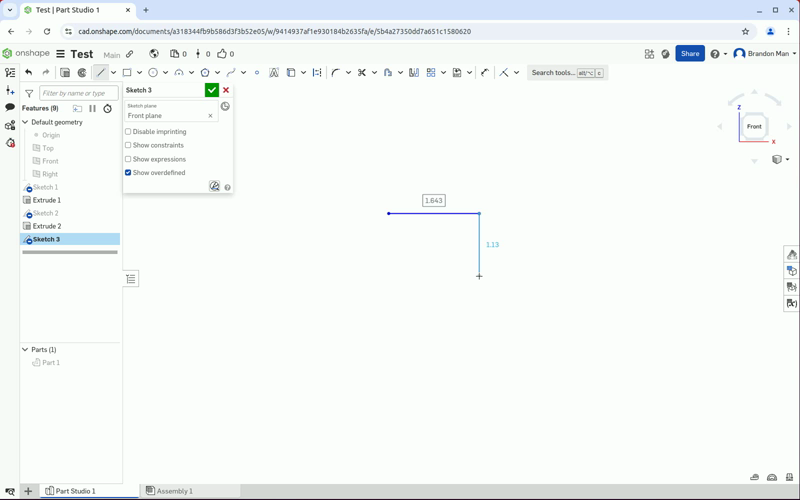
scroll(-6)
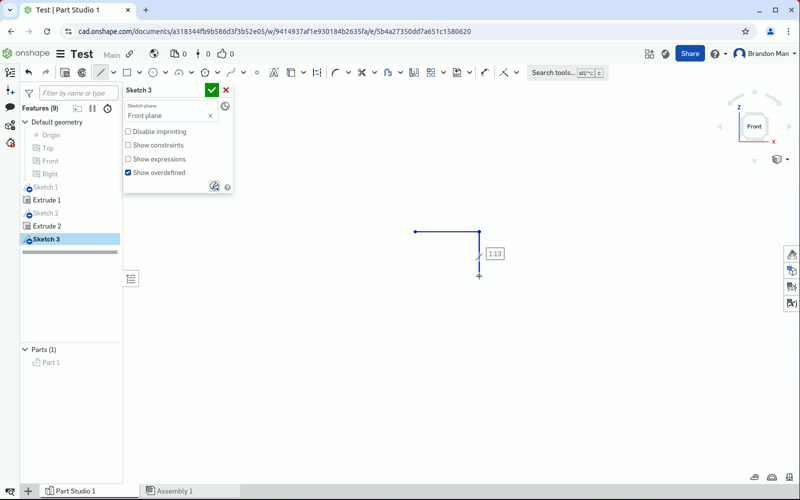
scroll(-6)
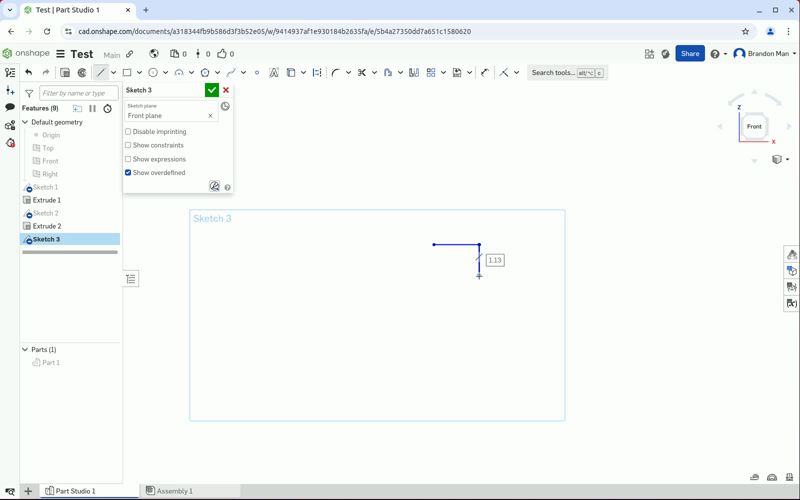
scroll(-6)
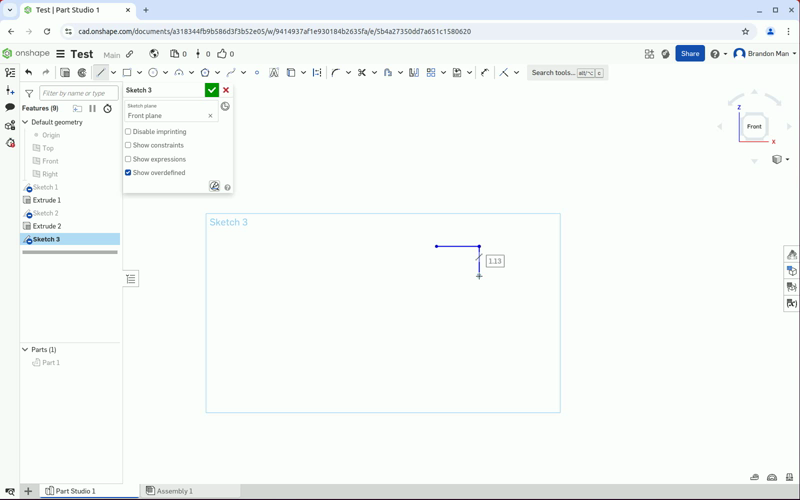
scroll(-6)
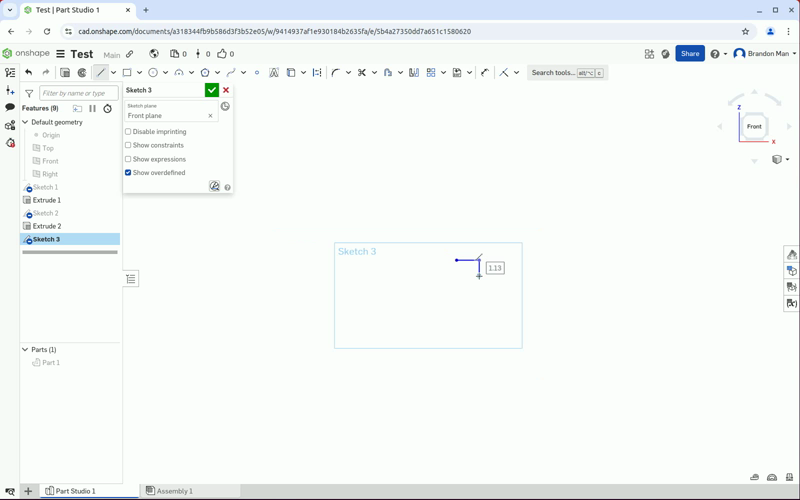
scroll(-6)
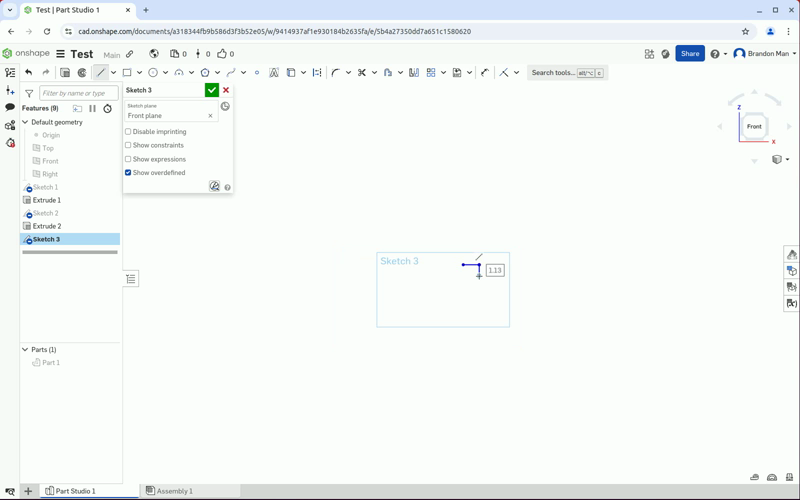
scroll(-6)
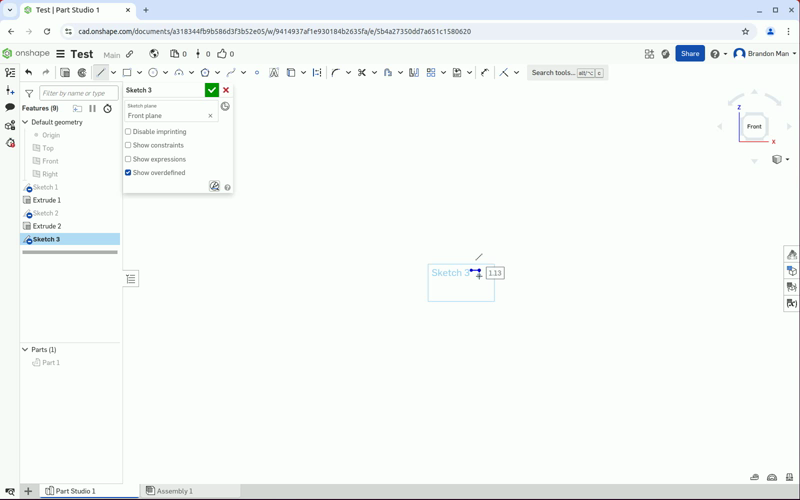
key_up(shift)
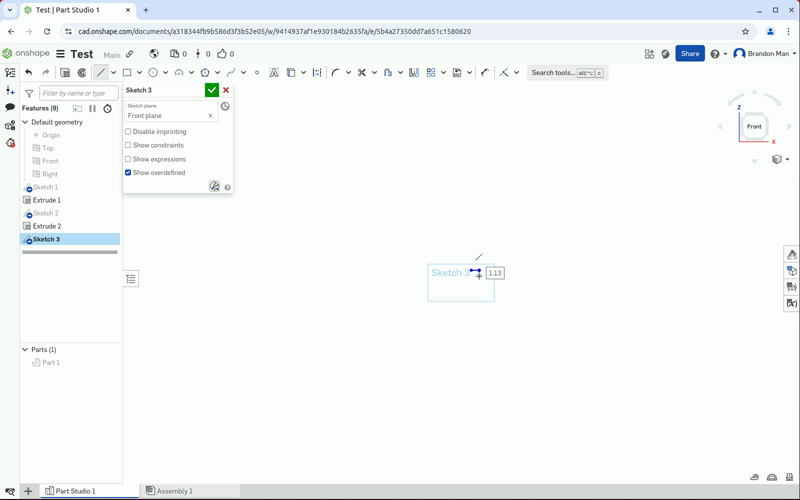
key_down(shift)
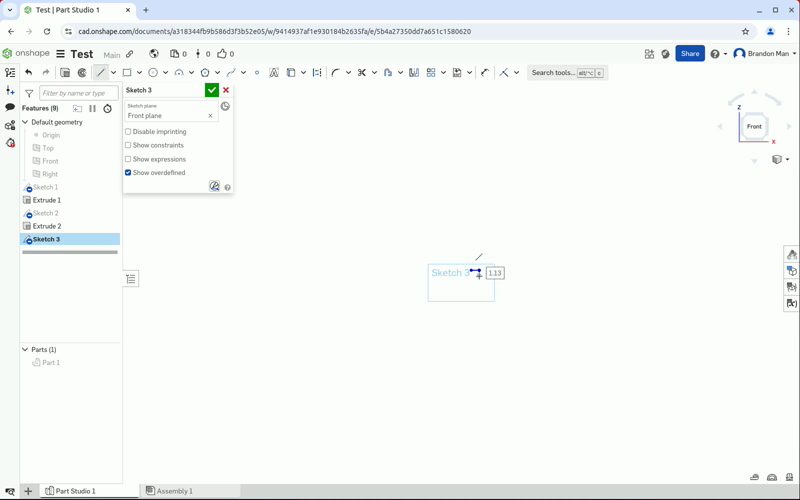
mouse_move(509, 275)
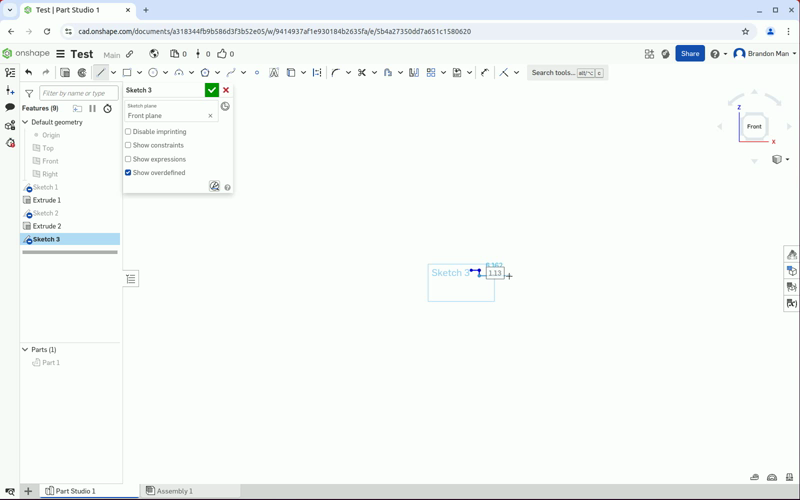
mouse_move(485, 275)
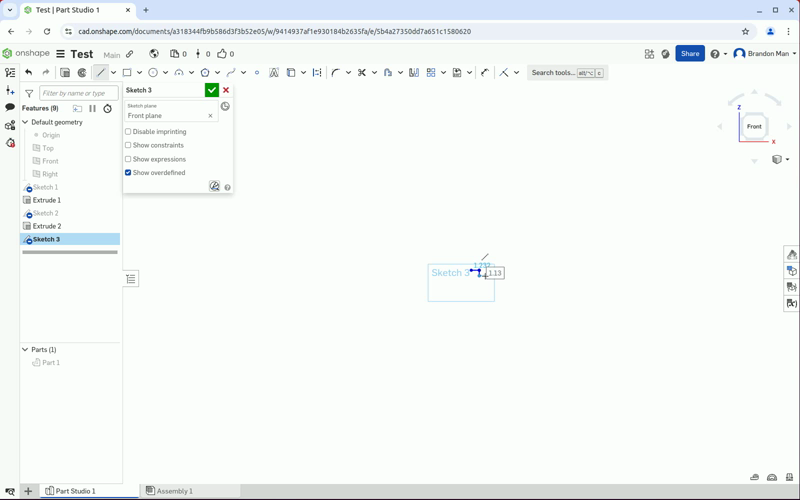
scroll(6)
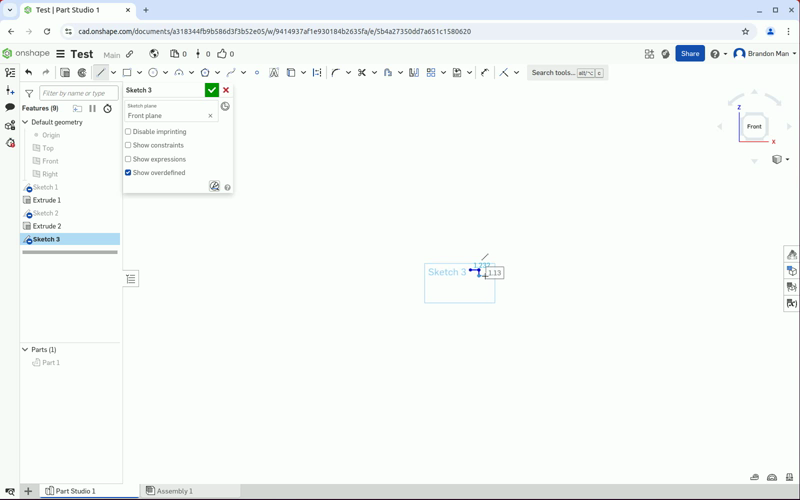
scroll(6)
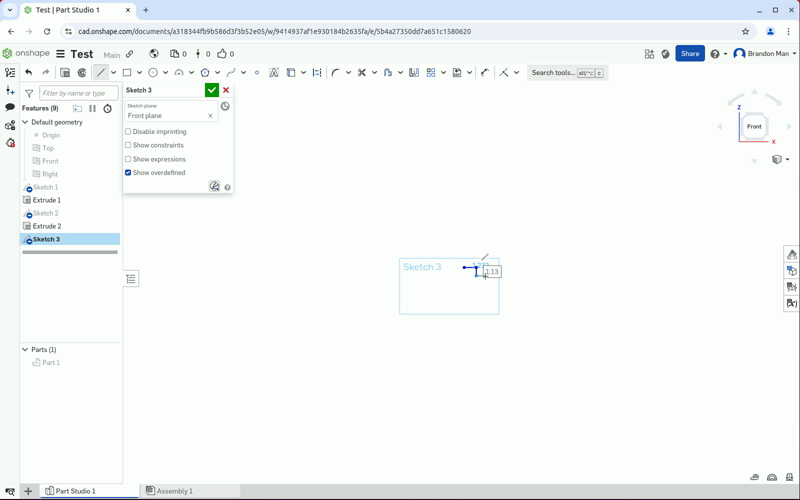
scroll(6)
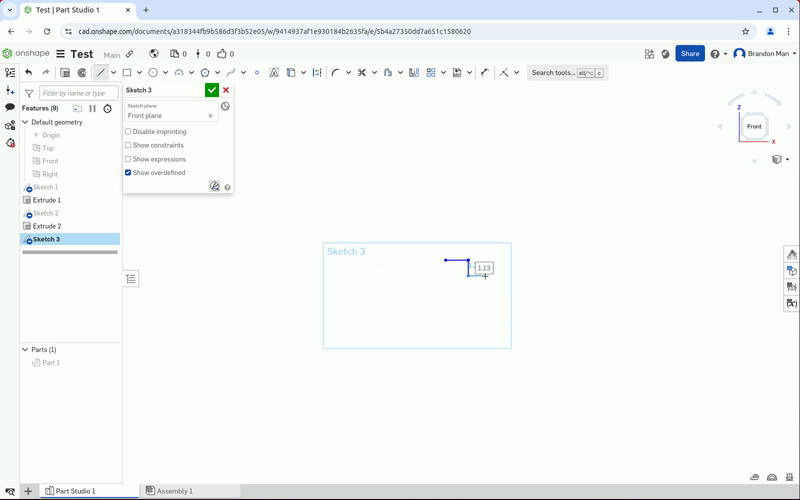
scroll(6)
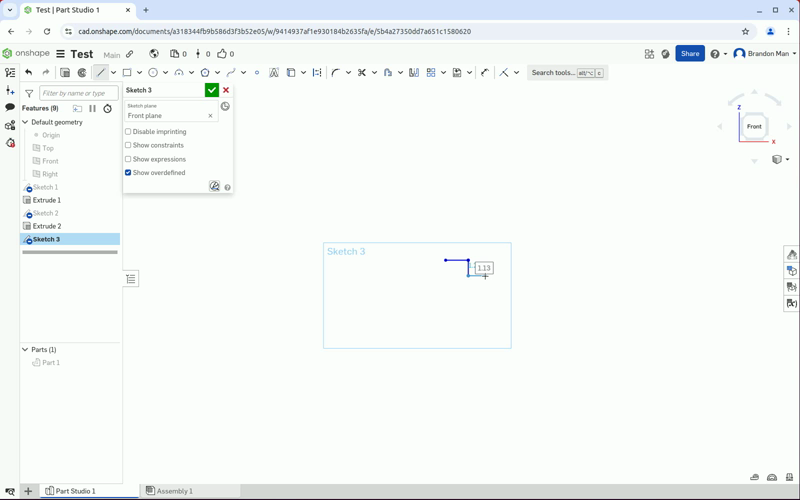
scroll(6)
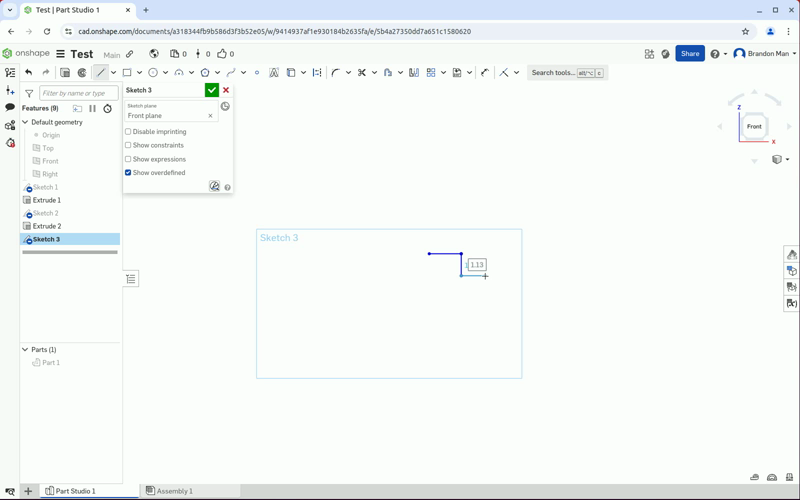
scroll(6)
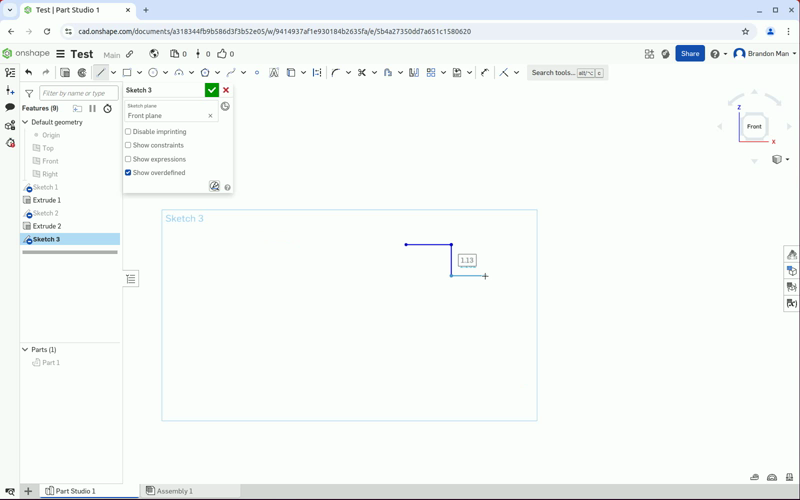
scroll(6)
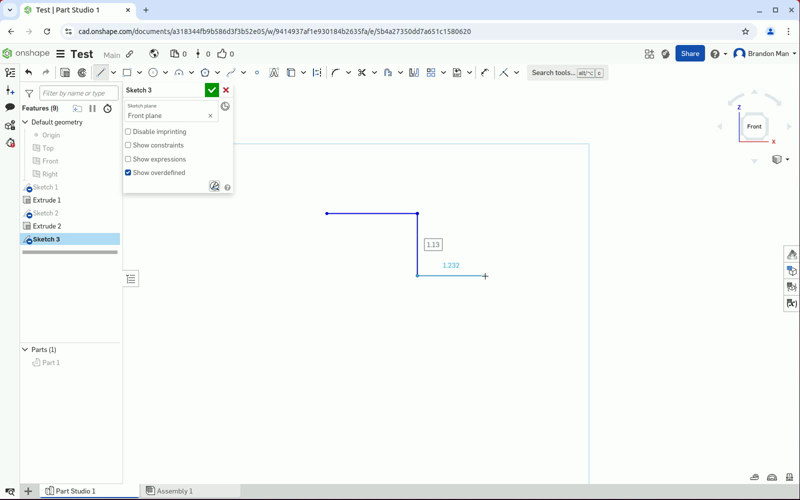
click(485, 275)
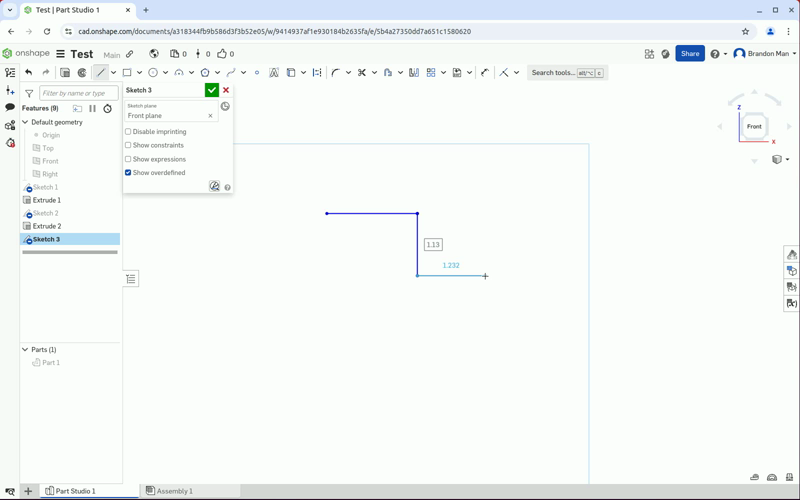
scroll(-6)
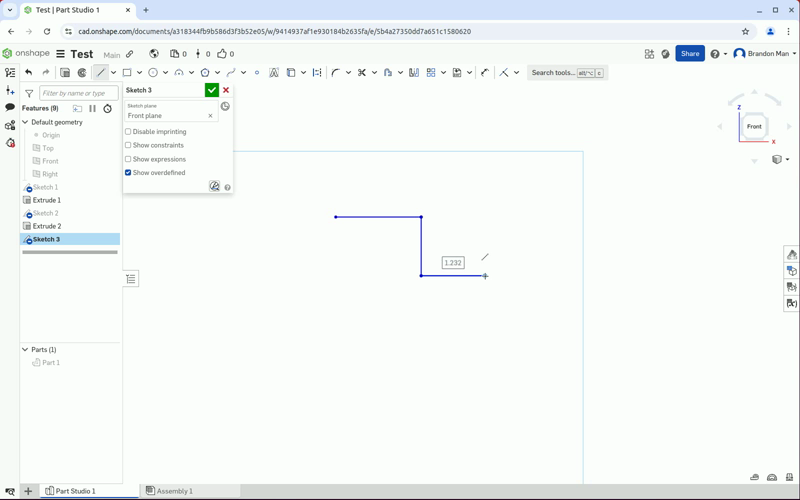
scroll(-6)
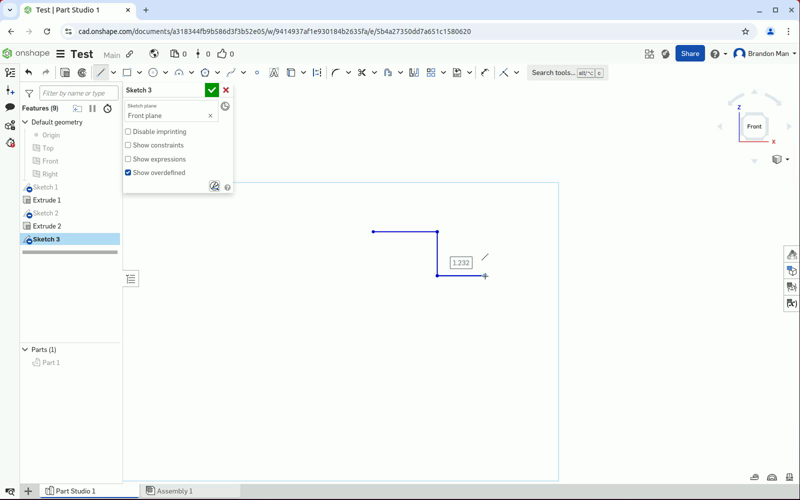
scroll(-6)
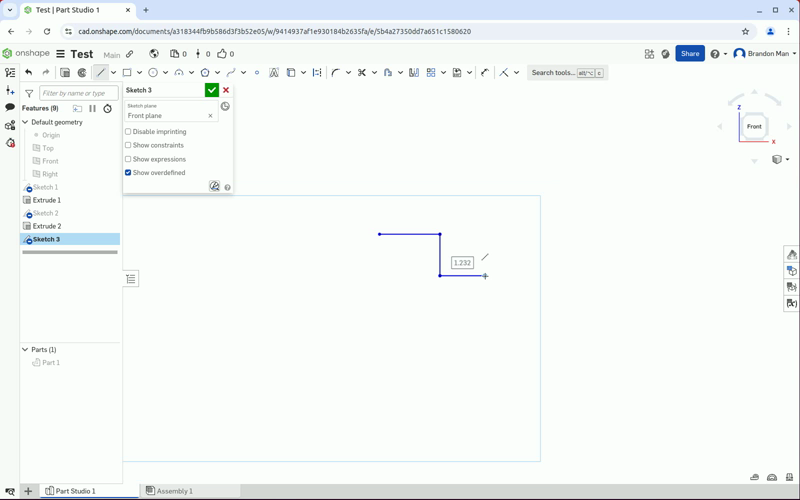
scroll(-6)
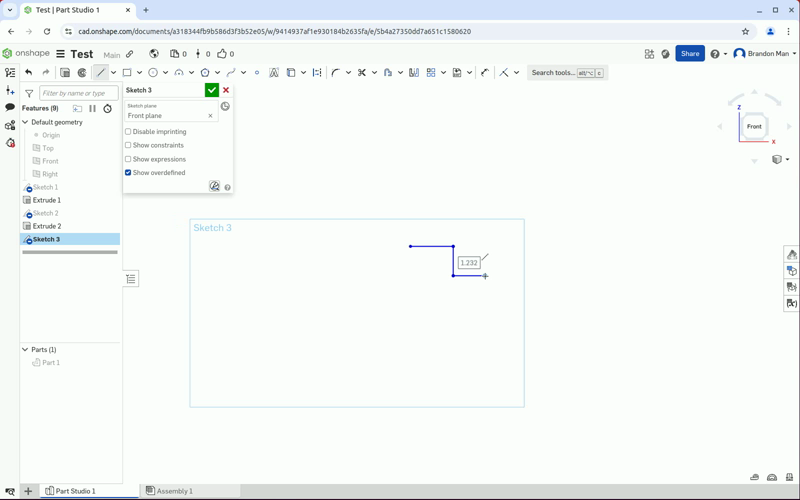
scroll(-6)
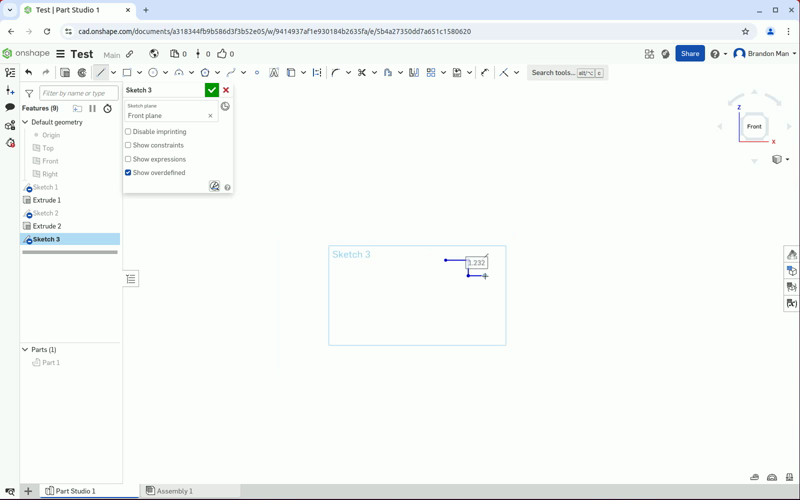
scroll(-6)
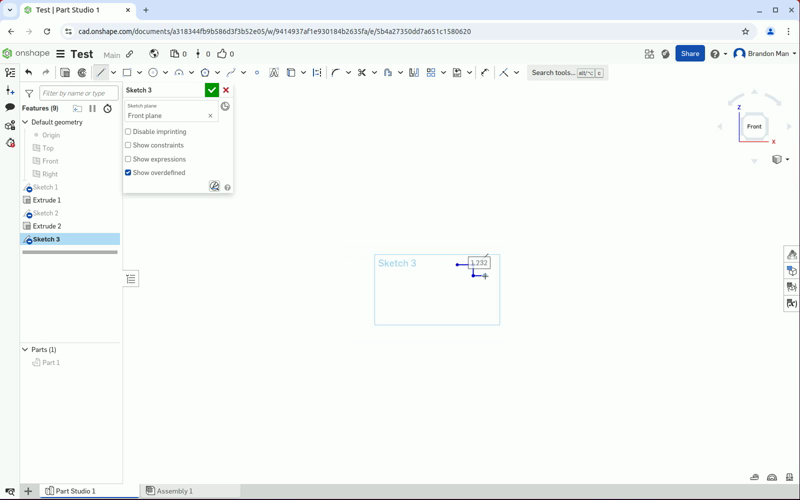
scroll(-6)
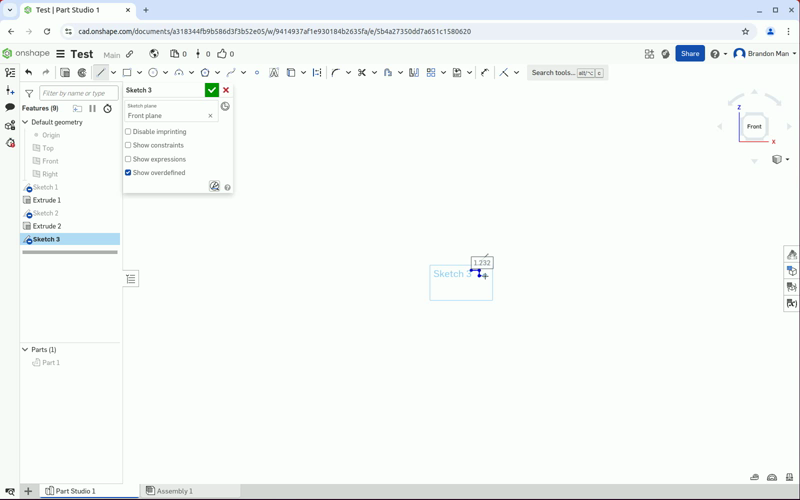
key_up(shift)
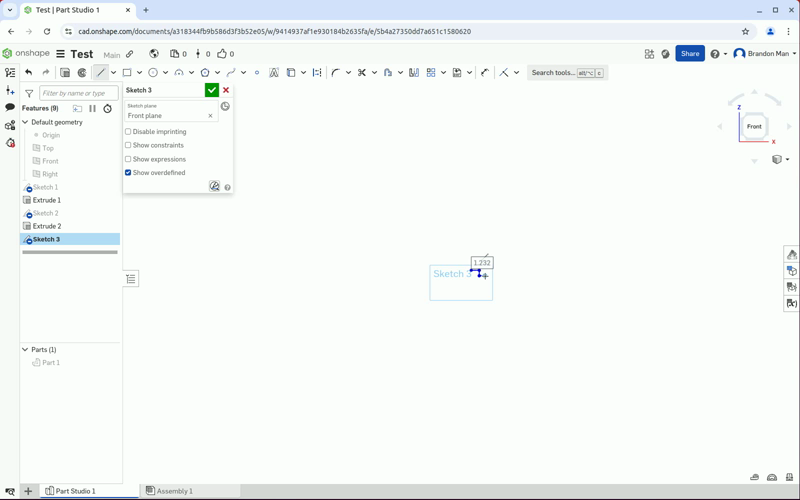
key_down(shift)
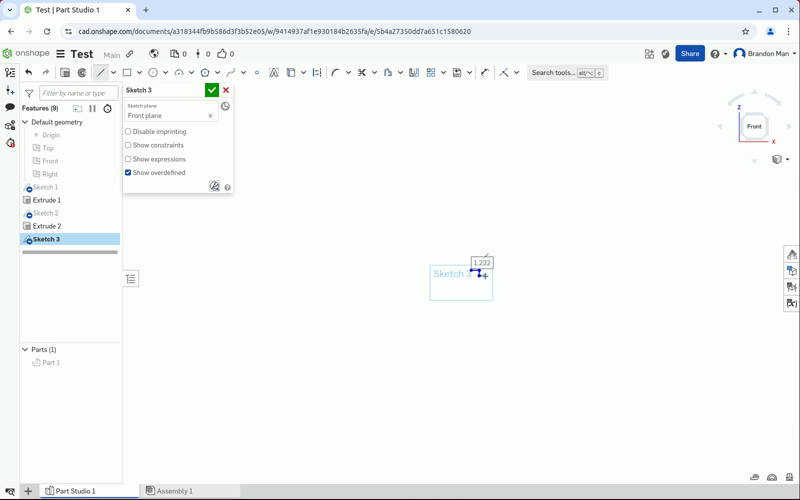
mouse_move(515, 275)
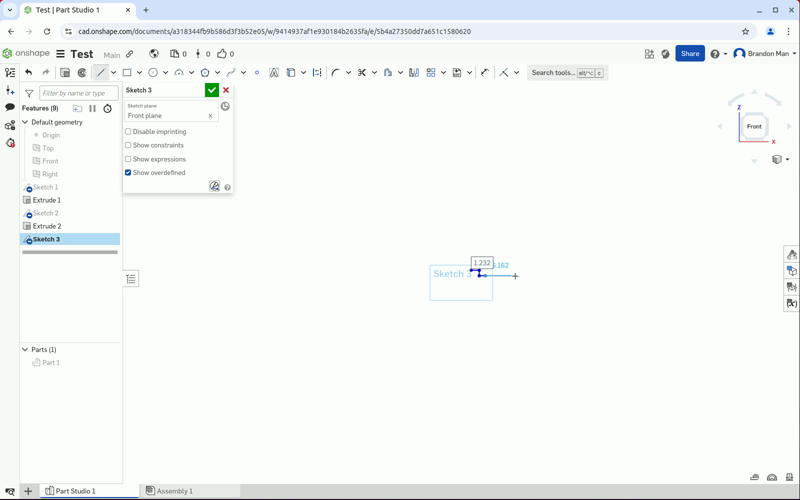
mouse_move(485, 270)
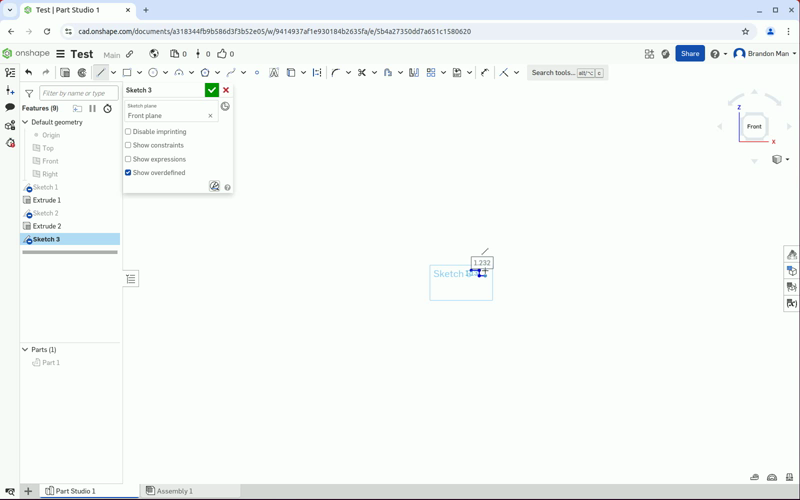
scroll(6)
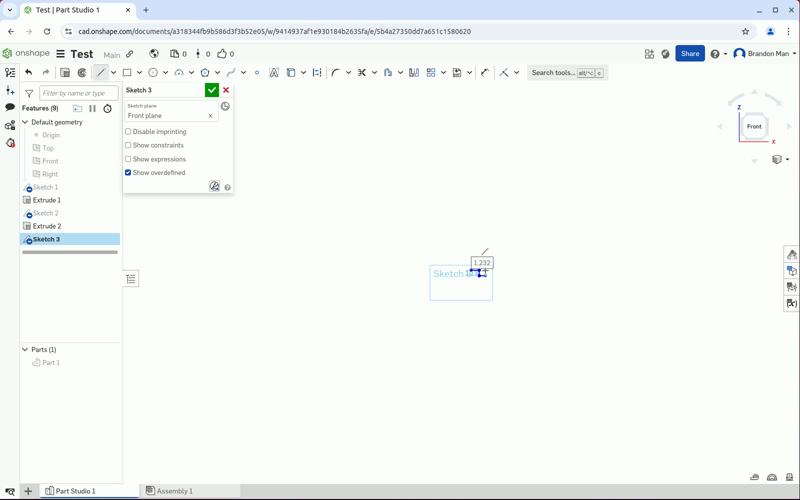
scroll(6)
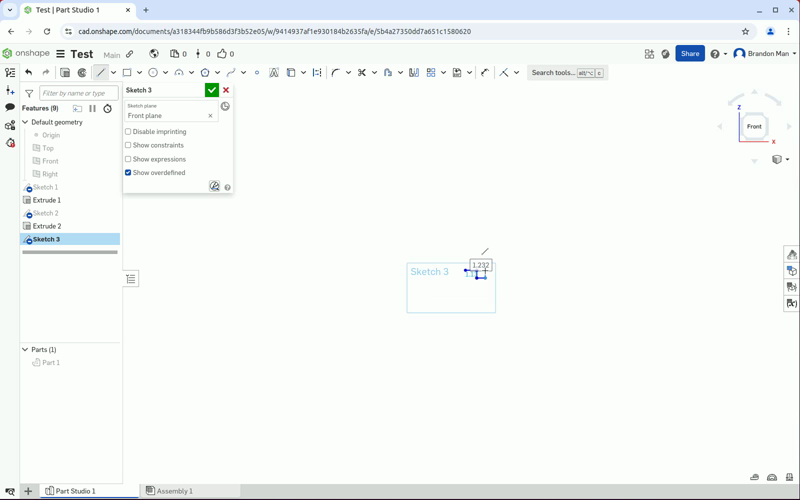
scroll(6)
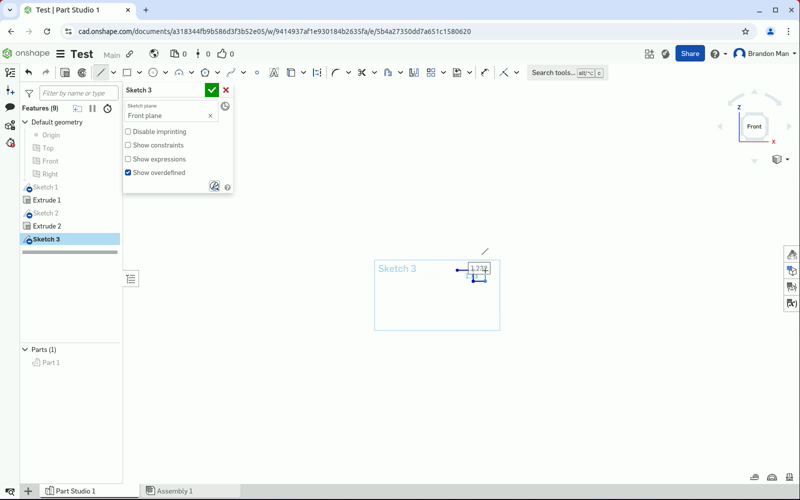
scroll(6)
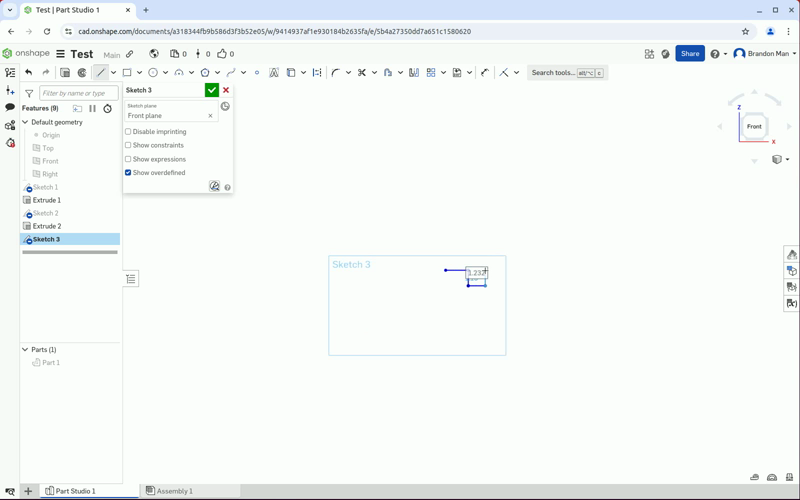
scroll(6)
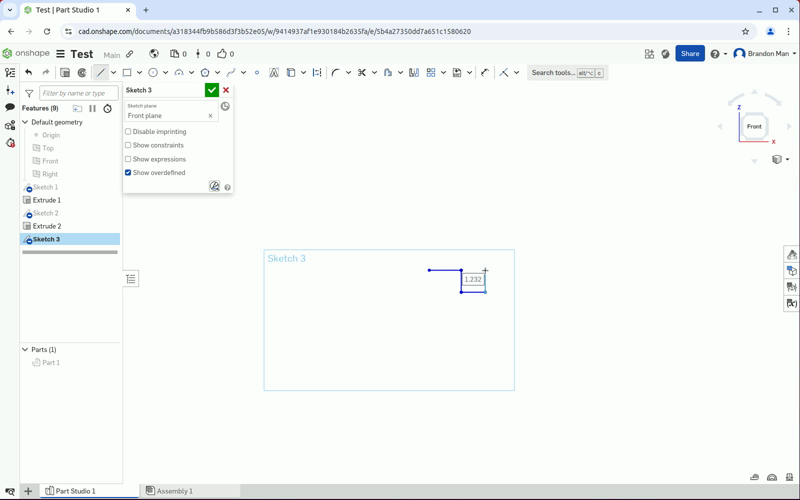
scroll(6)
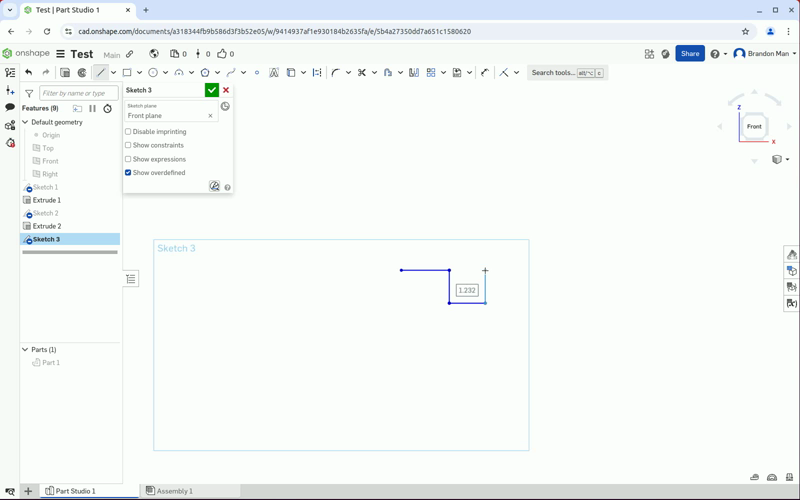
scroll(6)
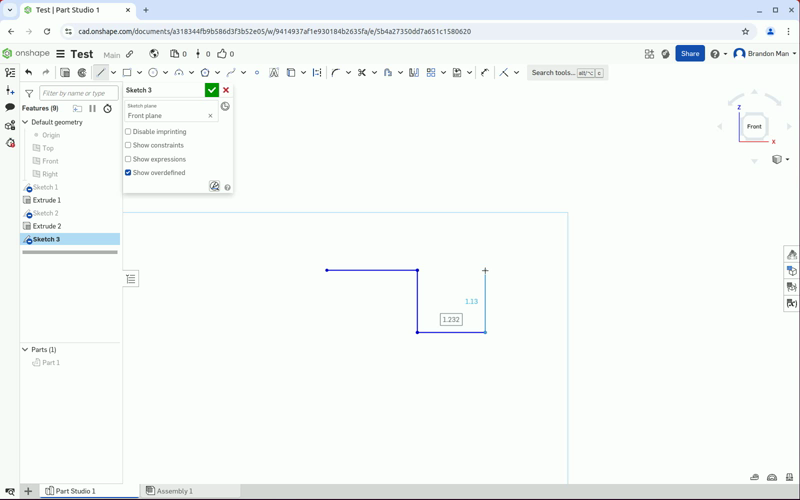
click(485, 270)
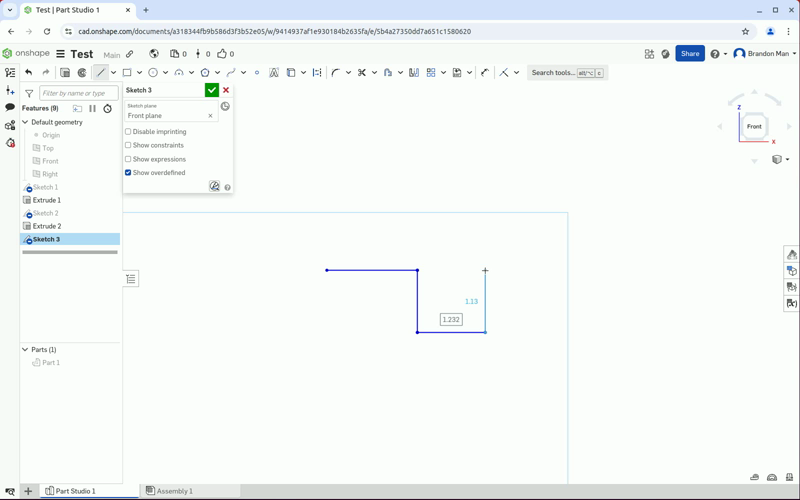
scroll(-6)
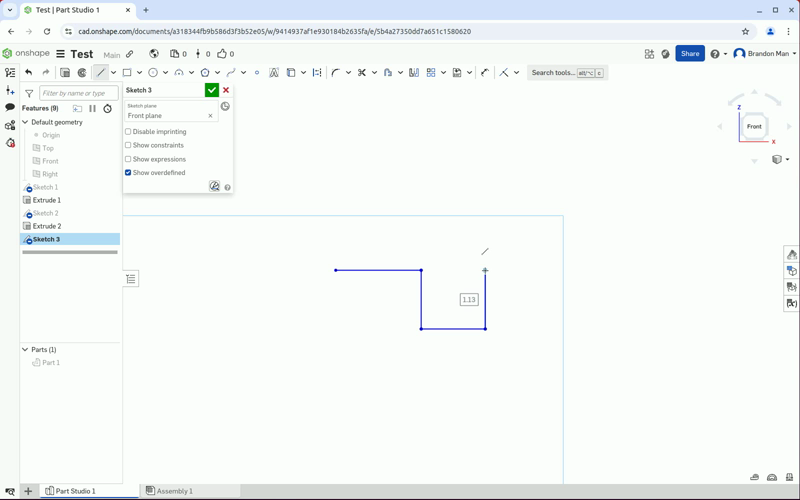
scroll(-6)
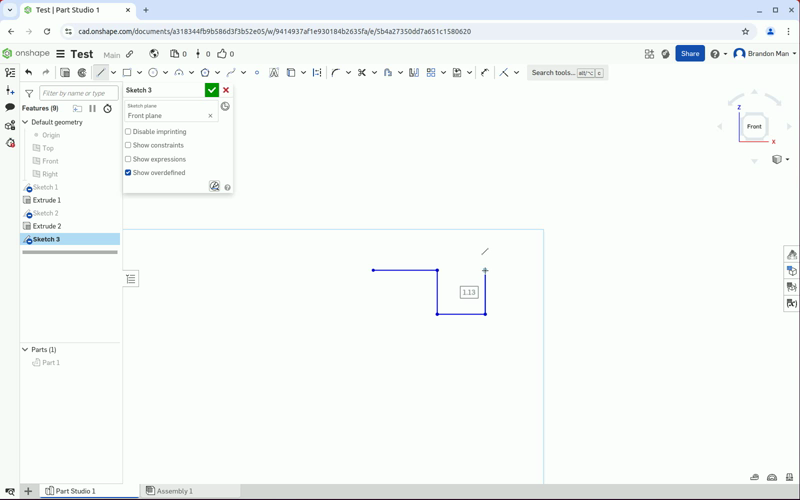
scroll(-6)
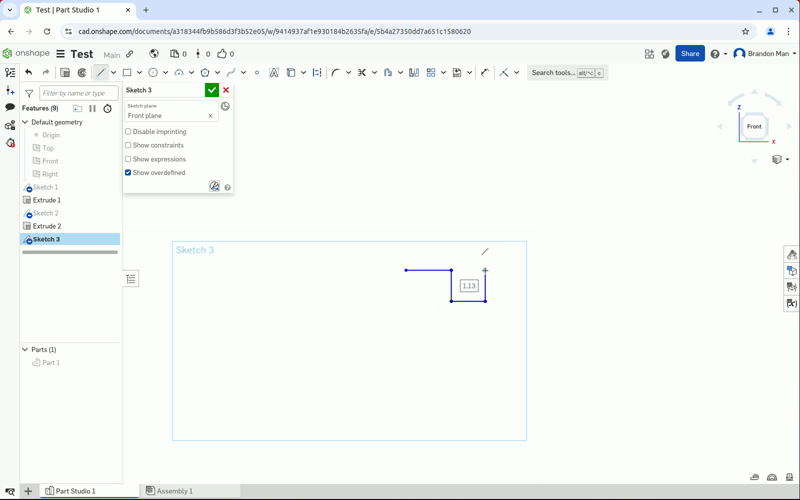
scroll(-6)
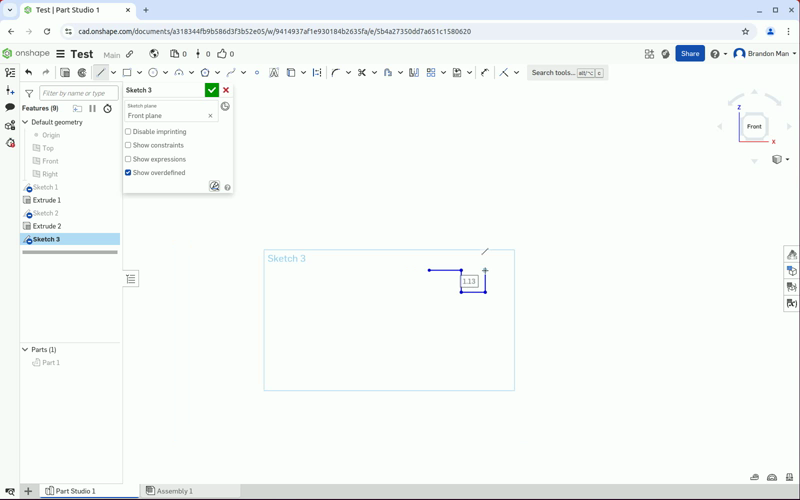
scroll(-6)
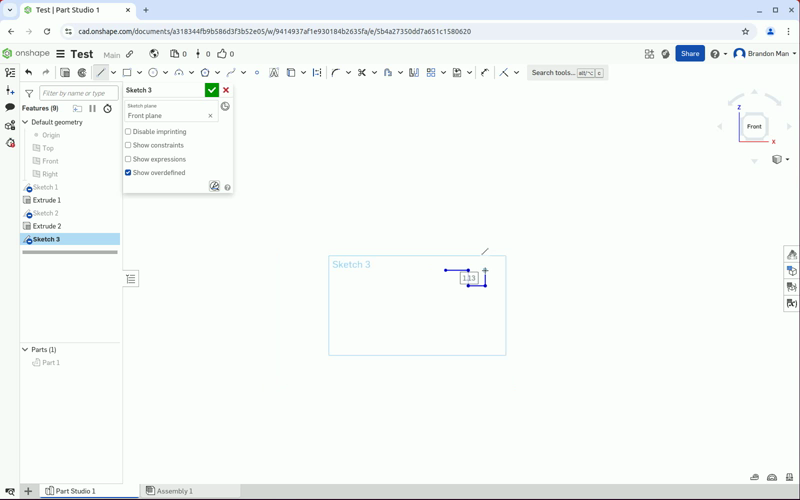
scroll(-6)
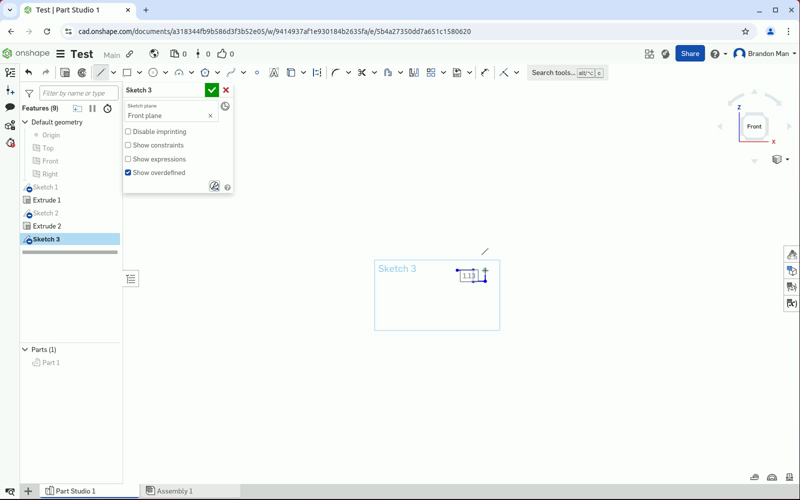
scroll(-6)
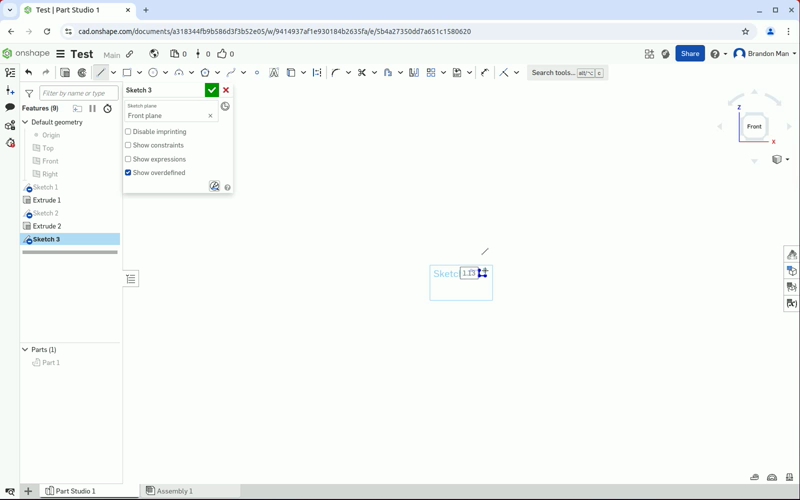
key_up(shift)
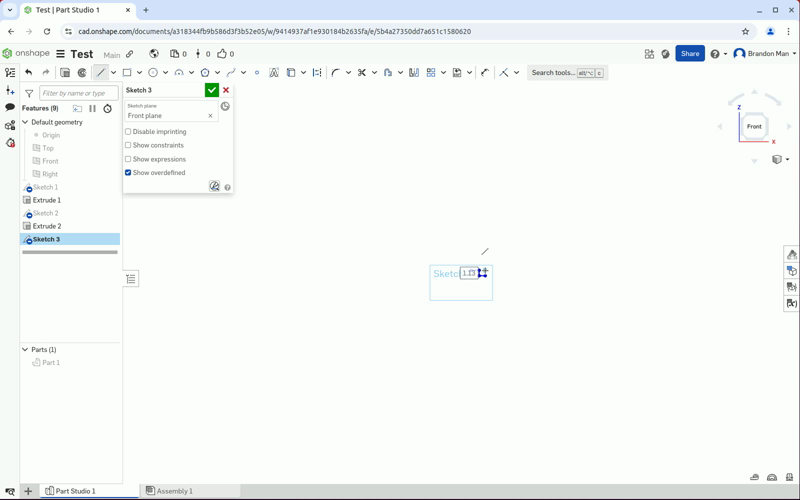
key_down(shift)
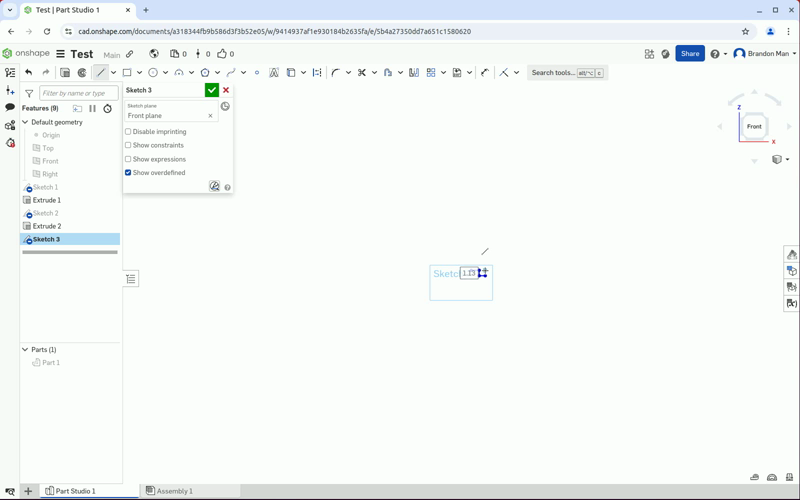
mouse_move(515, 270)
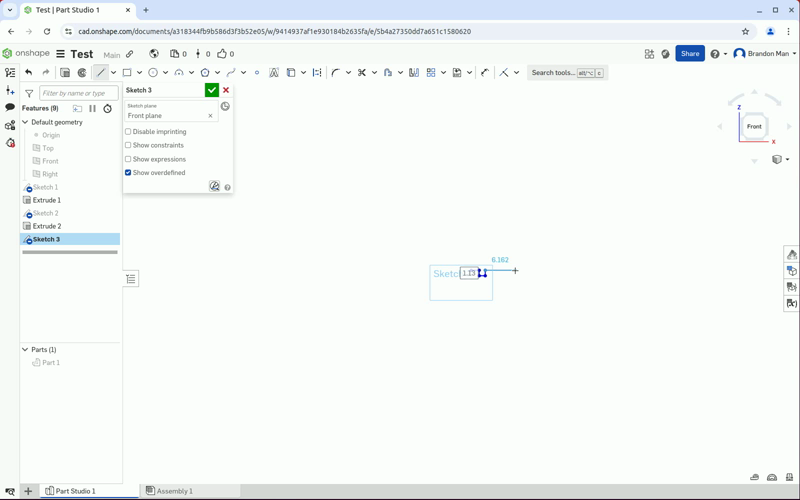
mouse_move(493, 270)
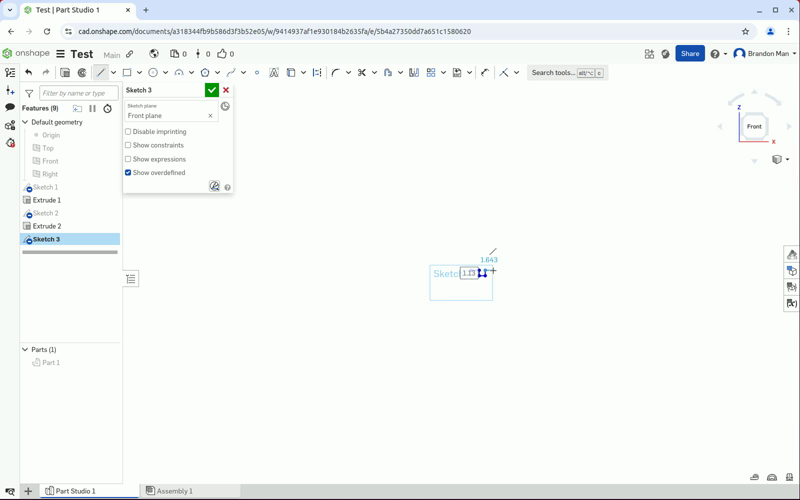
click(493, 270)
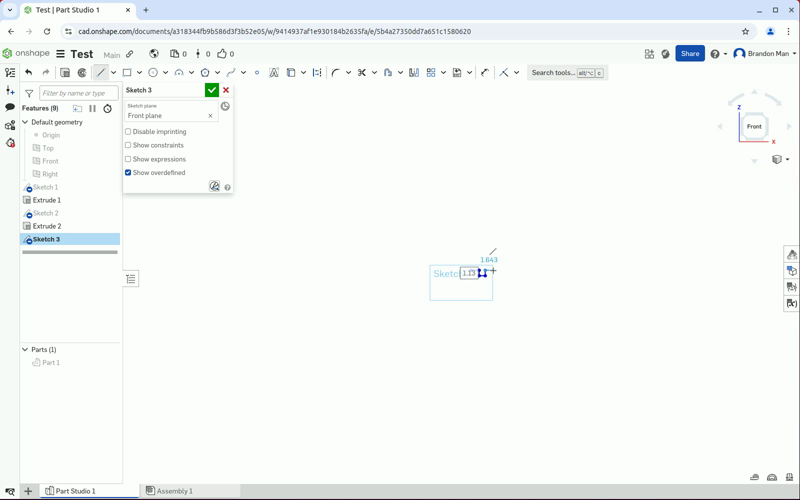
key_up(shift)
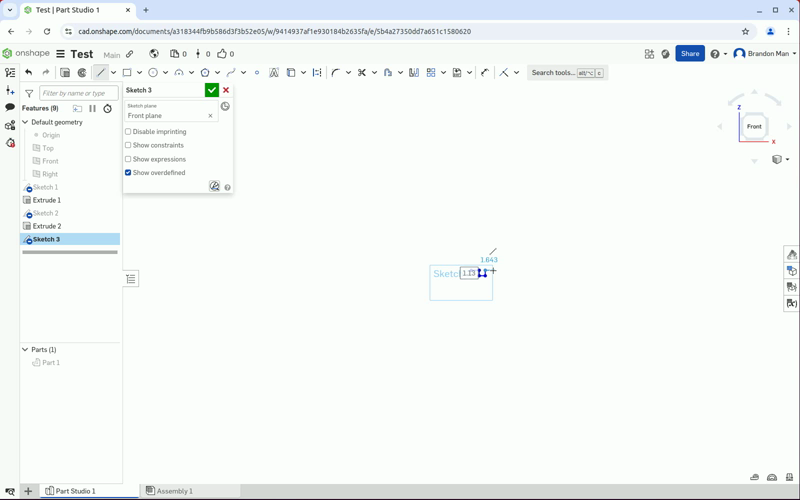
key_down(shift)
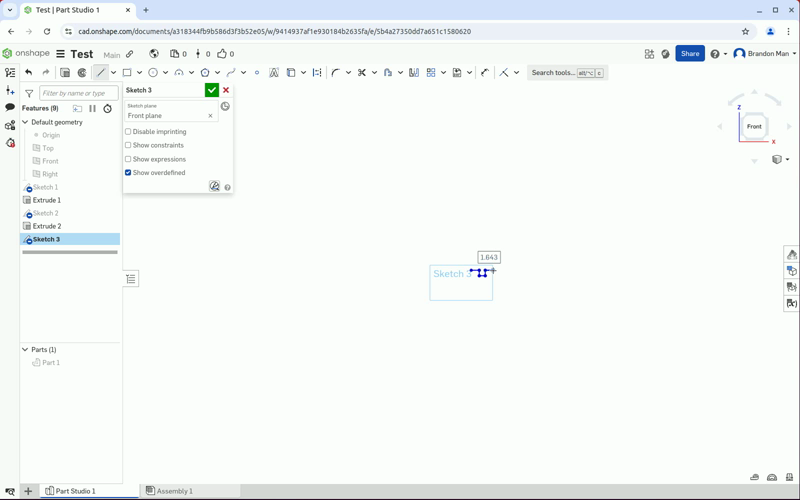
mouse_move(523, 270)
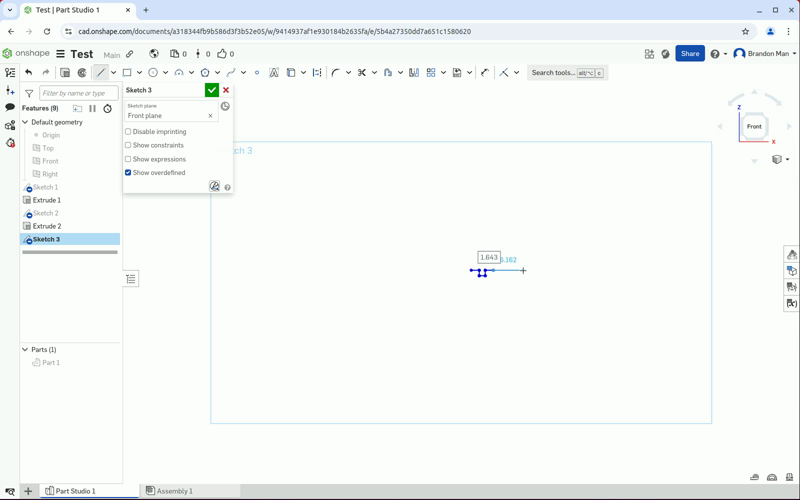
mouse_move(493, 266)
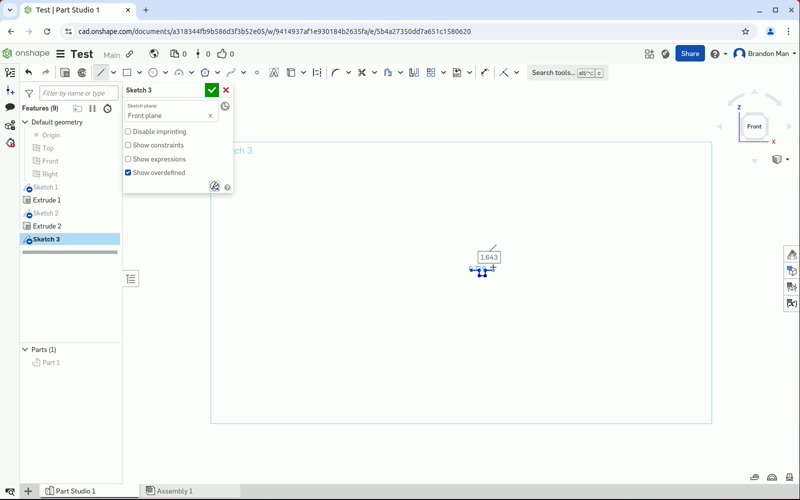
scroll(6)
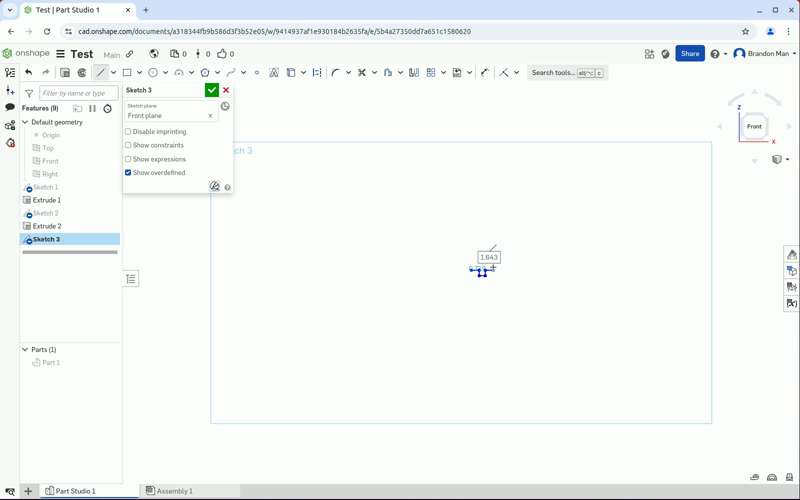
scroll(6)
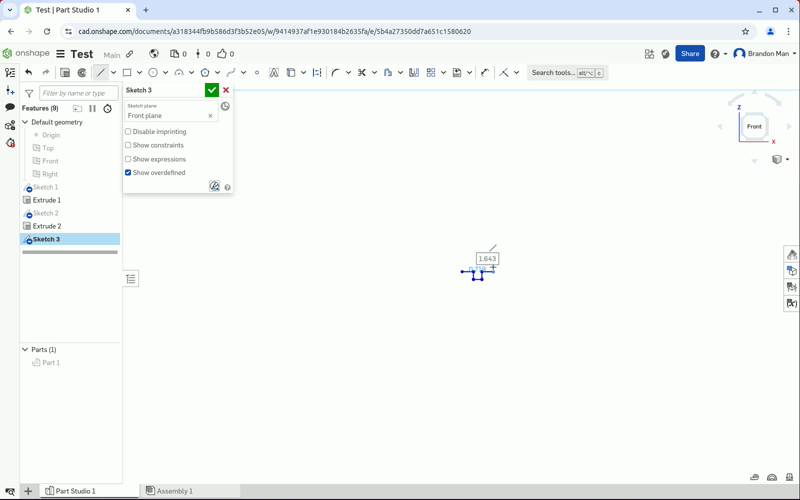
scroll(6)
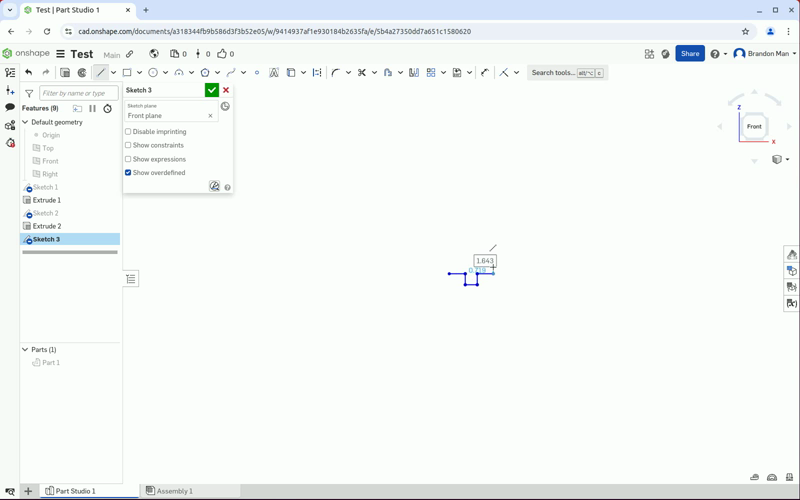
scroll(6)
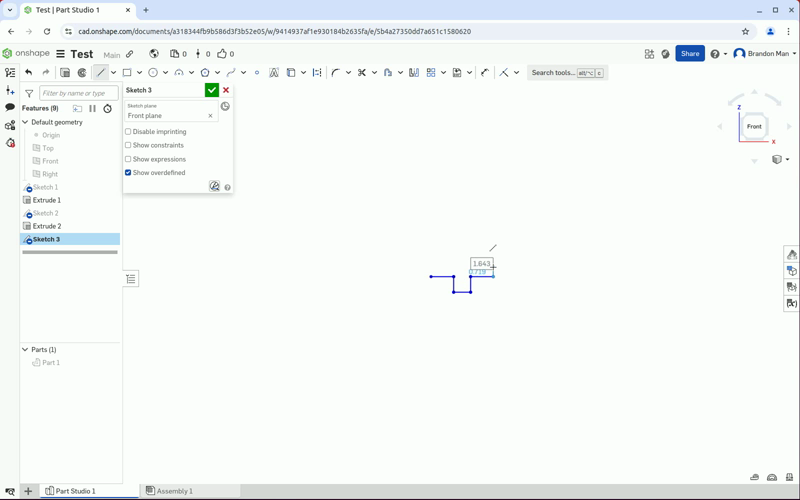
scroll(6)
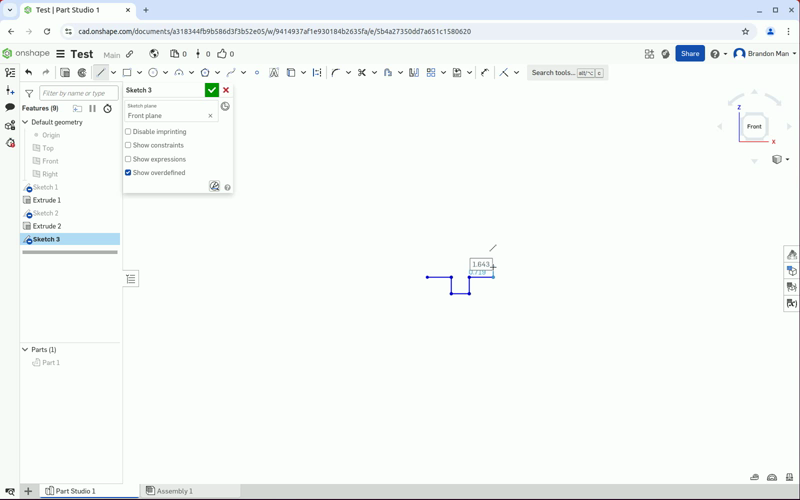
scroll(6)
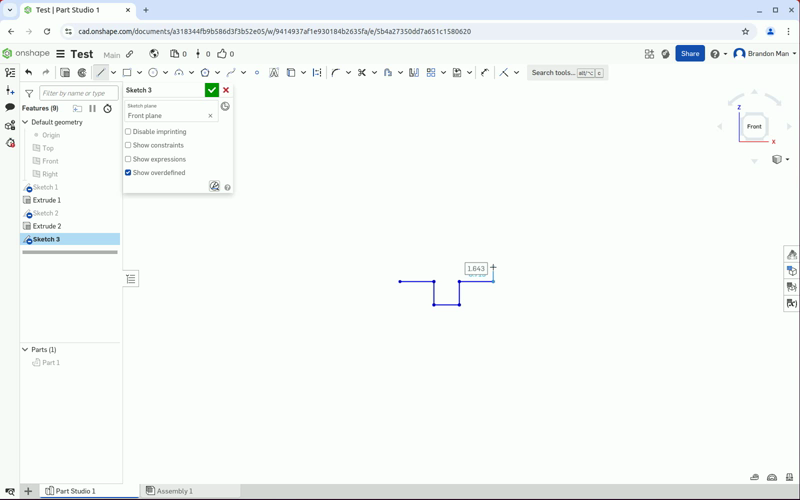
scroll(6)
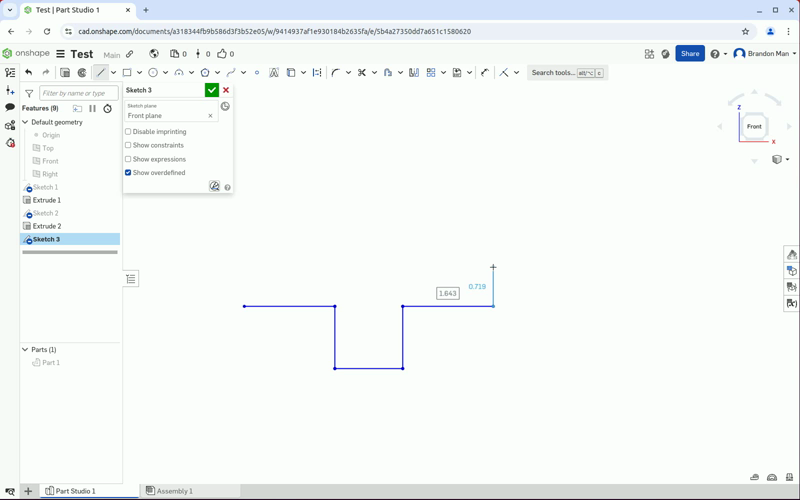
click(493, 266)
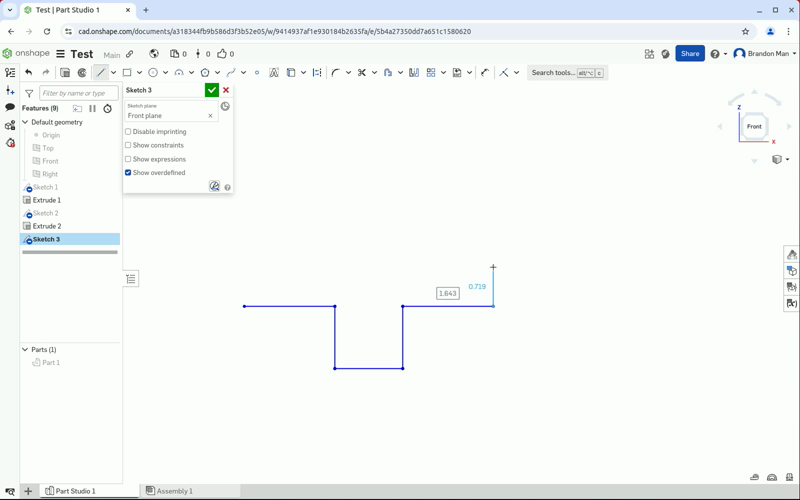
scroll(-6)
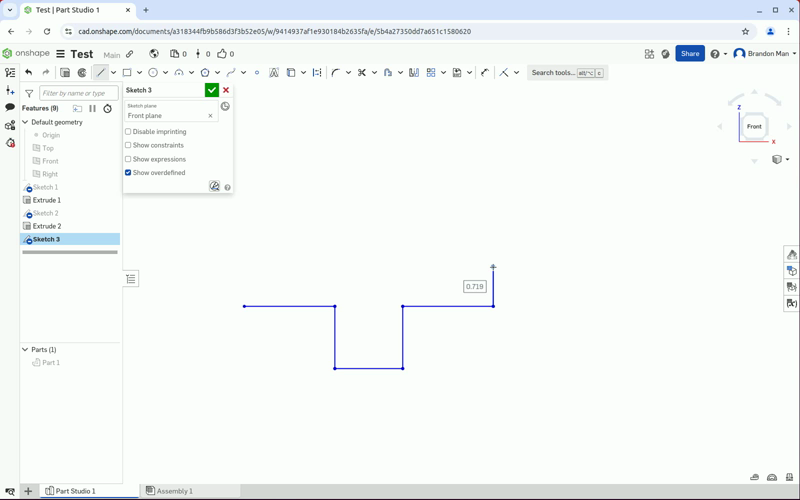
scroll(-6)
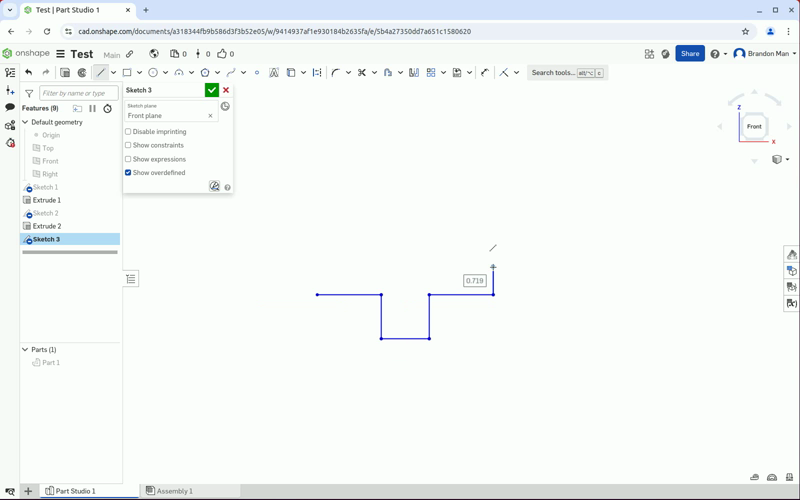
scroll(-6)
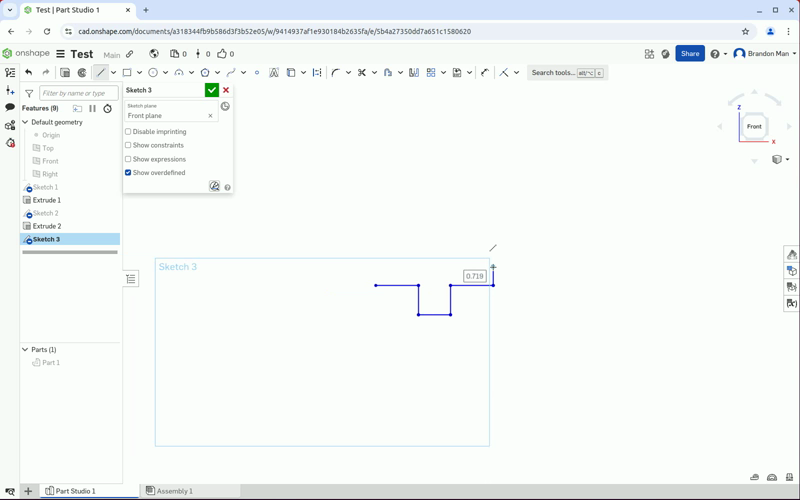
scroll(-6)
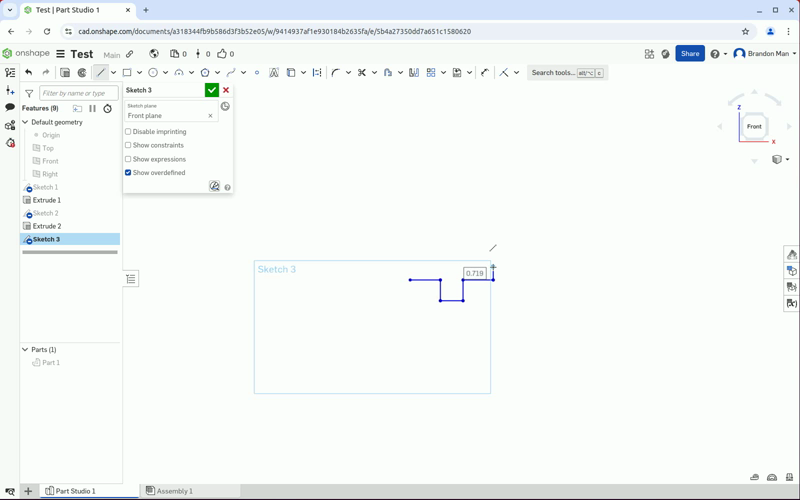
scroll(-6)
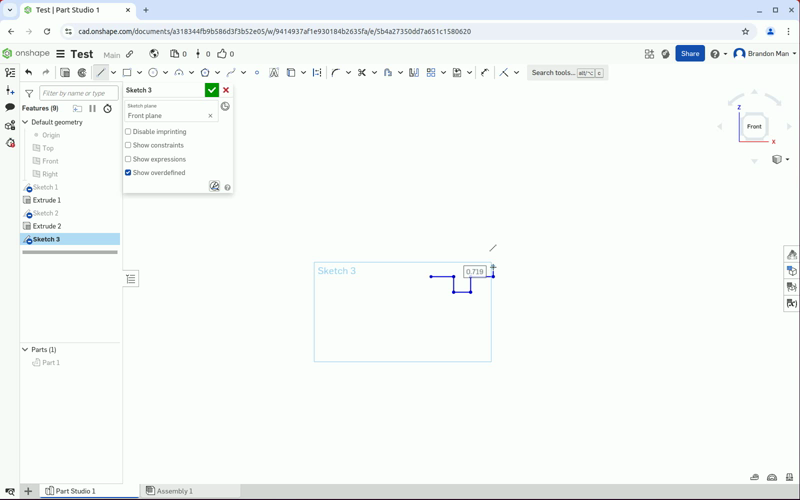
scroll(-6)
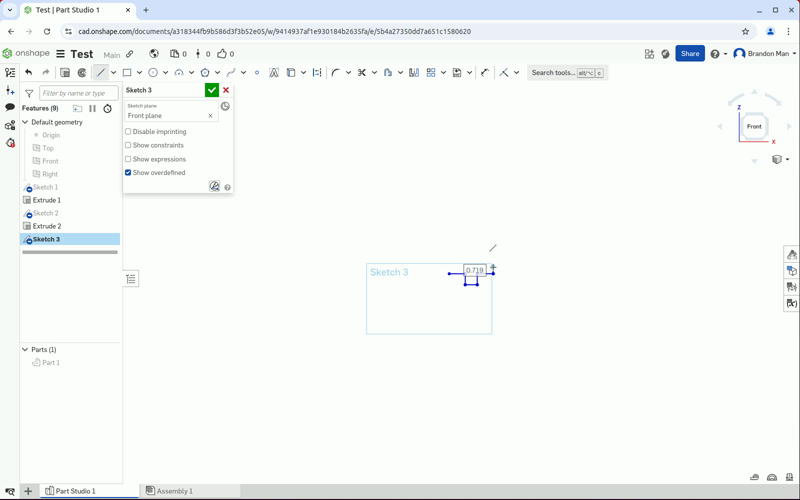
scroll(-6)
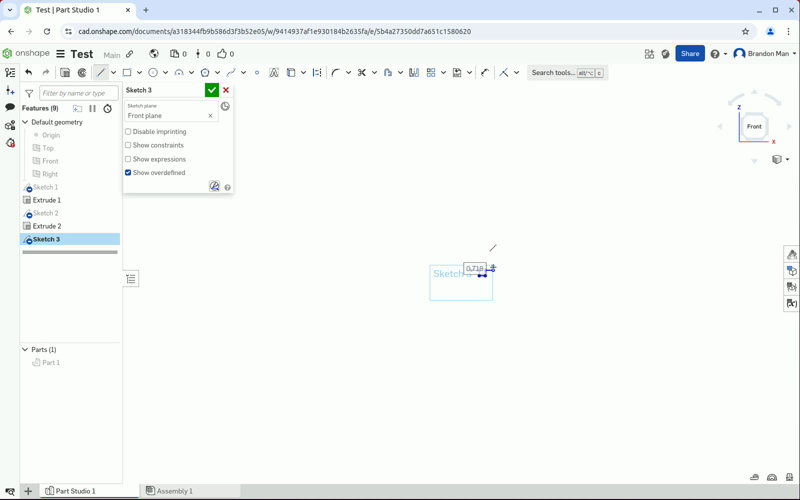
key_up(shift)
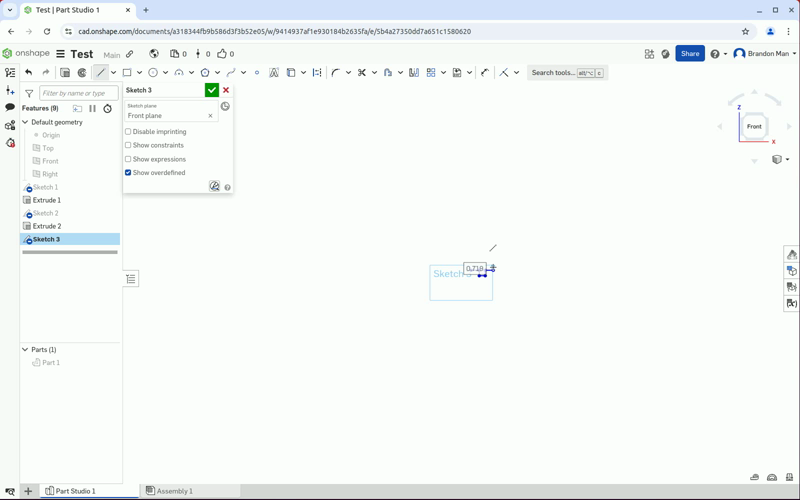
key_down(shift)
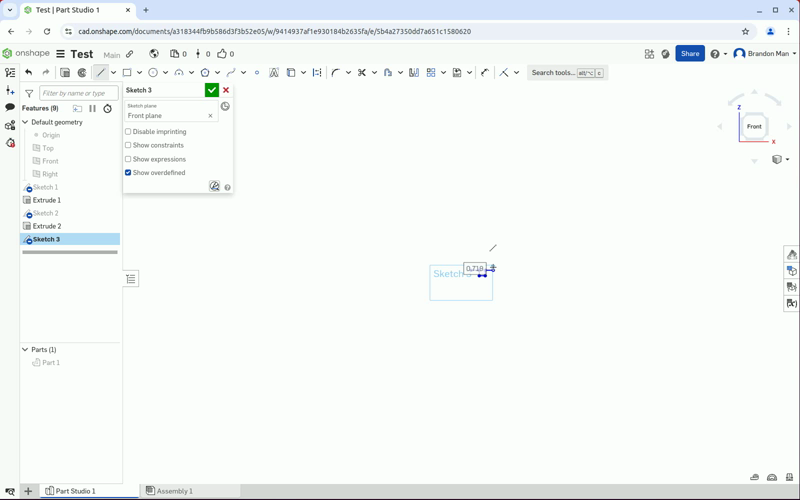
mouse_move(523, 266)
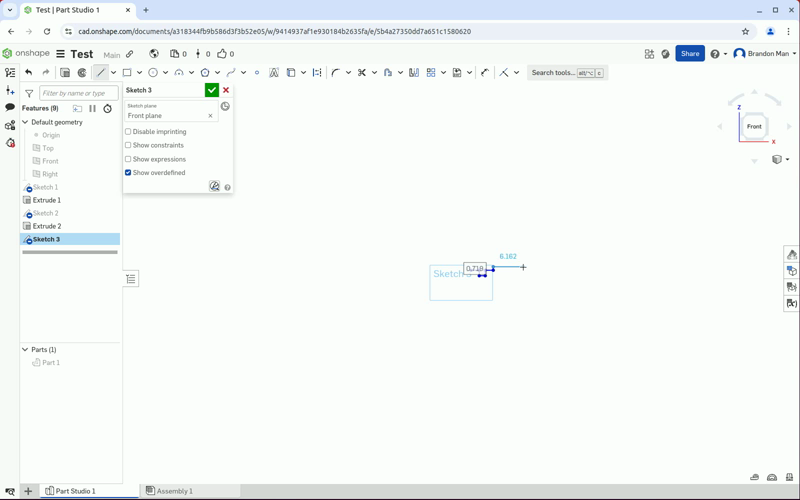
mouse_move(471, 266)
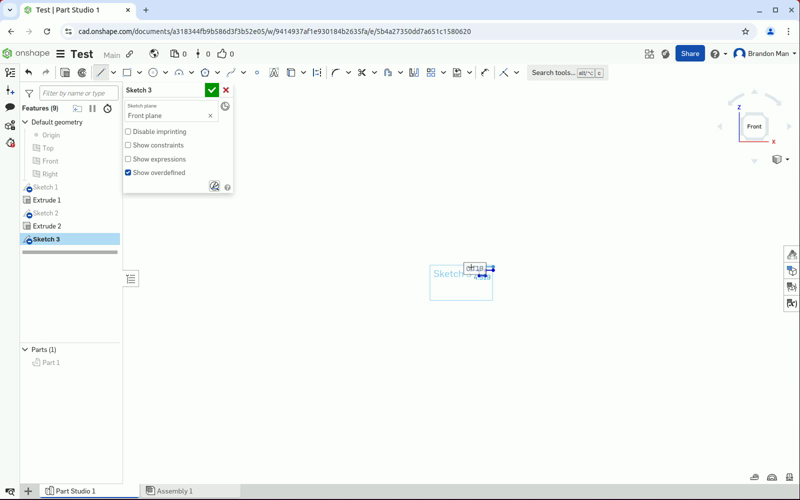
scroll(6)
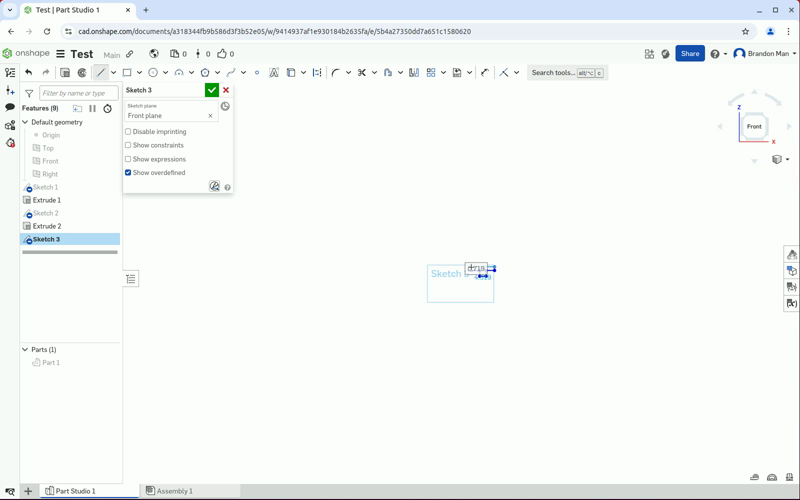
scroll(6)
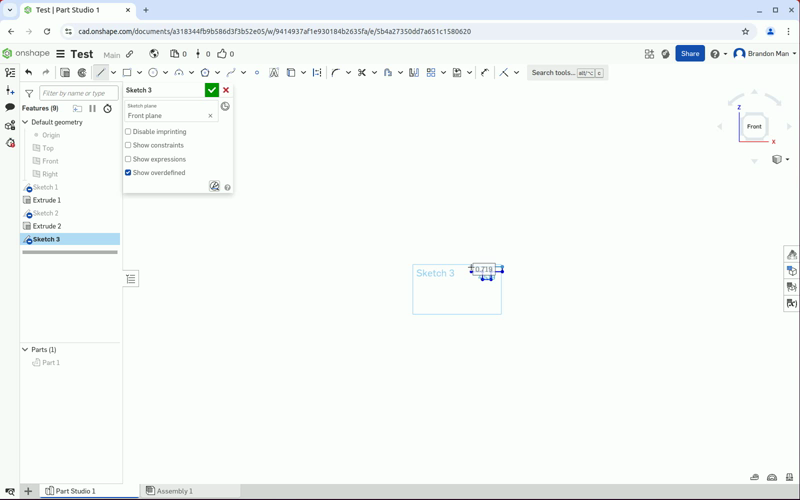
scroll(6)
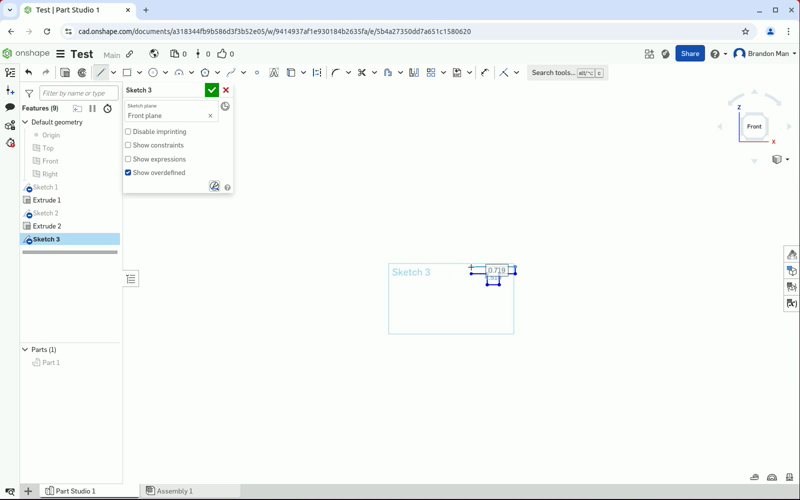
scroll(6)
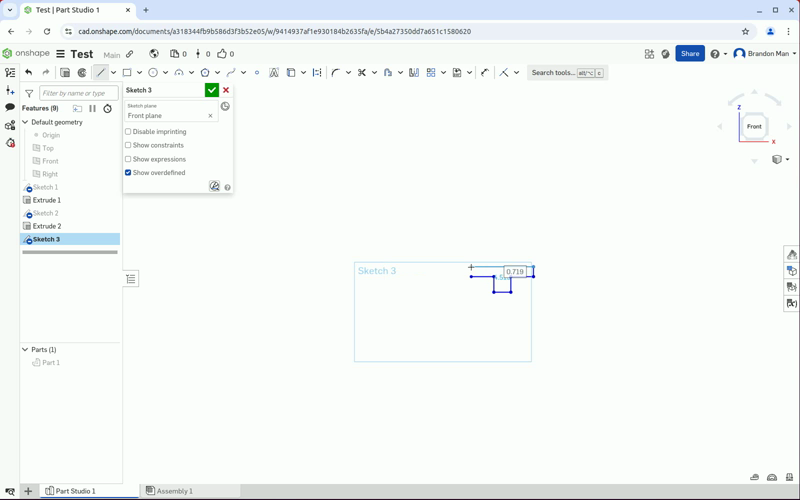
scroll(6)
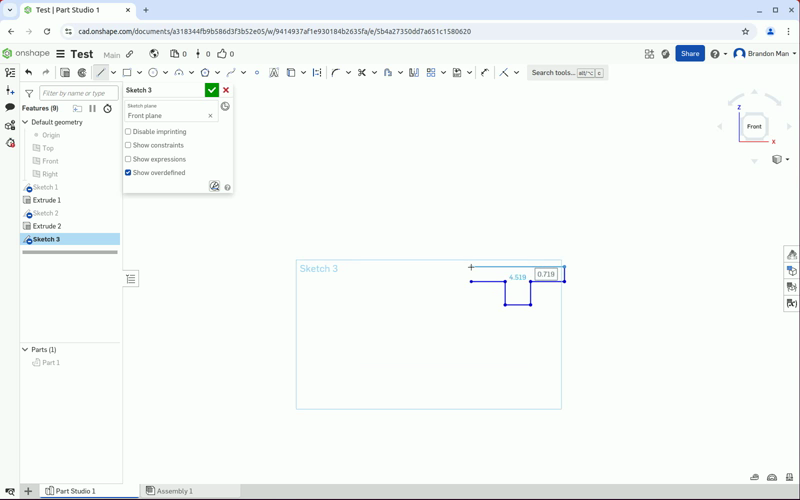
scroll(6)
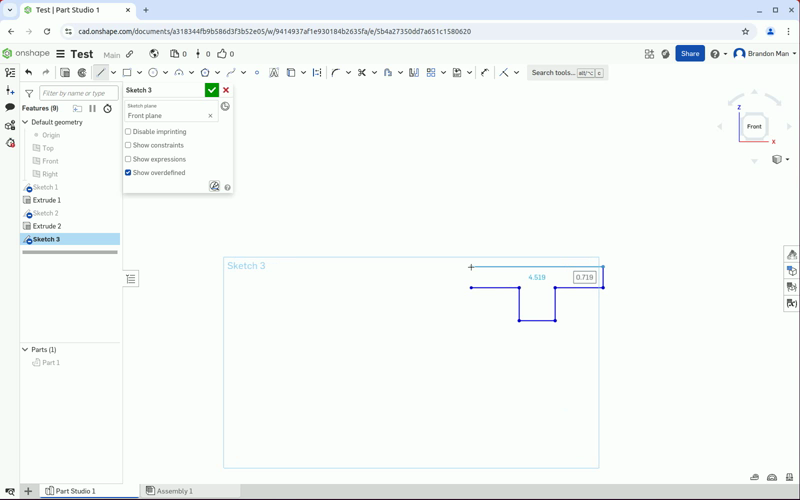
scroll(6)
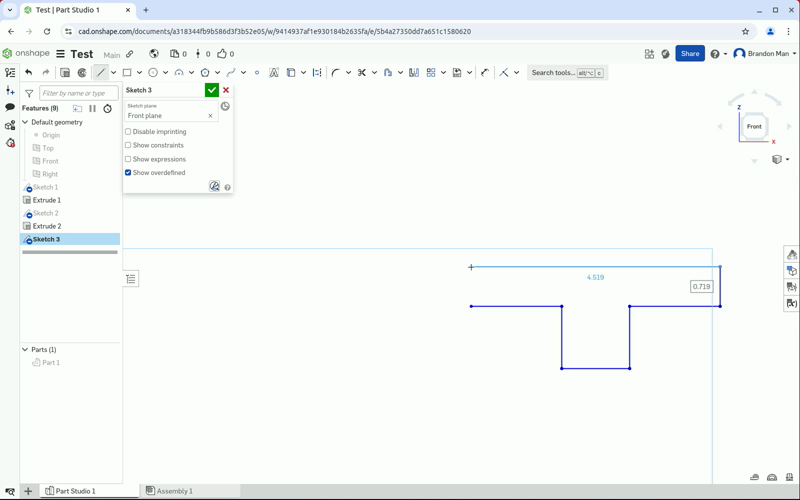
click(471, 266)
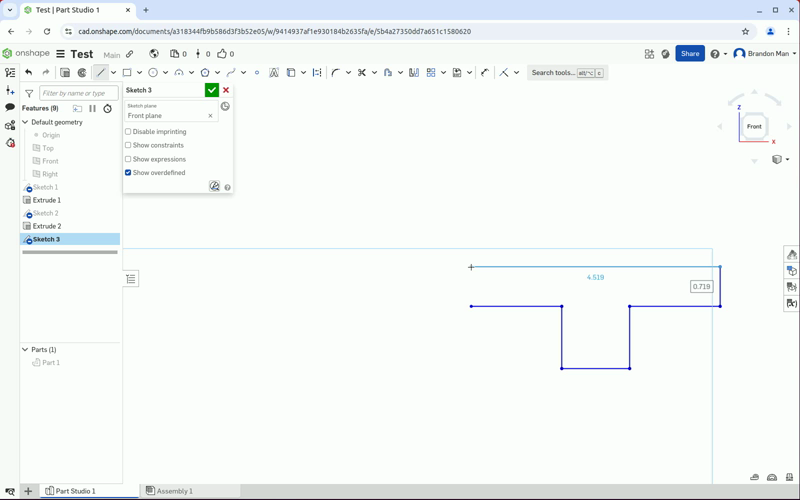
scroll(-6)
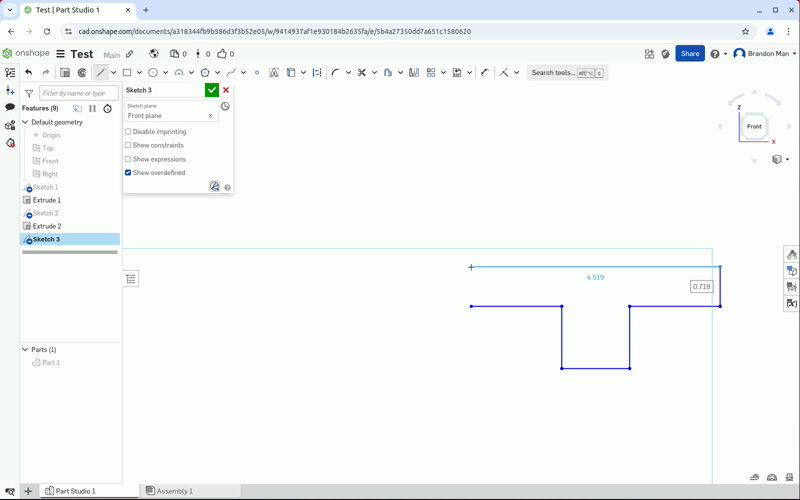
scroll(-6)
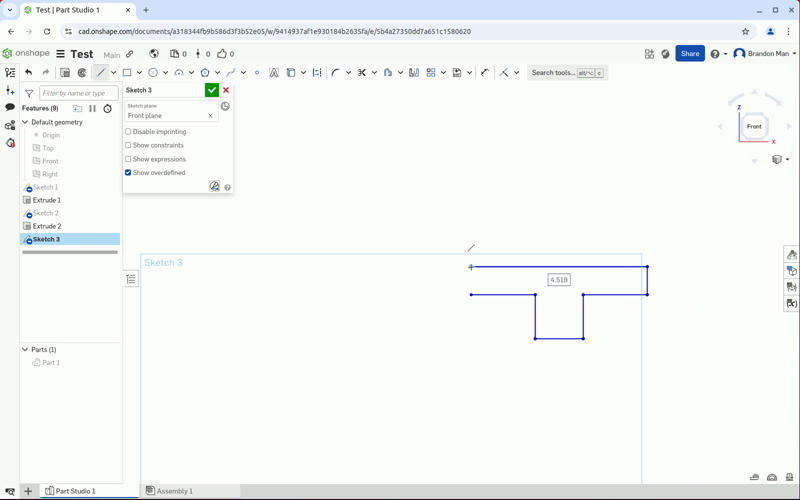
scroll(-6)
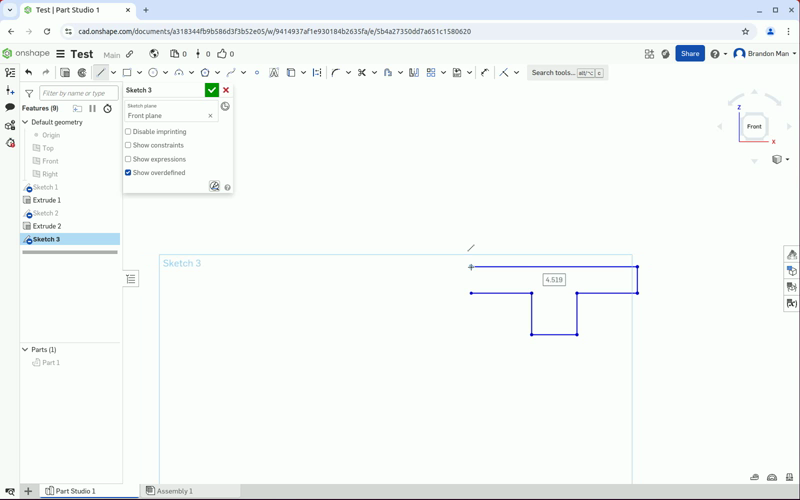
scroll(-6)
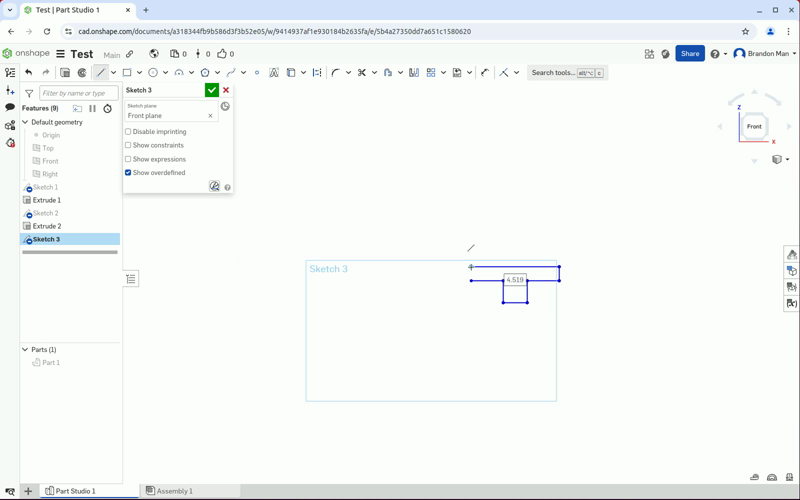
scroll(-6)
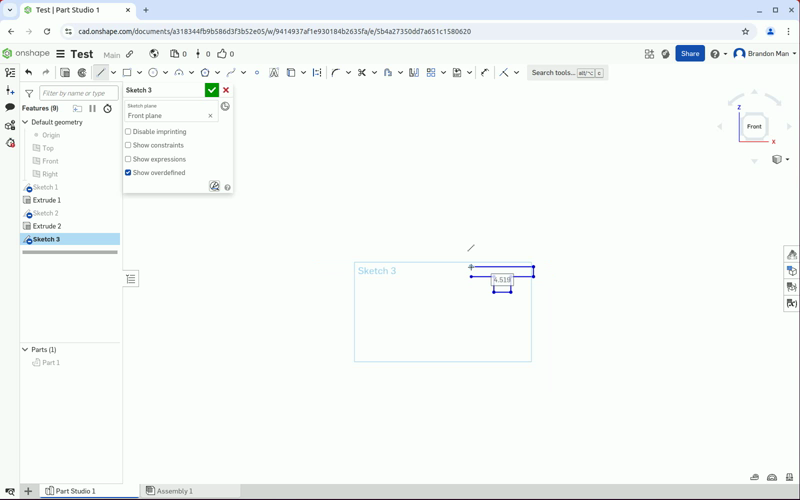
scroll(-6)
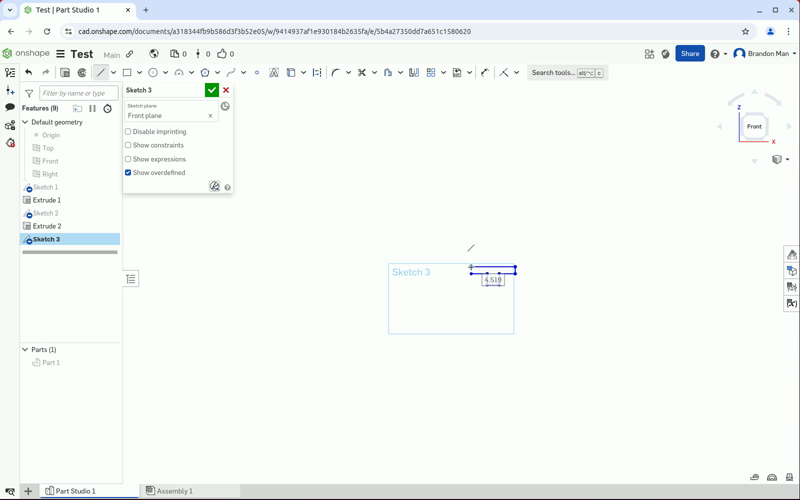
scroll(-6)
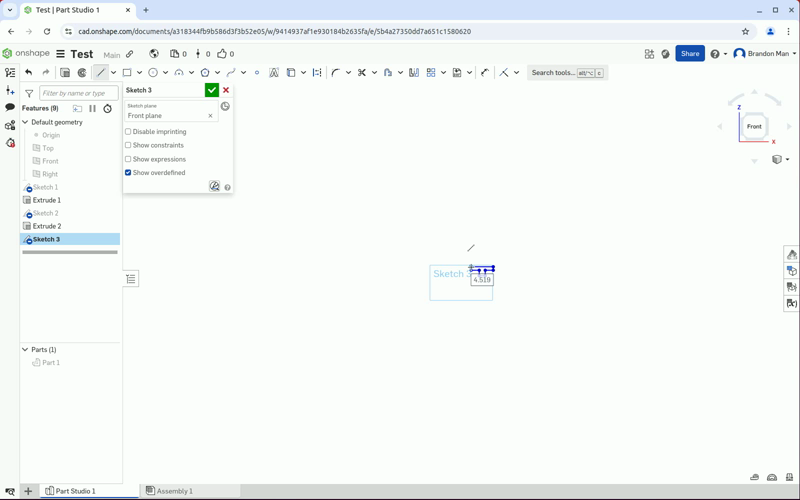
key_up(shift)
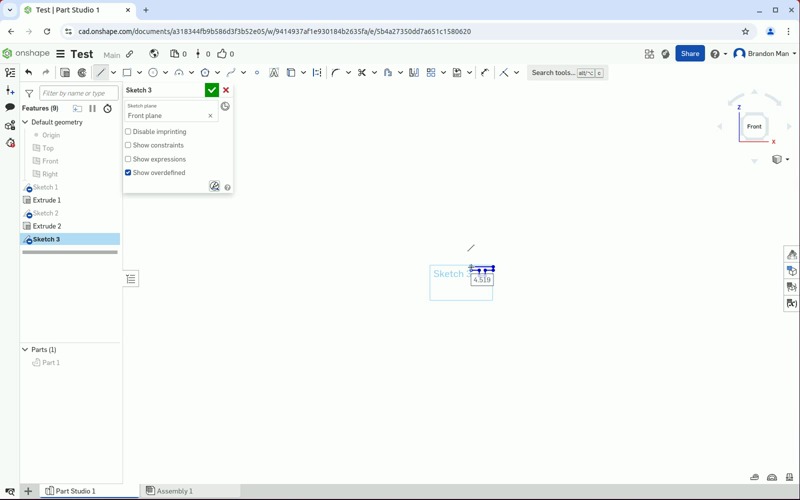
mouse_move(501, 266)
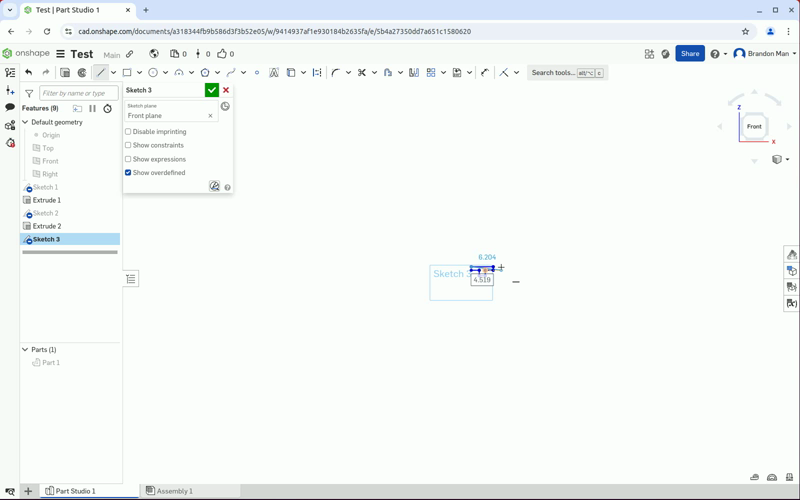
key_down(shift)
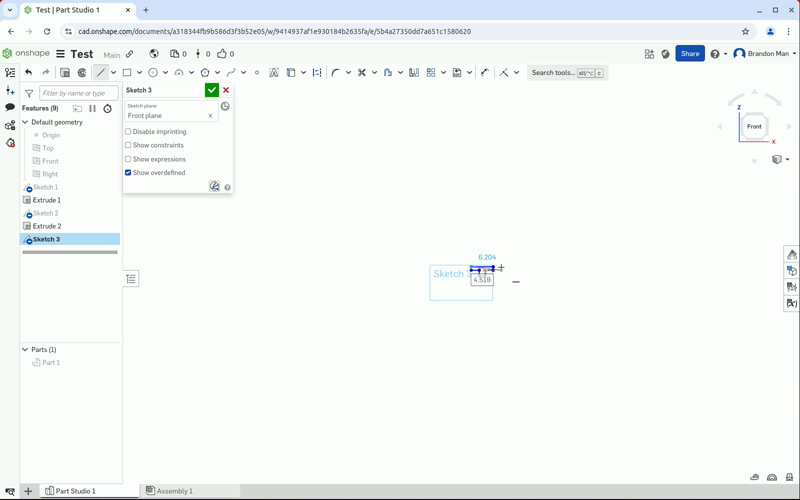
mouse_move(471, 270)
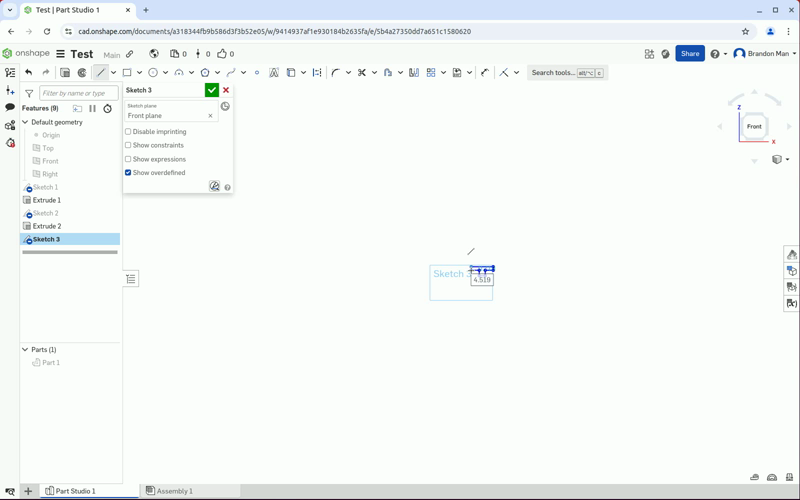
scroll(6)
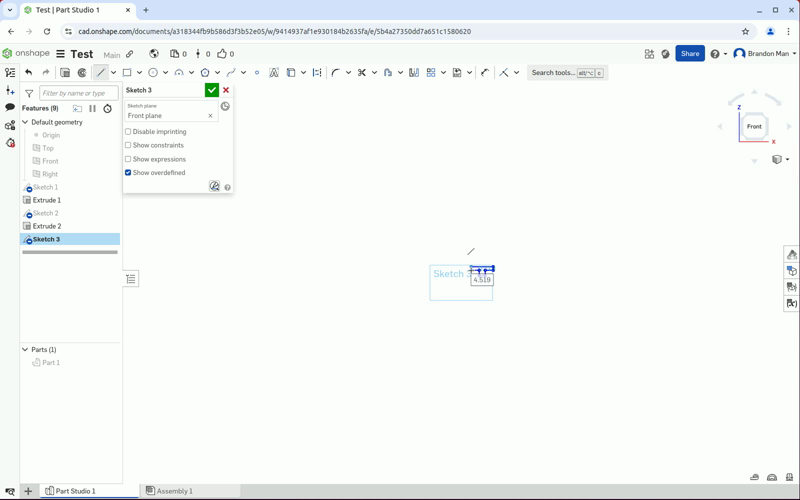
scroll(6)
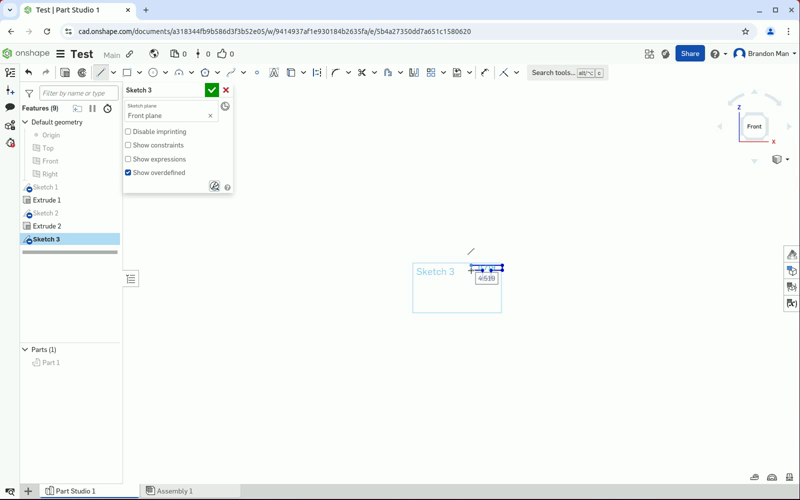
scroll(6)
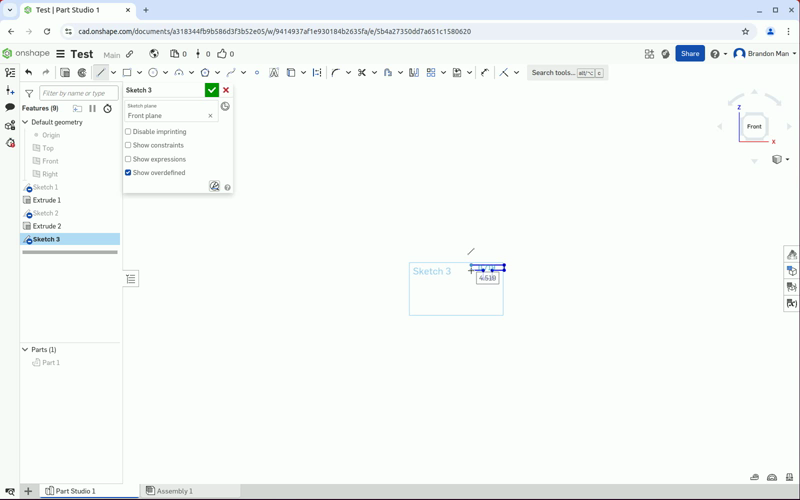
scroll(6)
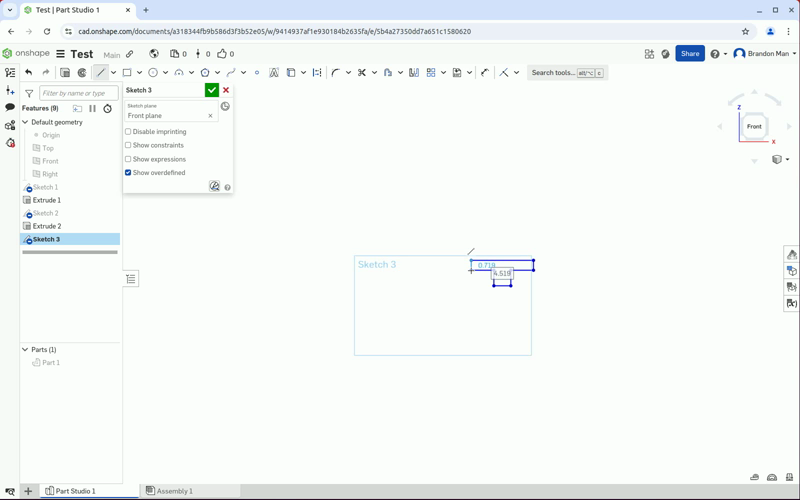
scroll(6)
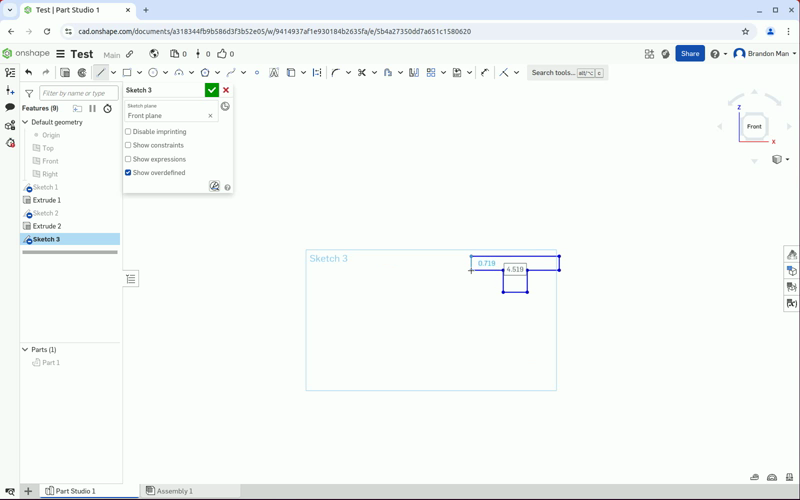
scroll(6)
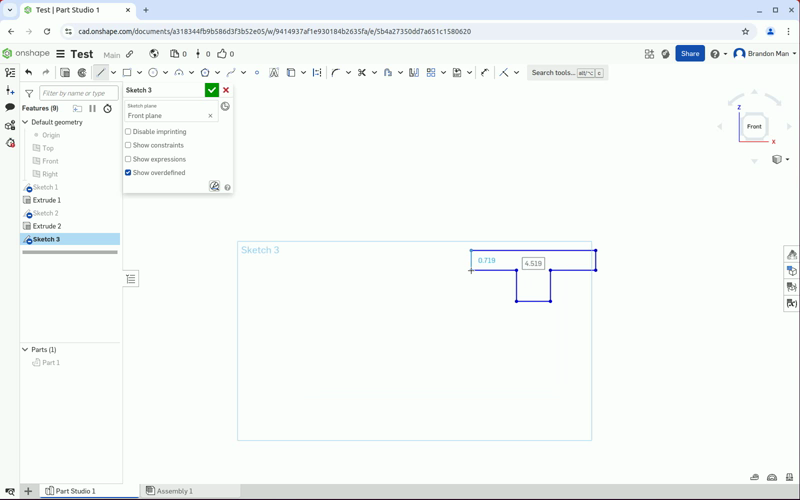
scroll(6)
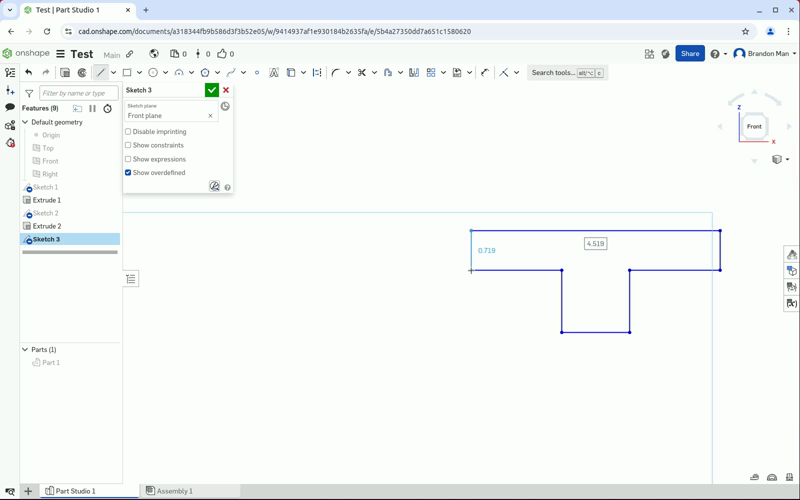
key_up(shift)
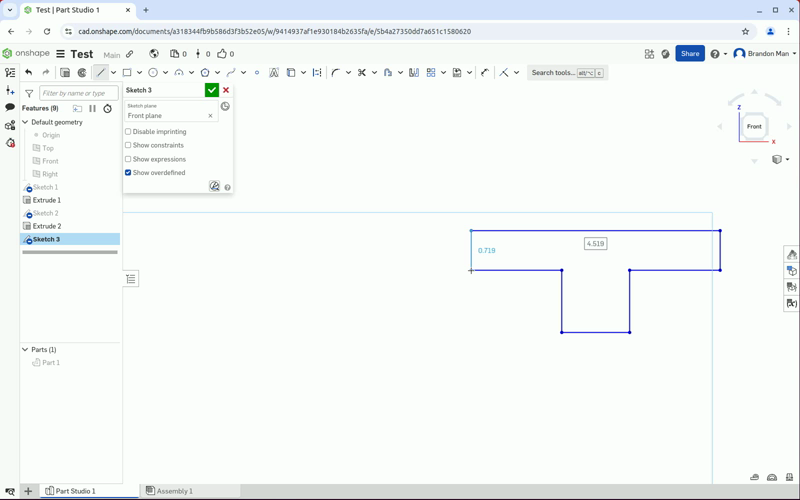
click(471, 270)
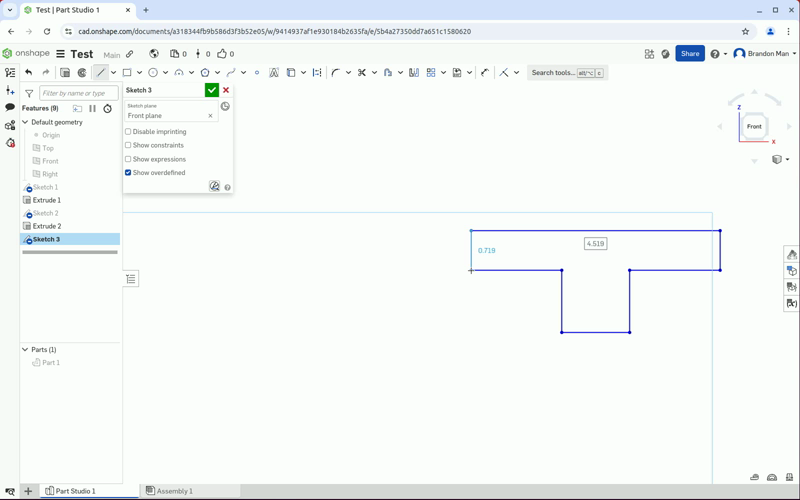
scroll(-6)
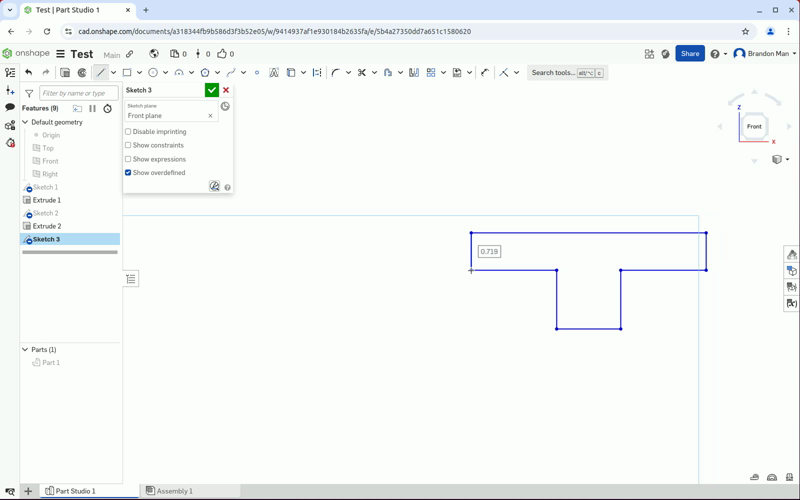
scroll(-6)
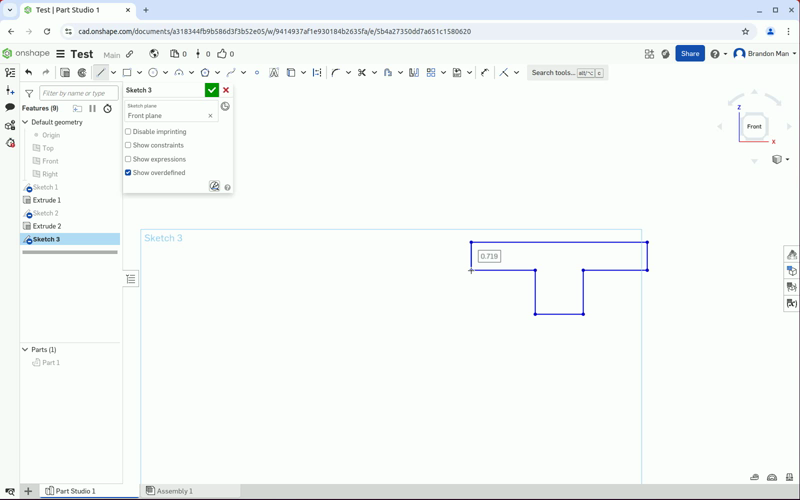
scroll(-6)
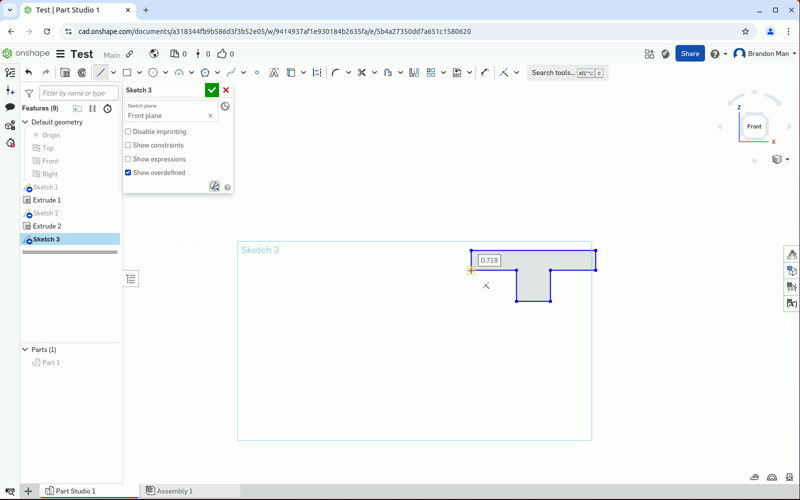
scroll(-6)
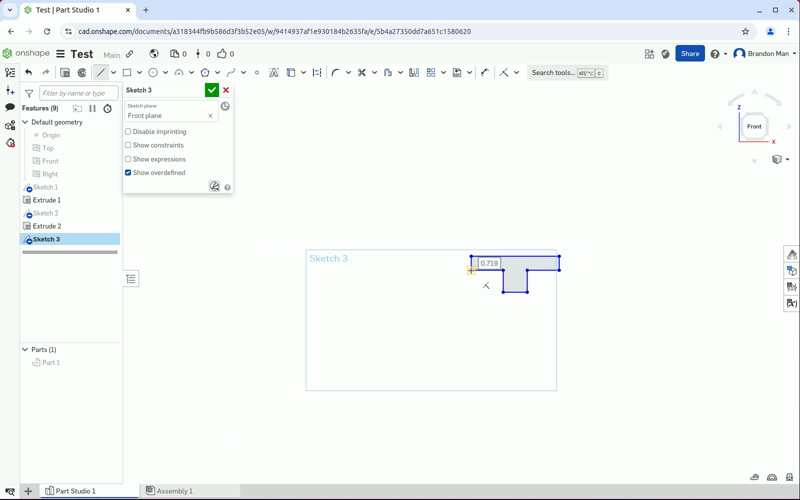
scroll(-6)
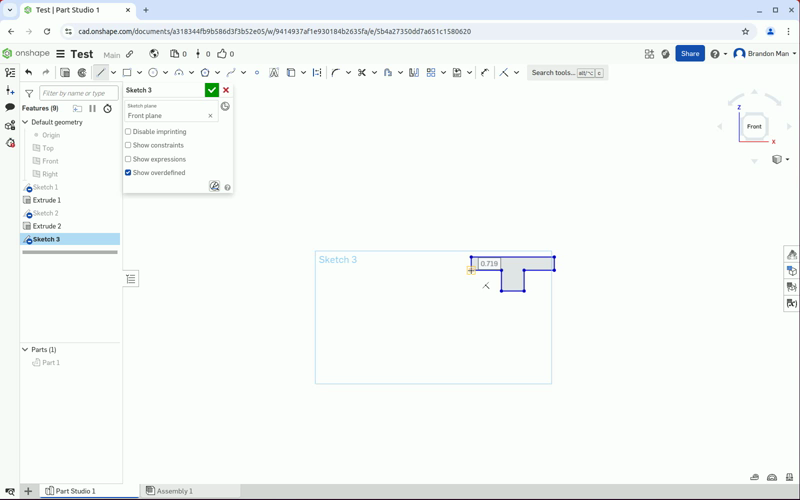
scroll(-6)
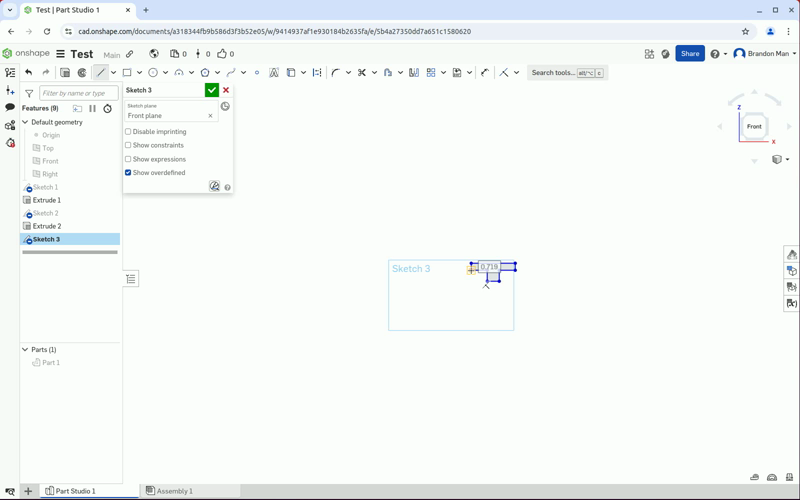
scroll(-6)
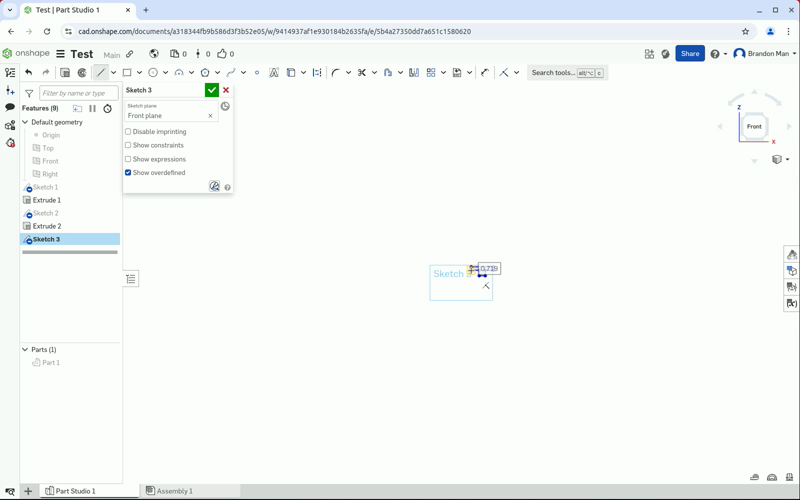
key(esc)
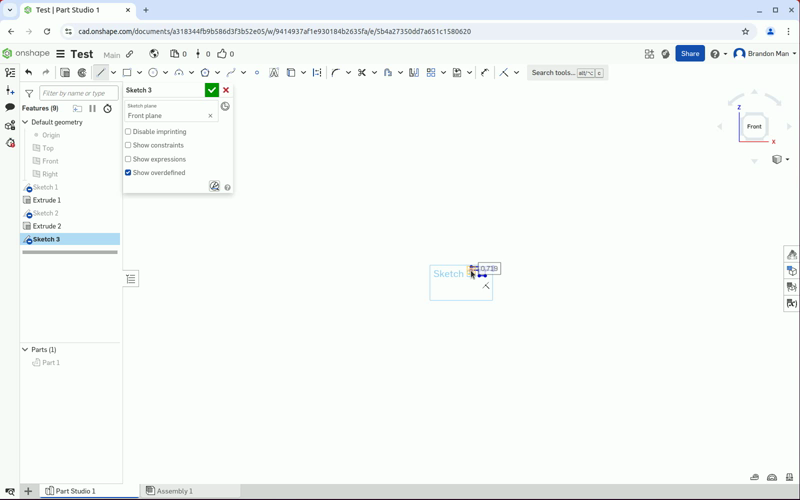
mouse_move(481, 268)
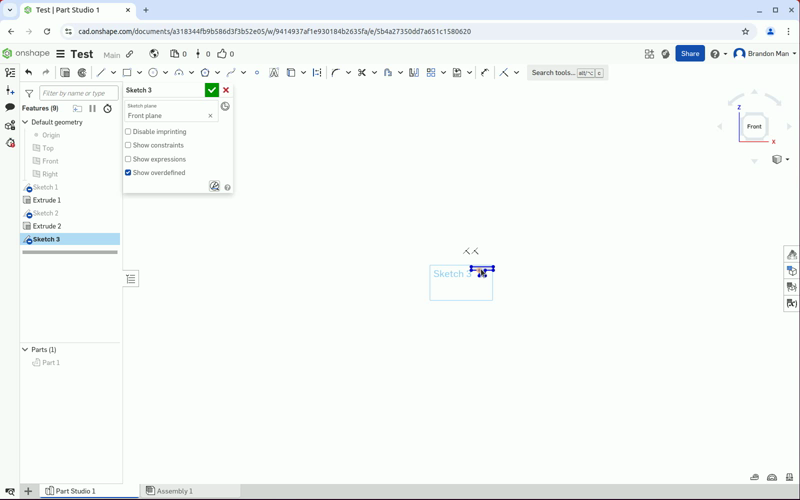
scroll(6)
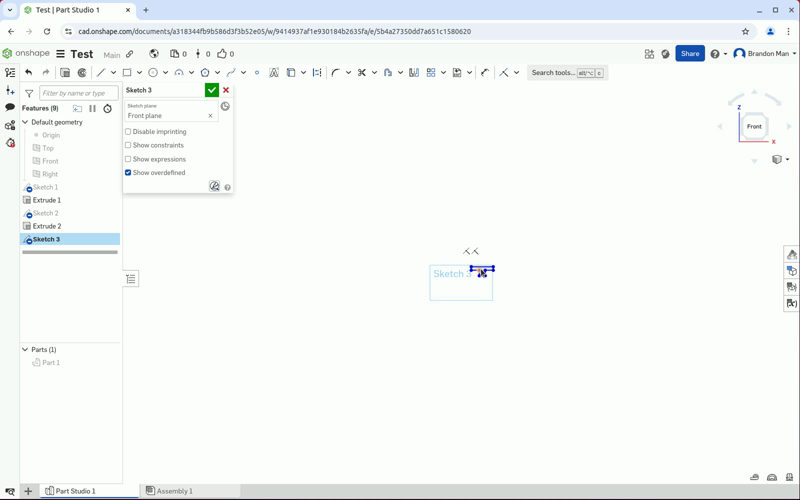
scroll(6)
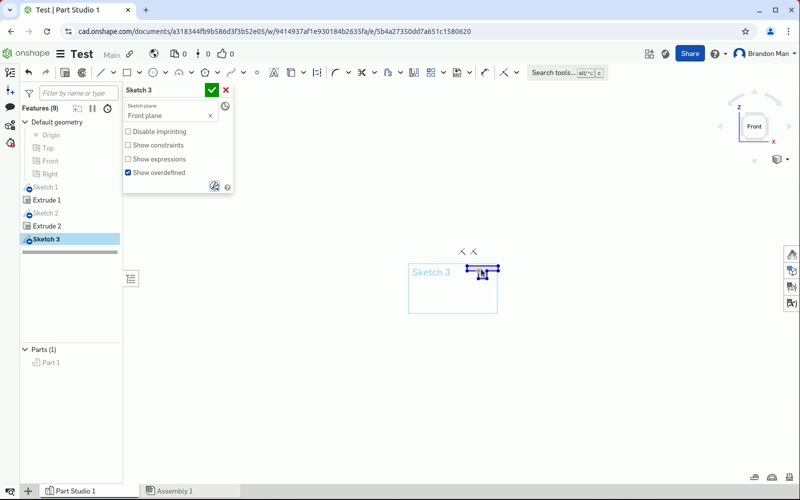
scroll(6)
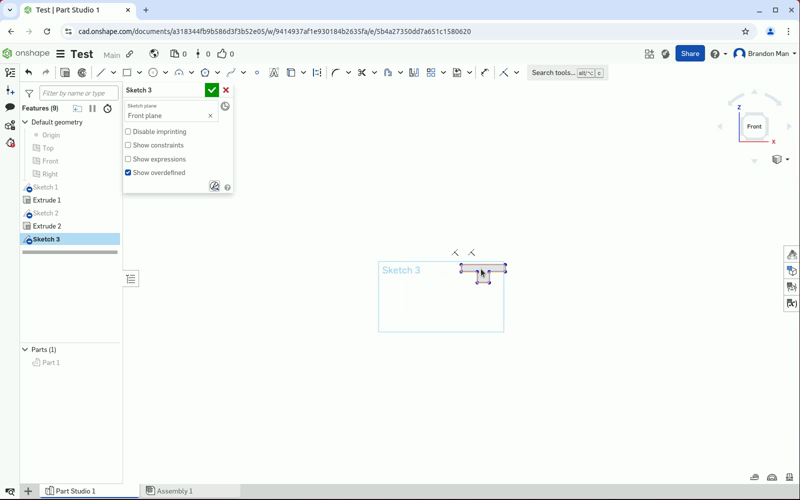
scroll(6)
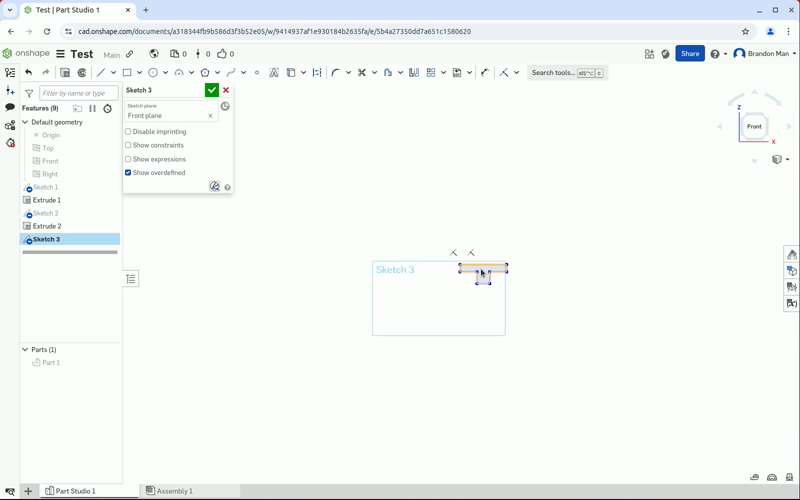
scroll(6)
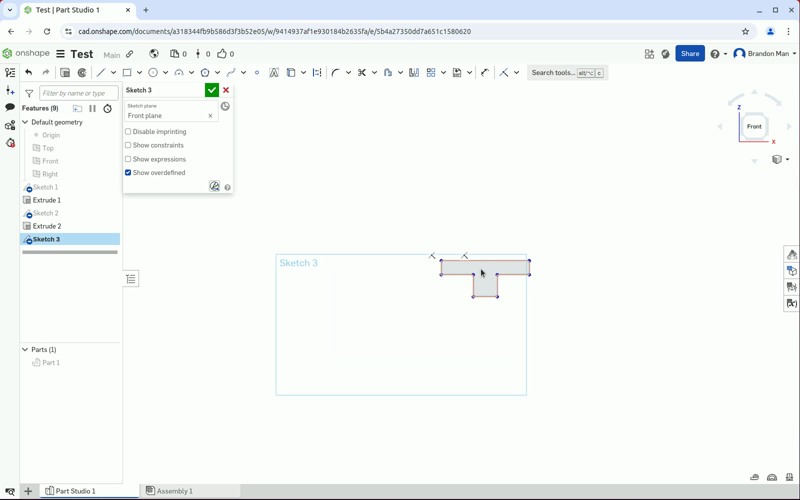
scroll(6)
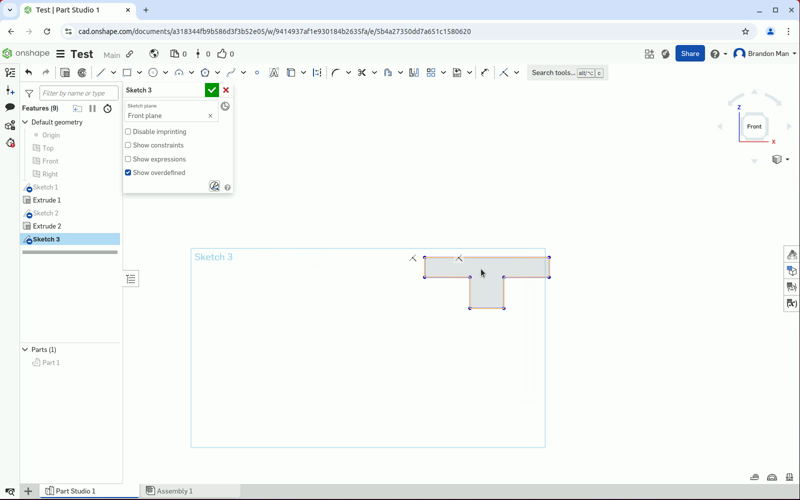
scroll(6)
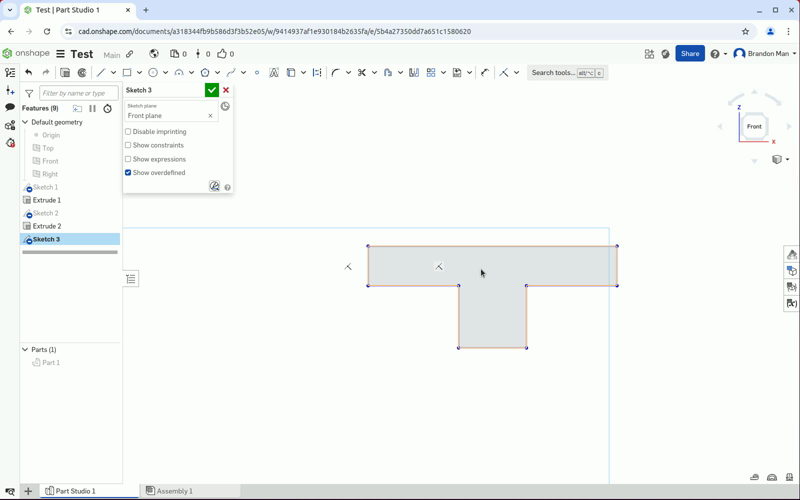
click(481, 268)
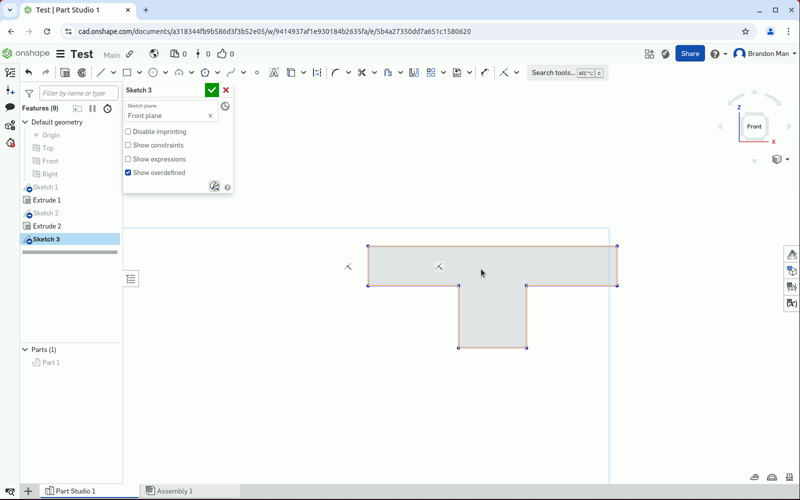
scroll(-6)
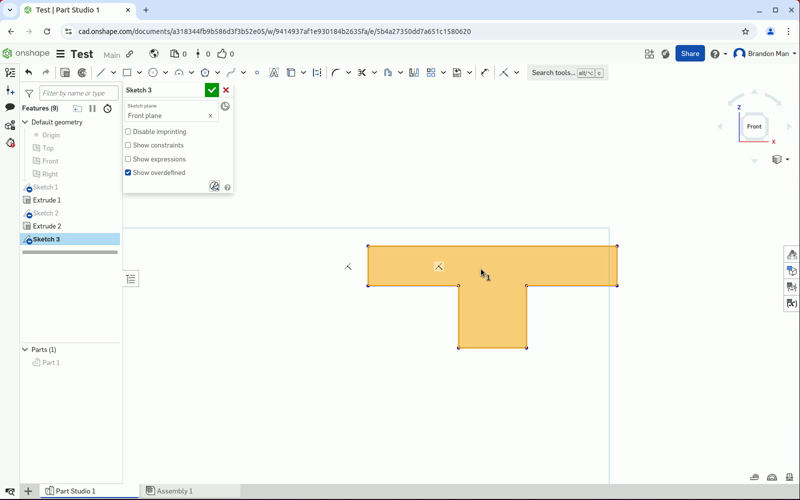
scroll(-6)
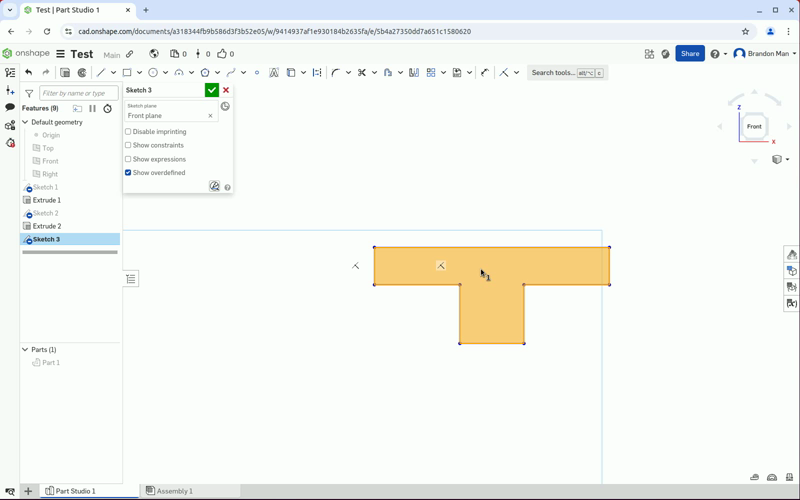
scroll(-6)
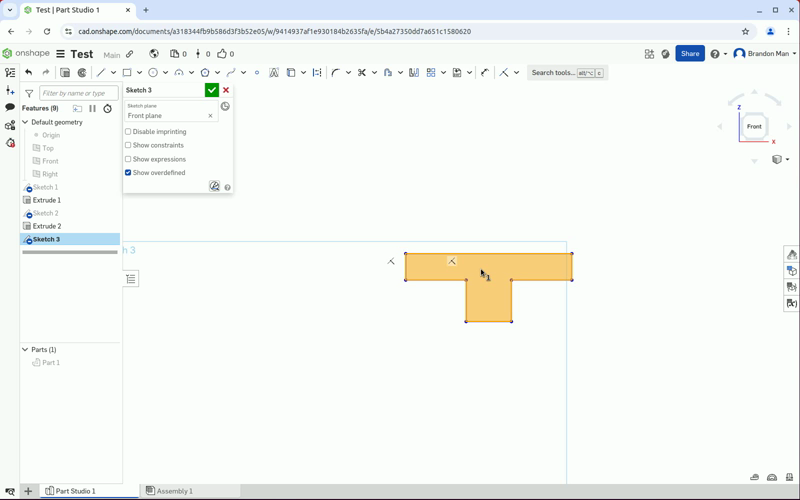
scroll(-6)
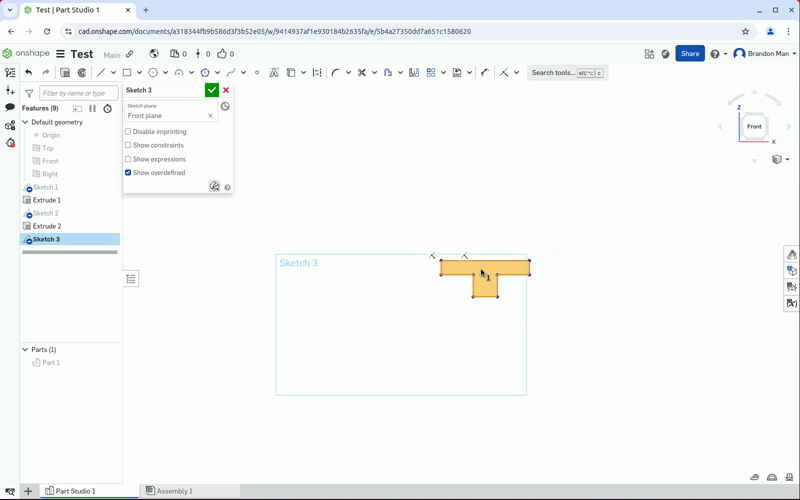
scroll(-6)
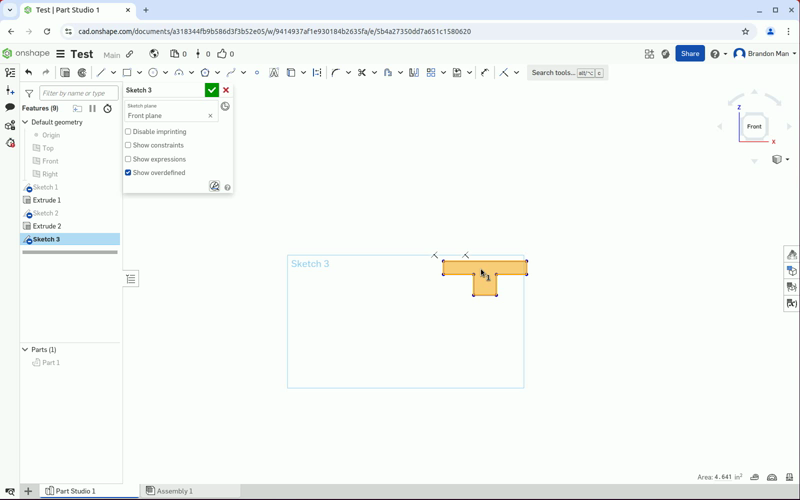
scroll(-6)
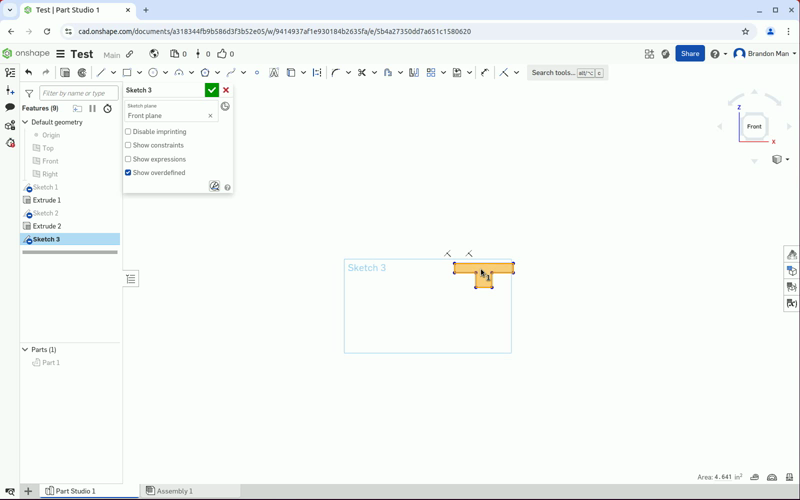
scroll(-6)
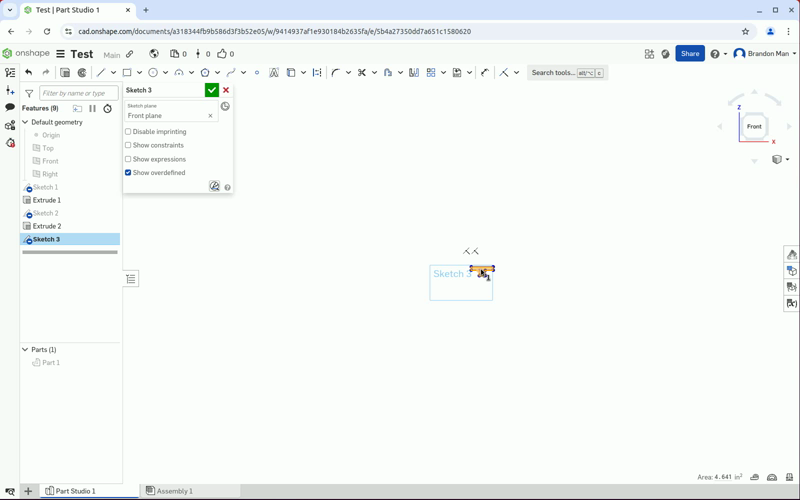
mouse_move(73, 352)
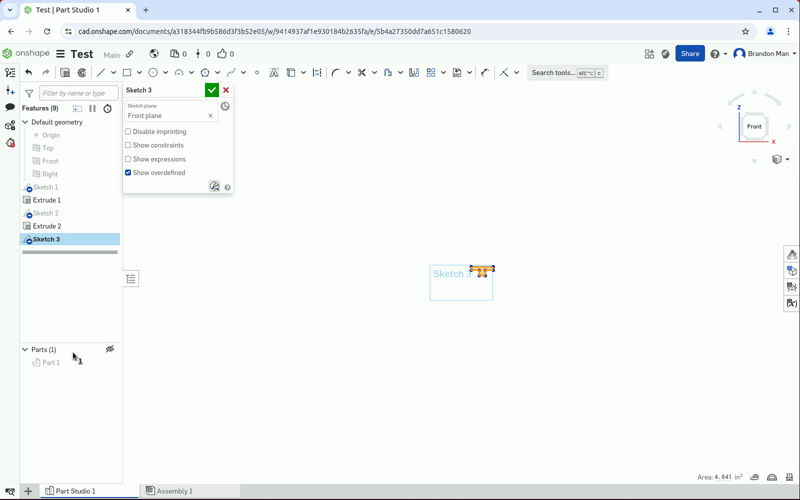
key(shift+y)
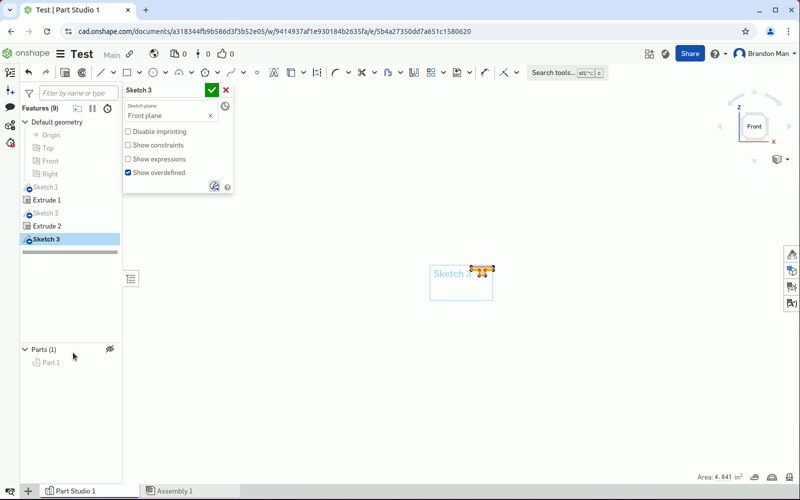
key(shift+e)
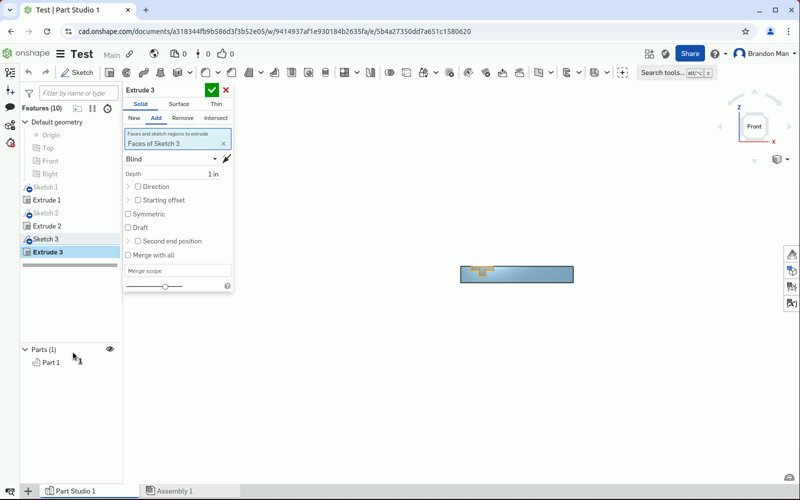
mouse_move(143, 106)
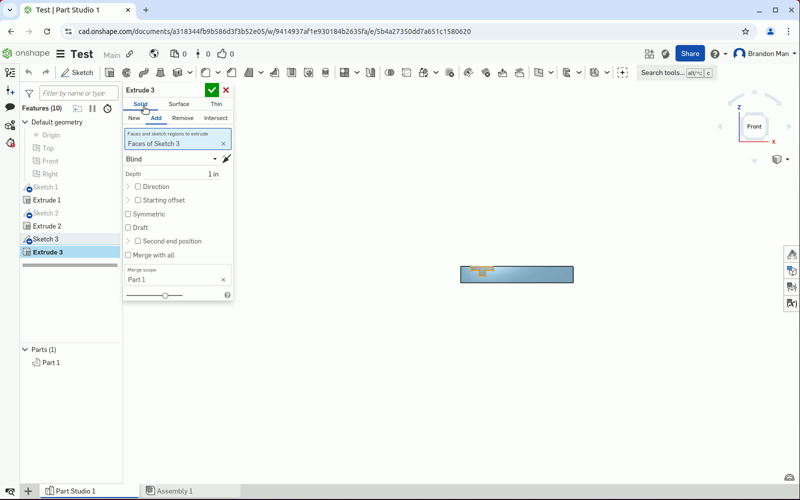
click(143, 106)
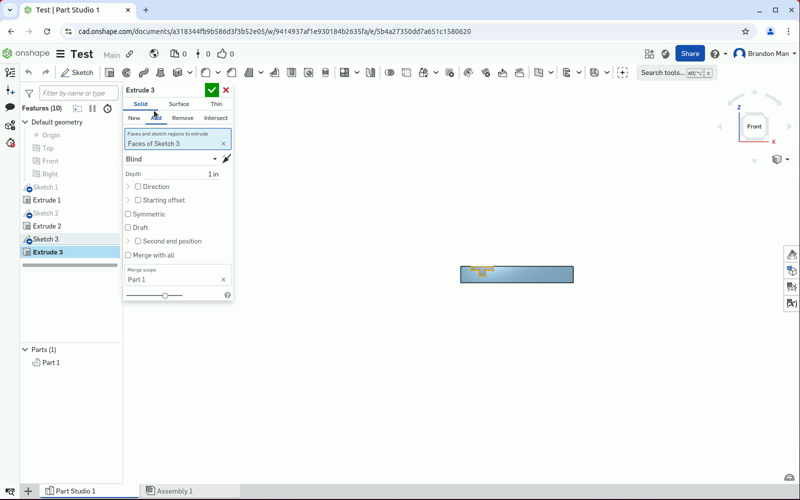
mouse_move(186, 120)
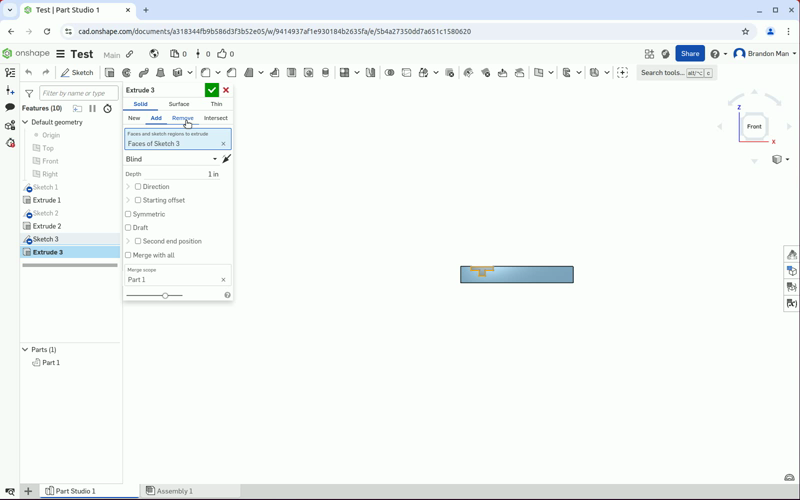
click(186, 120)
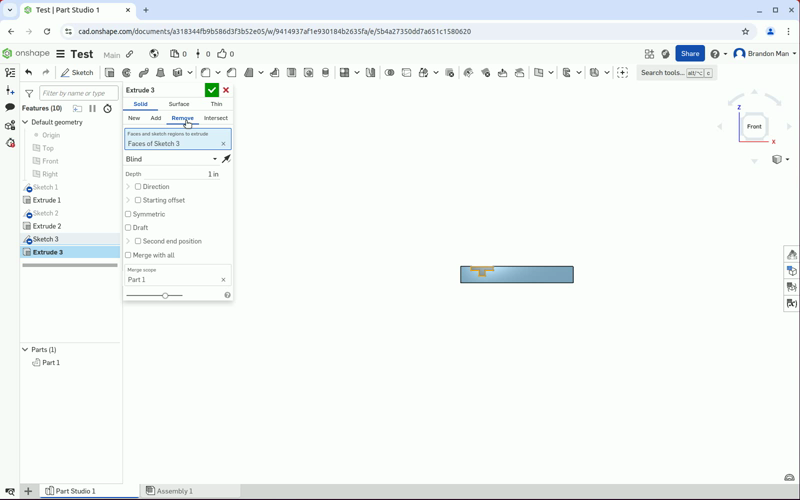
key(tab, 4)
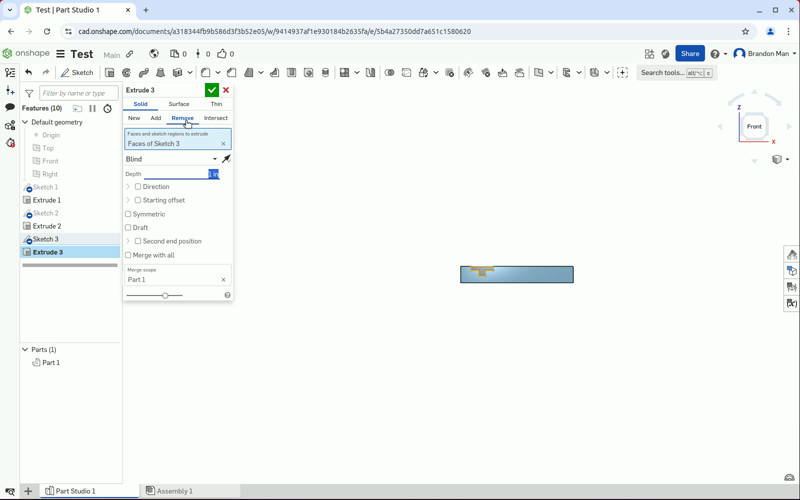
text(17.331)
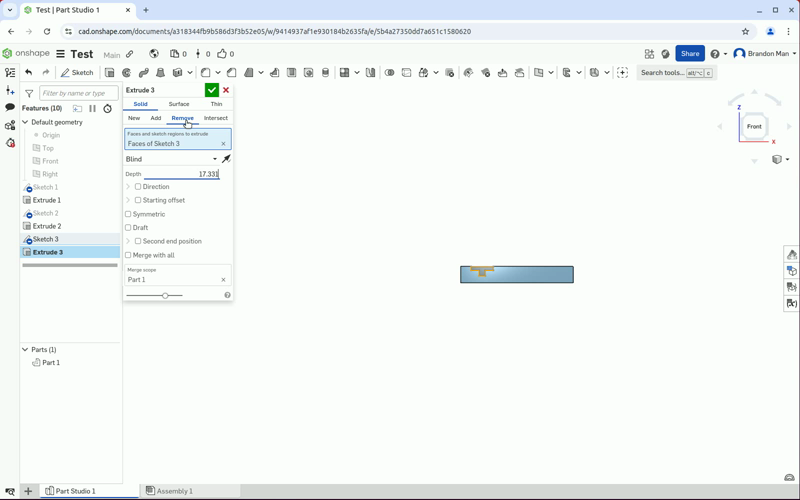
key(tab, 6)
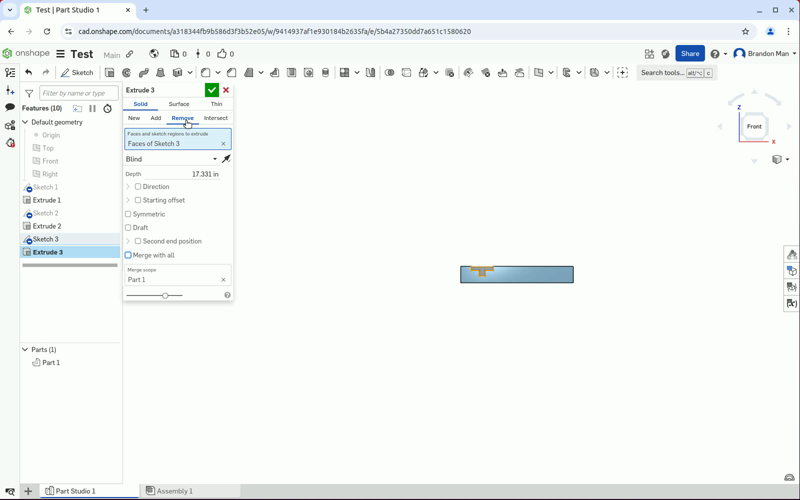
key(space)
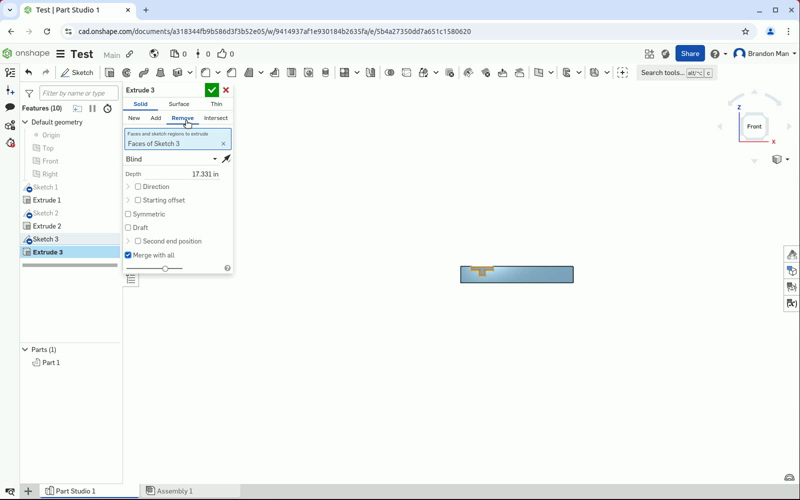
key(enter)
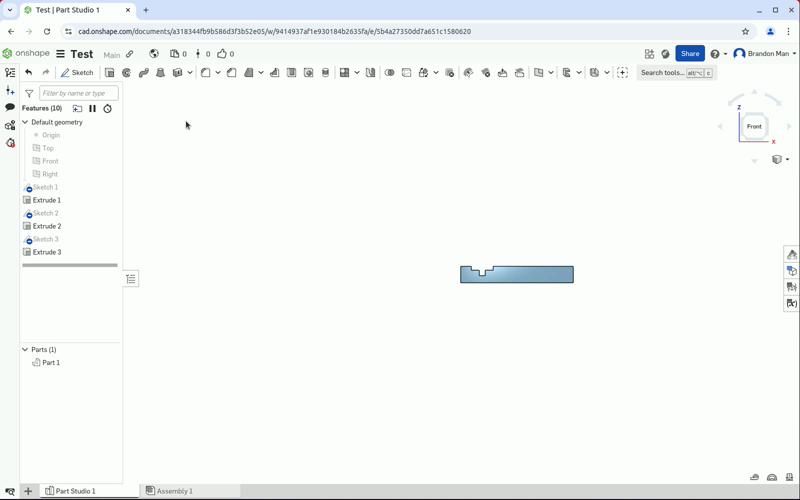
key(shift+h)
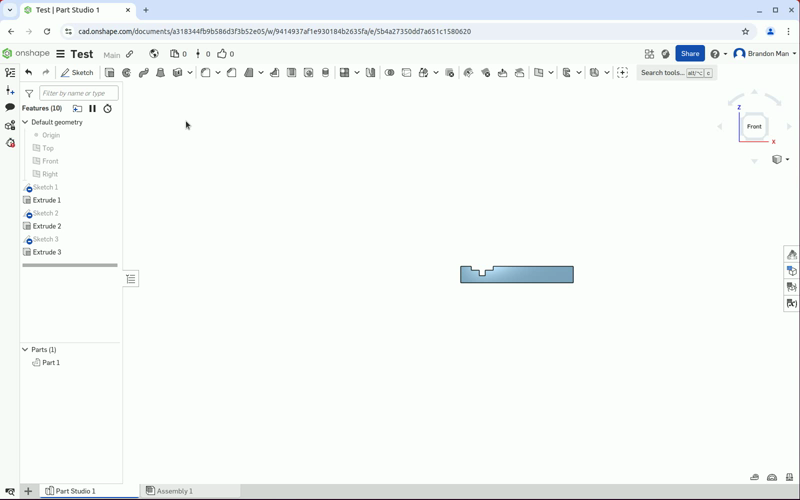
key(shift+h)
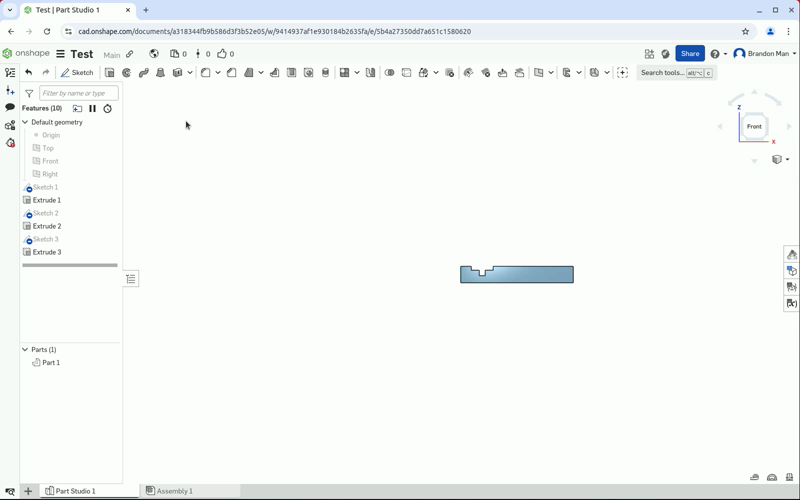
mouse_move(73, 189)
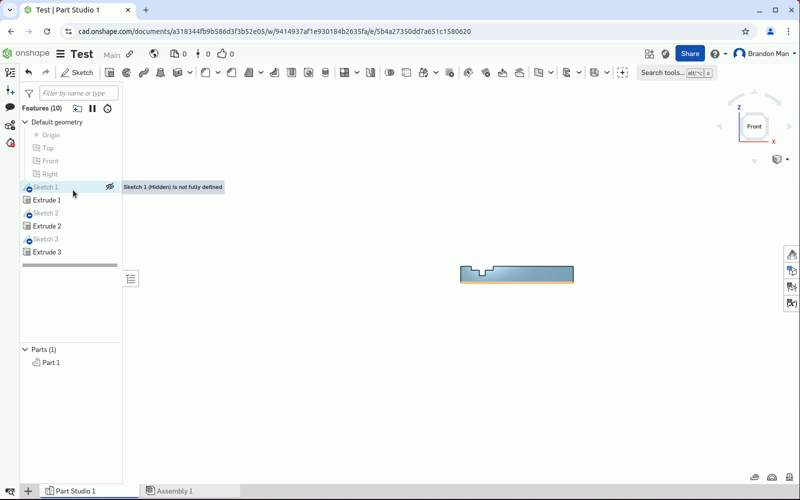
click(73, 189)
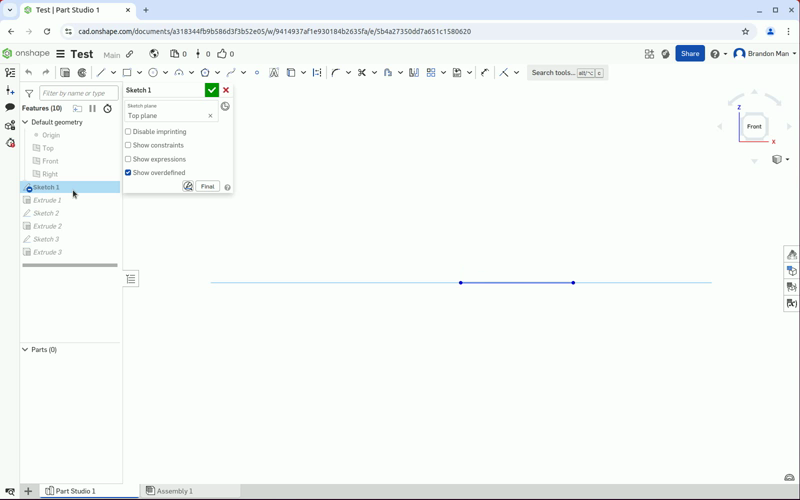
mouse_move(229, 92)
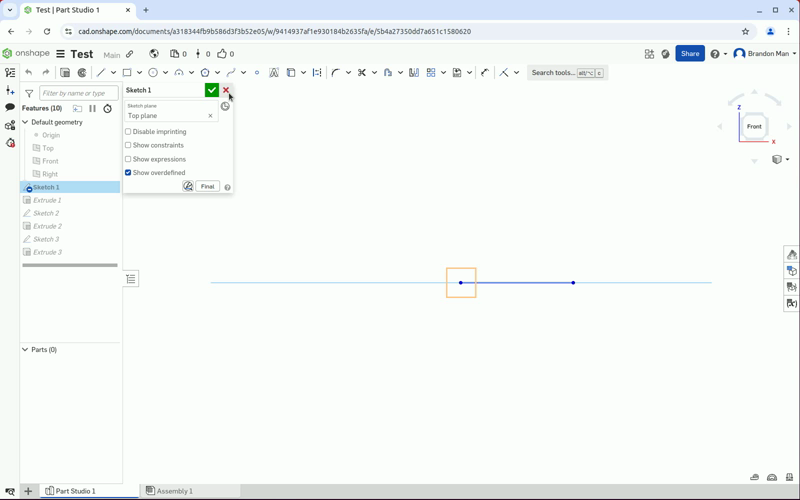
click(229, 92)
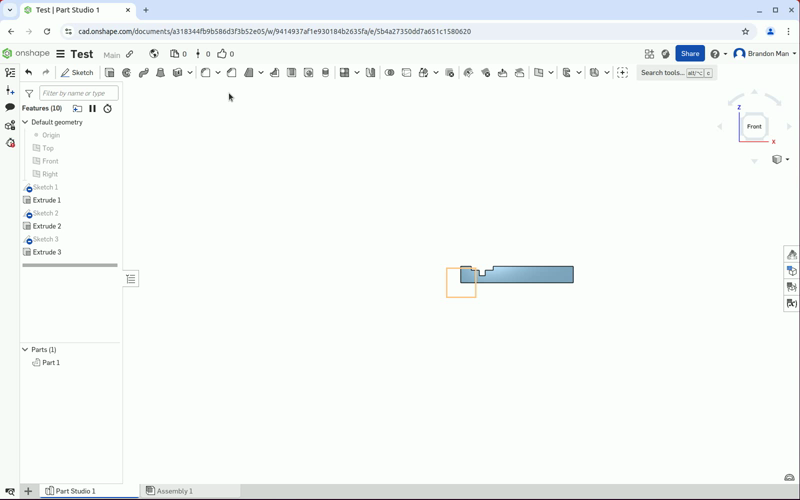
mouse_move(73, 352)
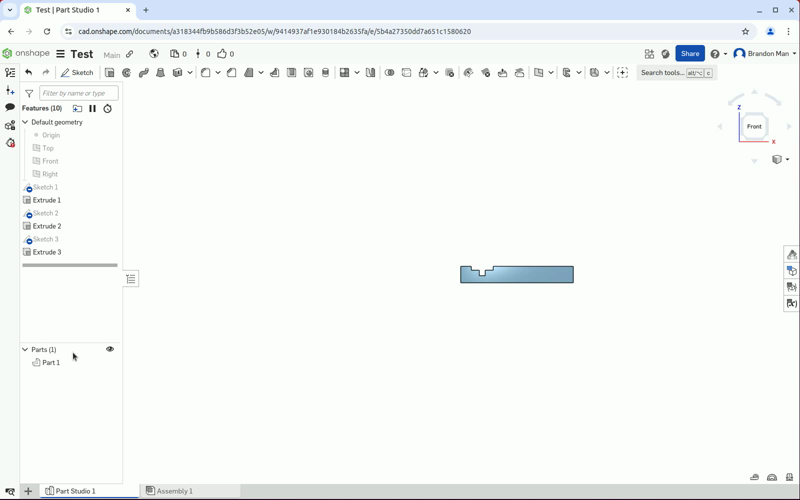
key(y)
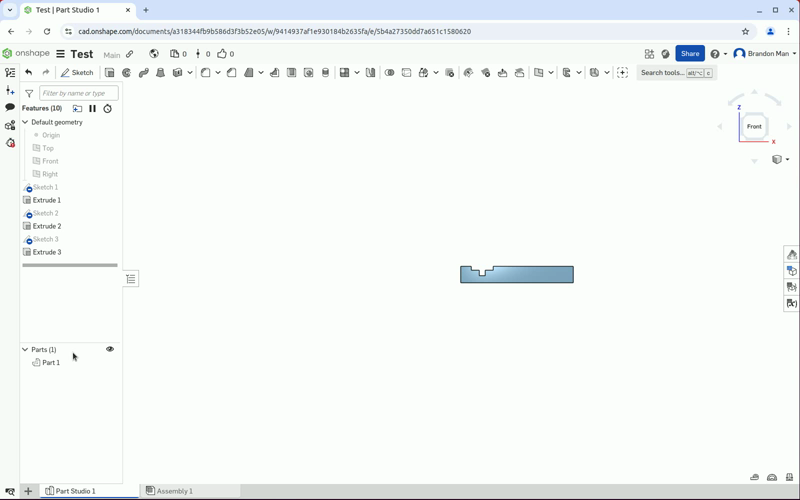
key(shift+p)
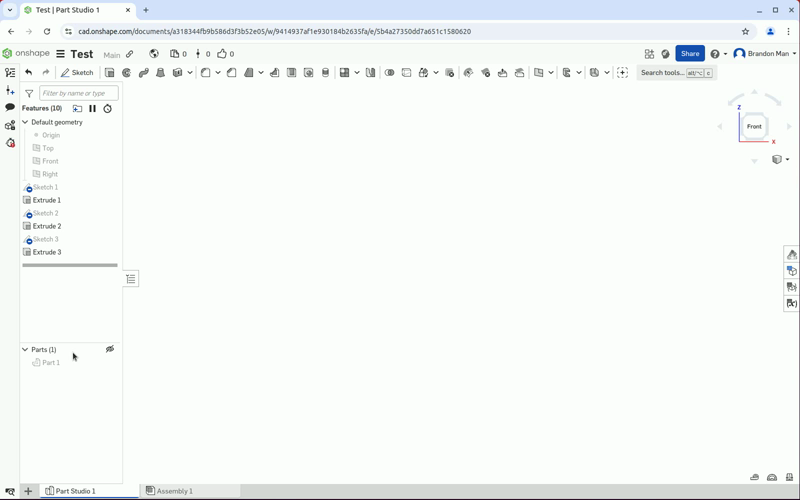
key(space)
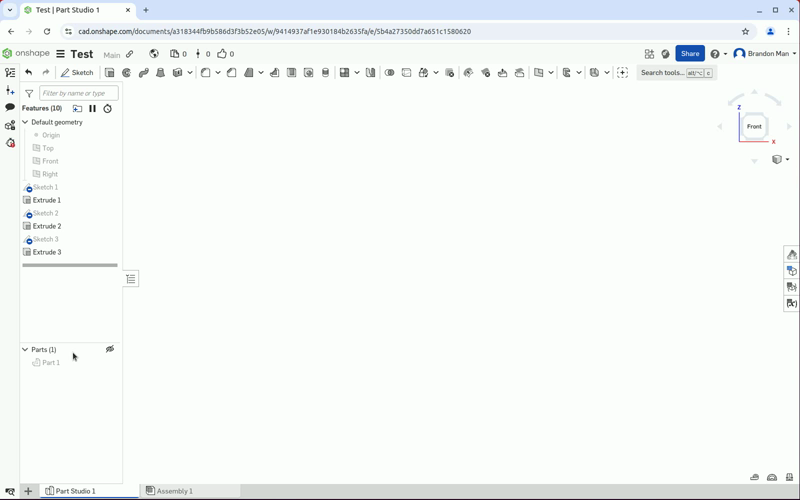
key_down(shift)
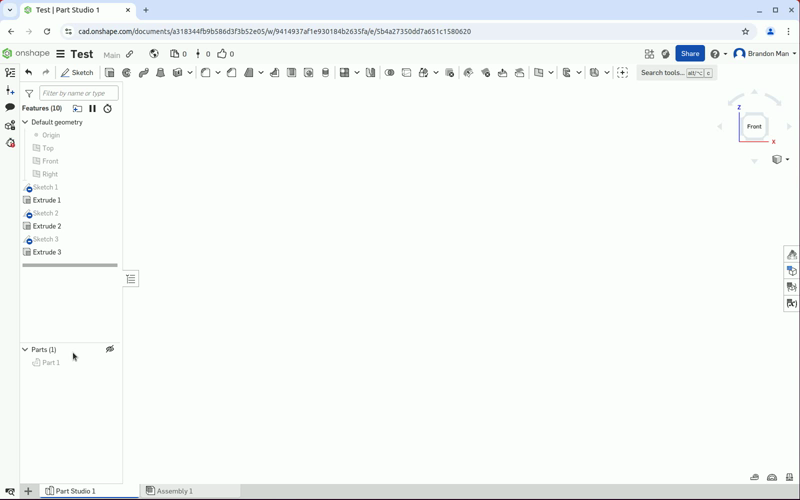
key(left)
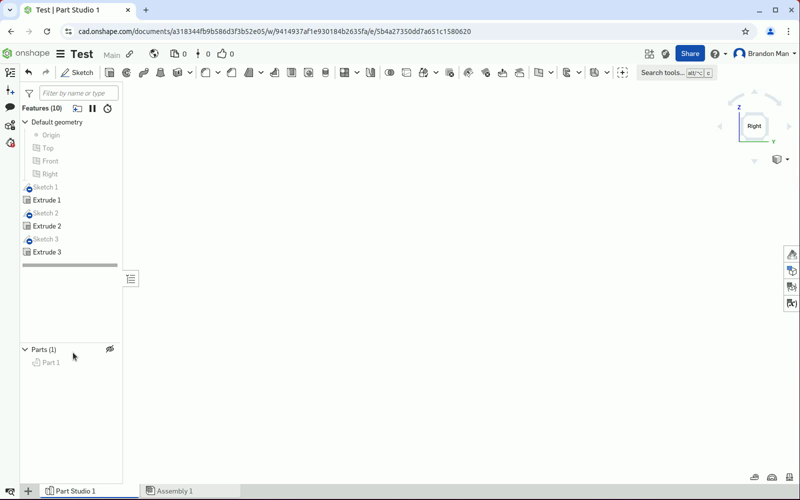
key_up(shift)
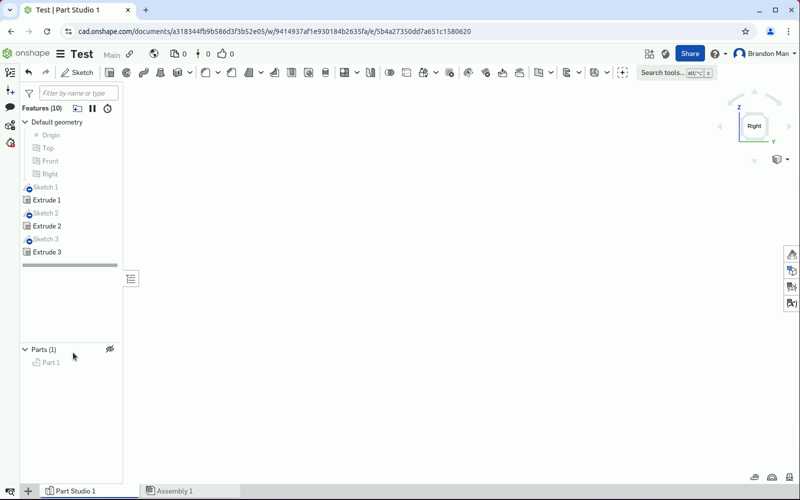
mouse_move(73, 352)
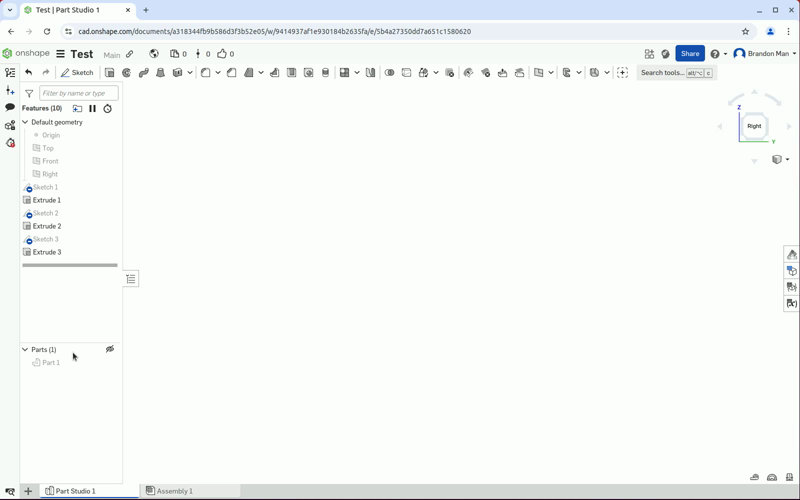
key(shift+y)
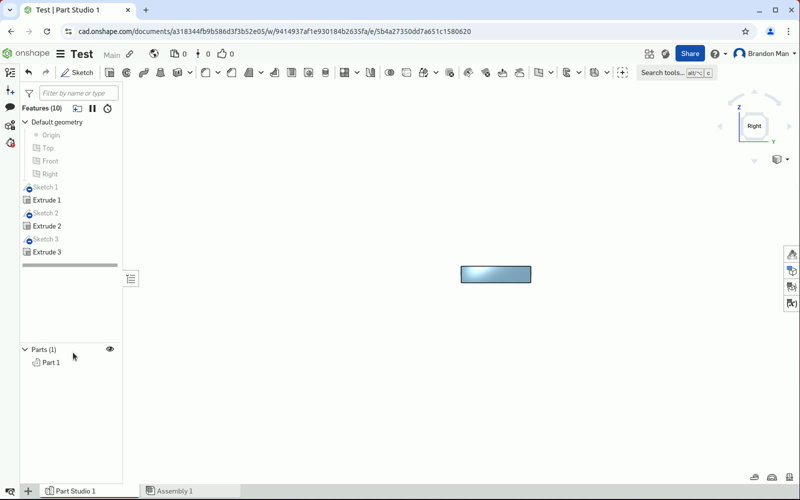
mouse_move(541, 75)
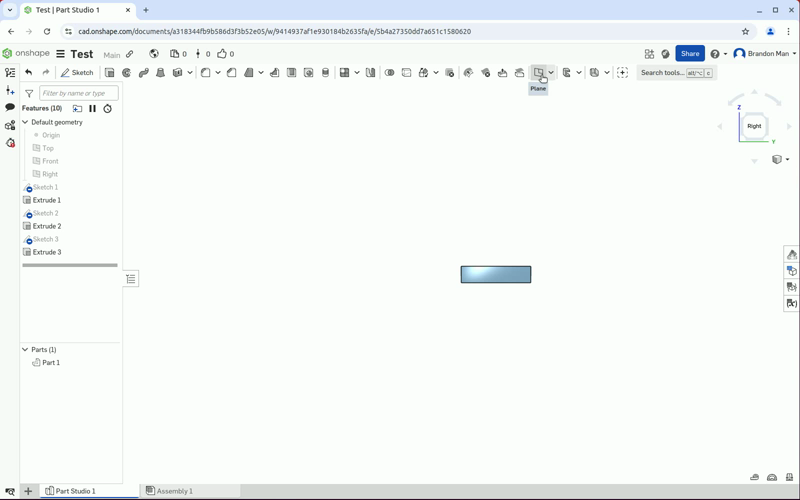
click(541, 75)
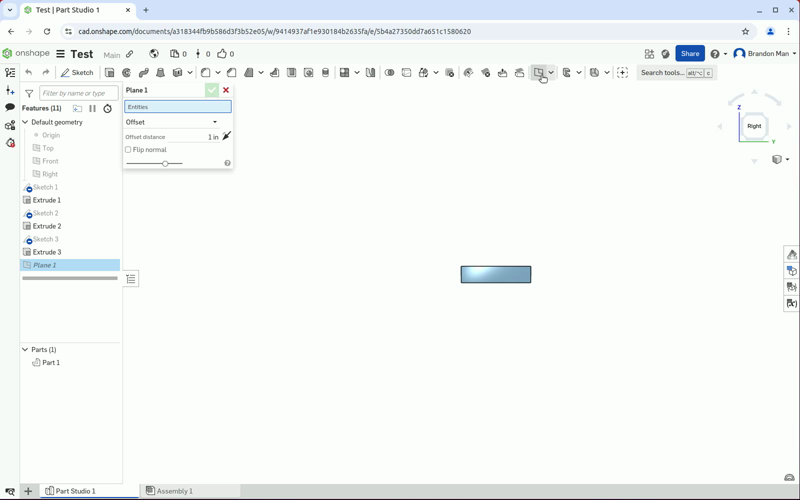
mouse_move(73, 176)
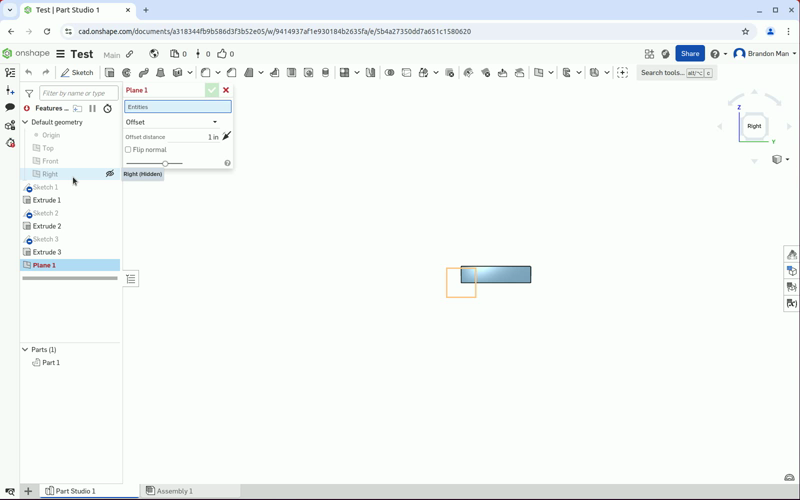
click(73, 176)
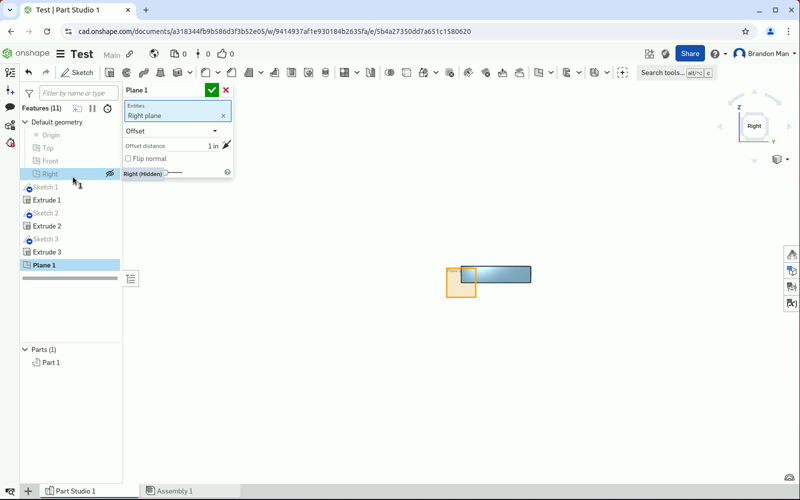
key(tab, 2)
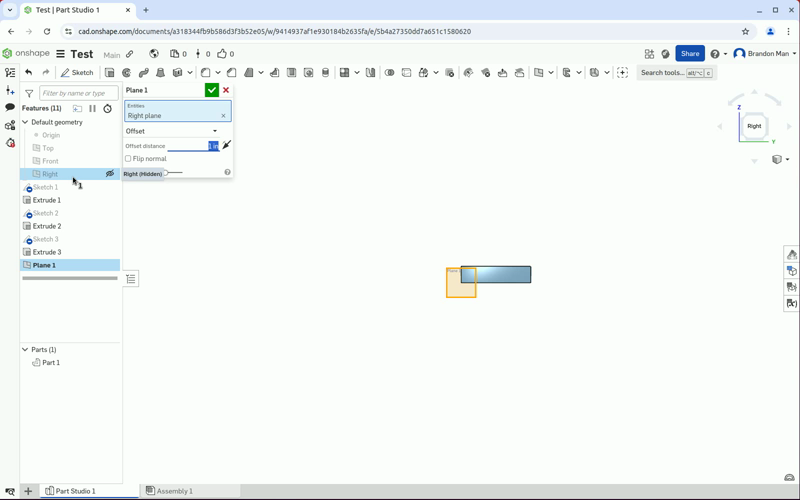
text(23.108)
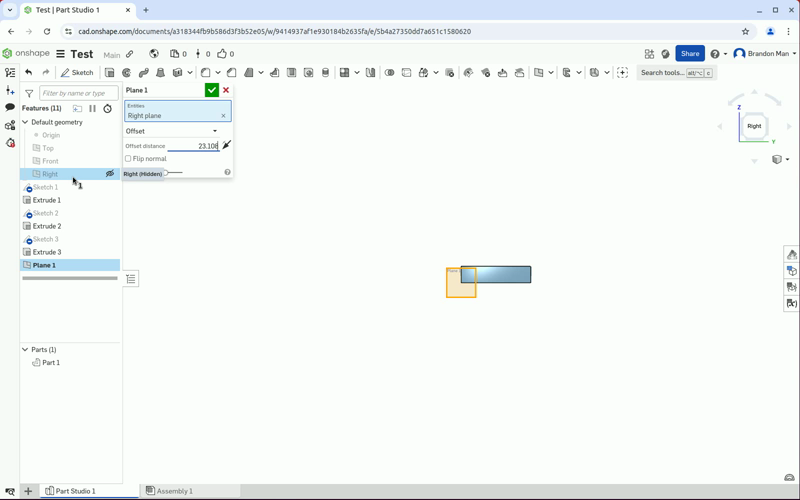
key(enter, 2)
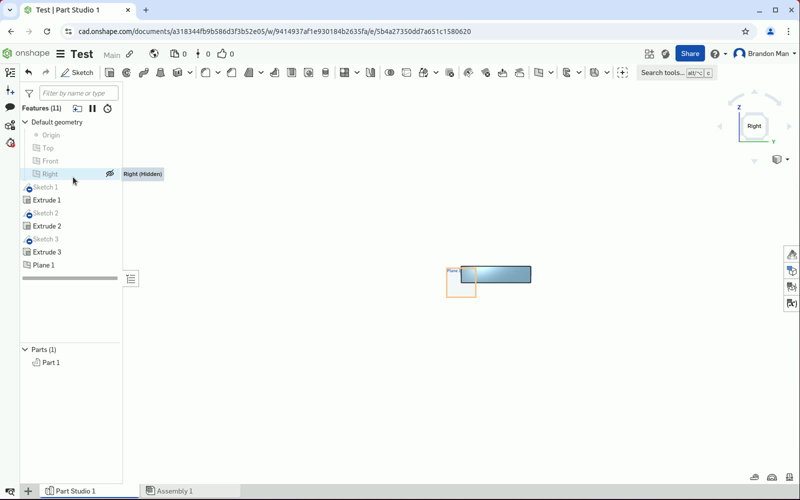
key(shift+s)
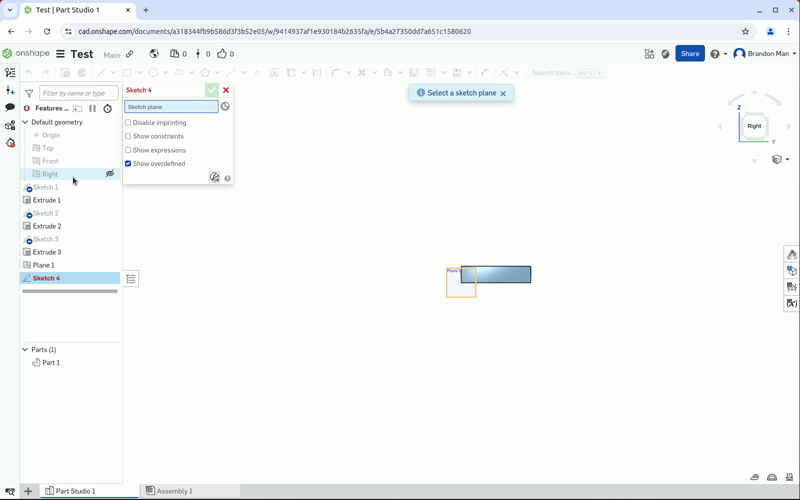
mouse_move(73, 267)
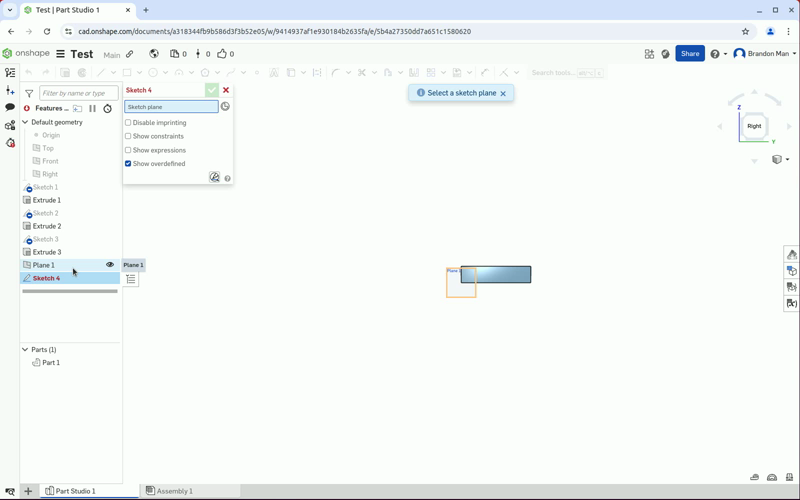
click(73, 267)
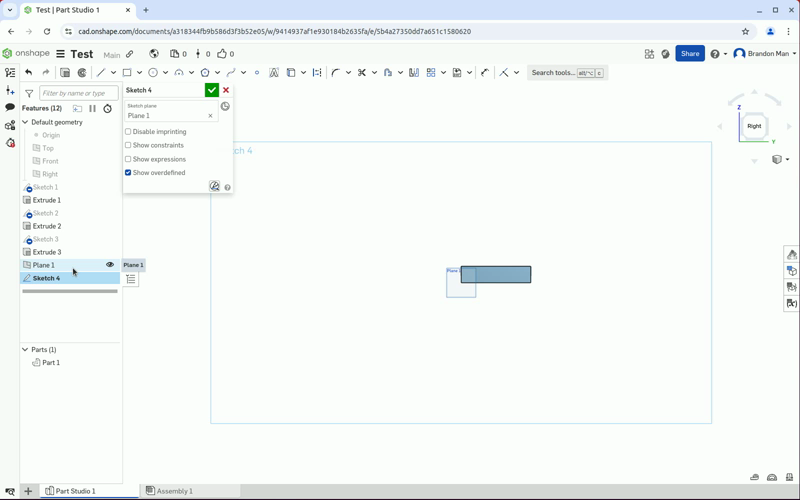
mouse_move(73, 352)
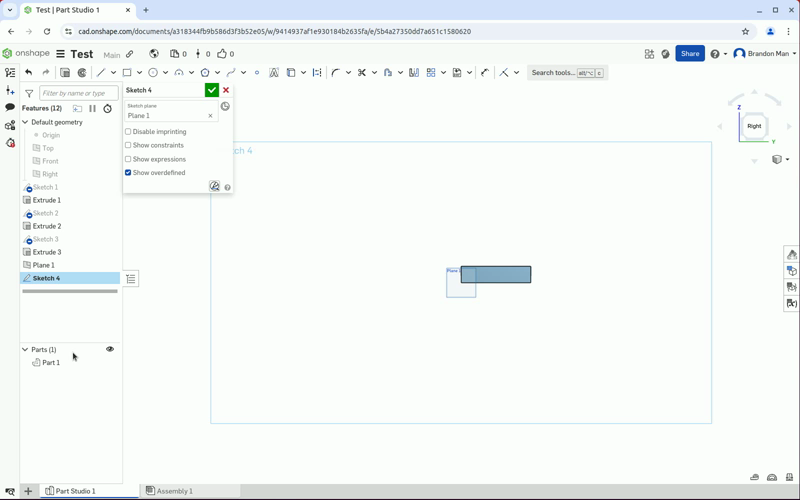
key(y)
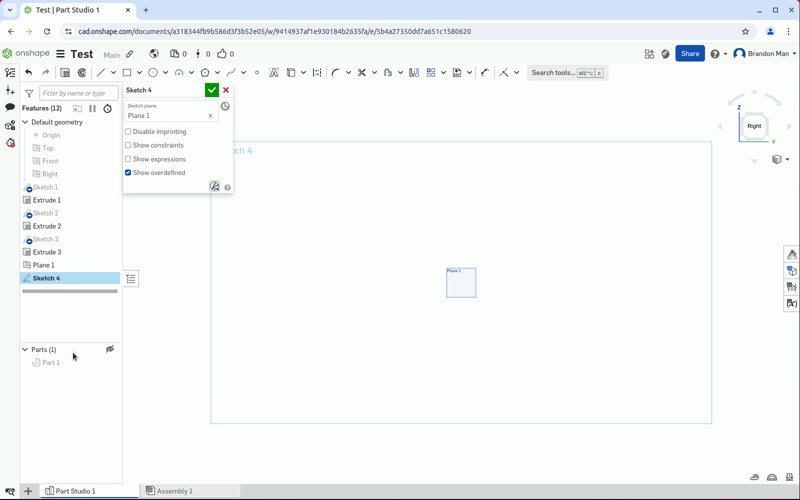
key(l)
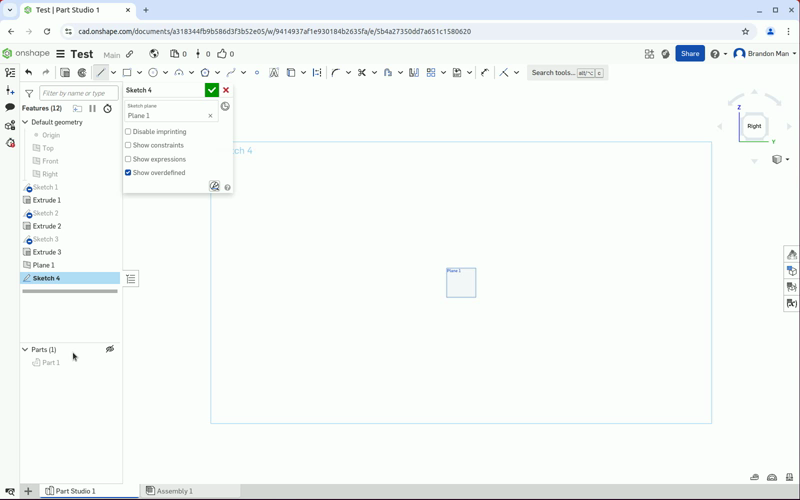
key_down(shift)
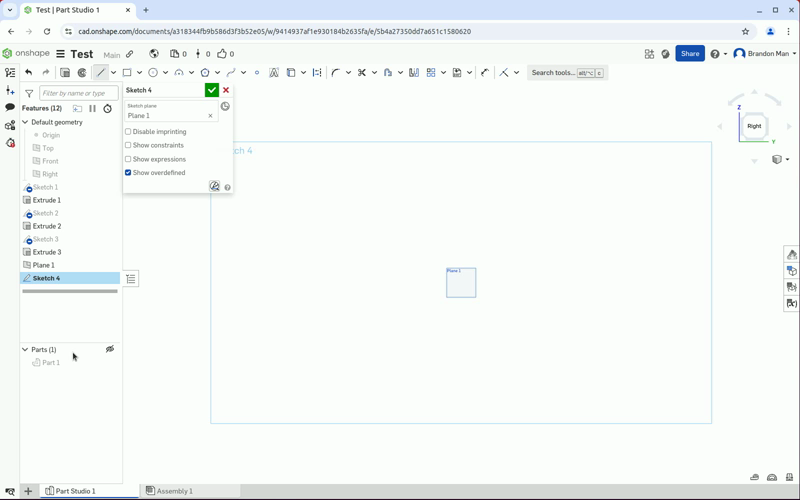
mouse_move(492, 266)
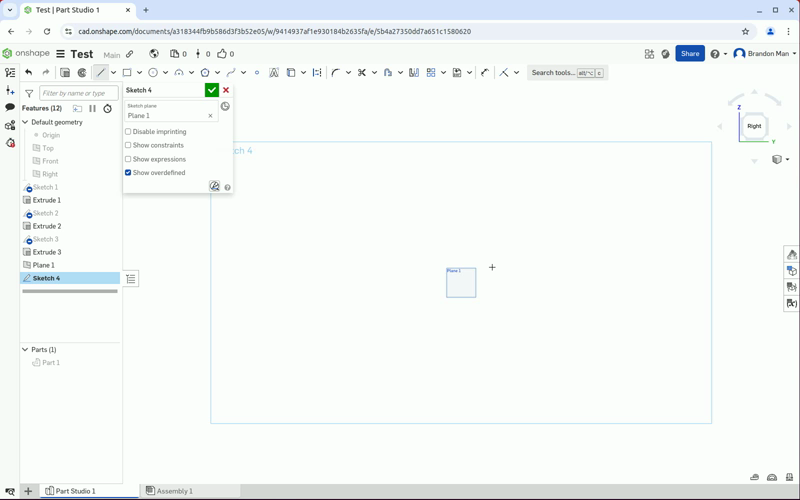
click(492, 266)
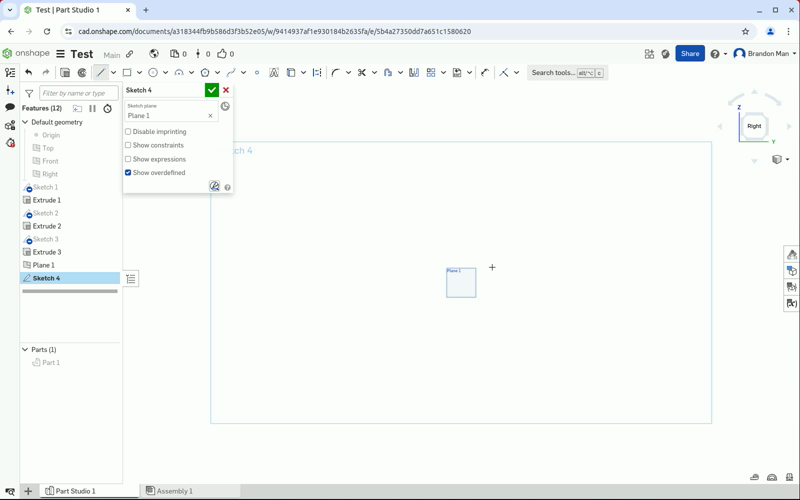
key_up(shift)
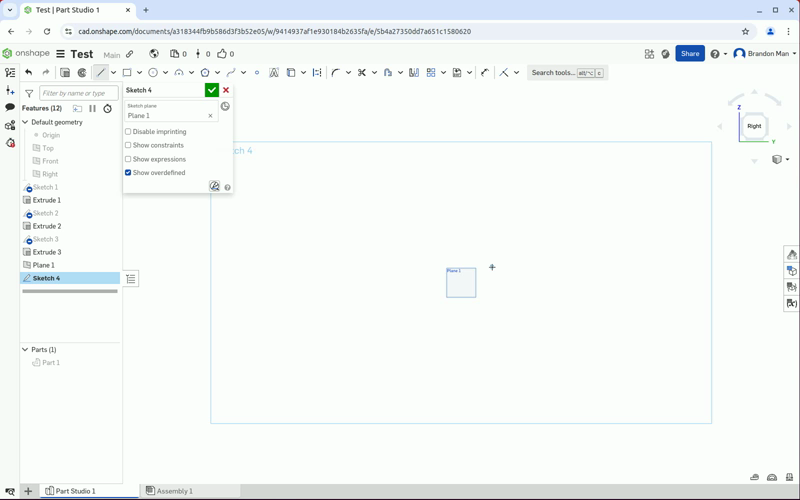
key_down(shift)
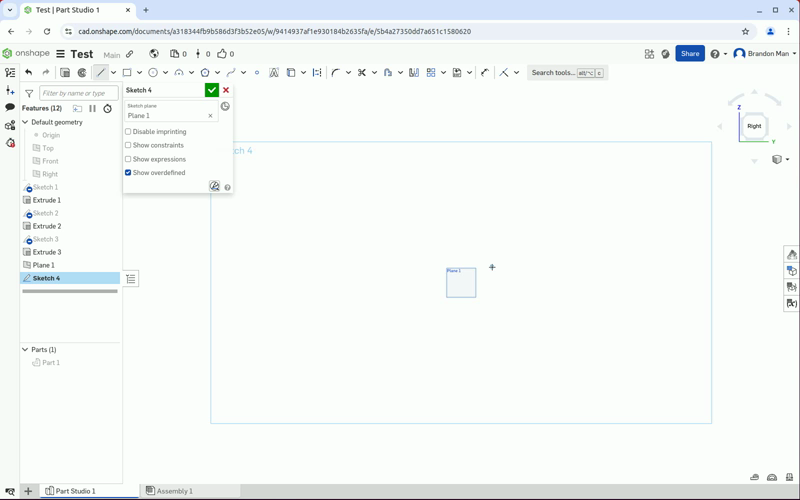
mouse_move(522, 266)
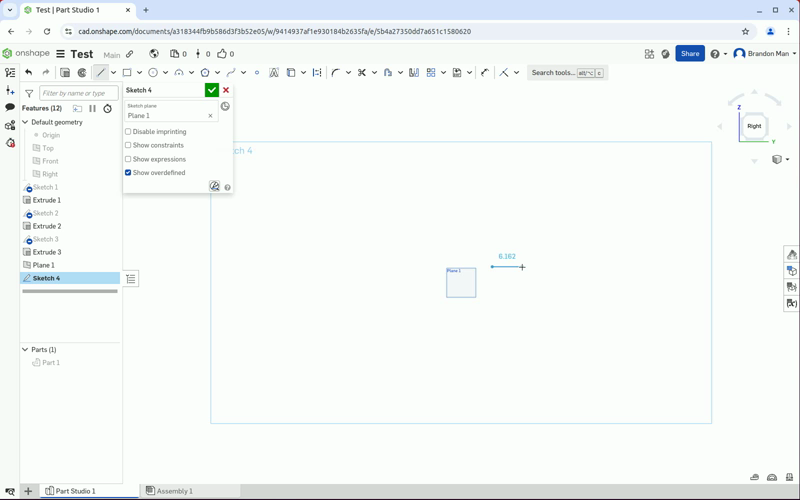
mouse_move(499, 266)
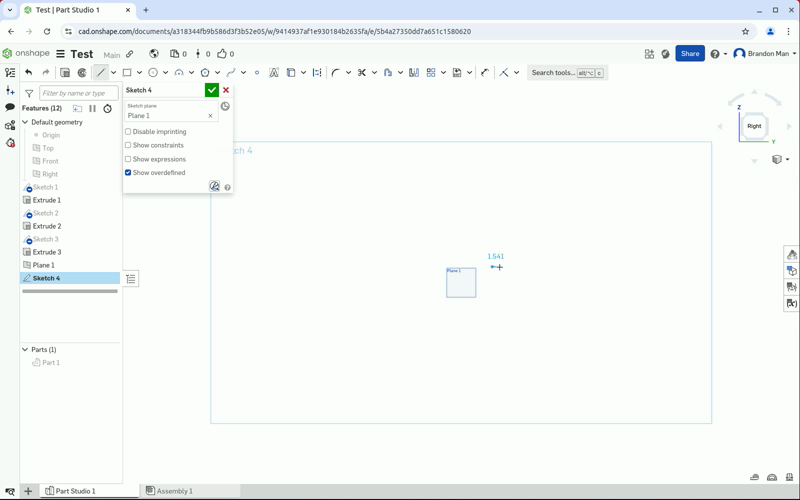
scroll(6)
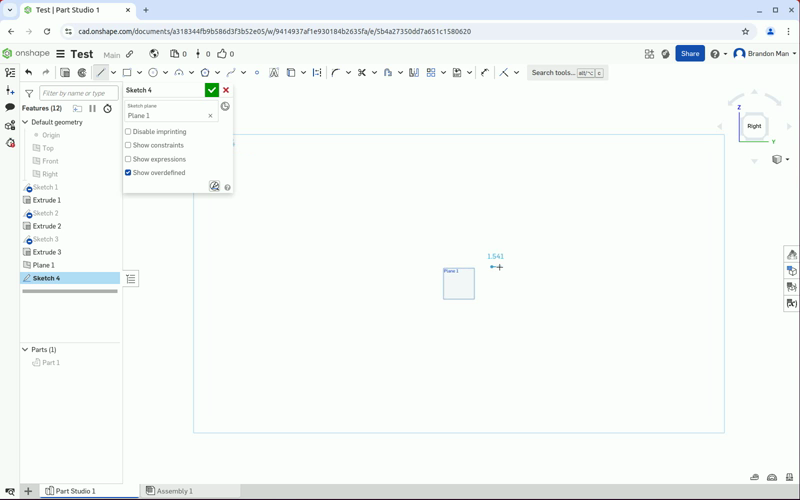
scroll(6)
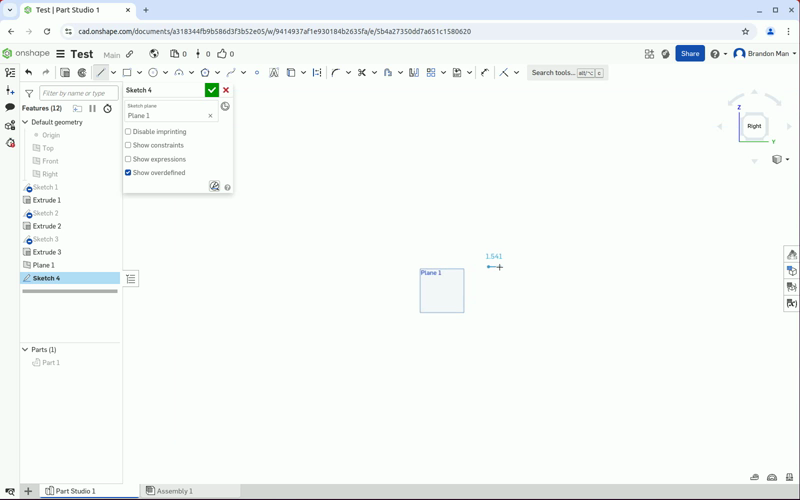
scroll(6)
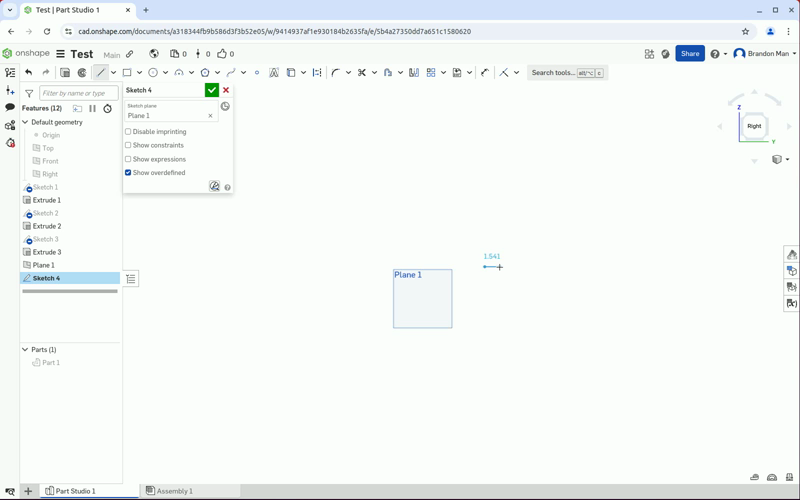
scroll(6)
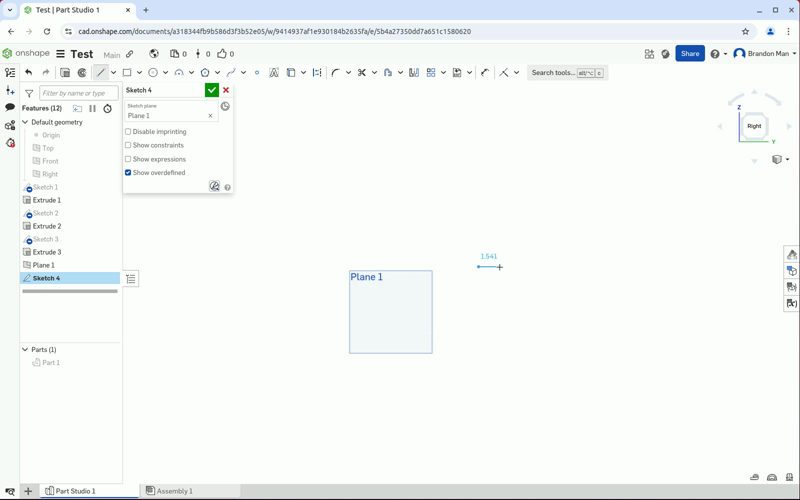
scroll(6)
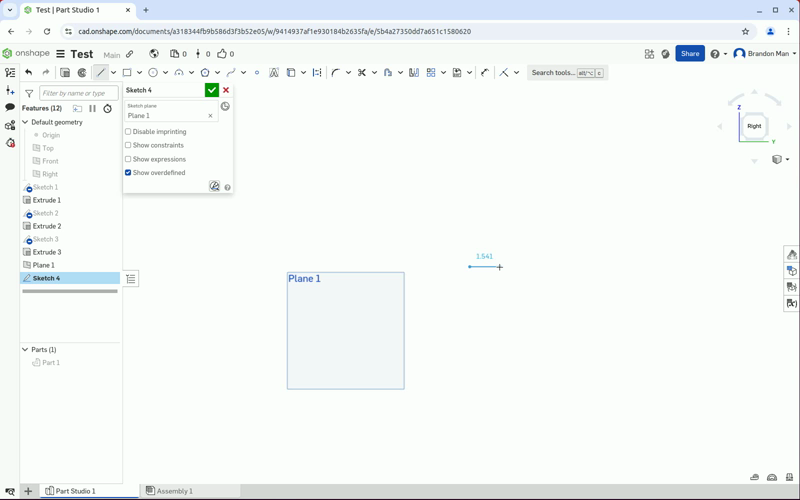
scroll(6)
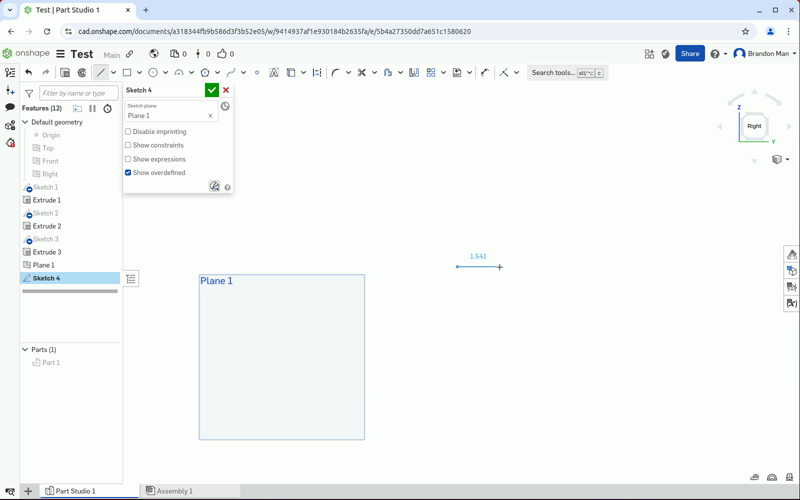
scroll(6)
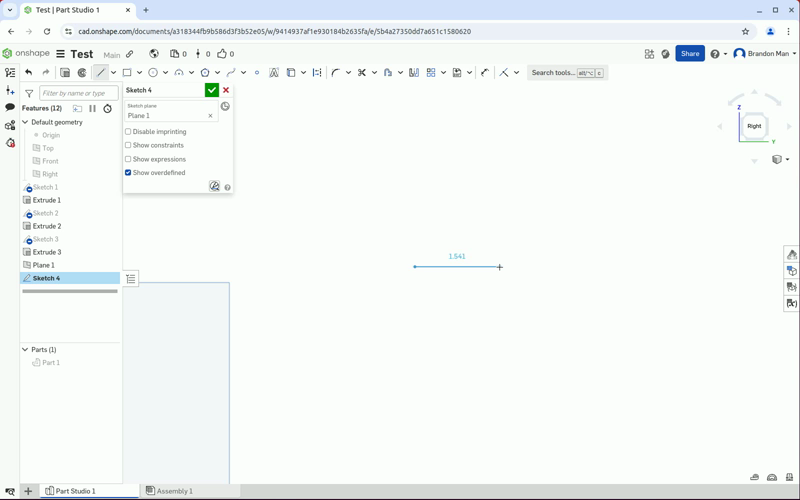
click(499, 266)
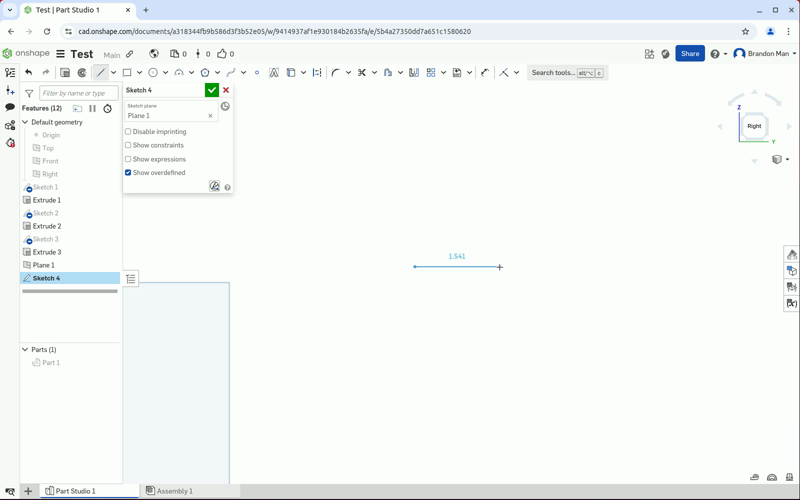
scroll(-6)
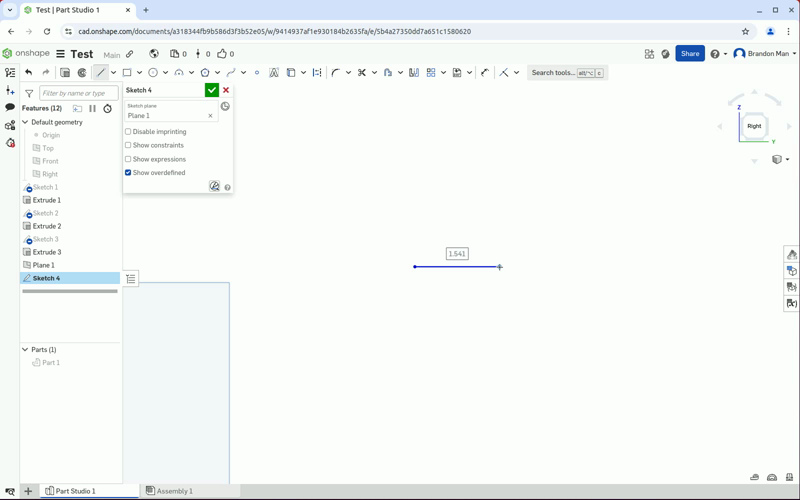
scroll(-6)
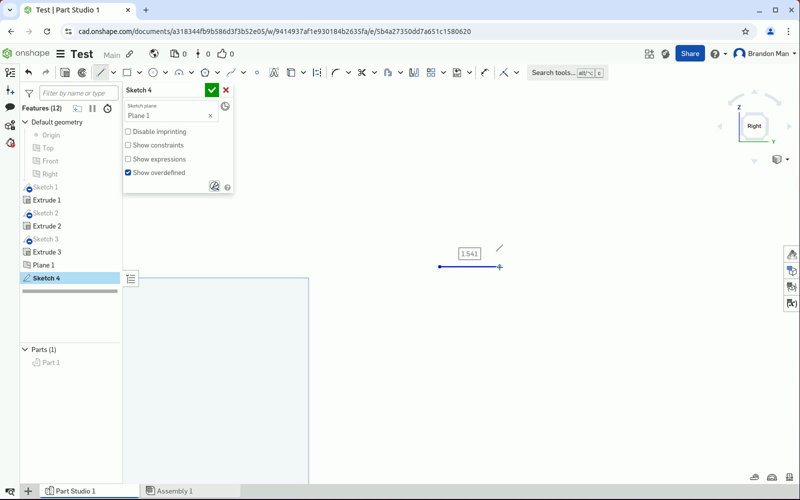
scroll(-6)
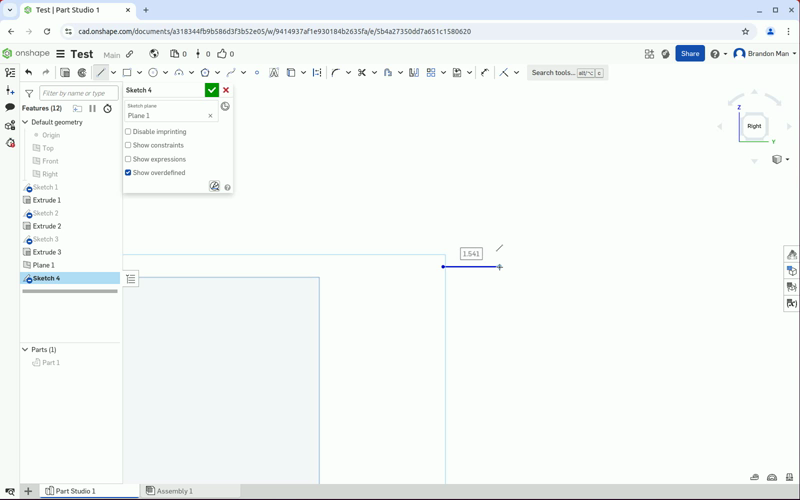
scroll(-6)
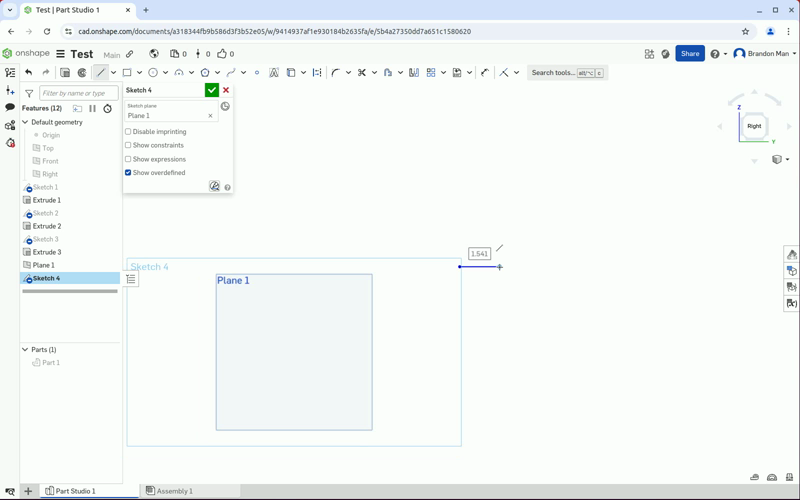
scroll(-6)
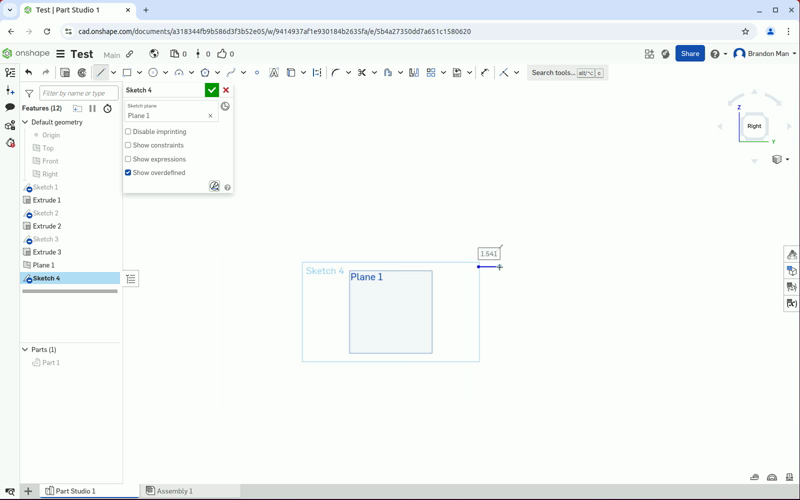
scroll(-6)
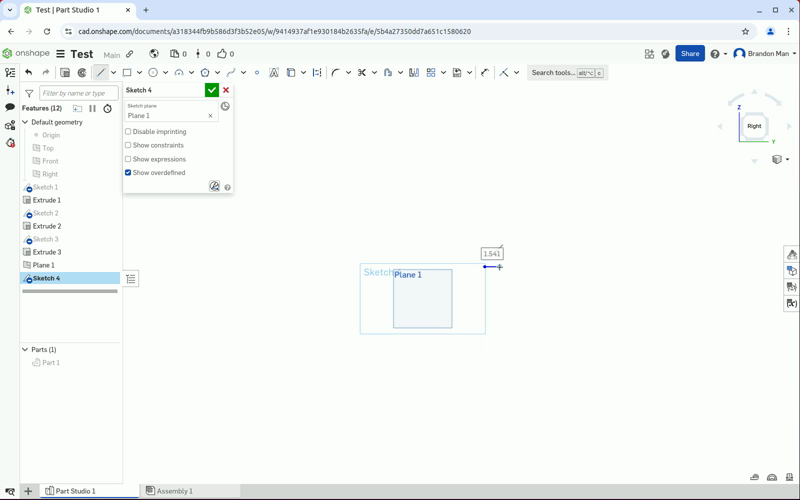
scroll(-6)
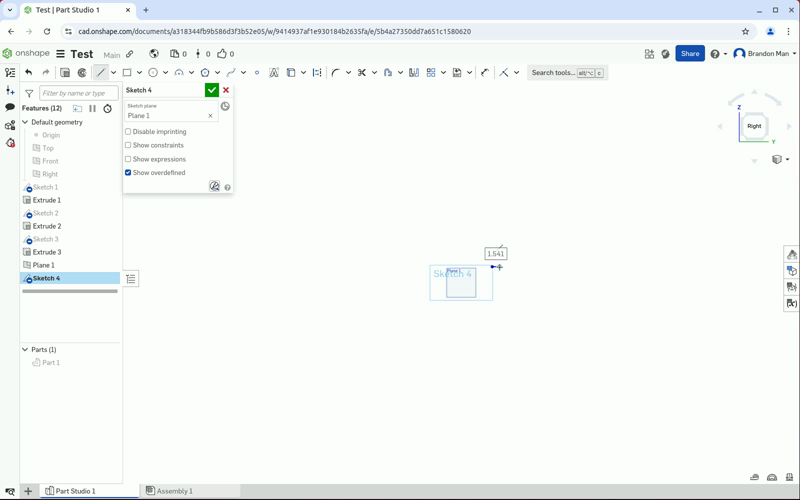
key_up(shift)
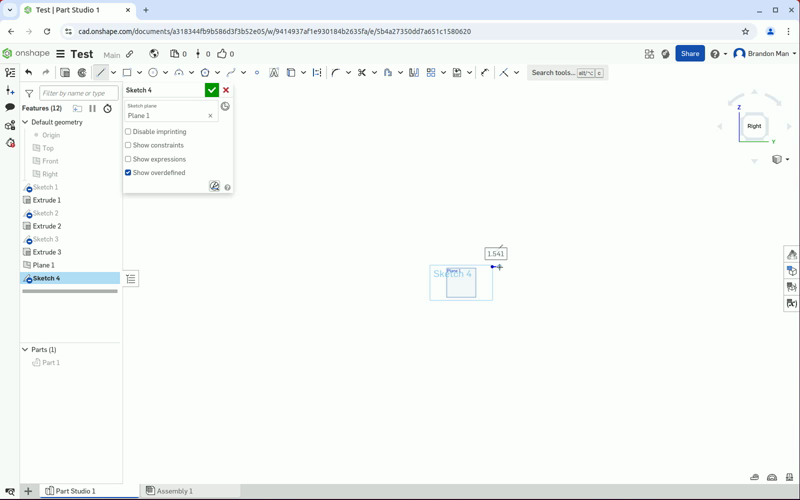
key_down(shift)
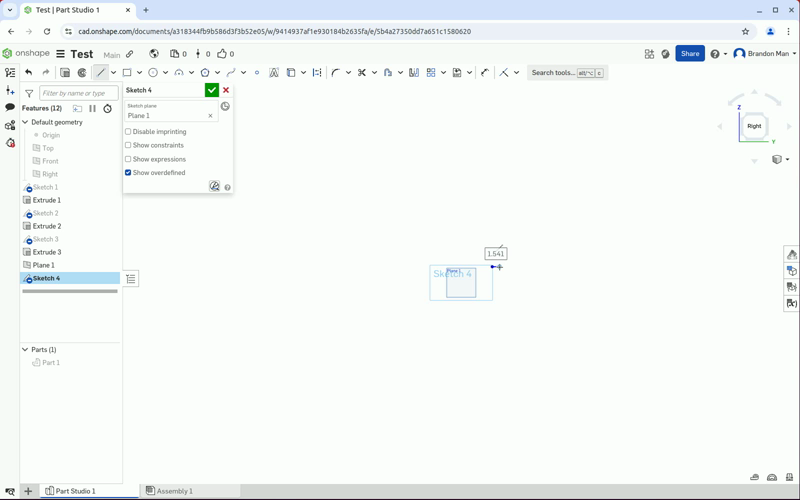
mouse_move(529, 266)
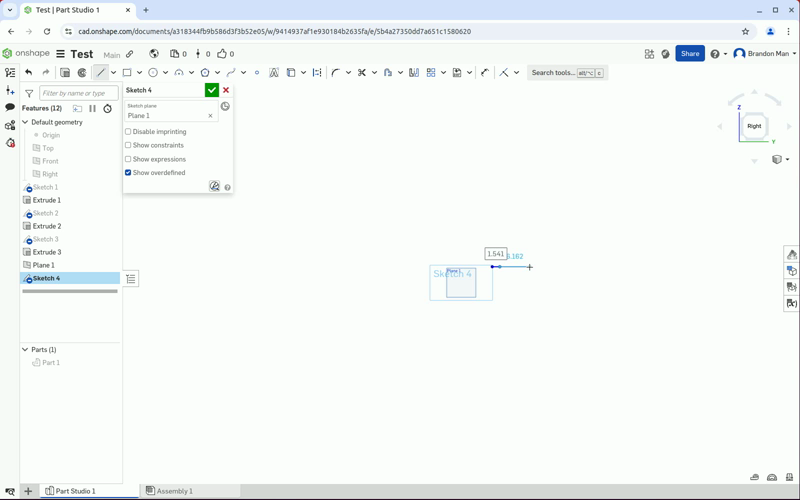
mouse_move(499, 262)
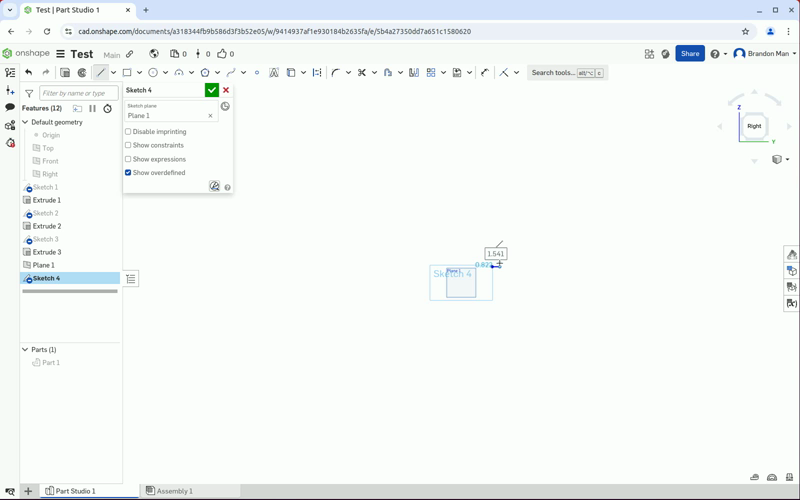
scroll(6)
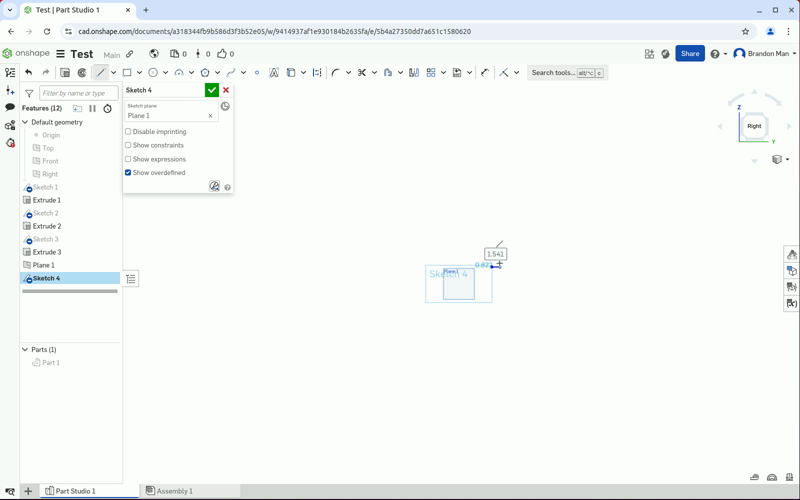
scroll(6)
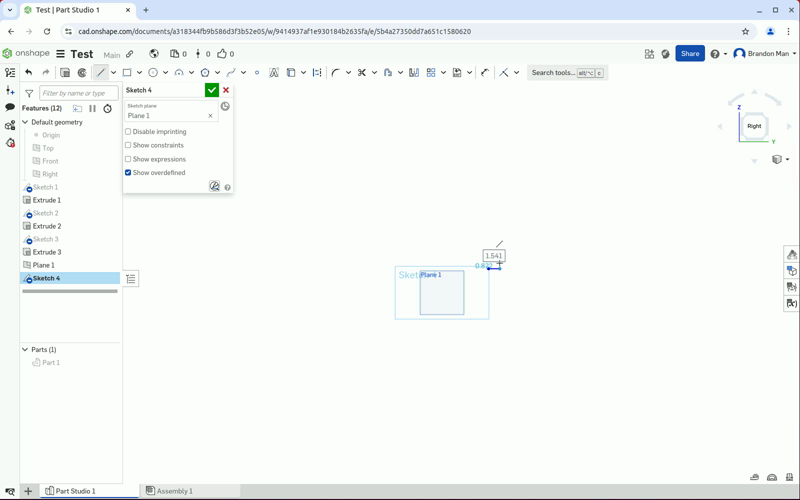
scroll(6)
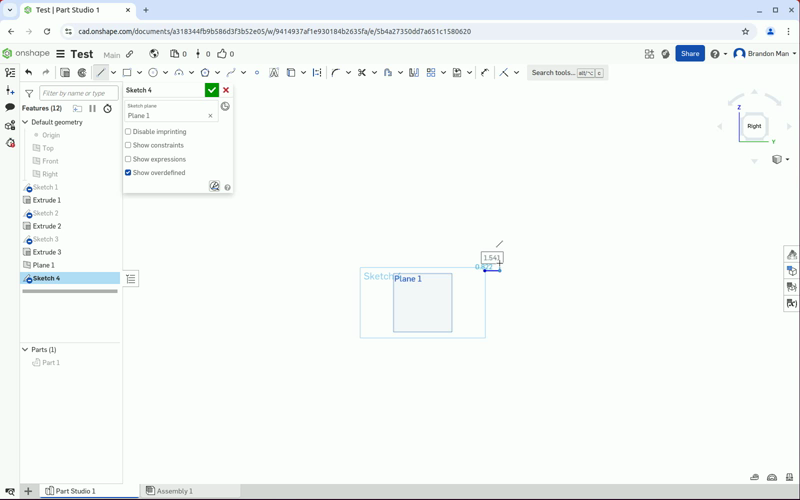
scroll(6)
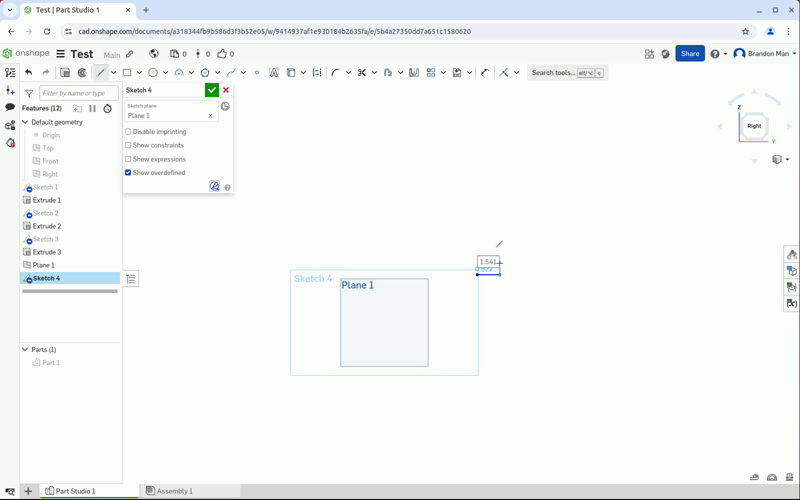
scroll(6)
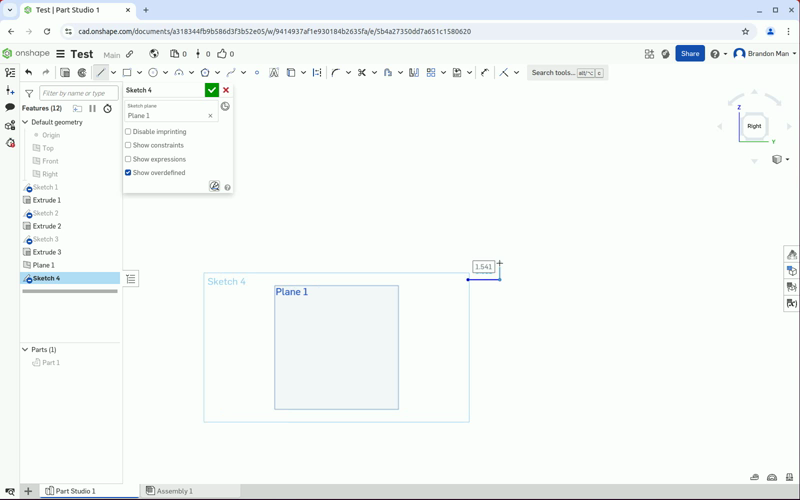
scroll(6)
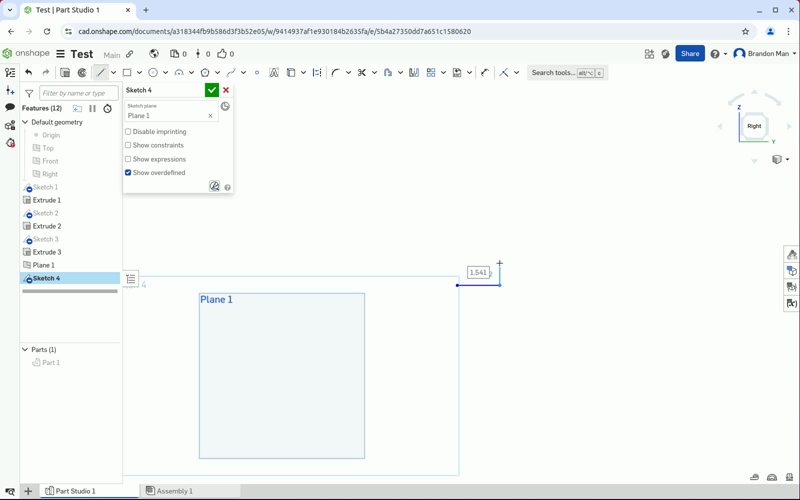
scroll(6)
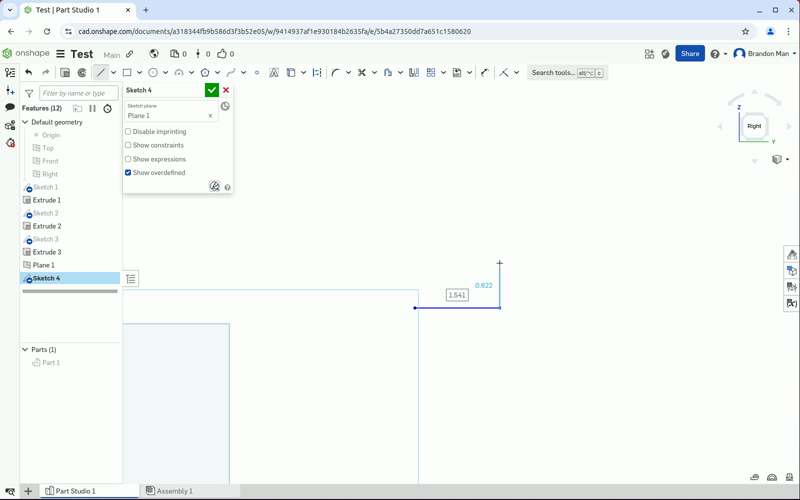
click(499, 262)
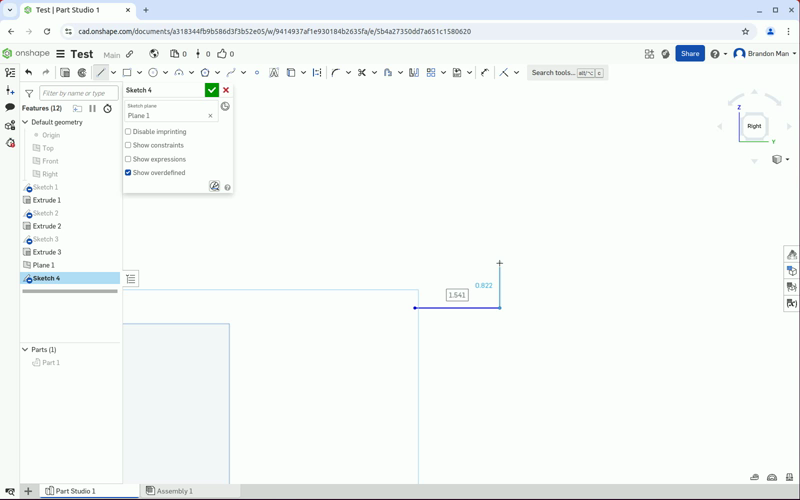
scroll(-6)
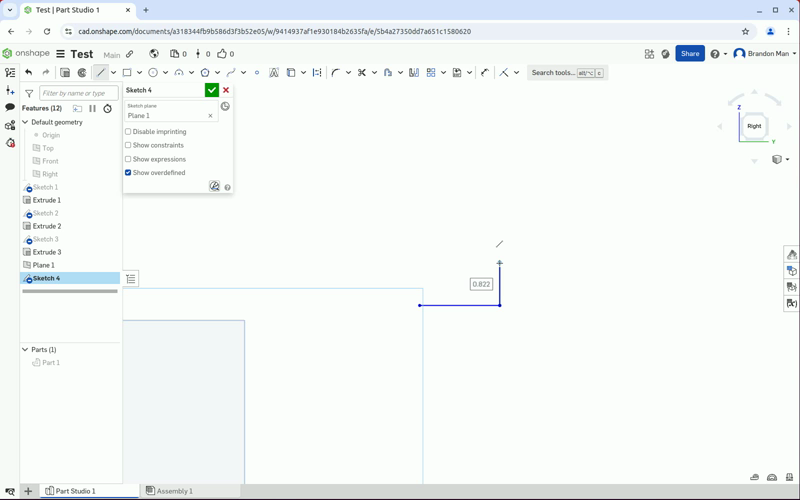
scroll(-6)
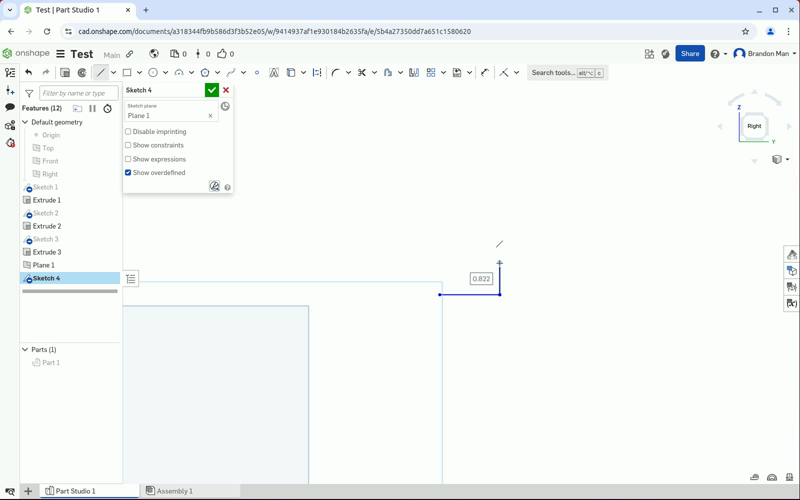
scroll(-6)
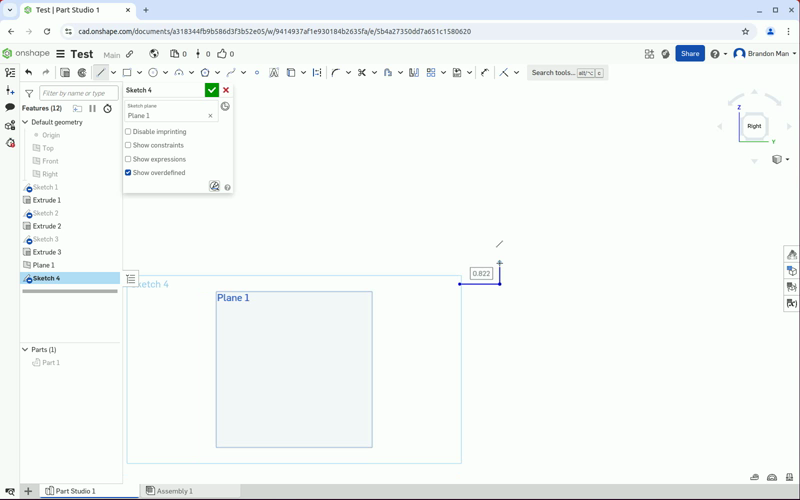
scroll(-6)
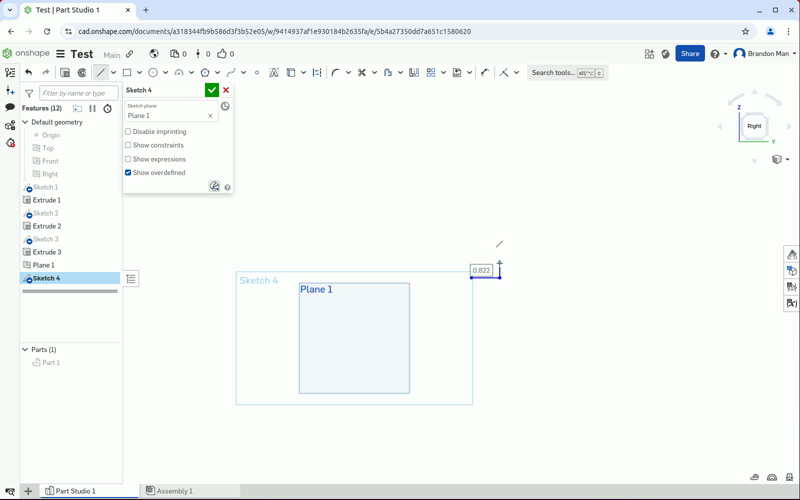
scroll(-6)
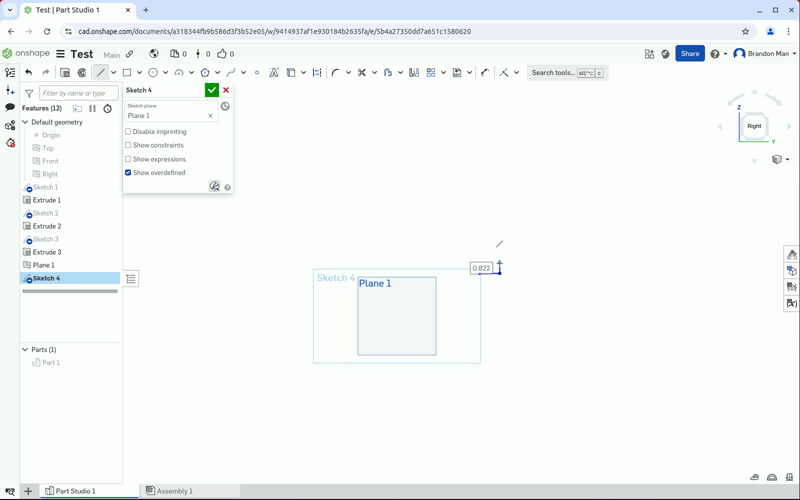
scroll(-6)
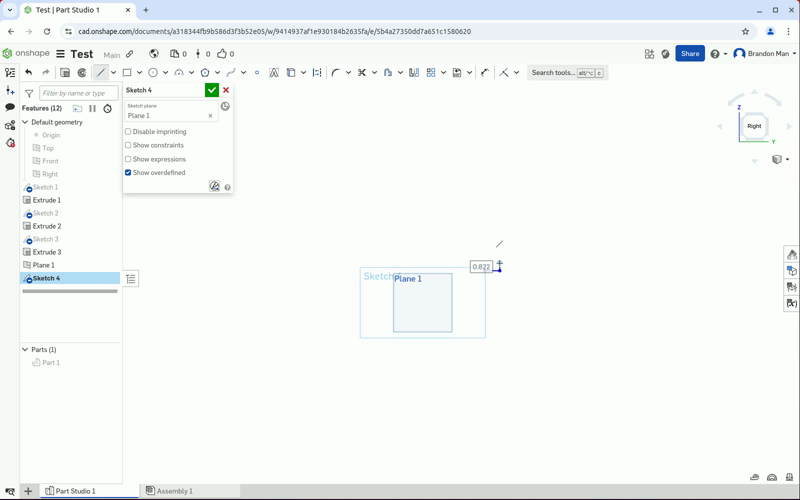
scroll(-6)
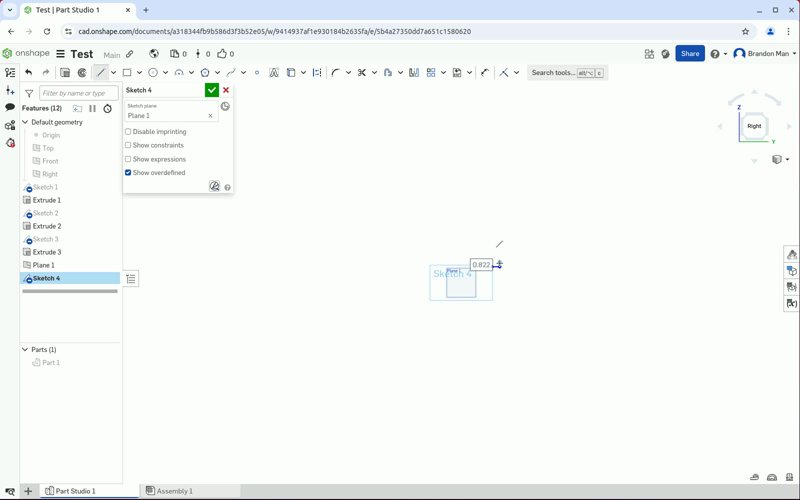
key_up(shift)
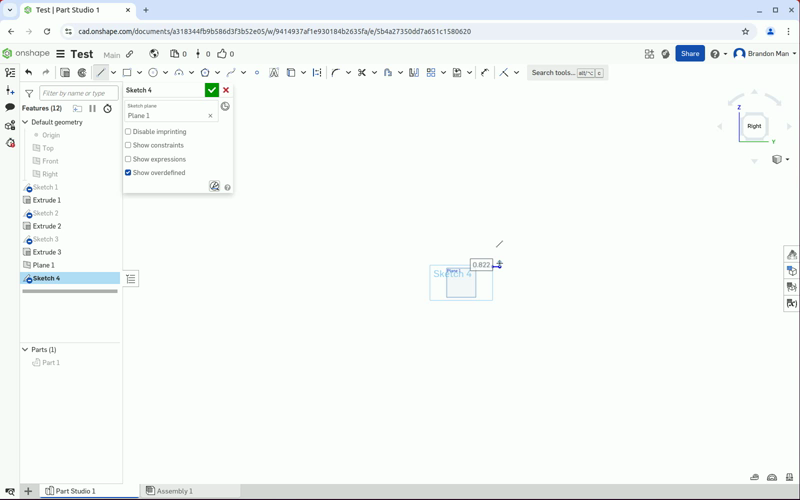
key_down(shift)
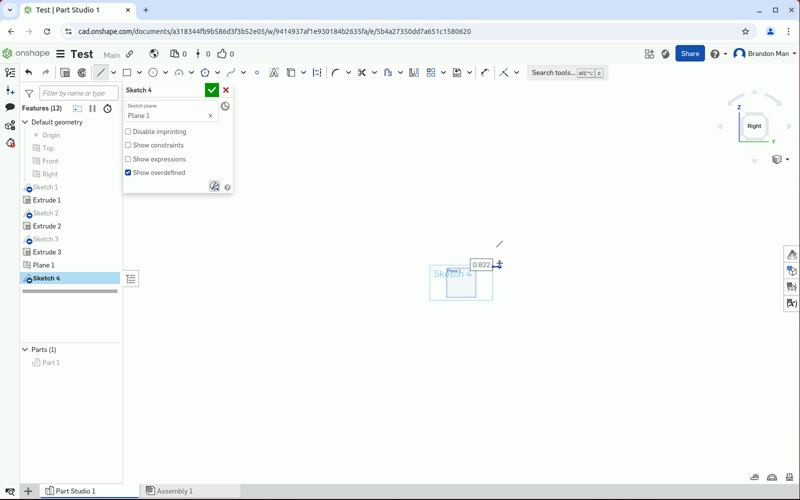
mouse_move(529, 262)
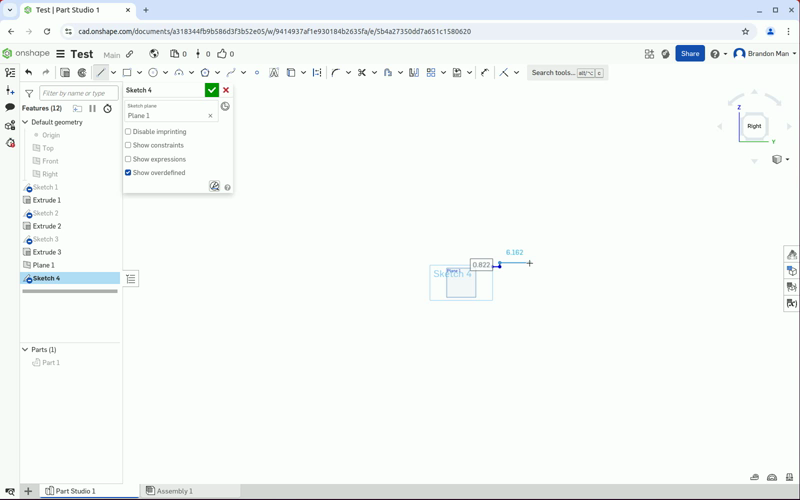
mouse_move(492, 262)
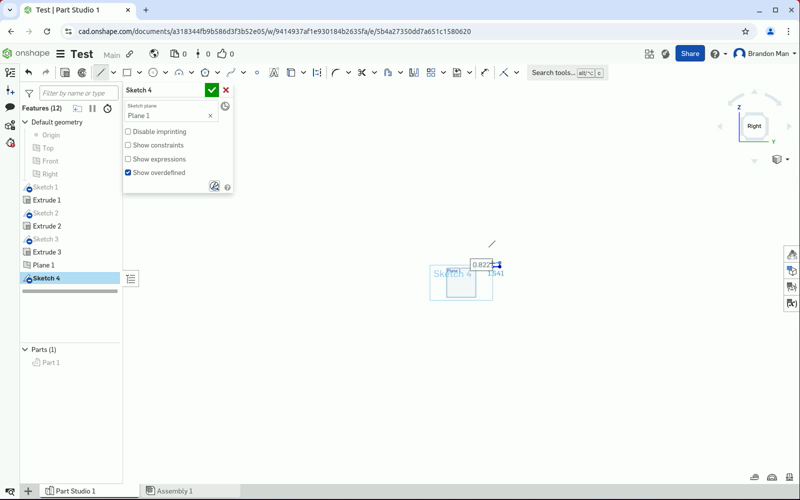
scroll(6)
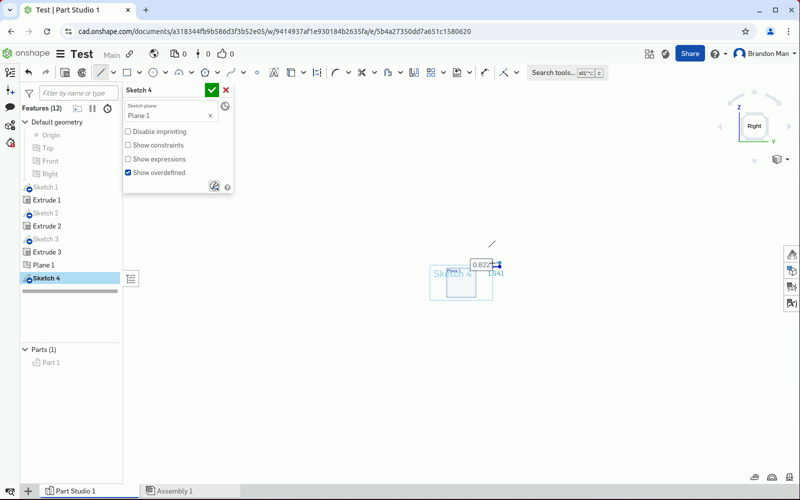
scroll(6)
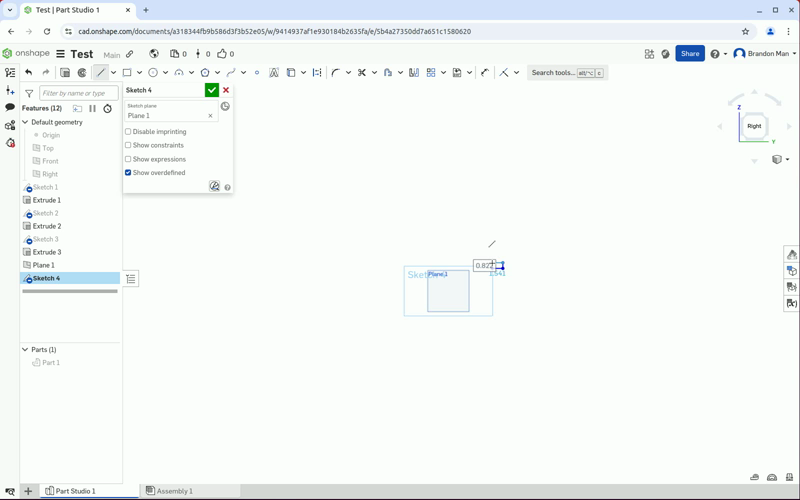
scroll(6)
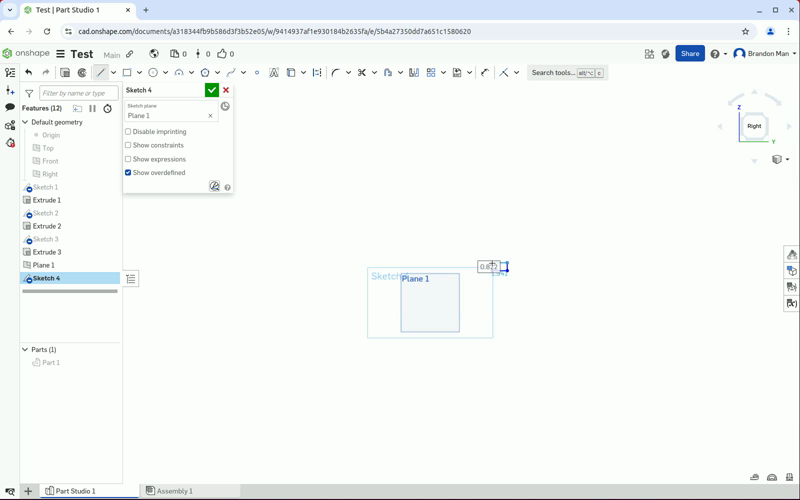
scroll(6)
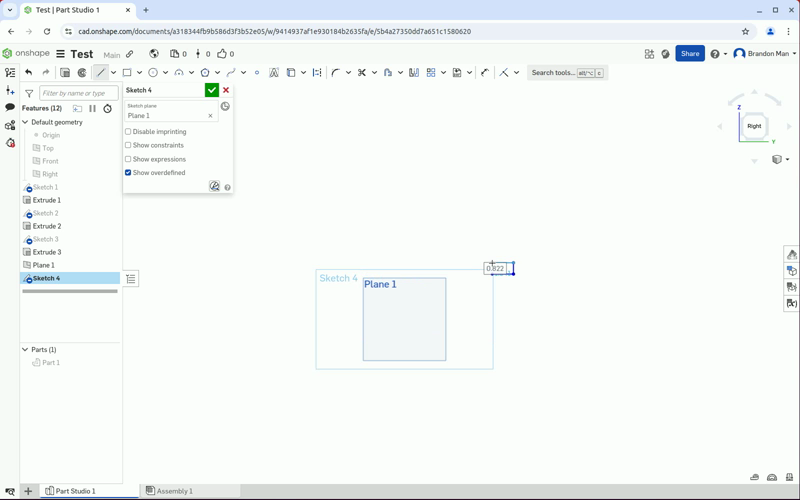
scroll(6)
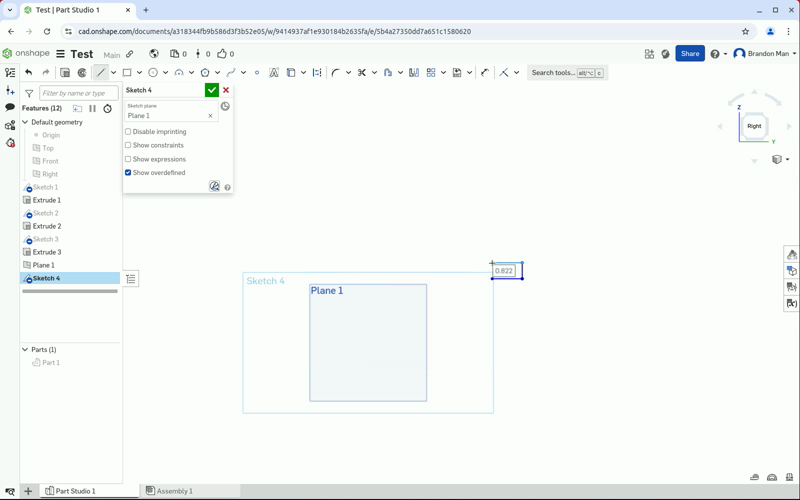
scroll(6)
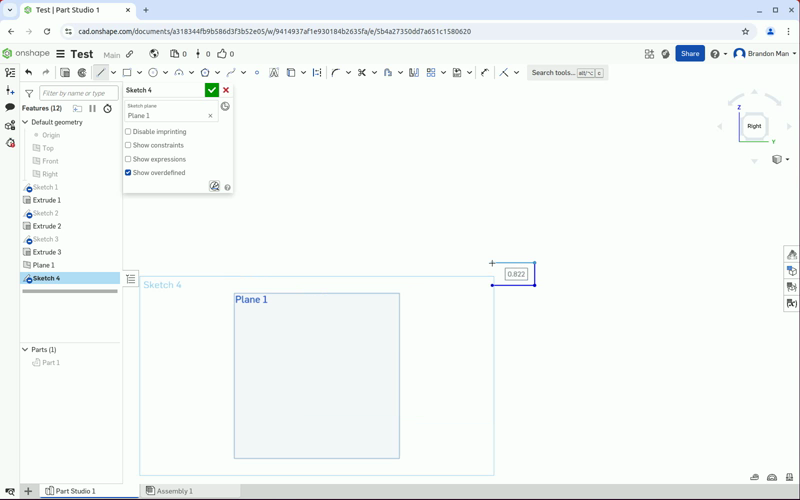
scroll(6)
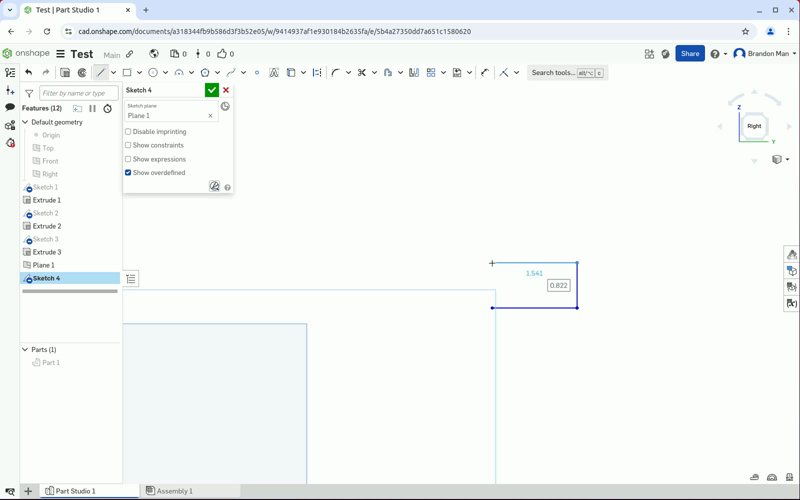
click(492, 262)
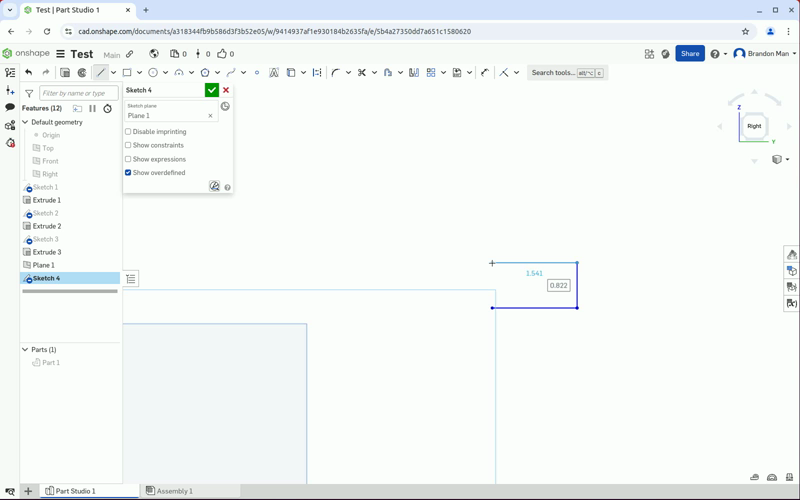
scroll(-6)
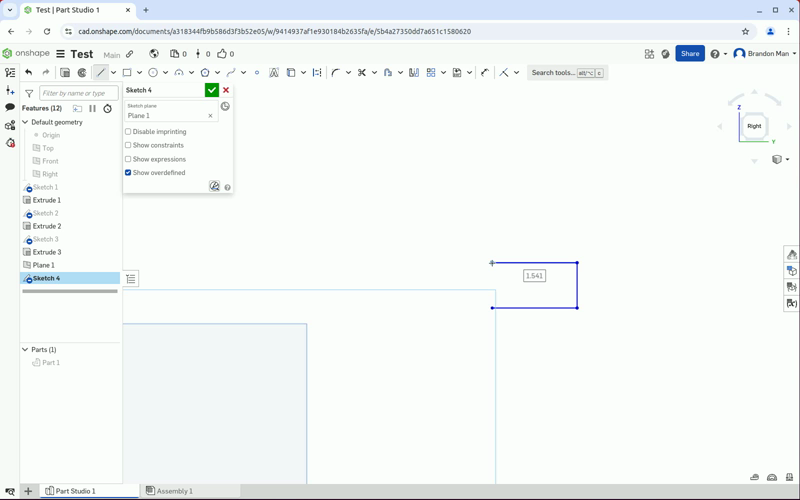
scroll(-6)
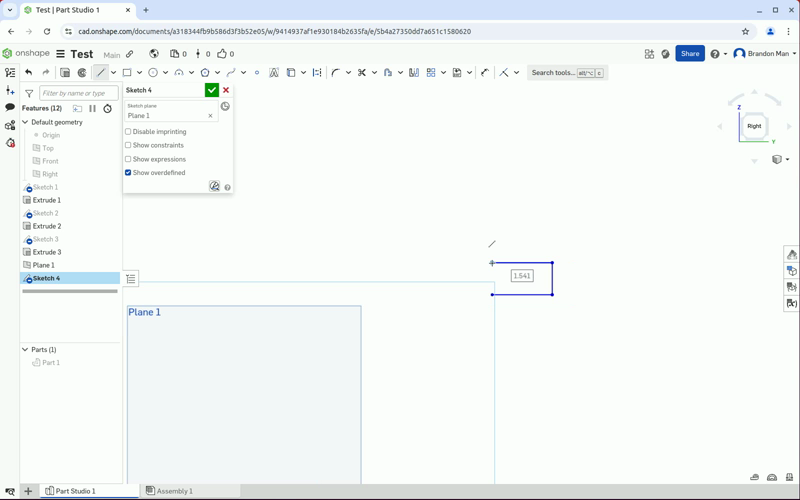
scroll(-6)
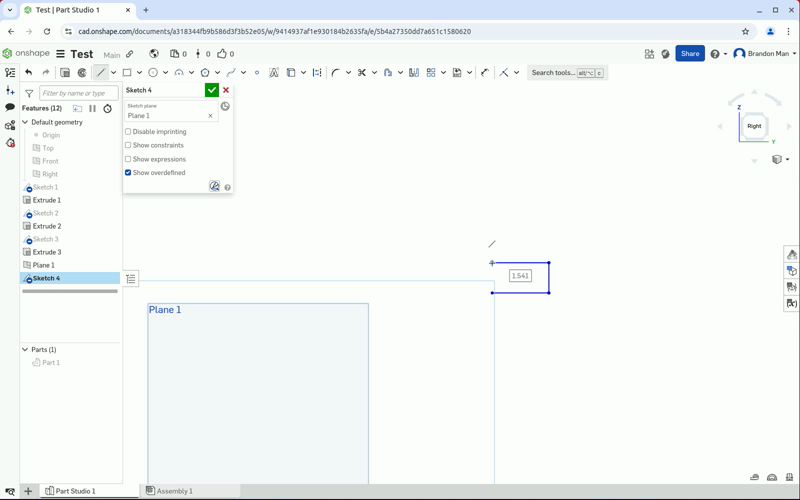
scroll(-6)
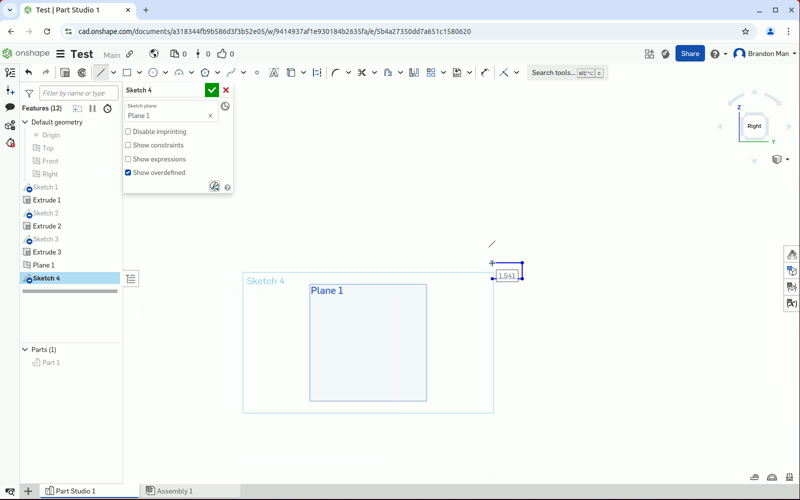
scroll(-6)
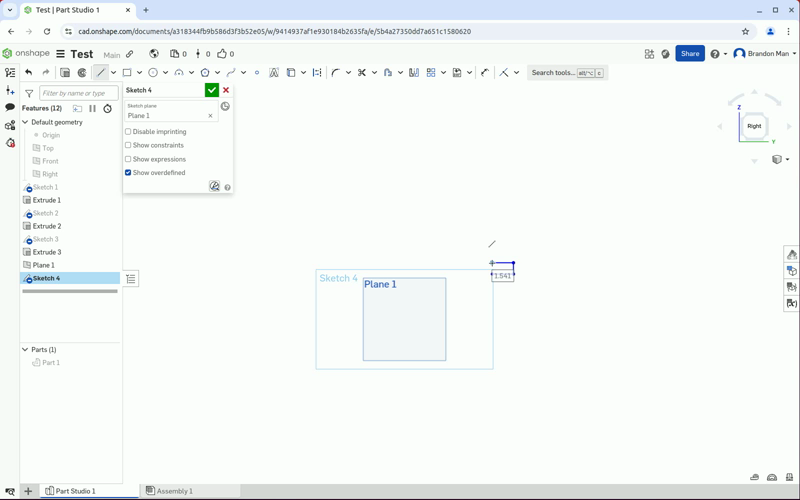
scroll(-6)
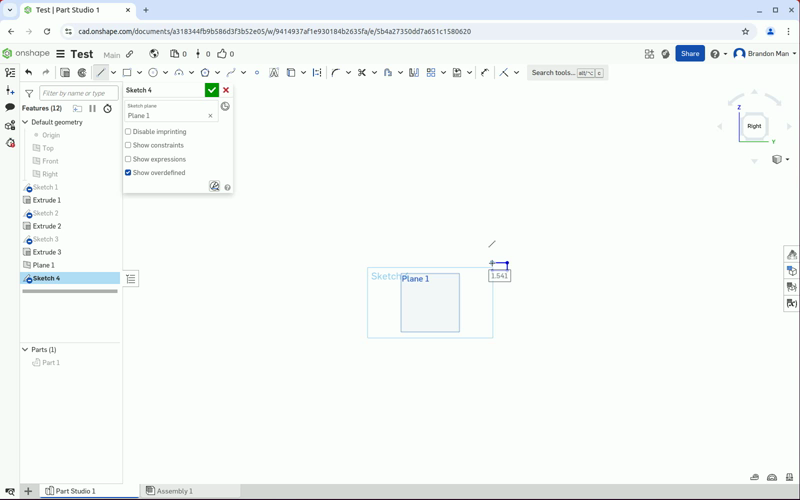
scroll(-6)
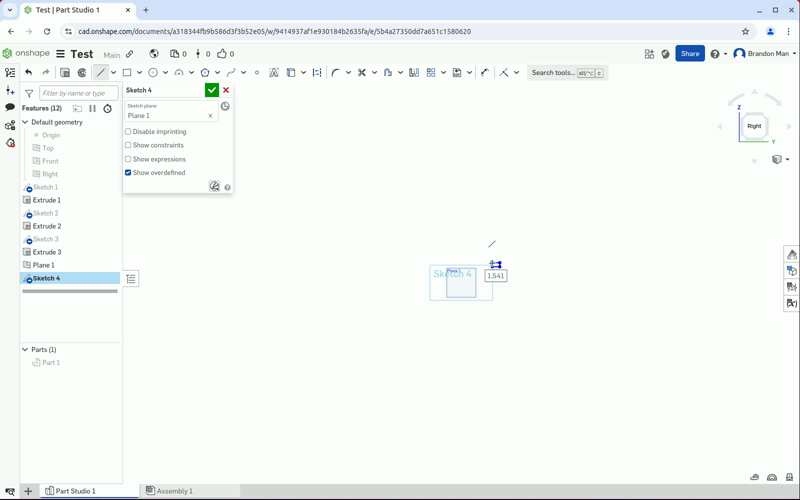
key_up(shift)
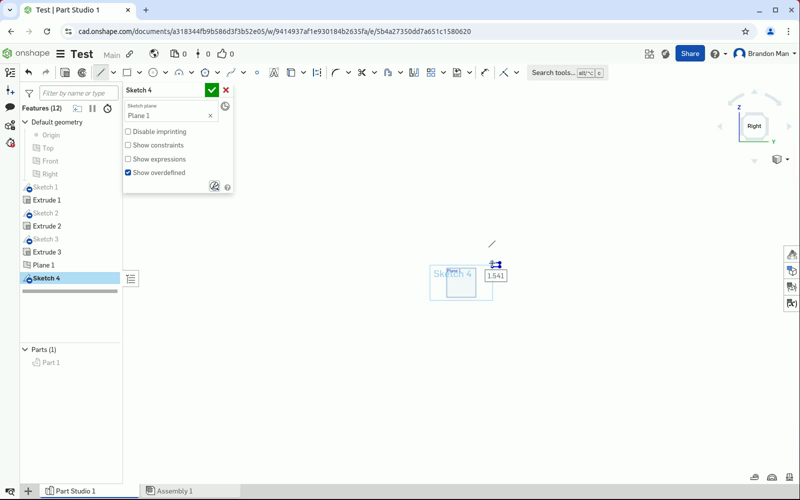
mouse_move(522, 262)
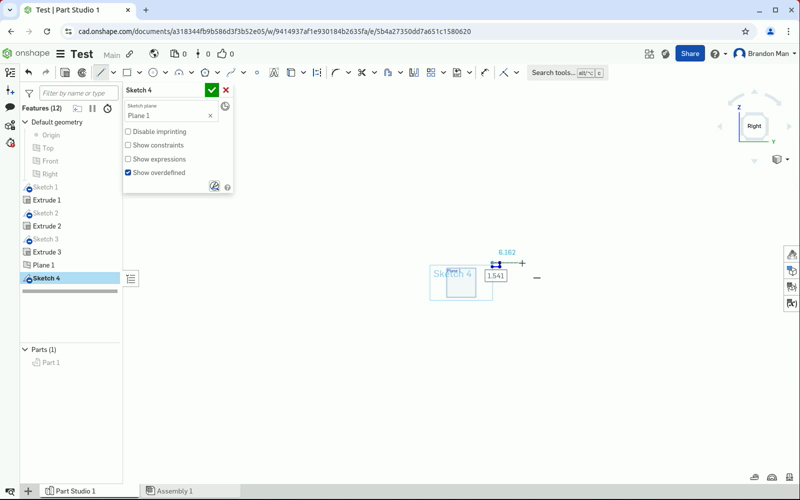
key_down(shift)
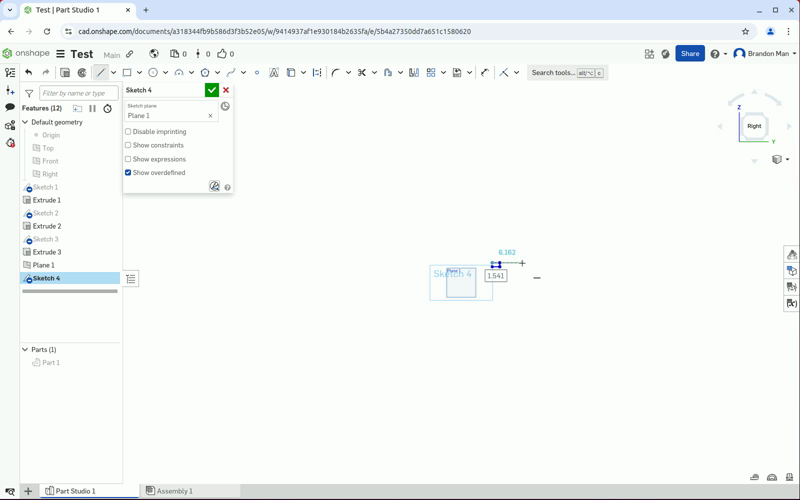
mouse_move(492, 266)
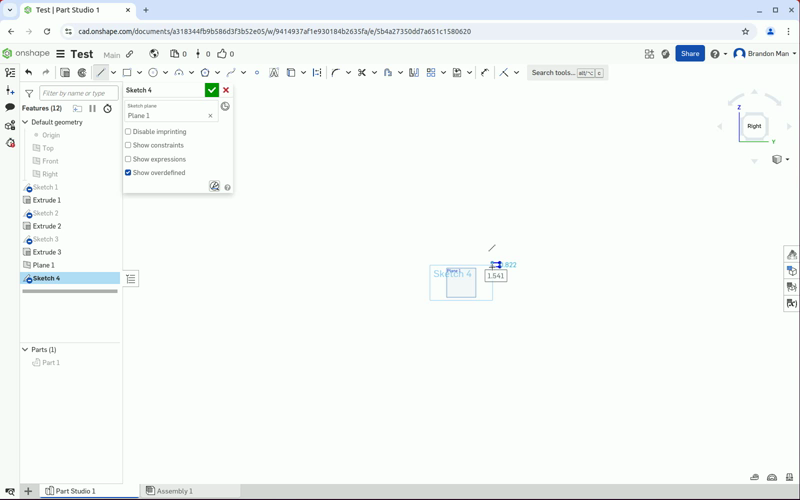
scroll(6)
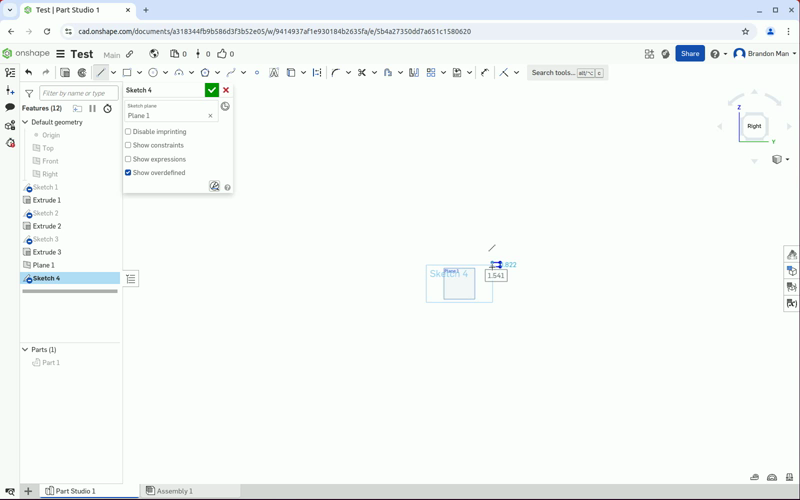
scroll(6)
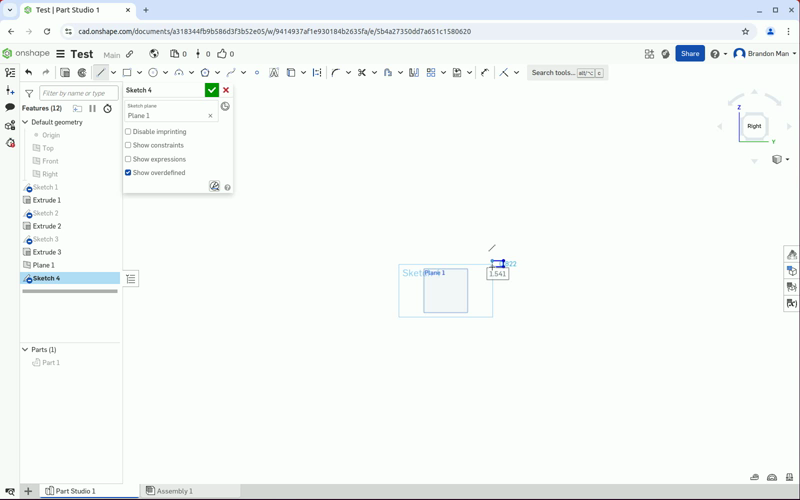
scroll(6)
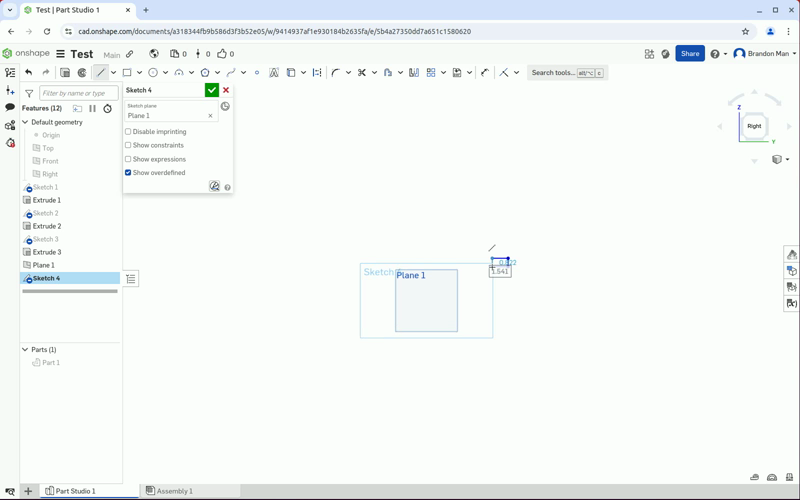
scroll(6)
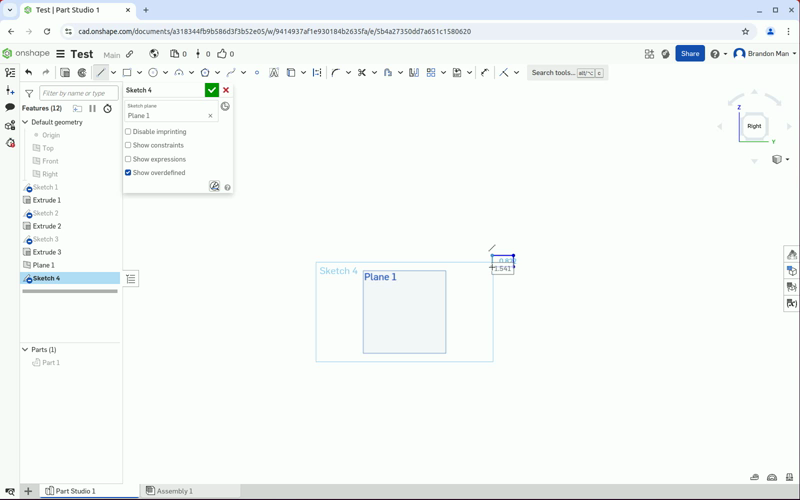
scroll(6)
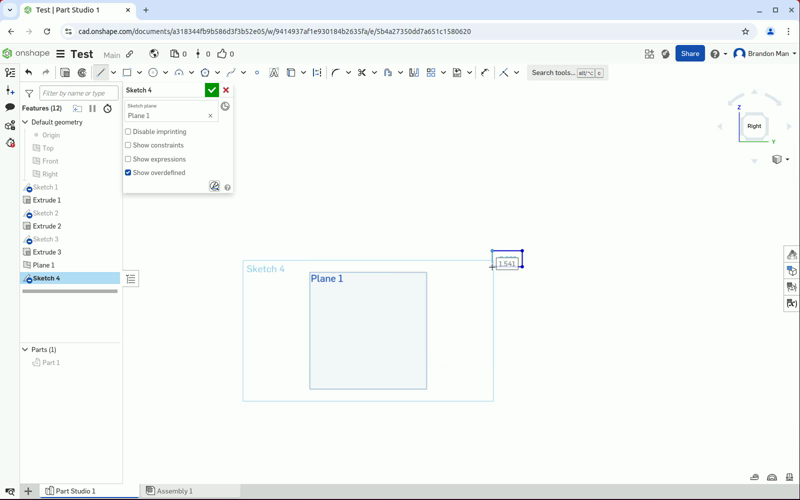
scroll(6)
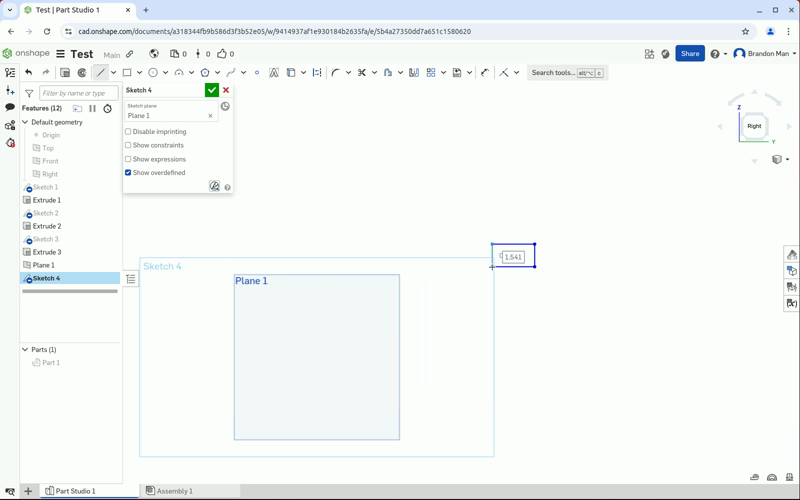
scroll(6)
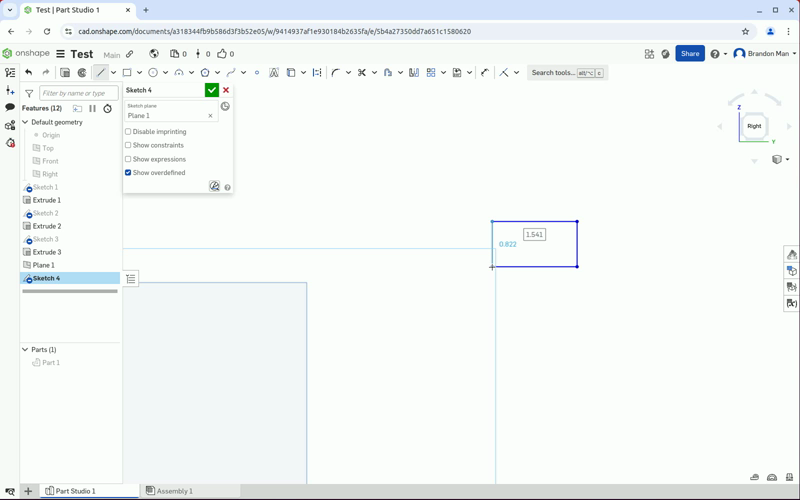
key_up(shift)
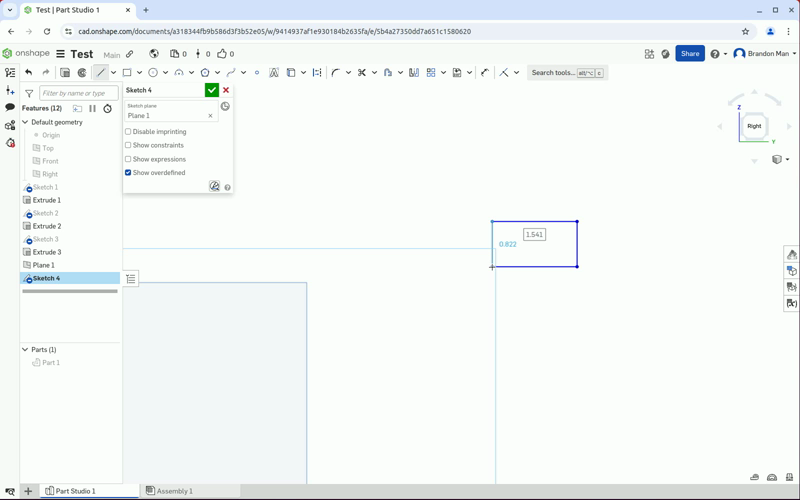
click(492, 266)
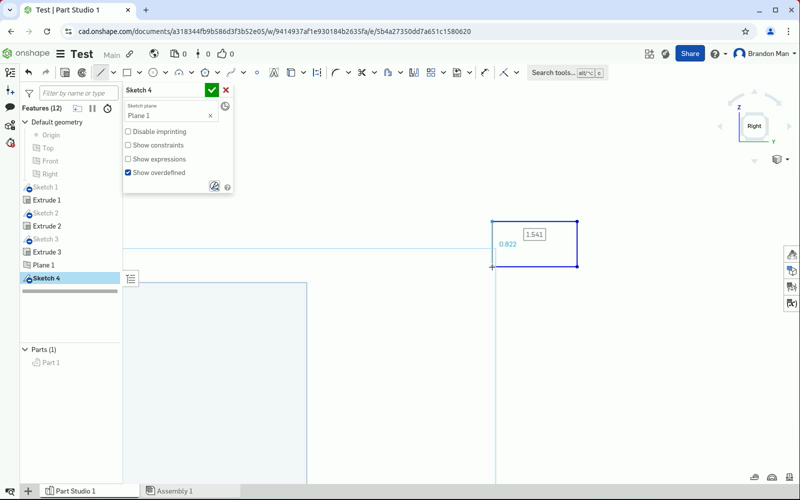
scroll(-6)
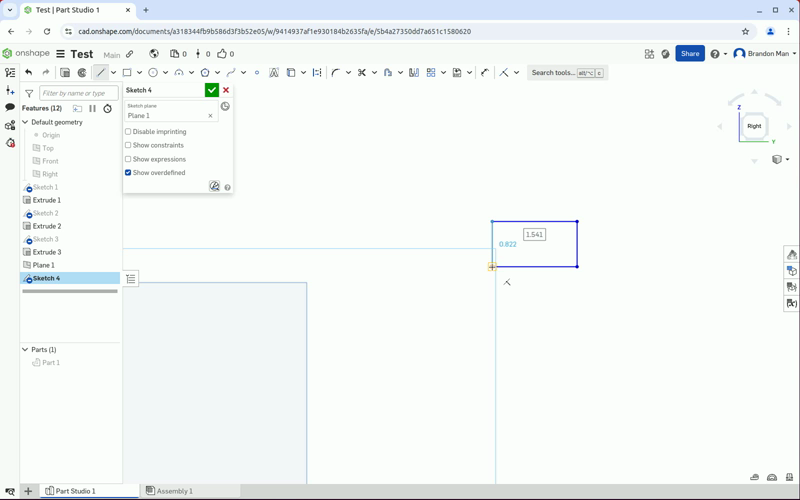
scroll(-6)
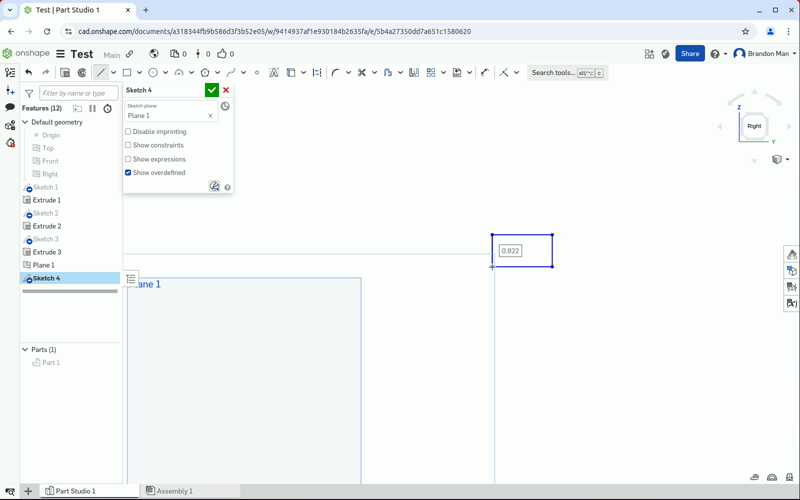
scroll(-6)
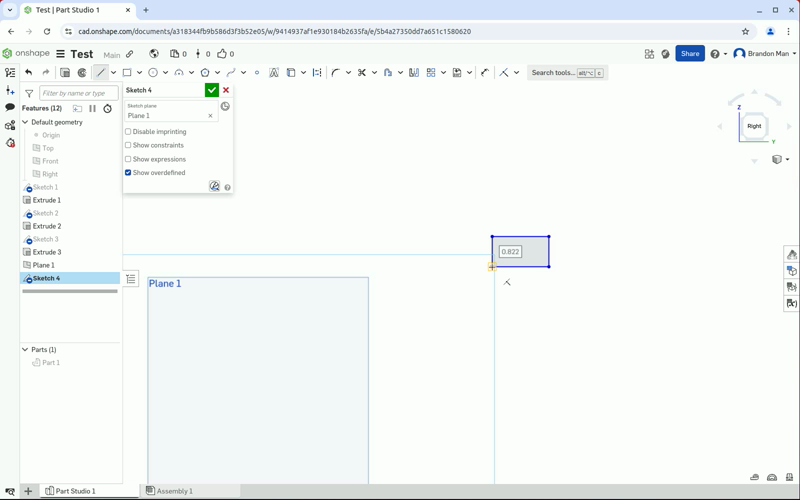
scroll(-6)
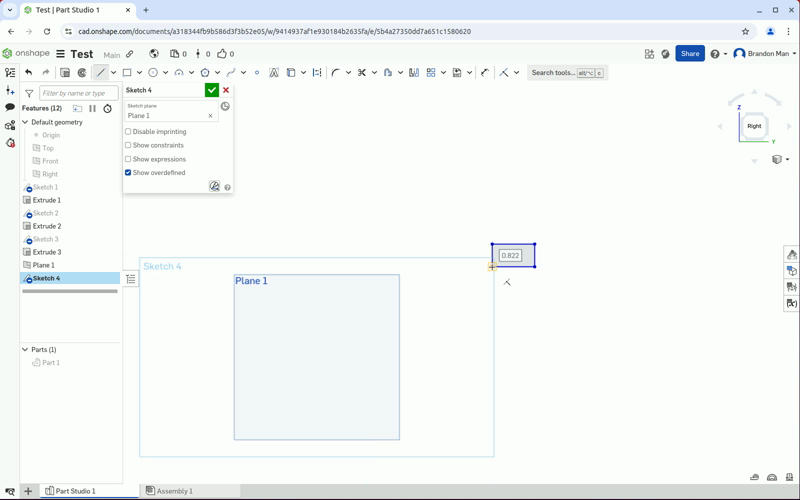
scroll(-6)
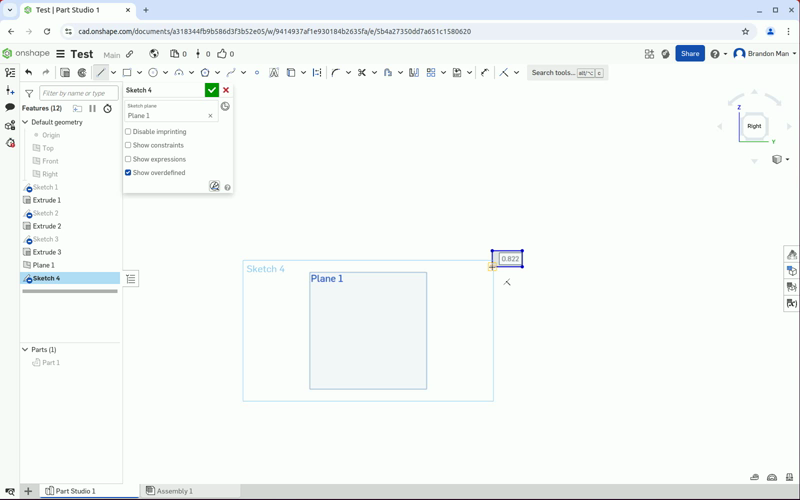
scroll(-6)
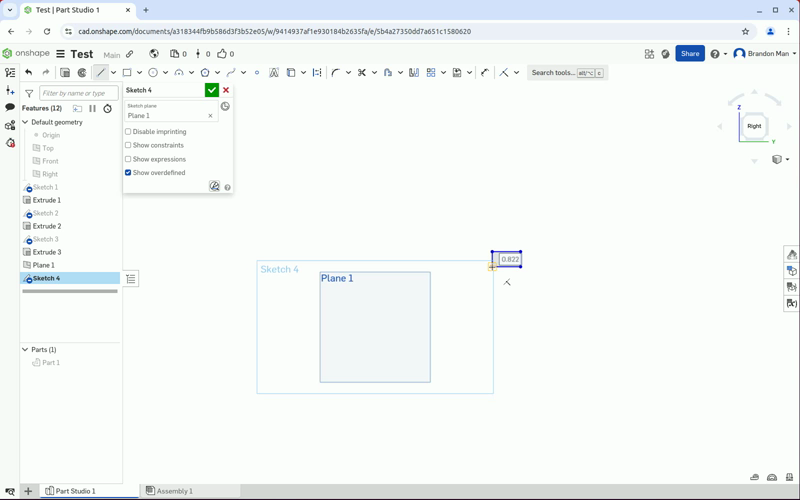
scroll(-6)
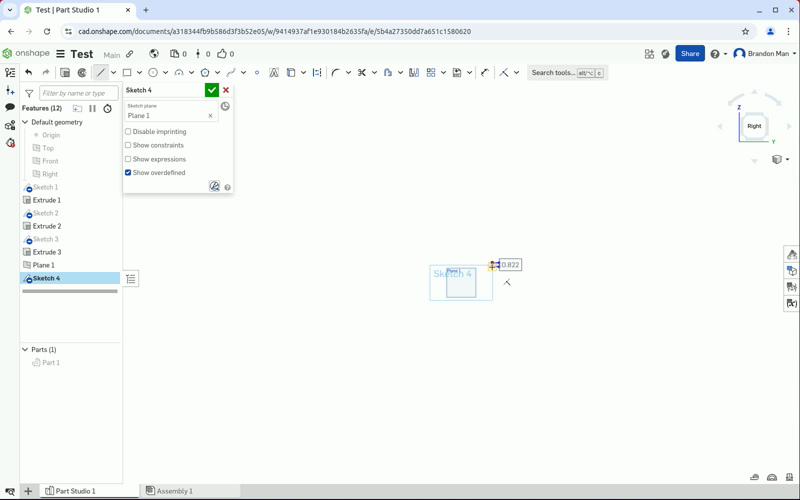
key(esc)
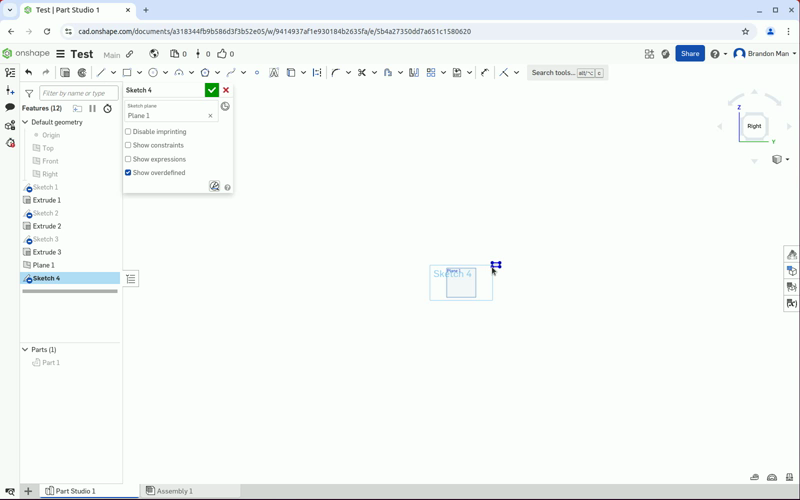
mouse_move(496, 264)
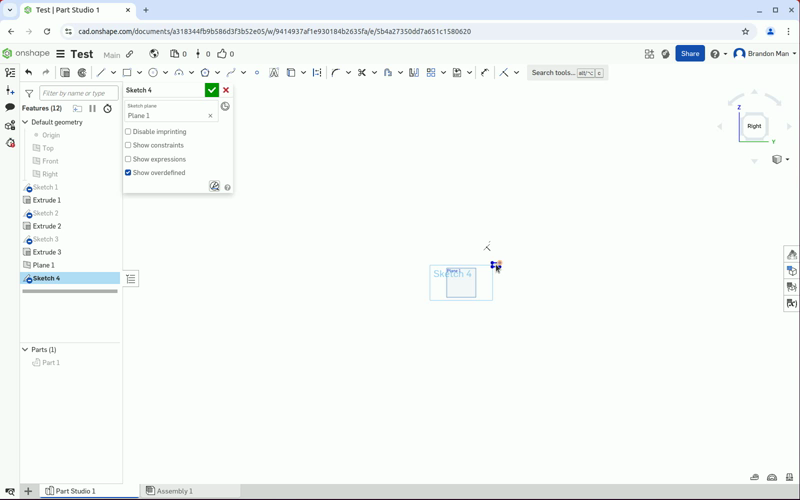
scroll(6)
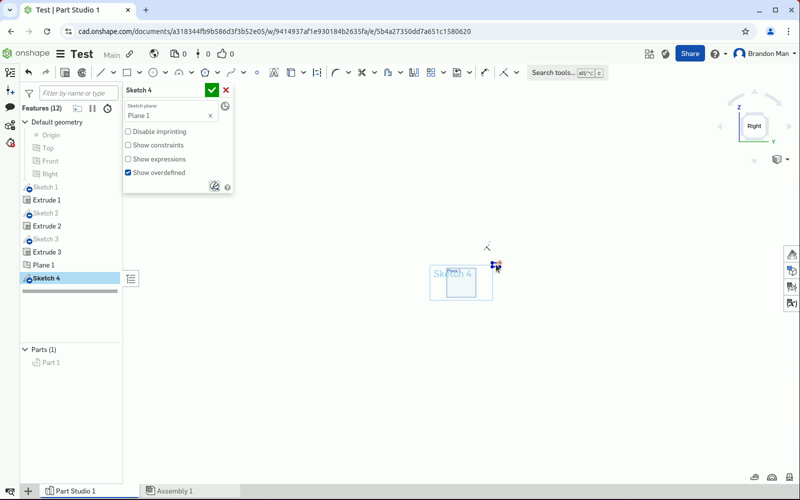
scroll(6)
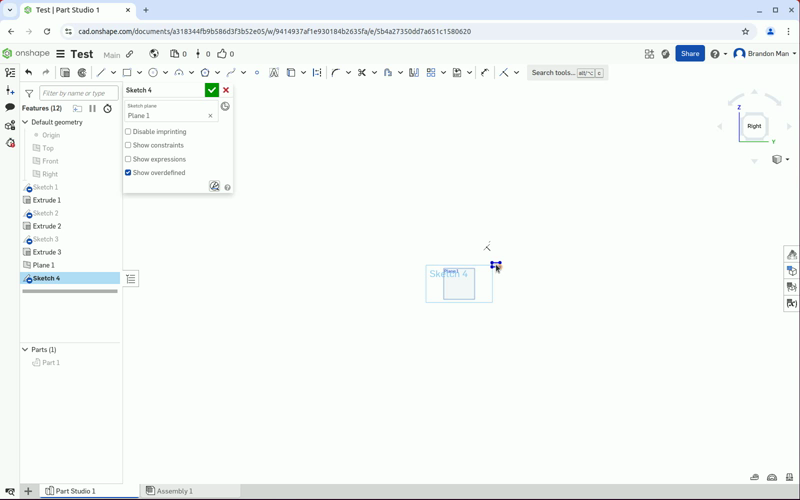
scroll(6)
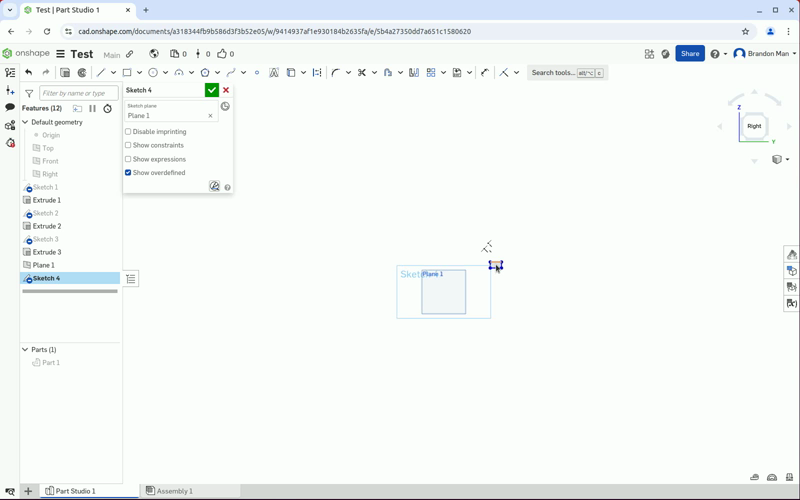
scroll(6)
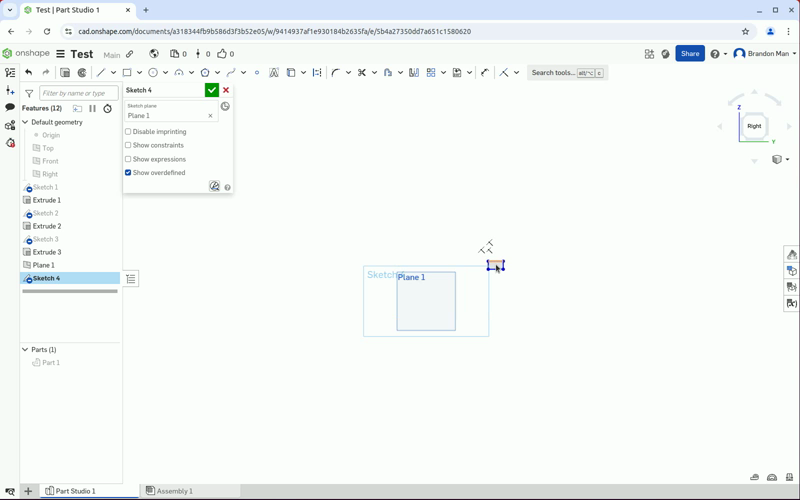
scroll(6)
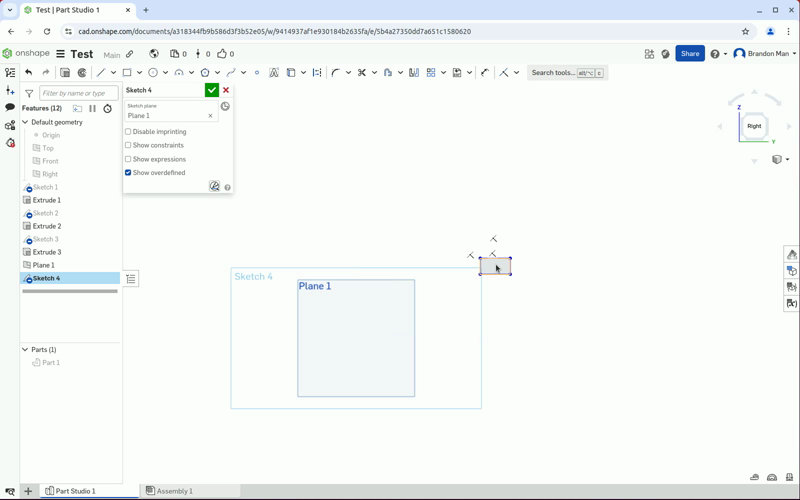
scroll(6)
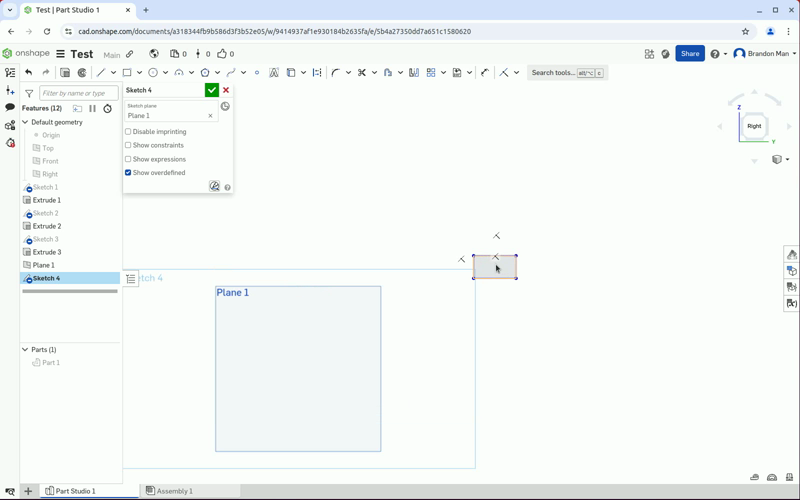
scroll(6)
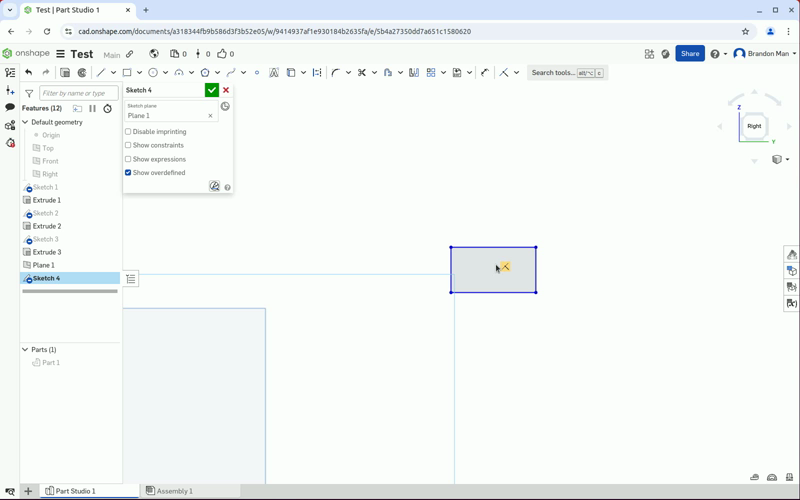
click(496, 264)
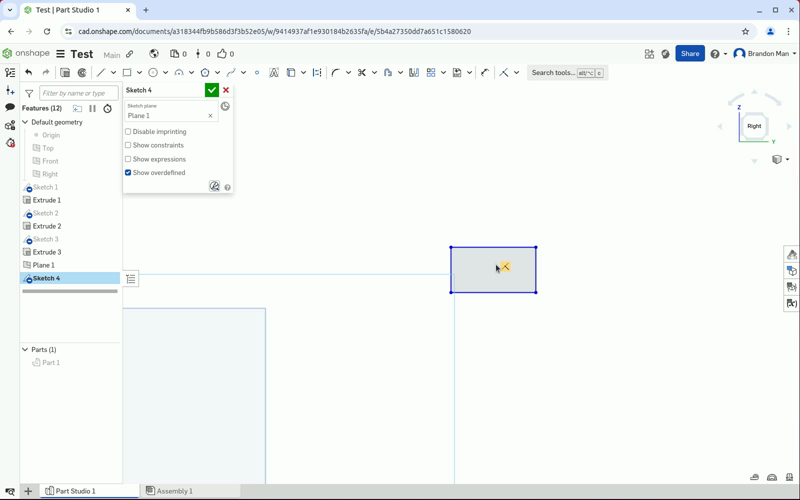
scroll(-6)
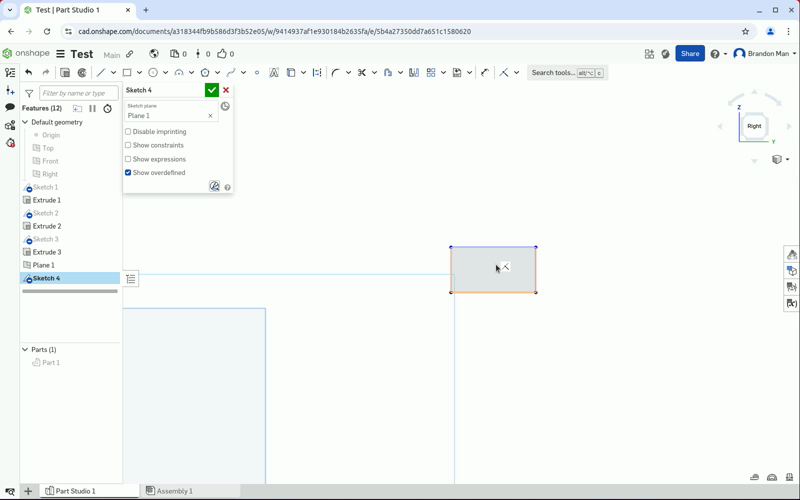
scroll(-6)
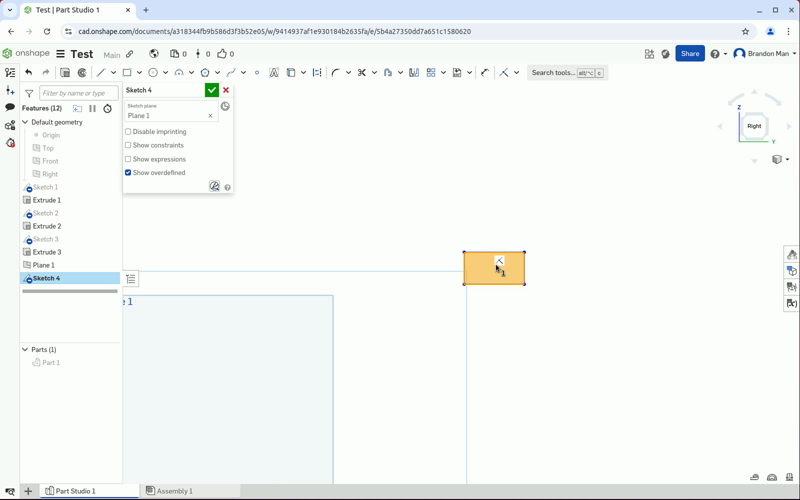
scroll(-6)
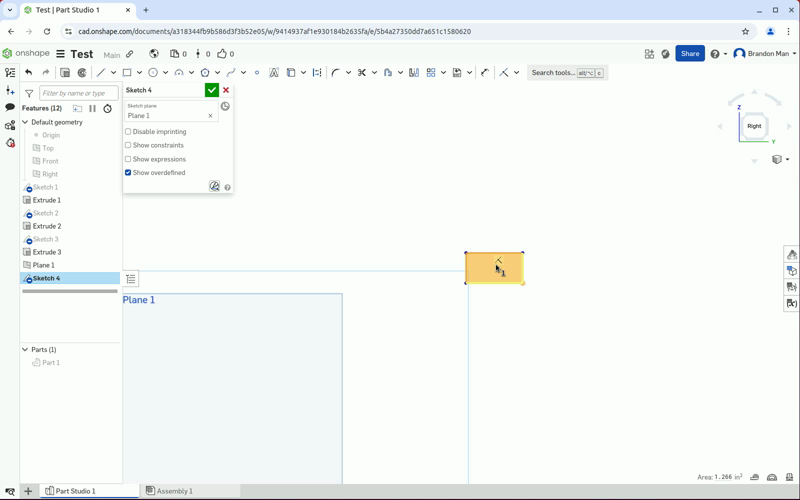
scroll(-6)
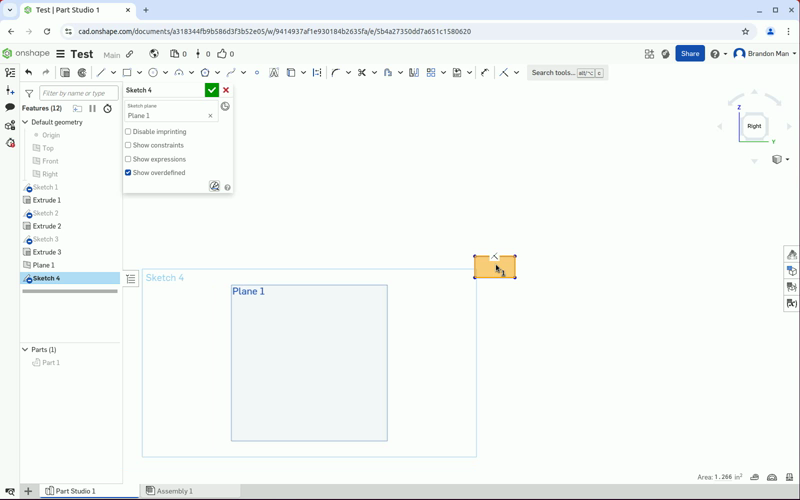
scroll(-6)
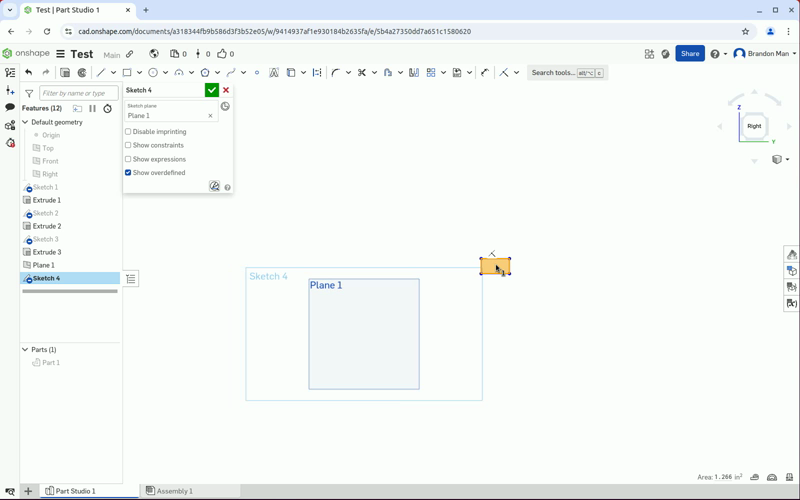
scroll(-6)
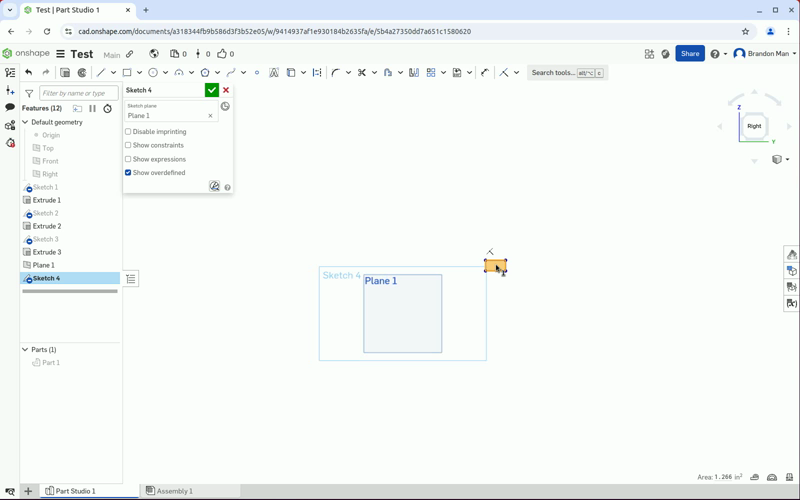
scroll(-6)
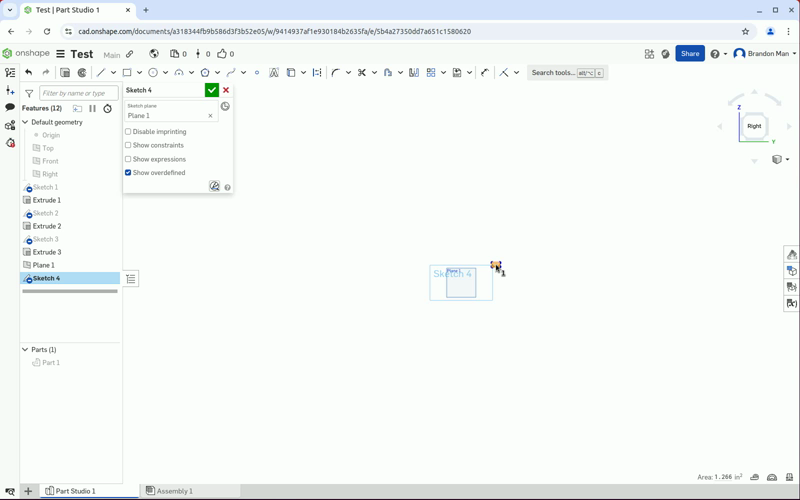
mouse_move(73, 352)
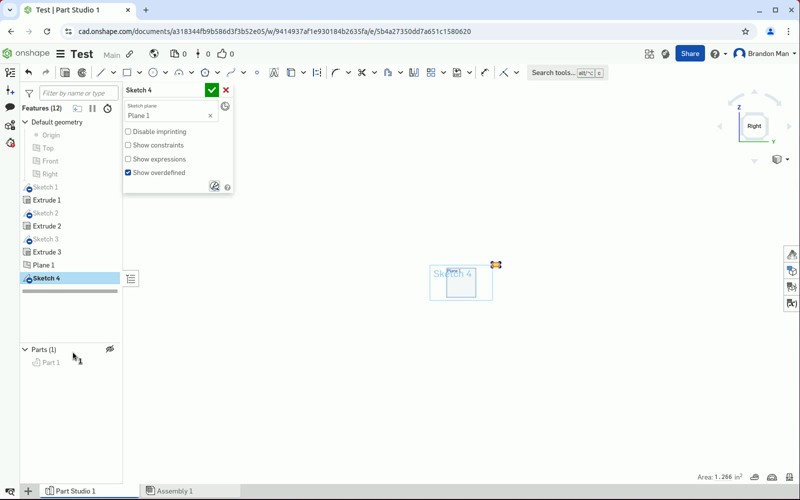
key(shift+y)
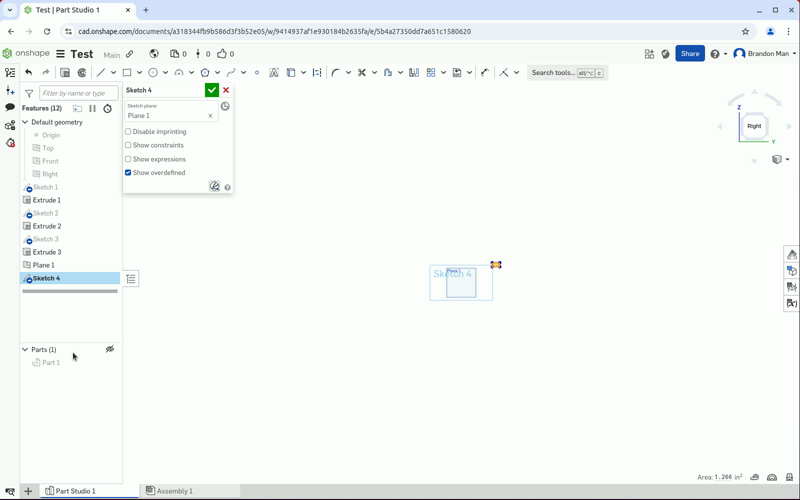
key(shift+e)
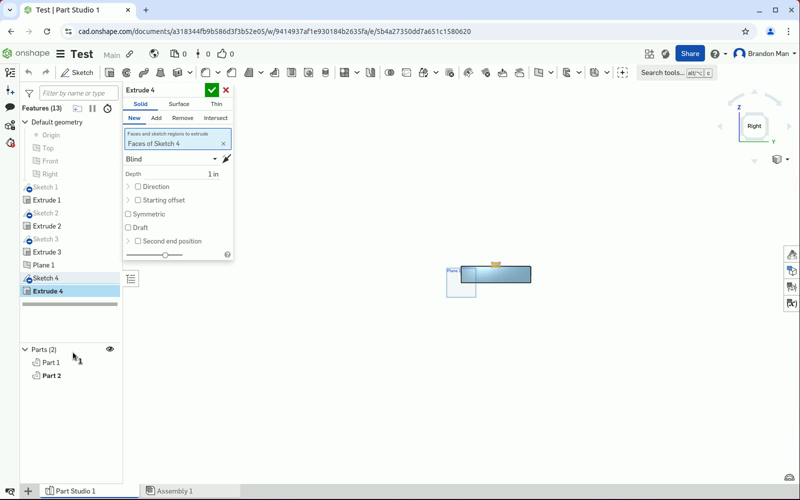
mouse_move(143, 106)
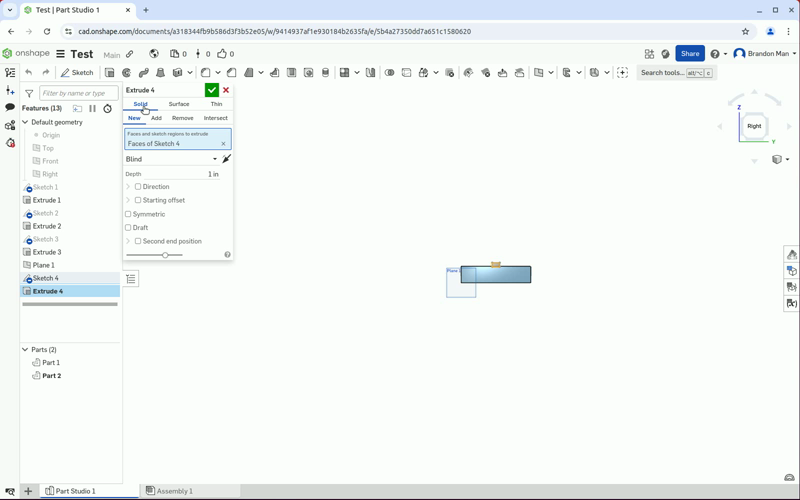
click(143, 106)
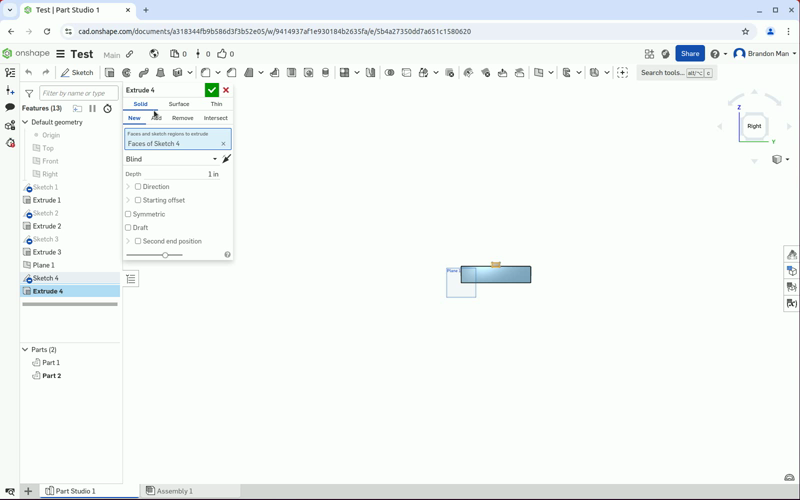
mouse_move(186, 120)
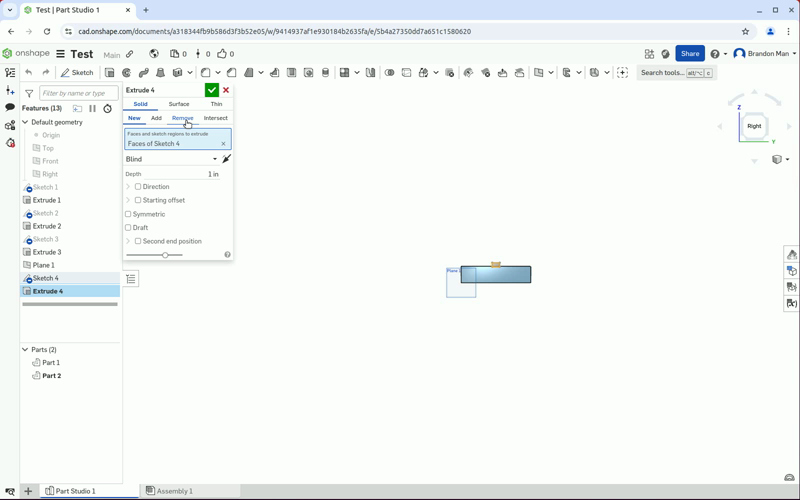
click(186, 120)
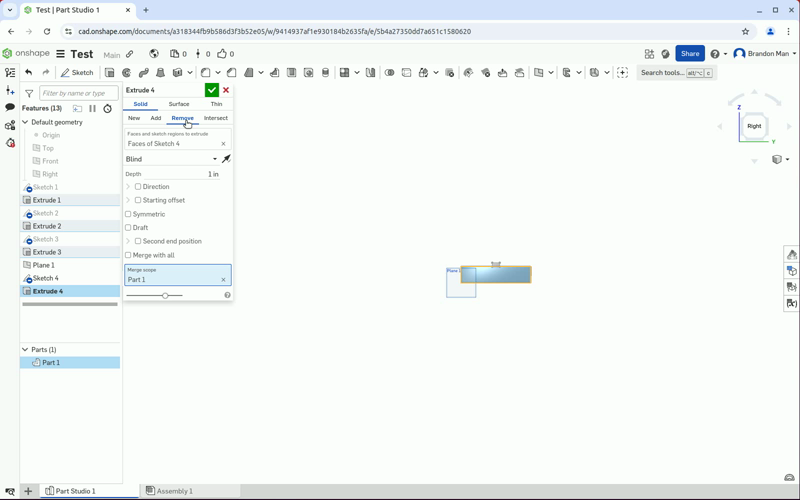
key(tab, 4)
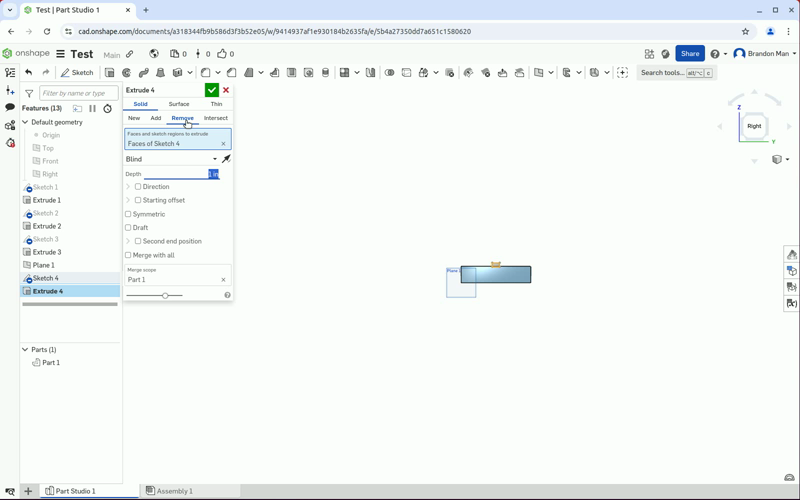
text(19.257)
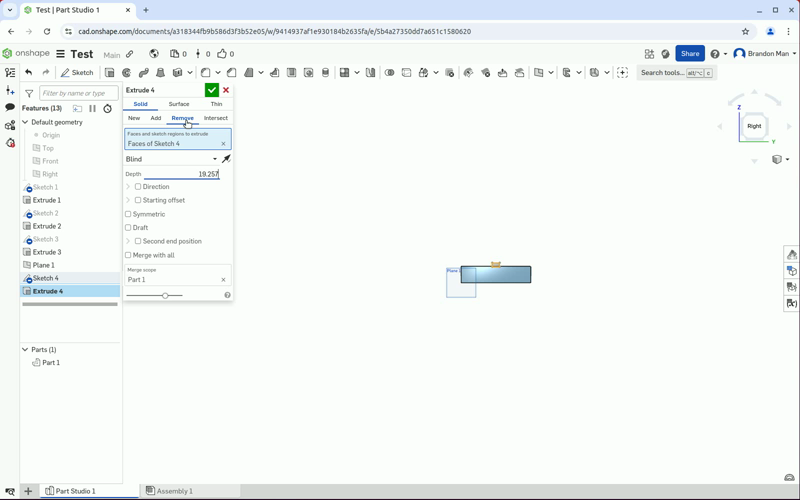
key(tab, 6)
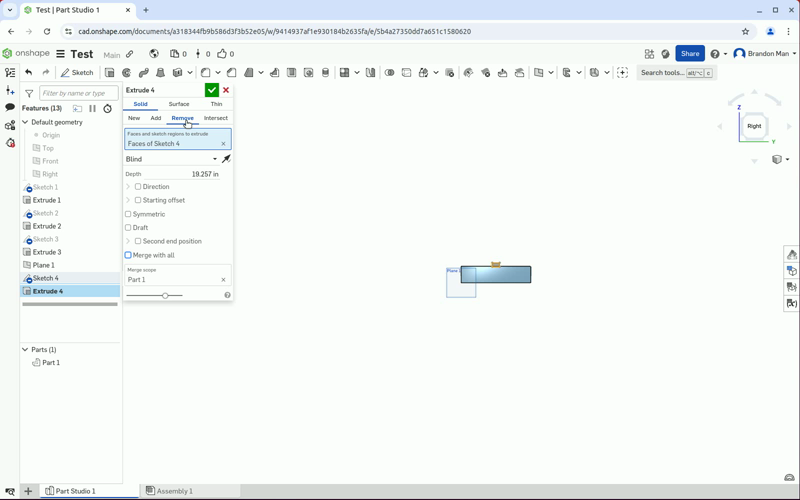
key(space)
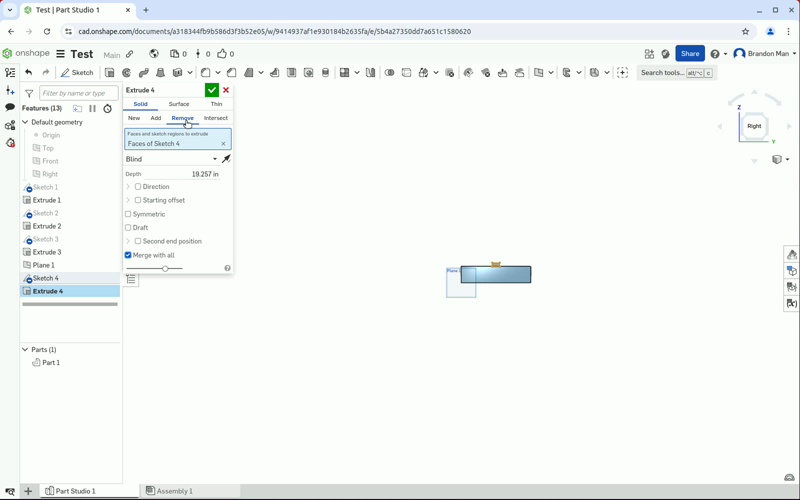
key(enter)
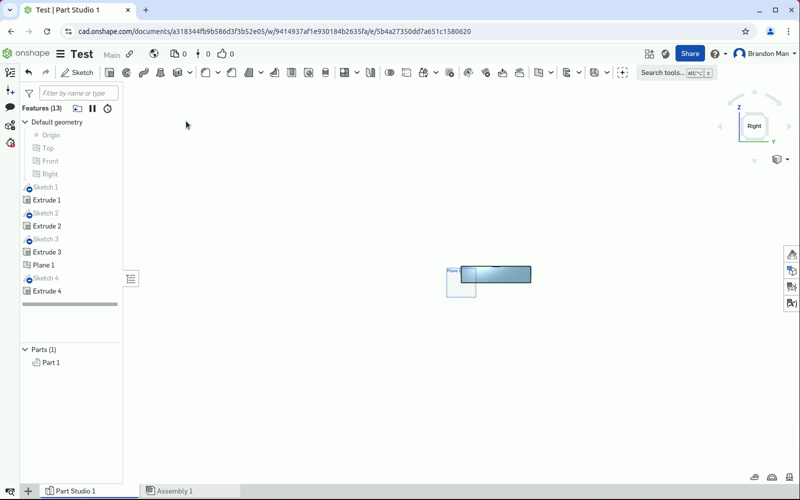
key(shift+h)
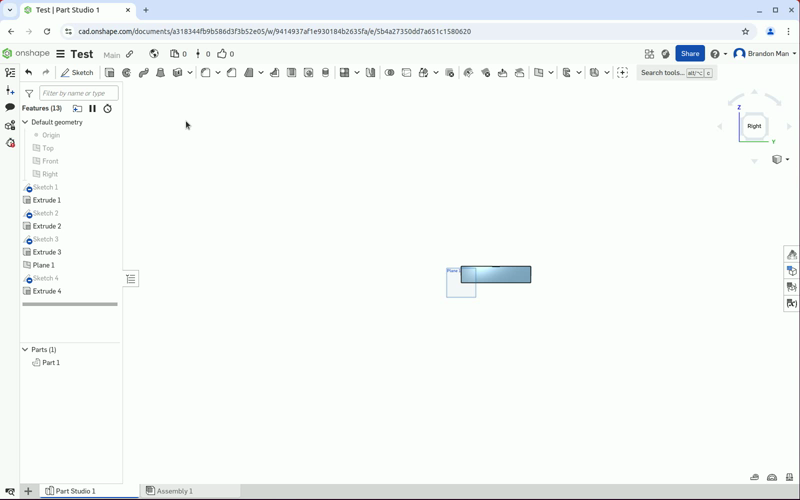
key(shift+h)
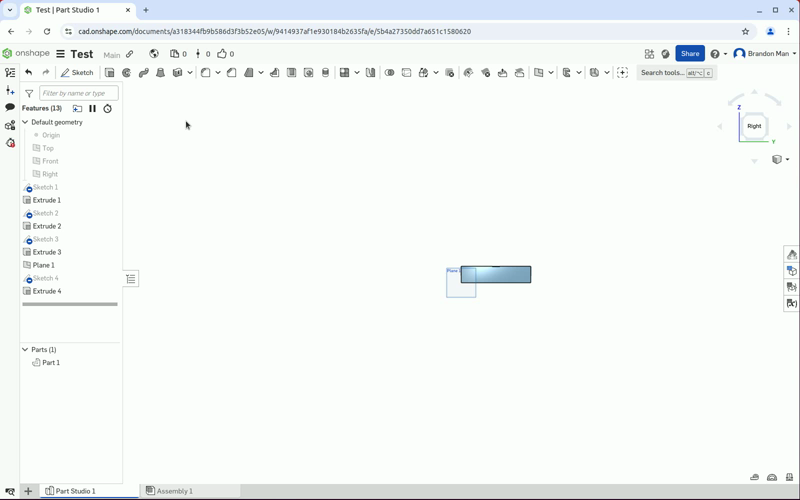
mouse_move(73, 189)
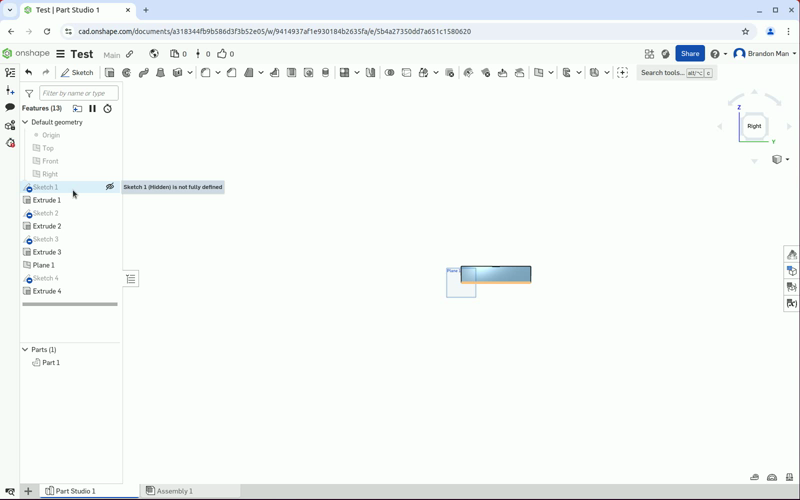
click(73, 189)
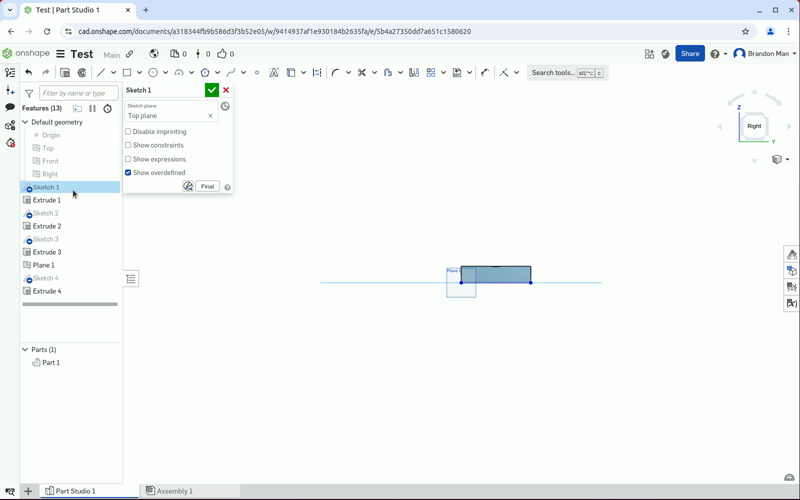
mouse_move(229, 92)
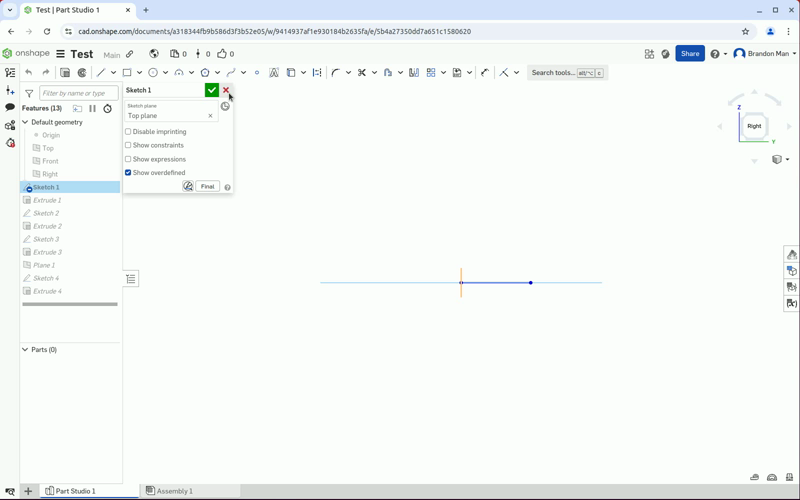
click(229, 92)
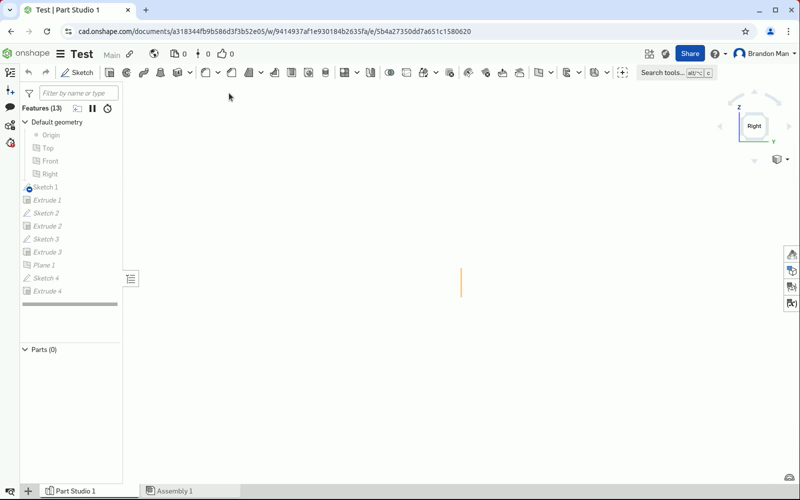
key(shift+s)
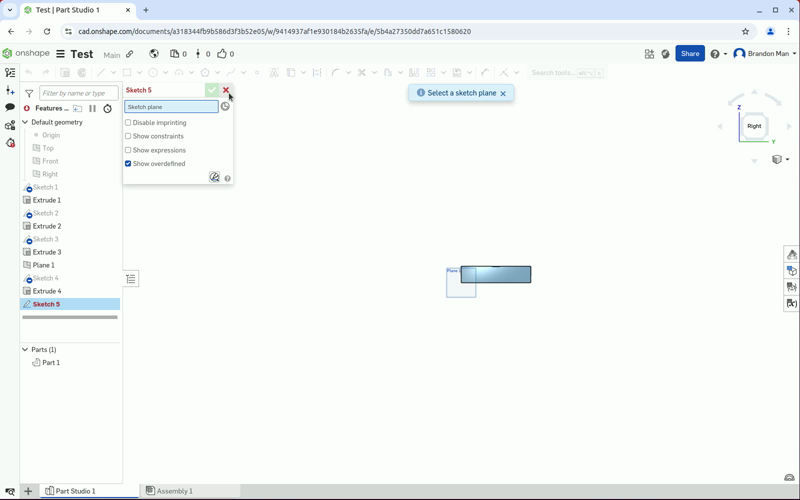
mouse_move(73, 267)
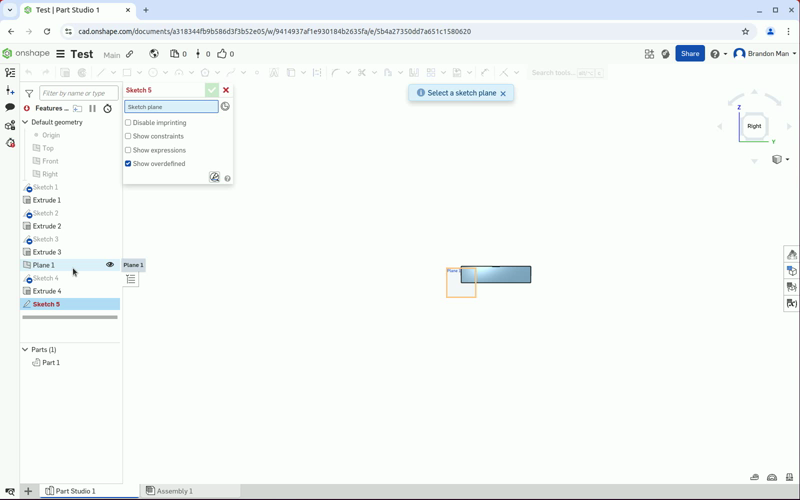
click(73, 267)
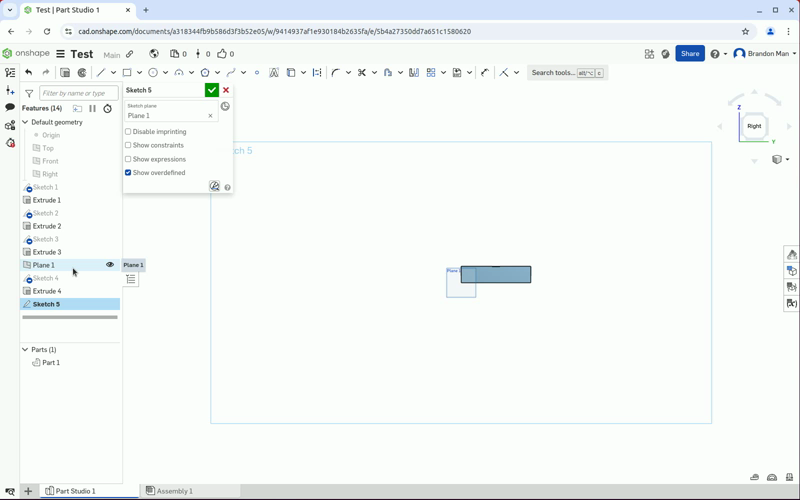
mouse_move(73, 352)
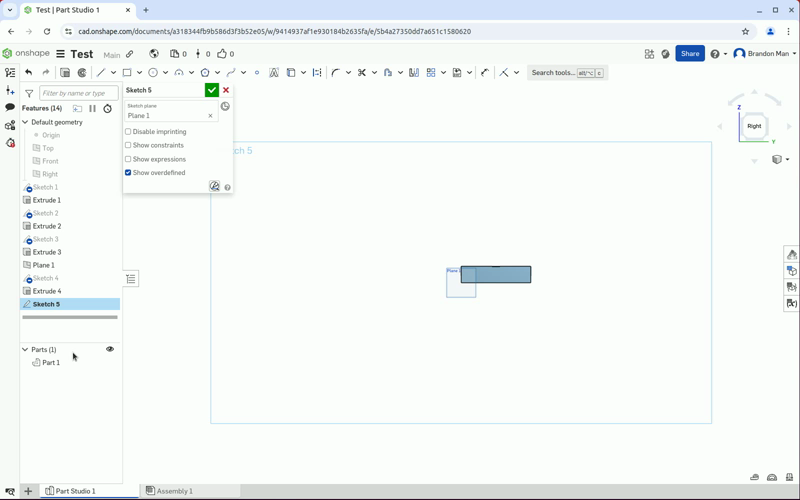
key(y)
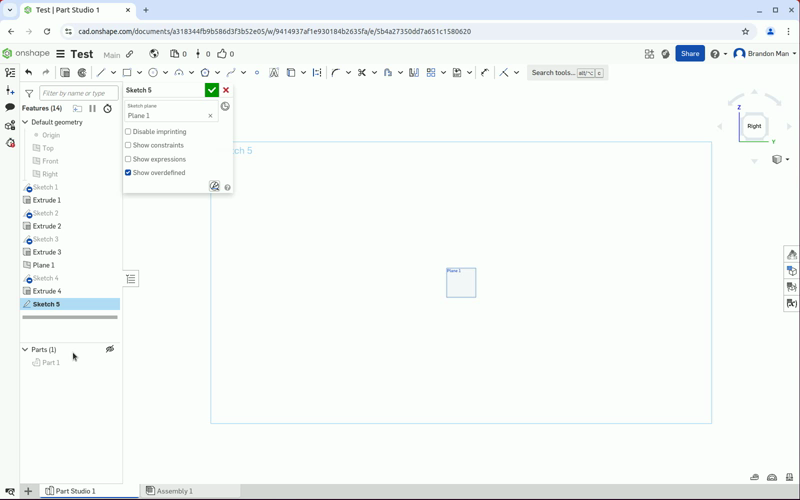
key(l)
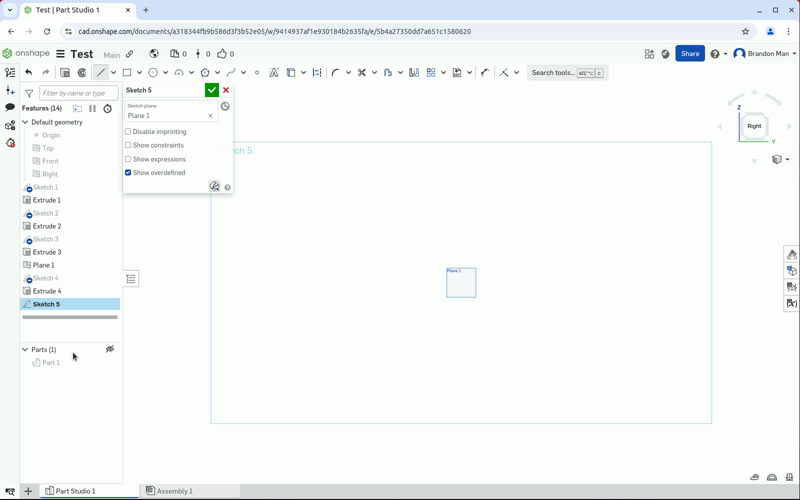
key_down(shift)
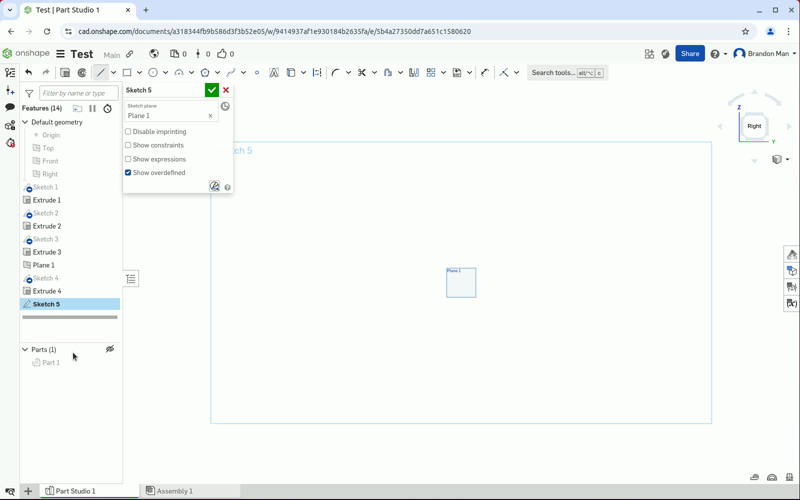
mouse_move(492, 275)
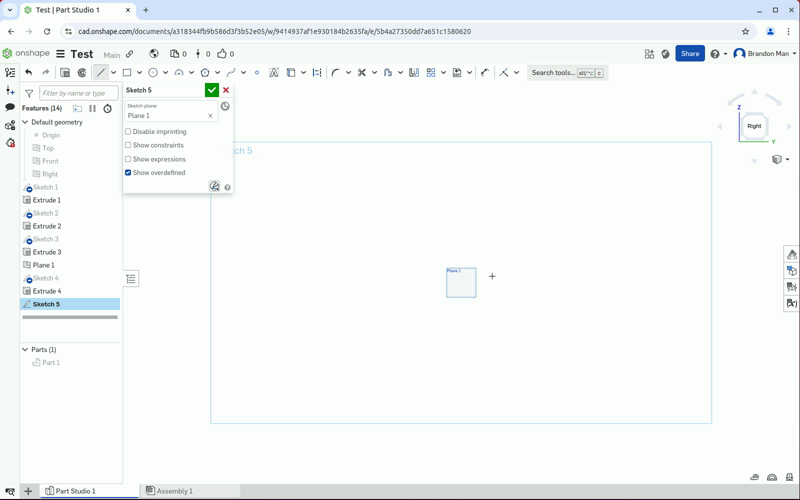
click(492, 275)
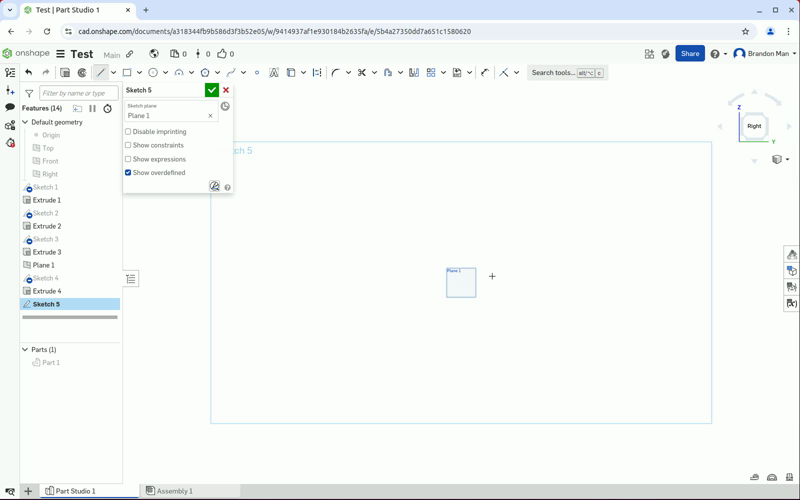
key_up(shift)
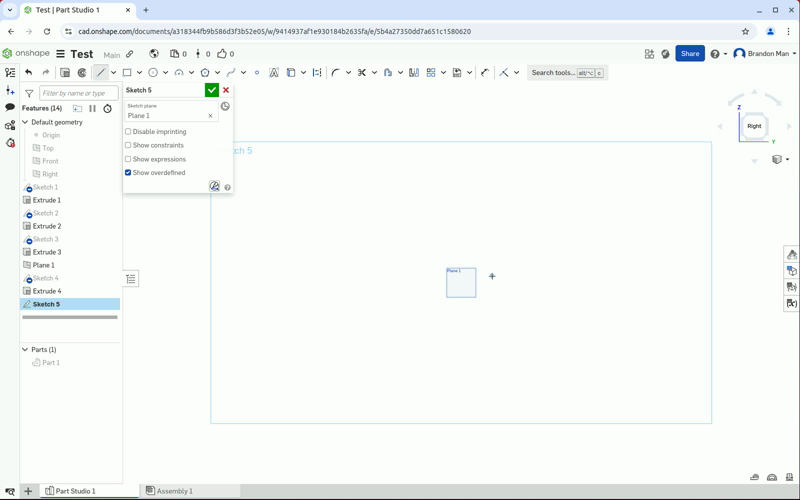
key_down(shift)
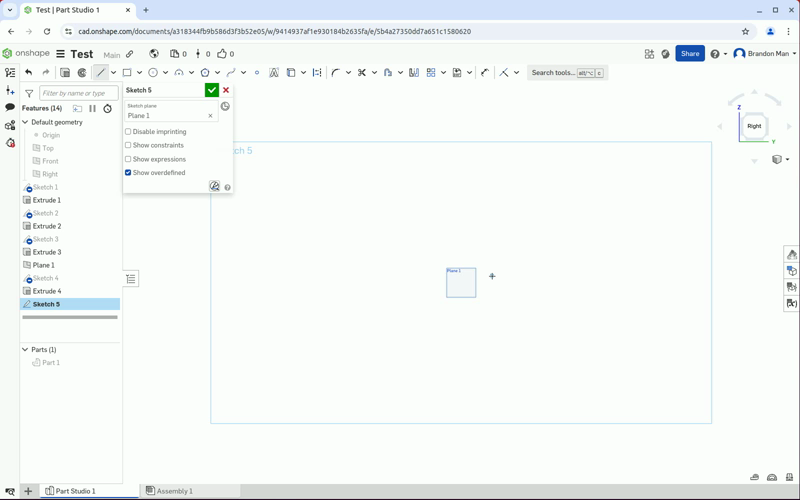
mouse_move(522, 275)
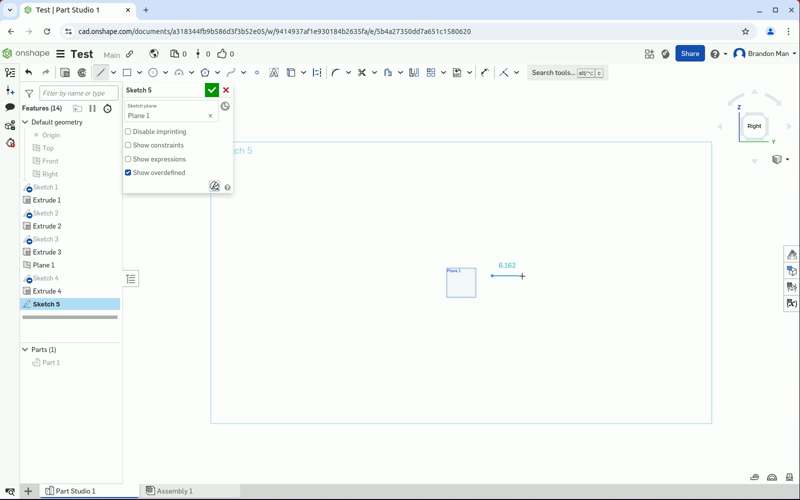
mouse_move(498, 275)
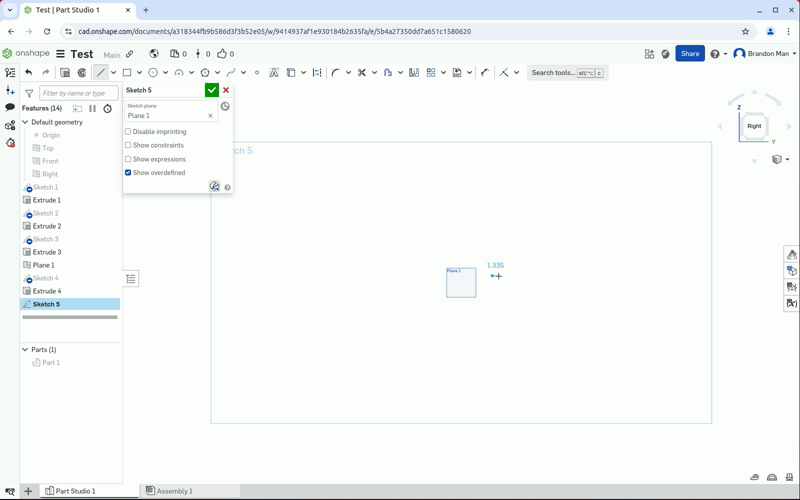
scroll(6)
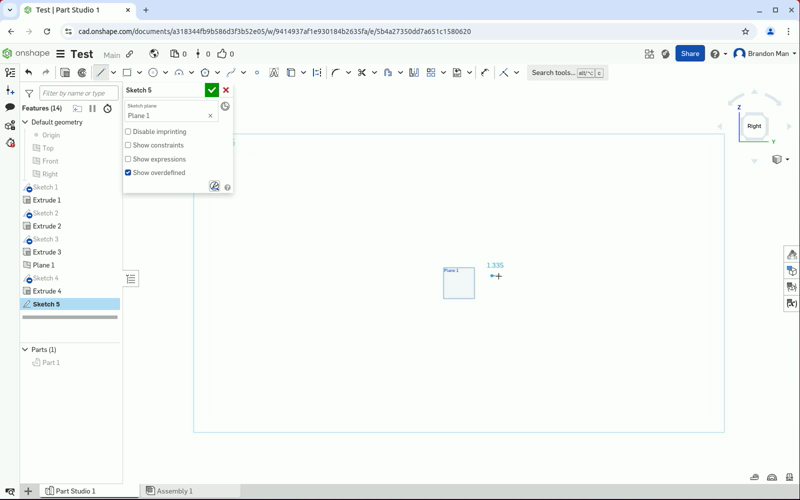
scroll(6)
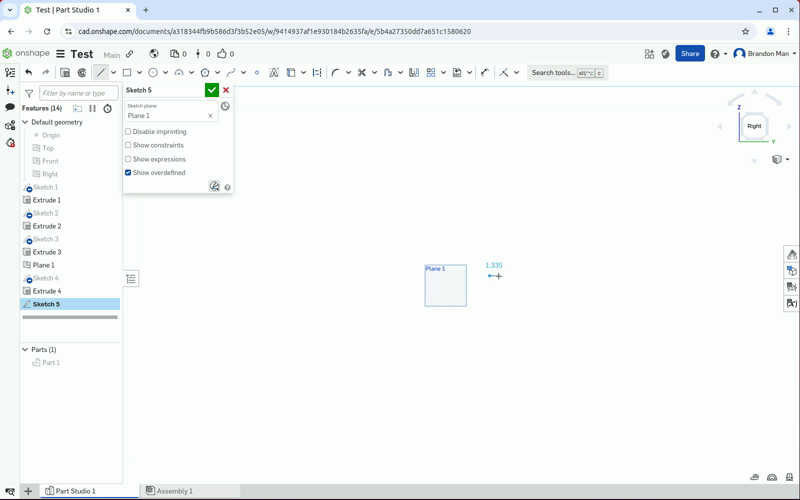
scroll(6)
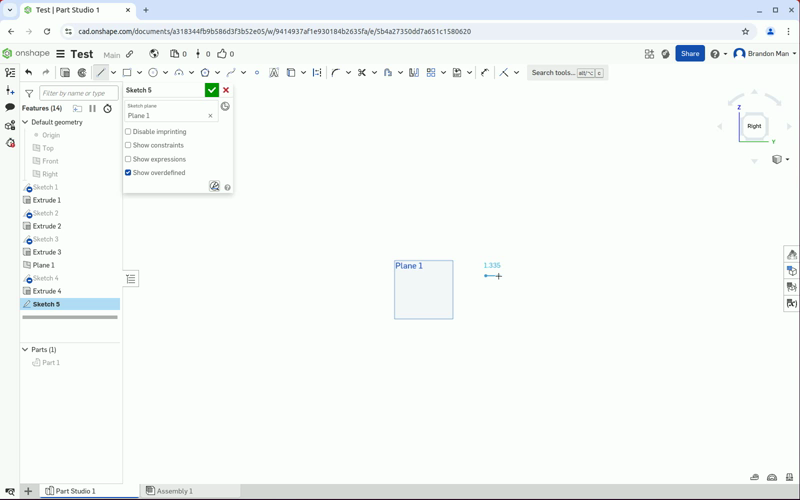
scroll(6)
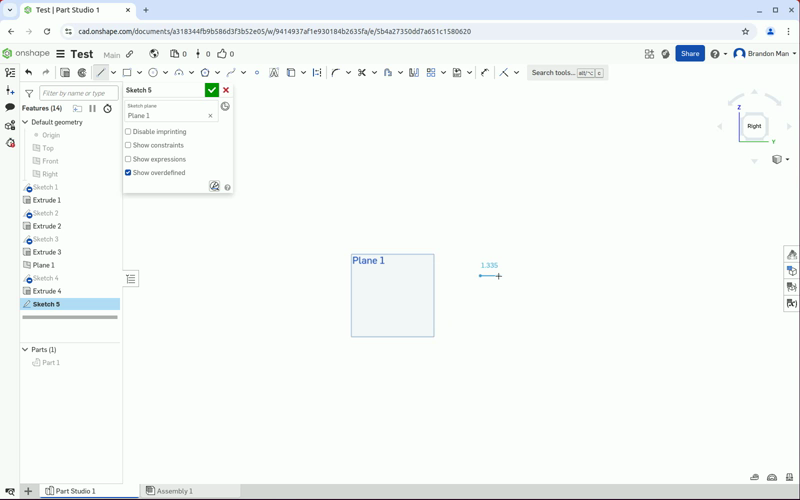
scroll(6)
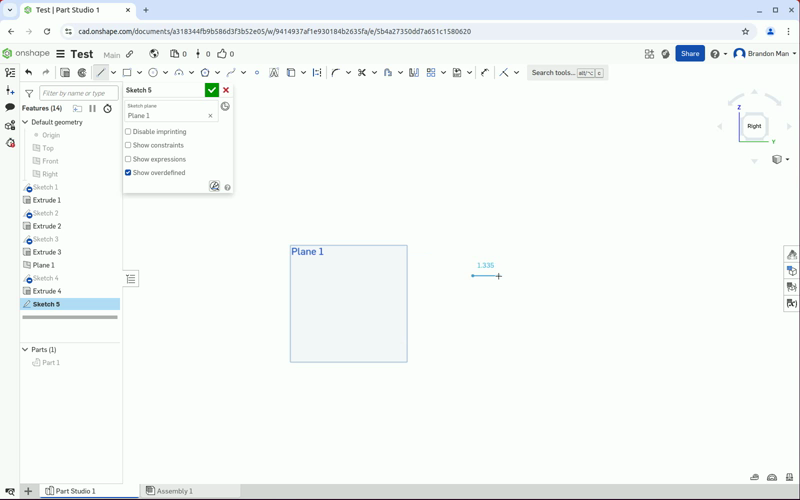
scroll(6)
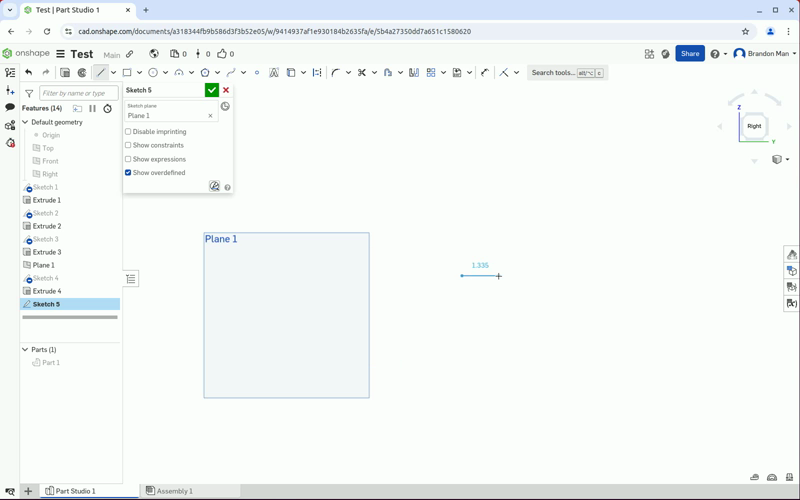
scroll(6)
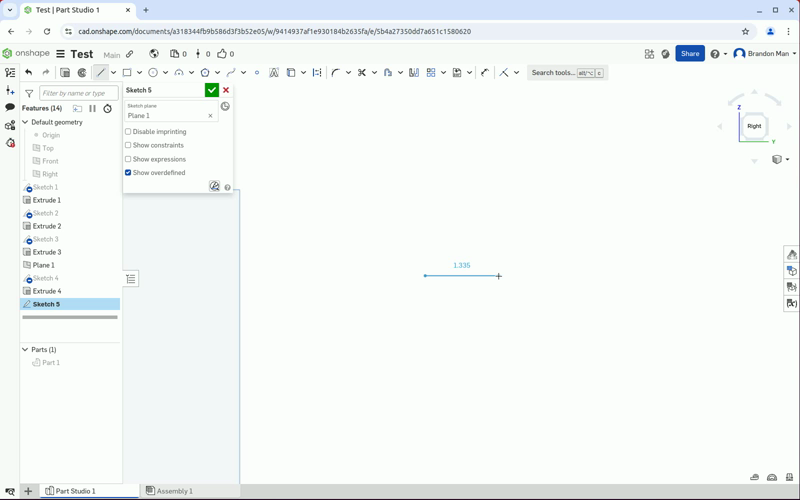
click(498, 275)
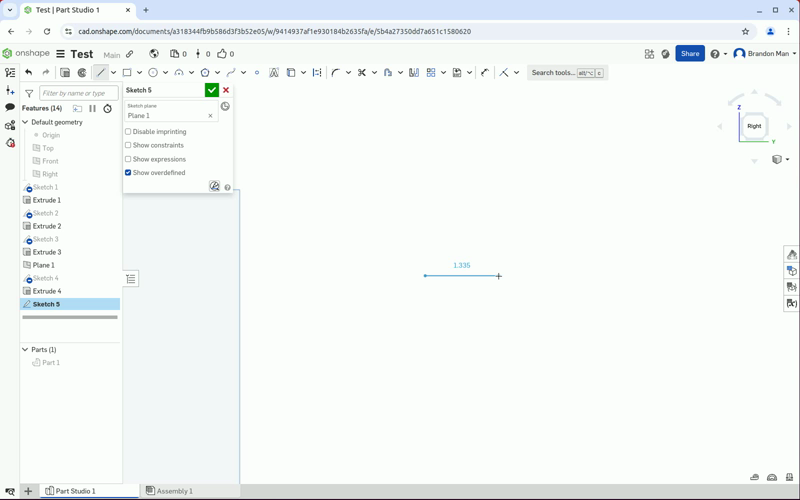
scroll(-6)
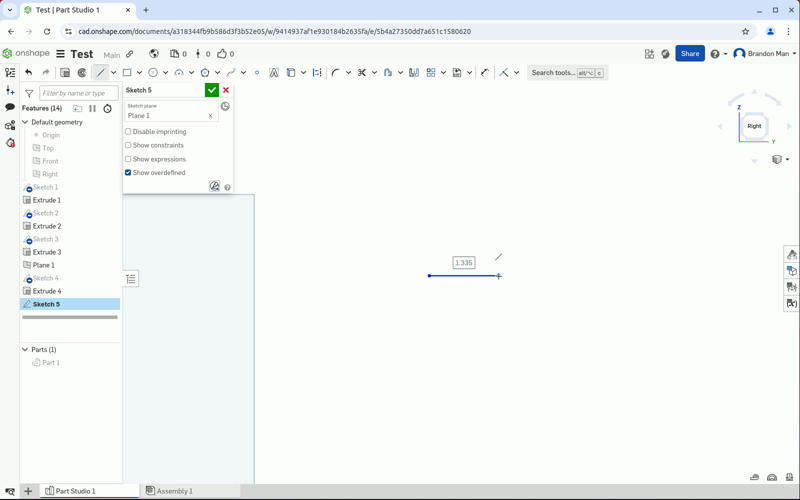
scroll(-6)
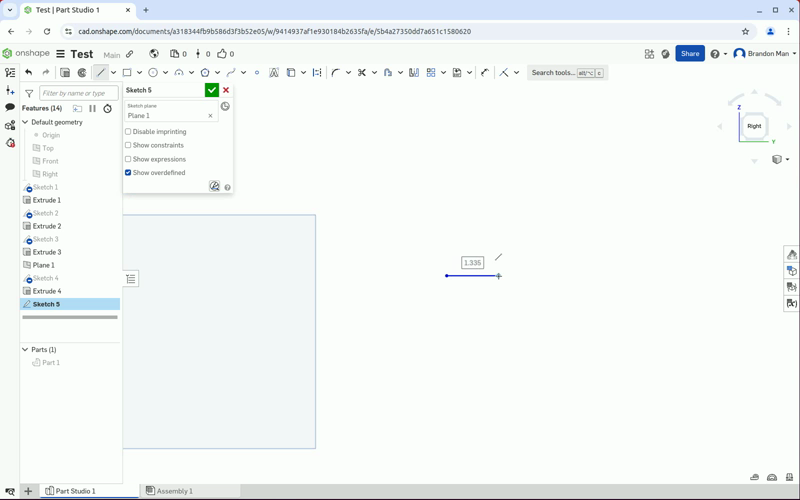
scroll(-6)
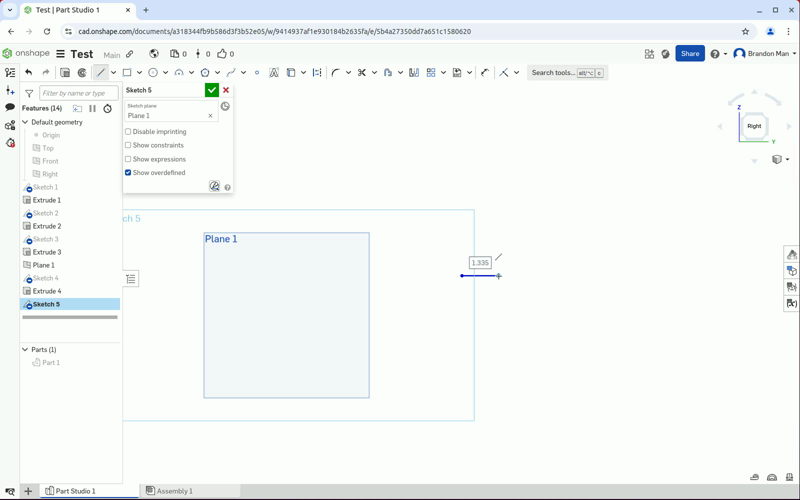
scroll(-6)
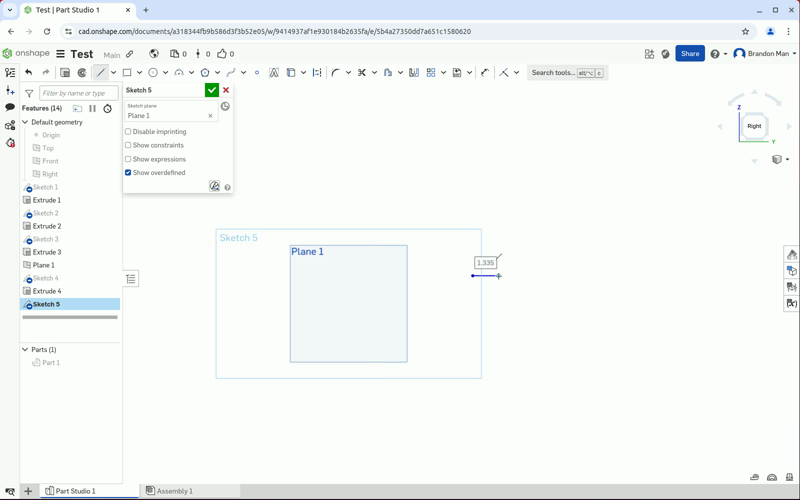
scroll(-6)
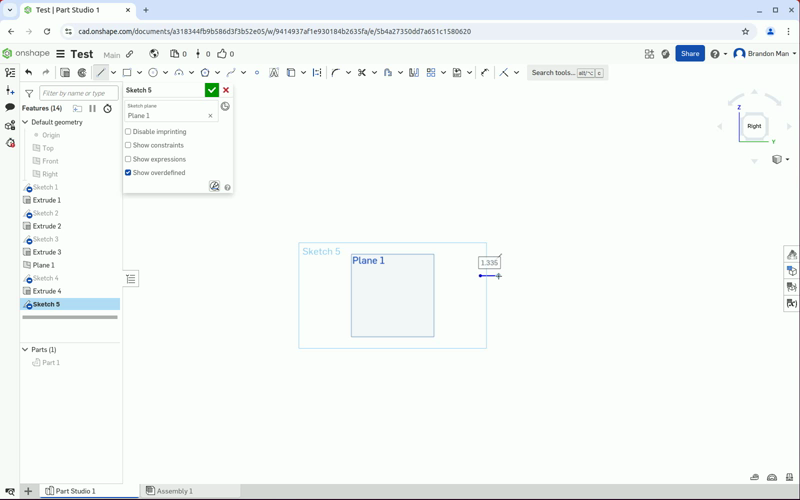
scroll(-6)
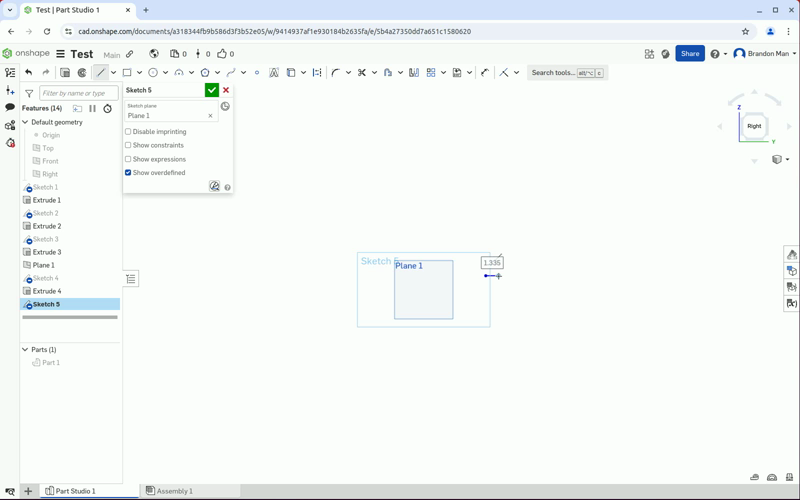
scroll(-6)
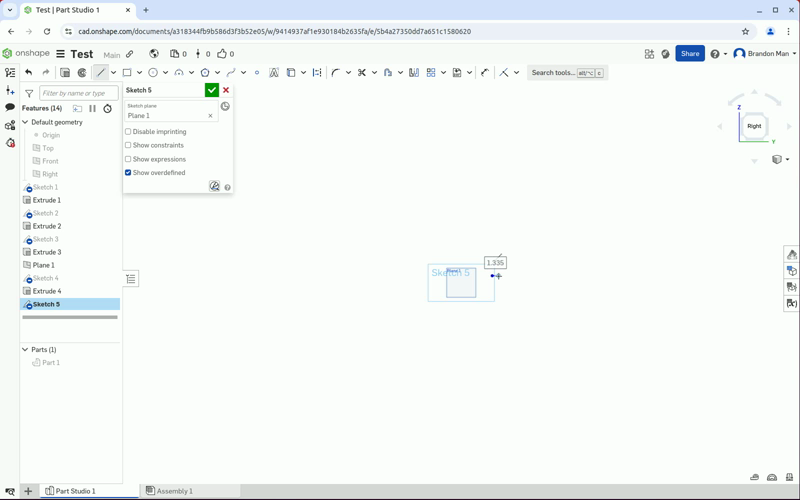
key_up(shift)
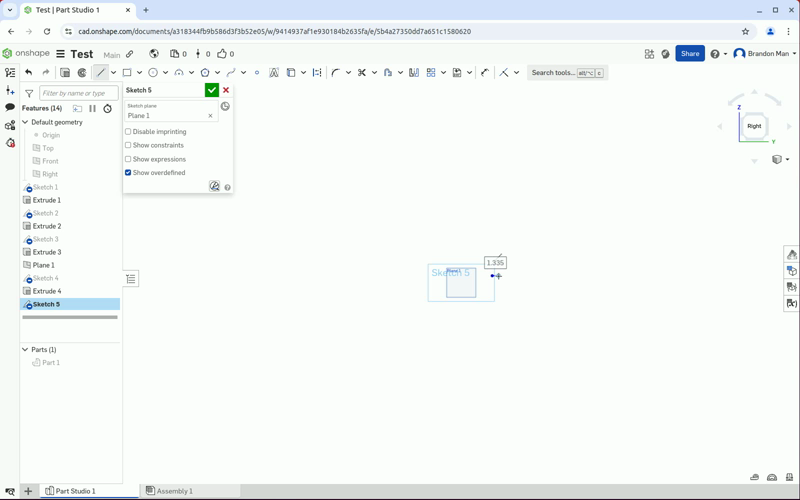
key_down(shift)
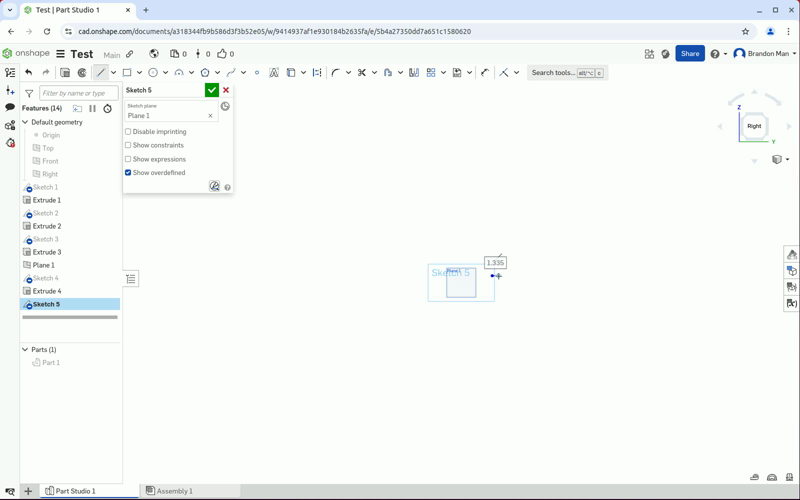
mouse_move(528, 275)
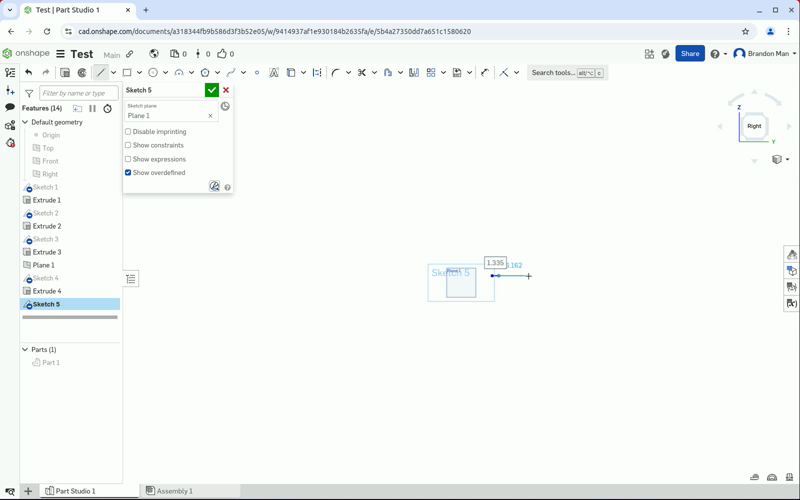
mouse_move(498, 266)
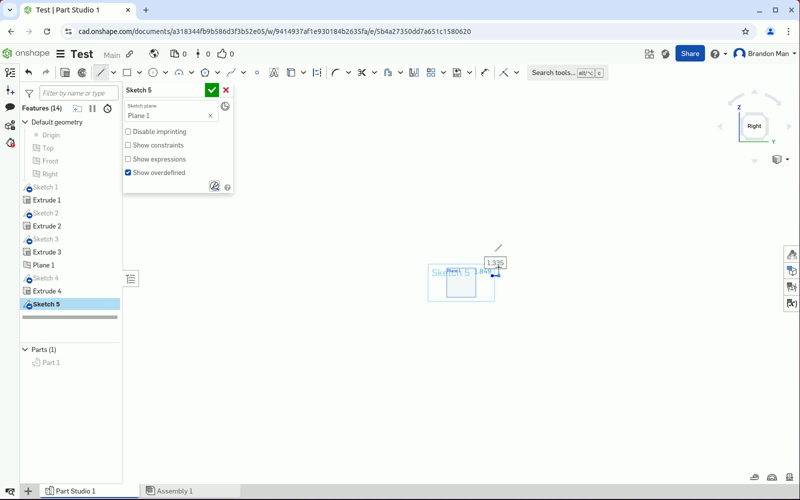
click(498, 266)
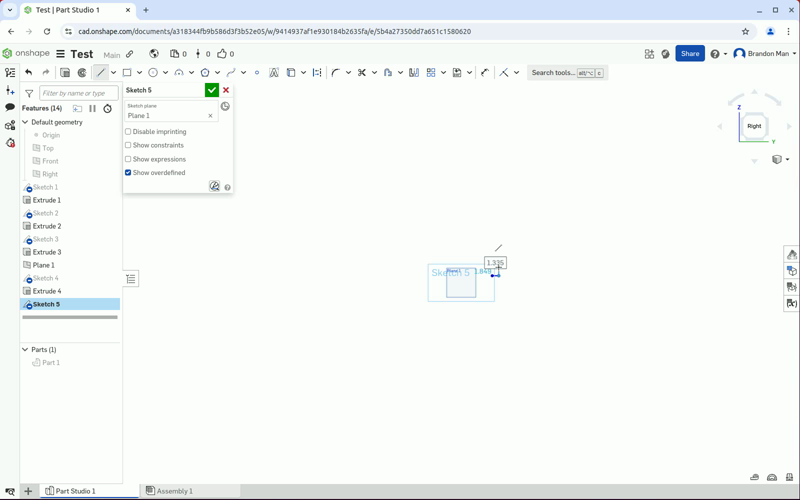
key_up(shift)
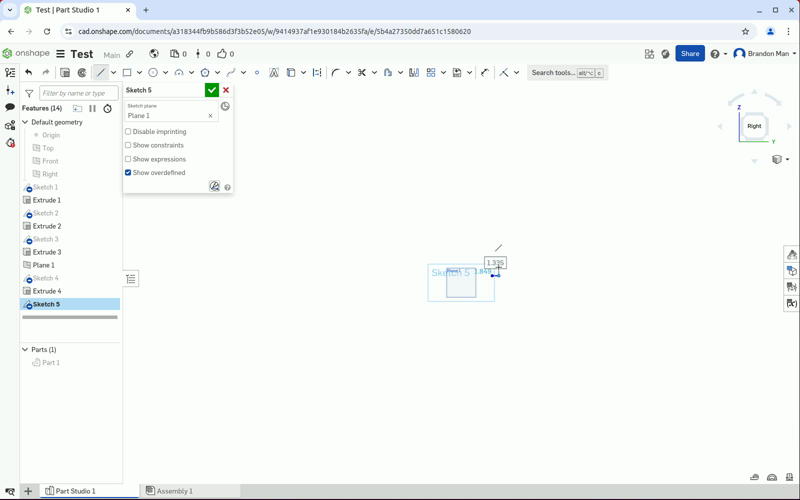
key_down(shift)
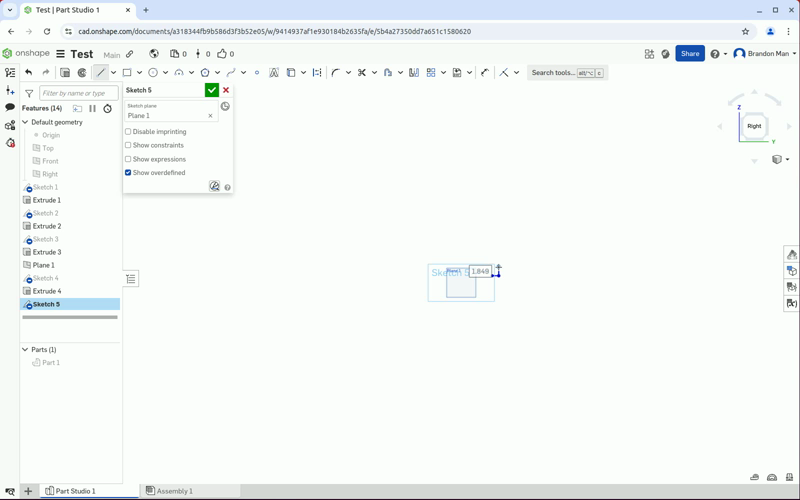
mouse_move(528, 266)
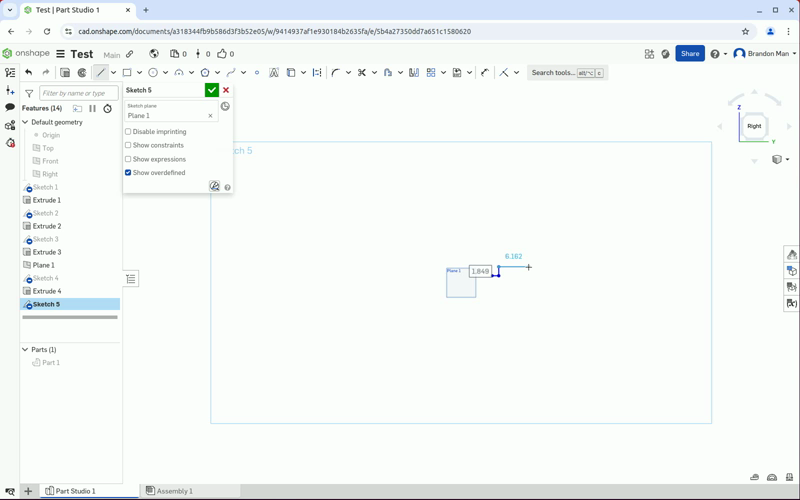
mouse_move(492, 266)
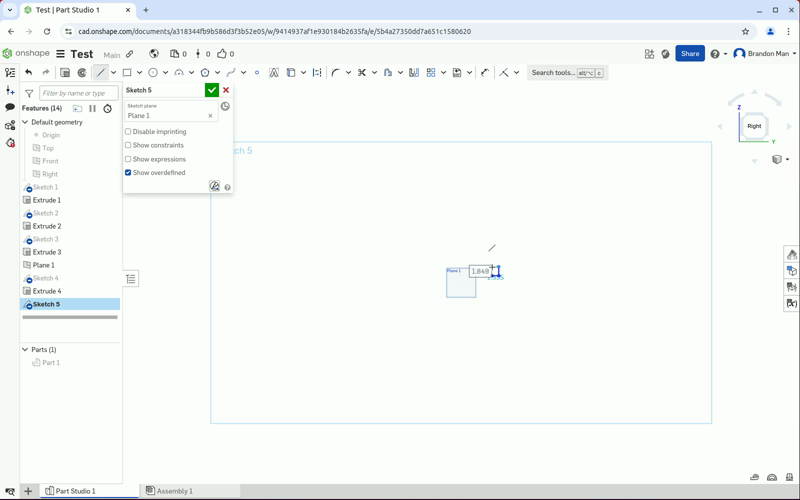
scroll(6)
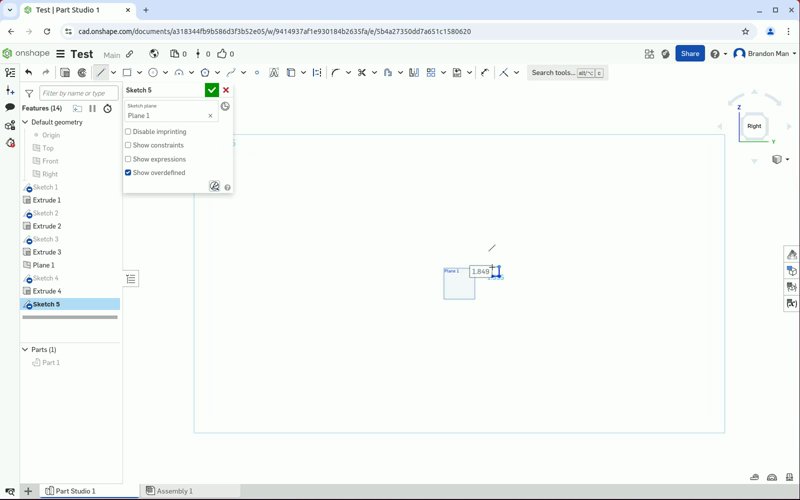
scroll(6)
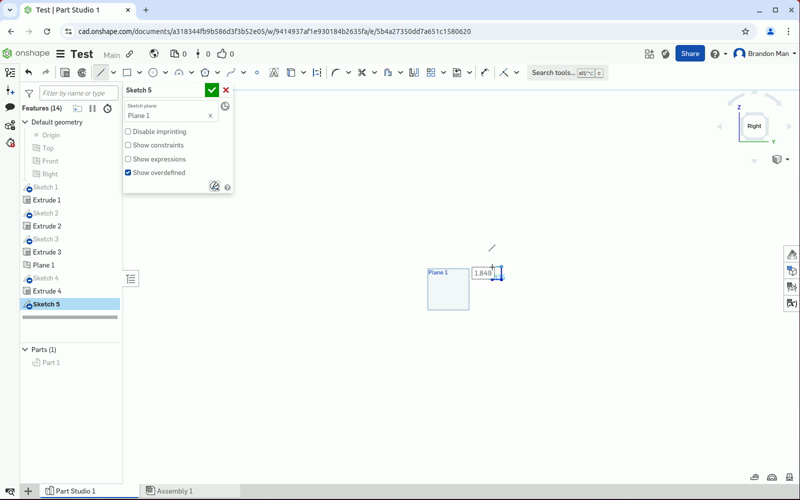
scroll(6)
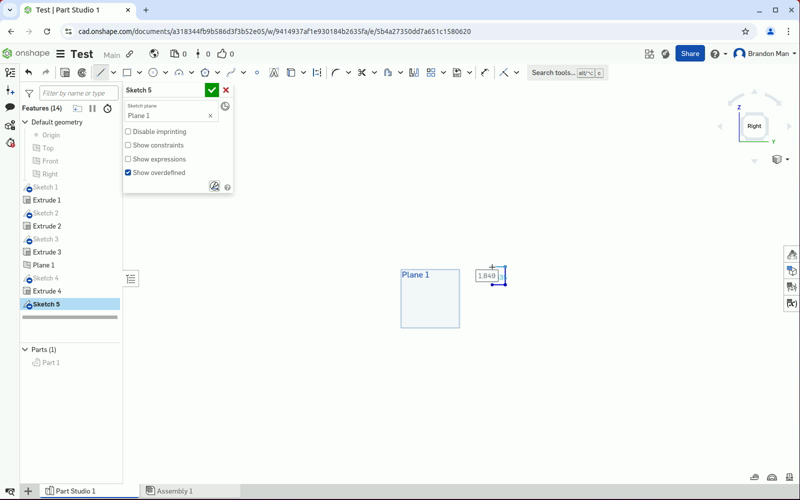
scroll(6)
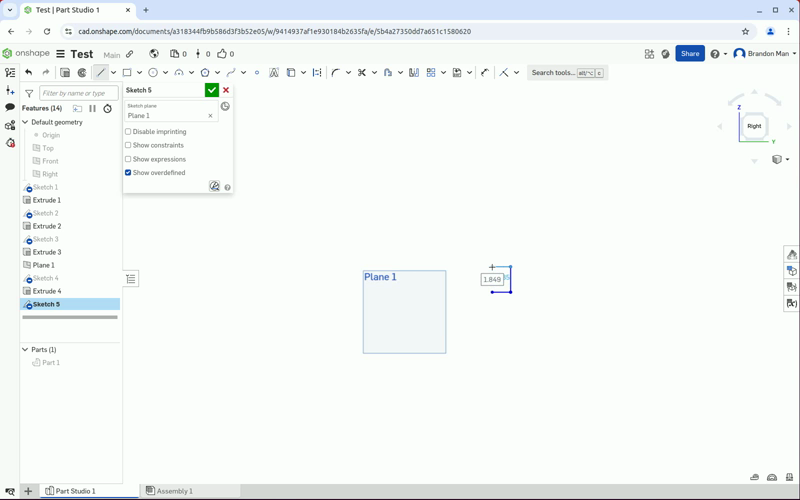
scroll(6)
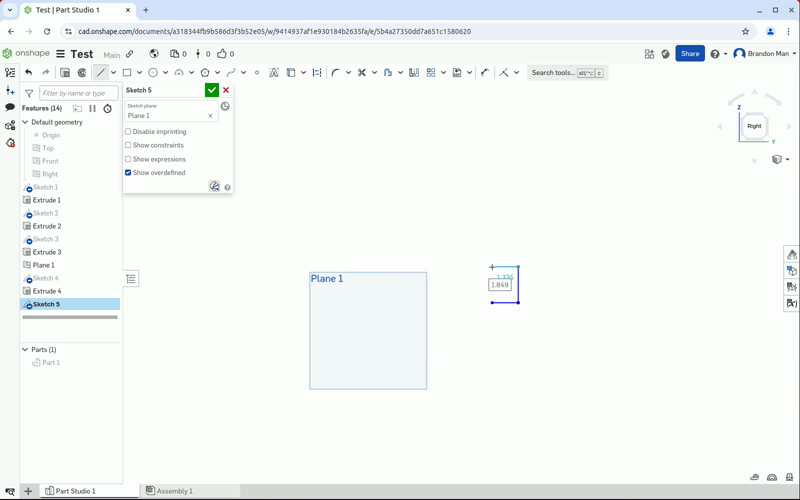
scroll(6)
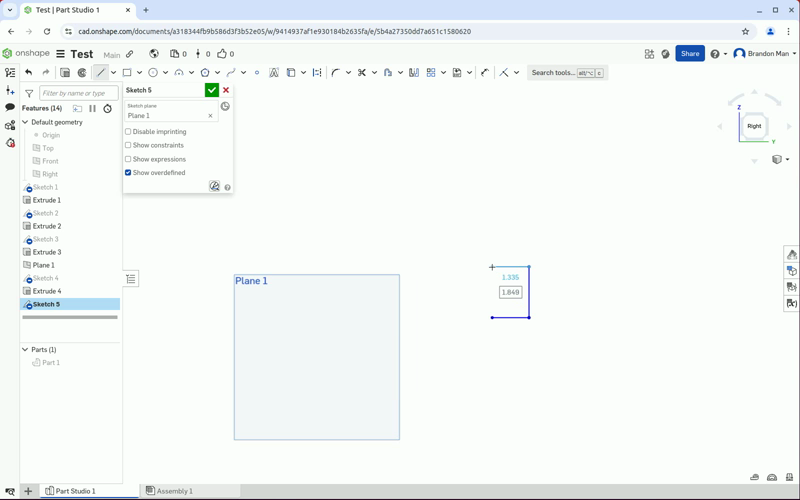
scroll(6)
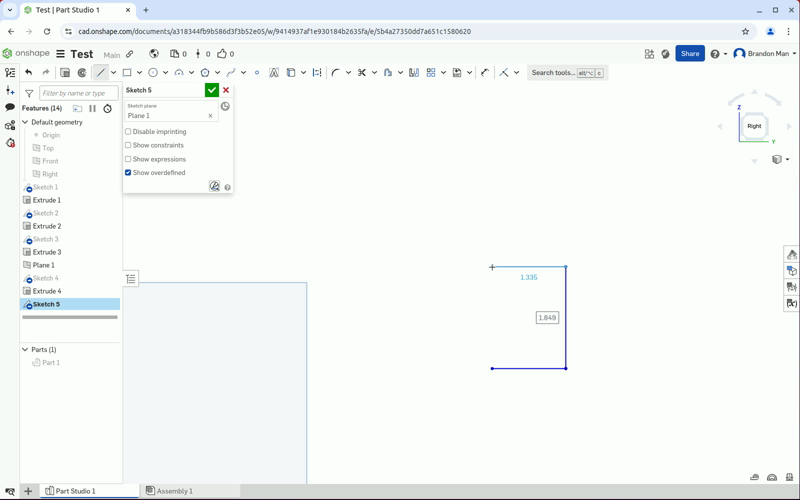
click(492, 266)
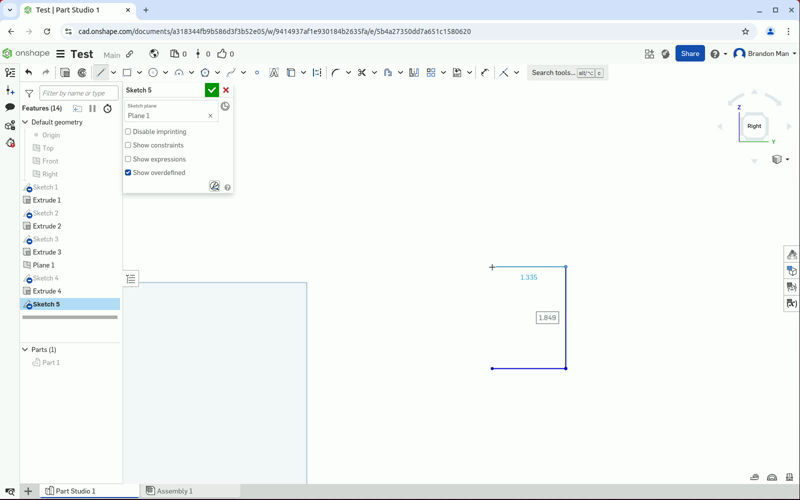
scroll(-6)
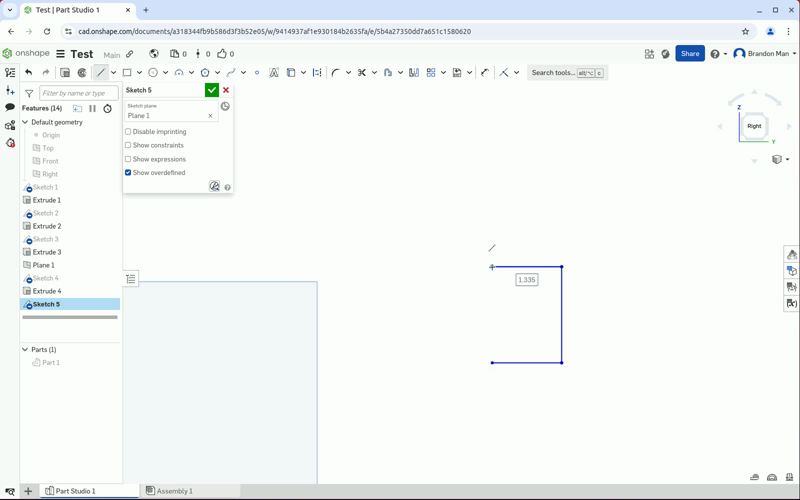
scroll(-6)
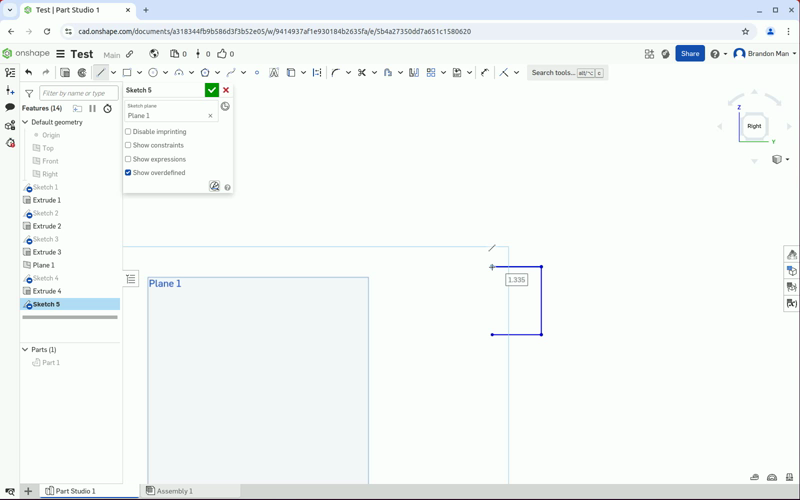
scroll(-6)
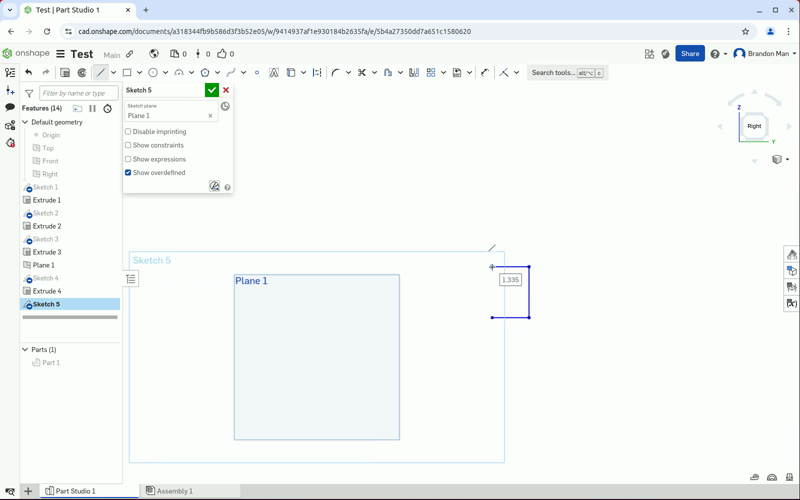
scroll(-6)
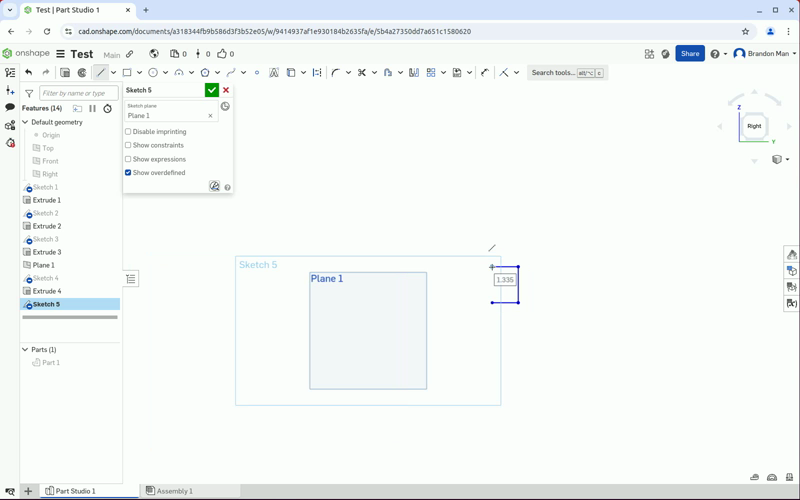
scroll(-6)
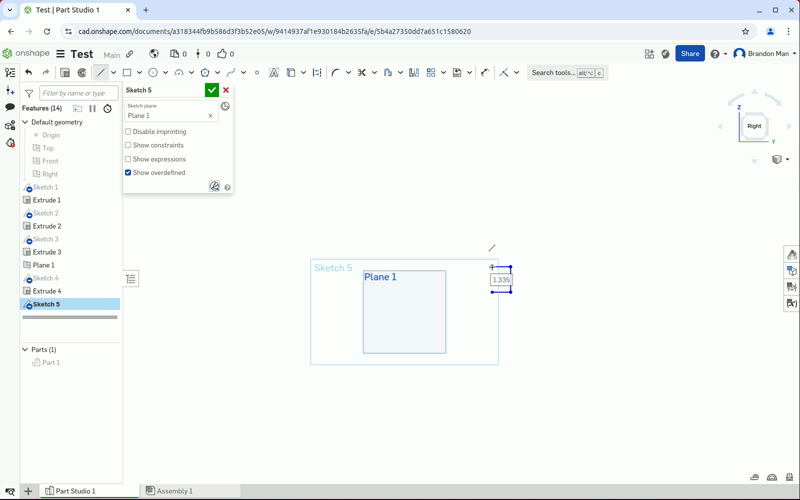
scroll(-6)
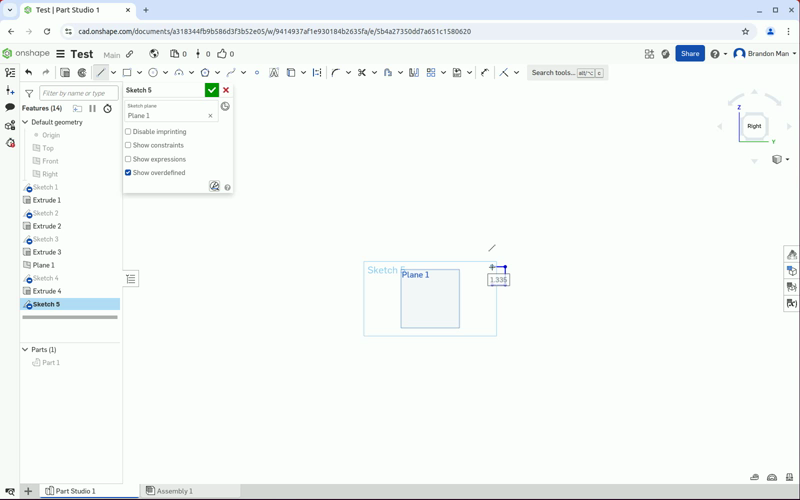
scroll(-6)
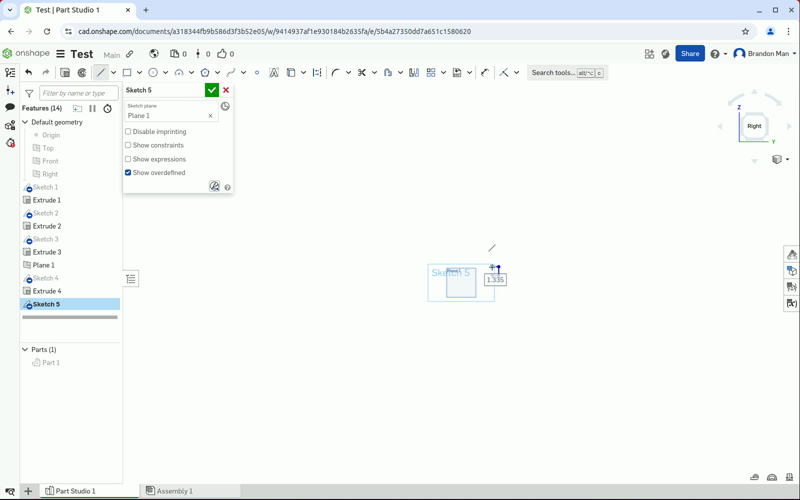
key_up(shift)
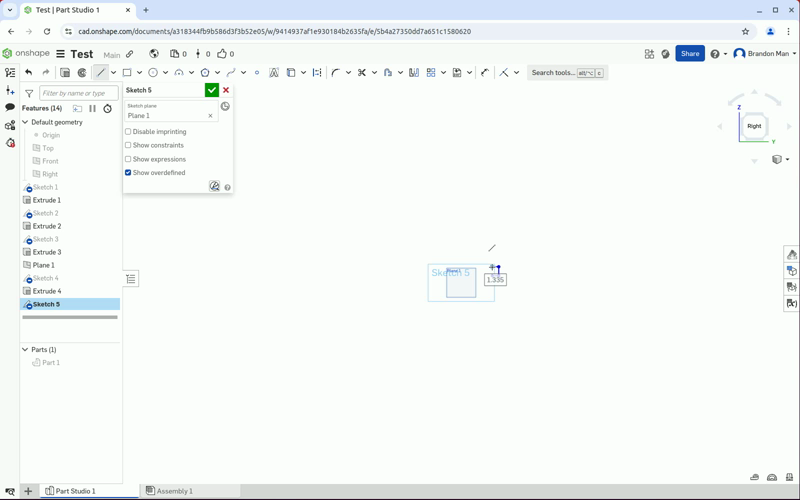
mouse_move(522, 266)
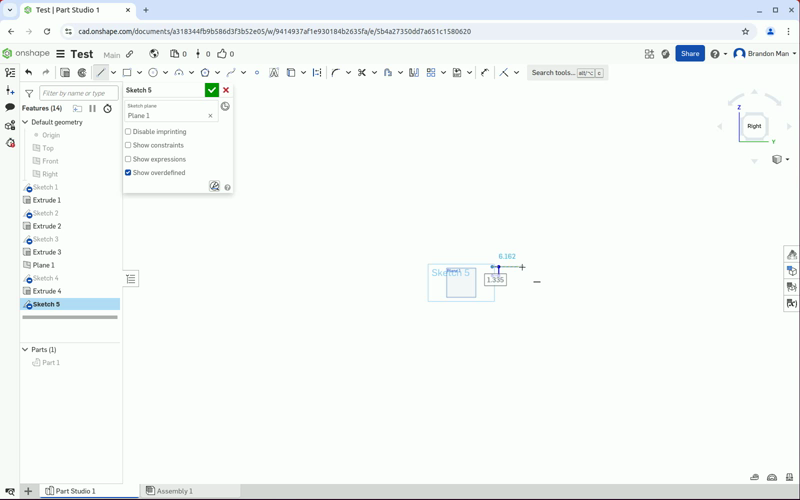
key_down(shift)
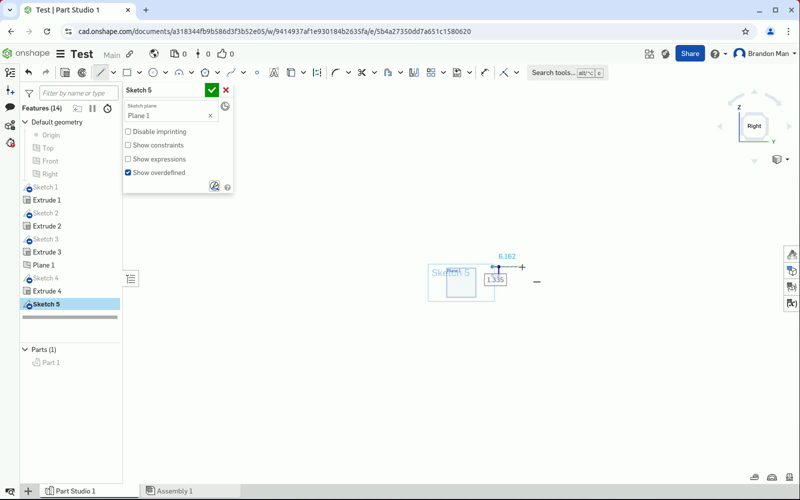
mouse_move(492, 275)
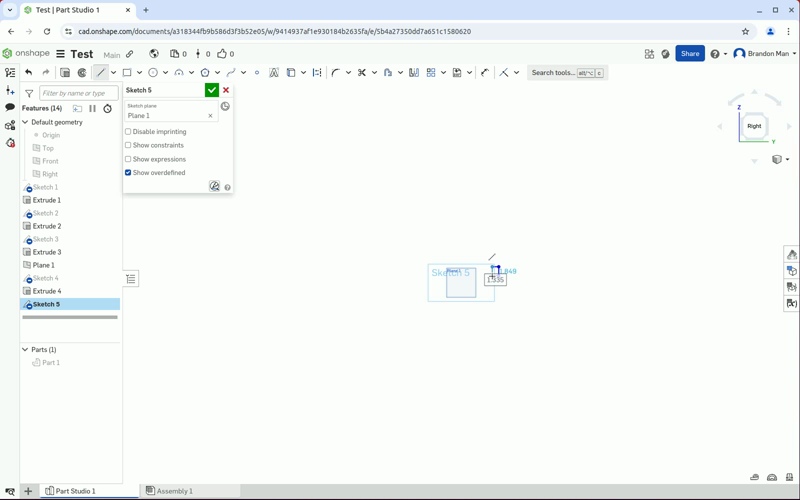
key_up(shift)
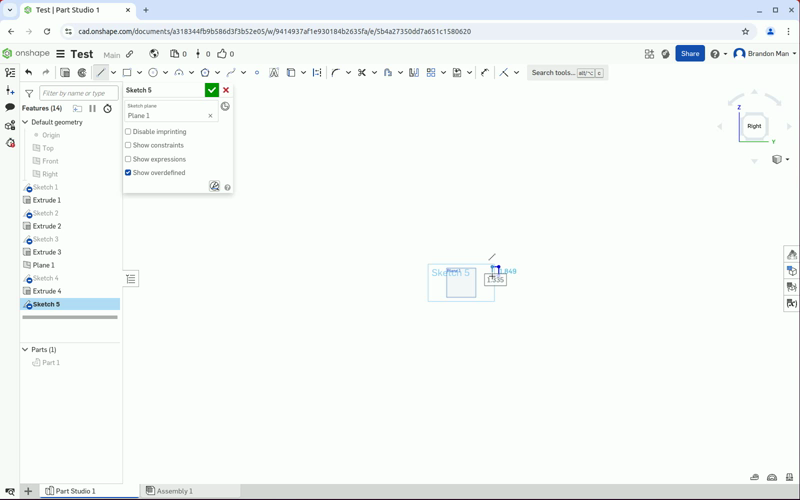
click(492, 275)
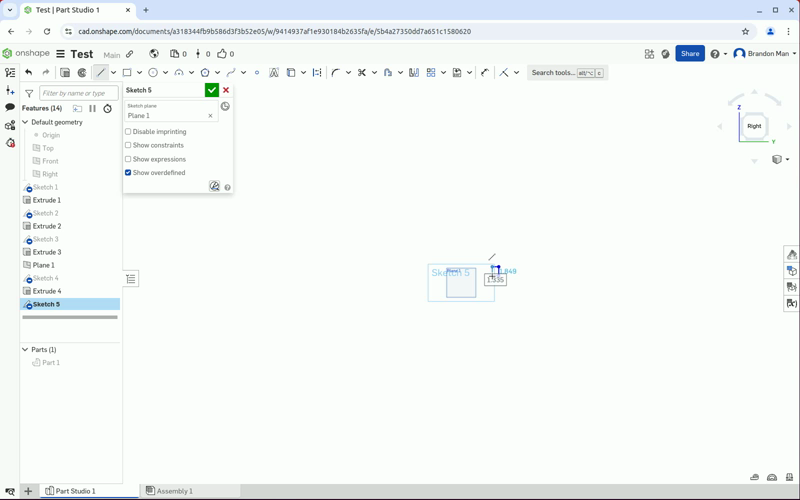
key(esc)
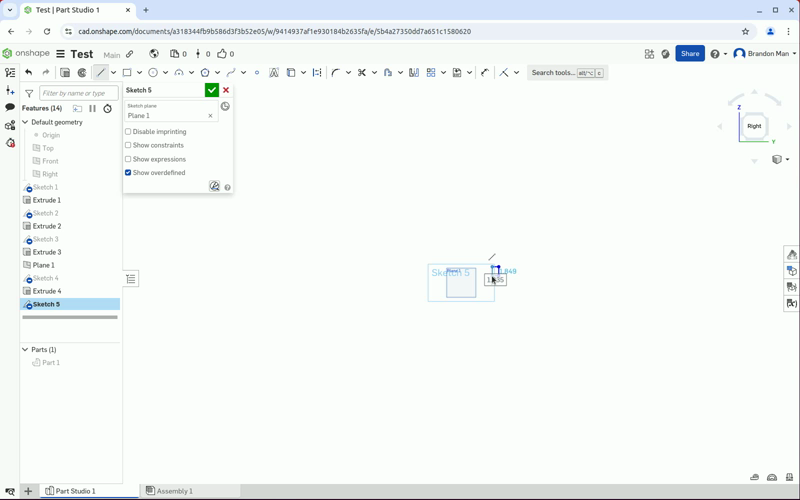
mouse_move(495, 269)
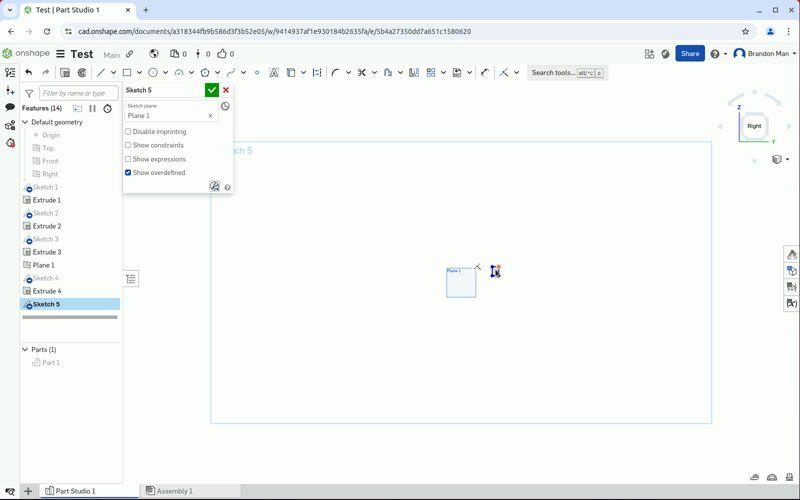
scroll(6)
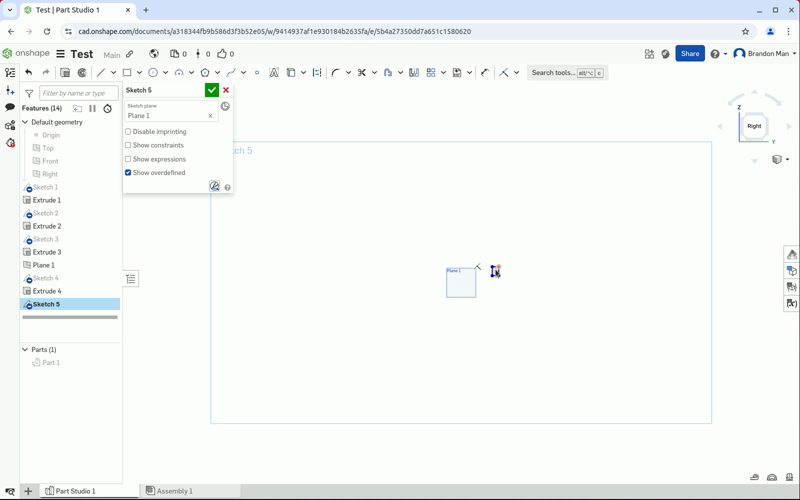
scroll(6)
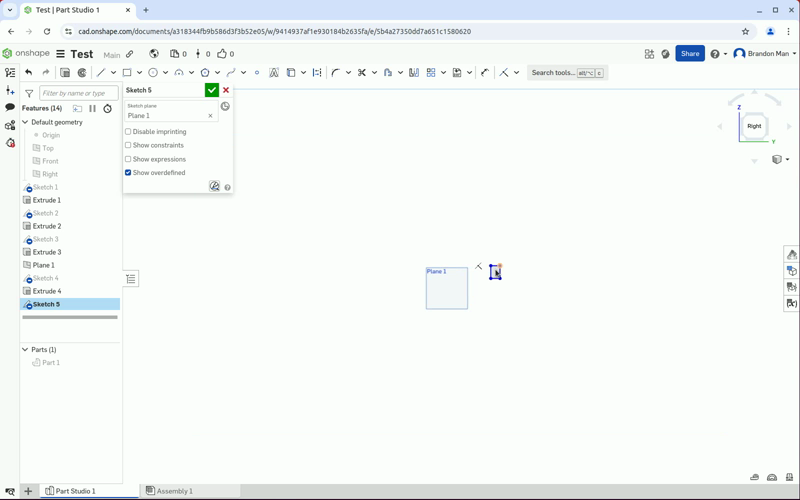
scroll(6)
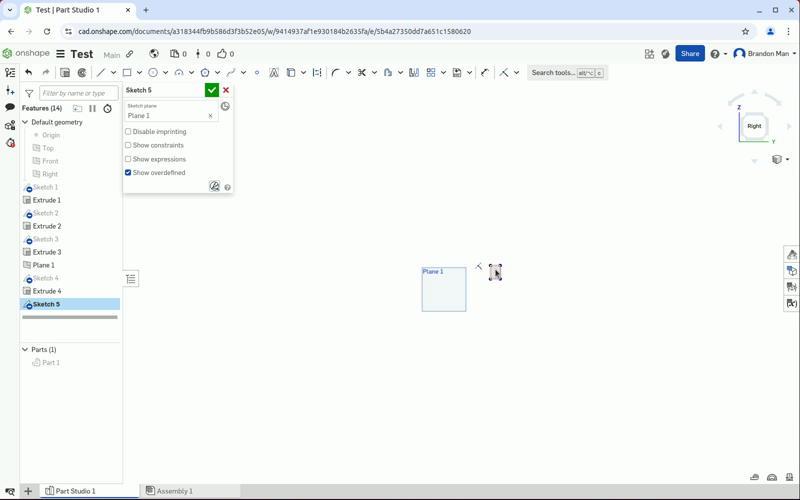
scroll(6)
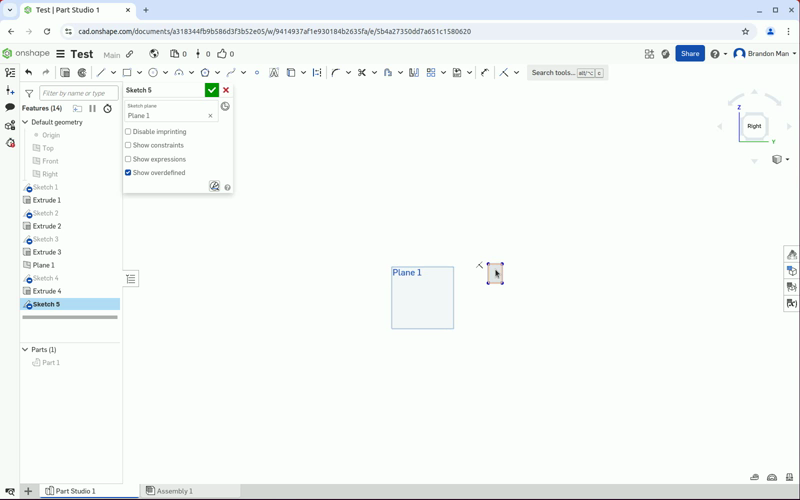
scroll(6)
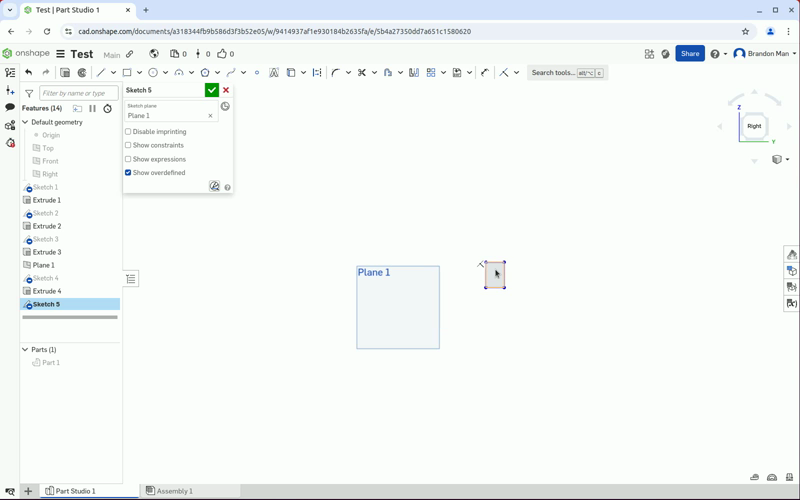
scroll(6)
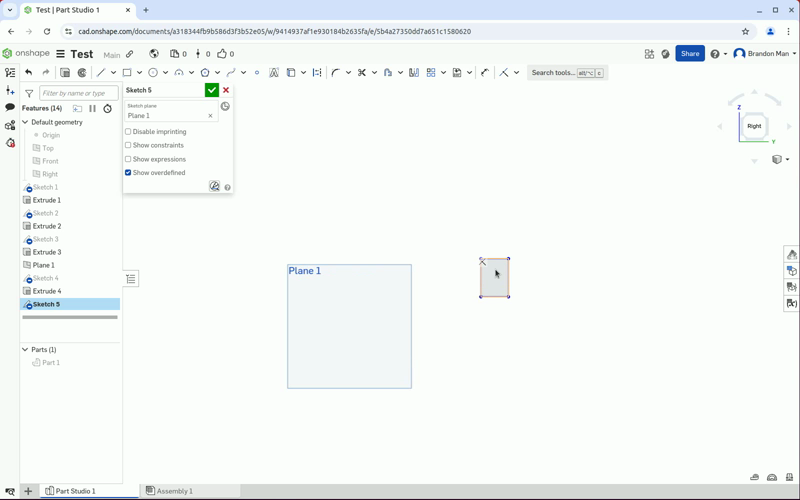
scroll(6)
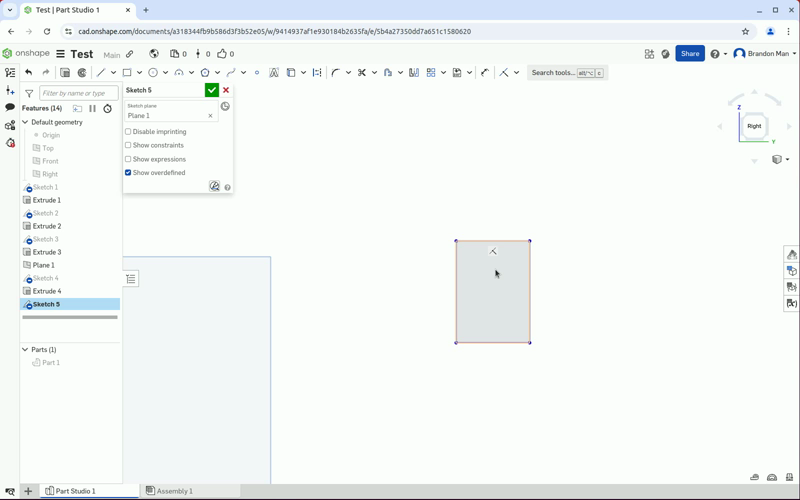
click(495, 269)
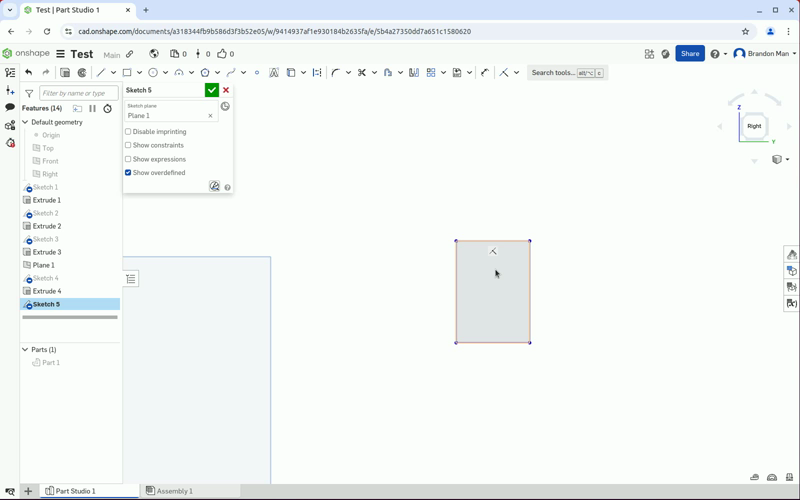
scroll(-6)
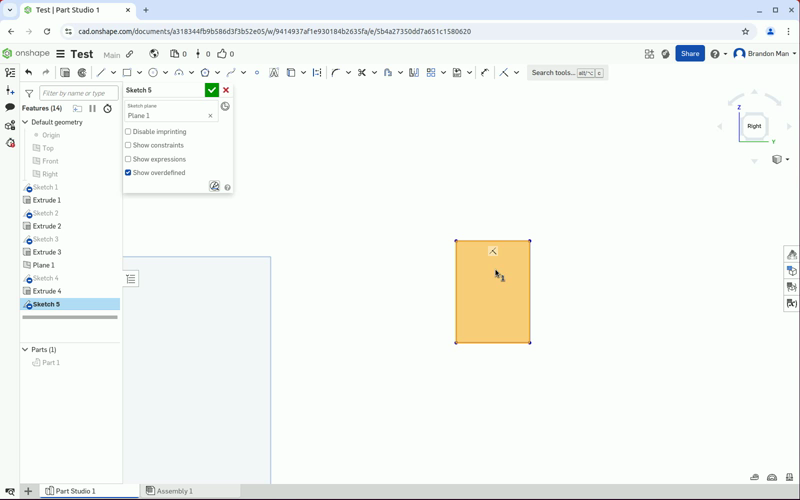
scroll(-6)
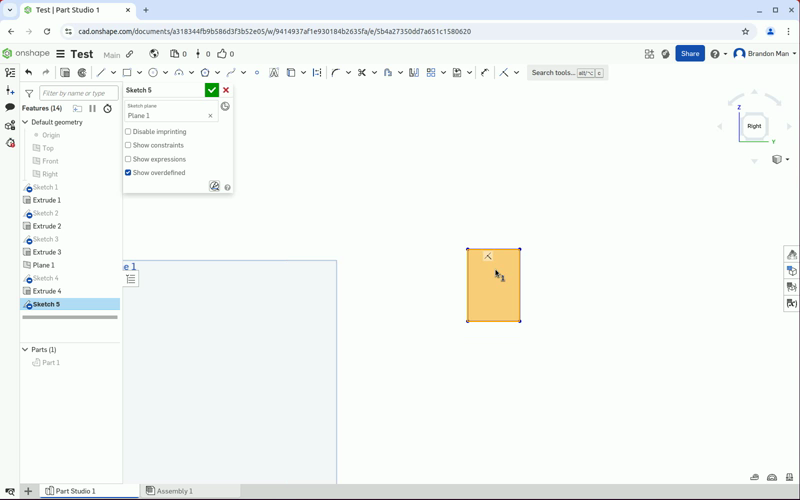
scroll(-6)
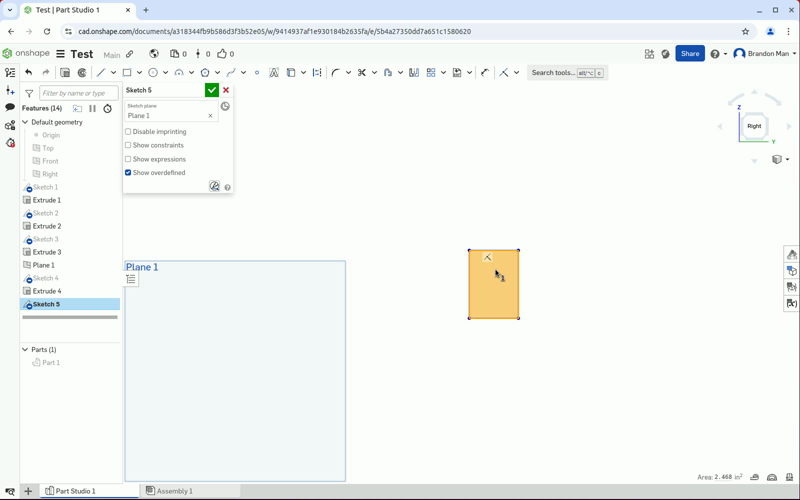
scroll(-6)
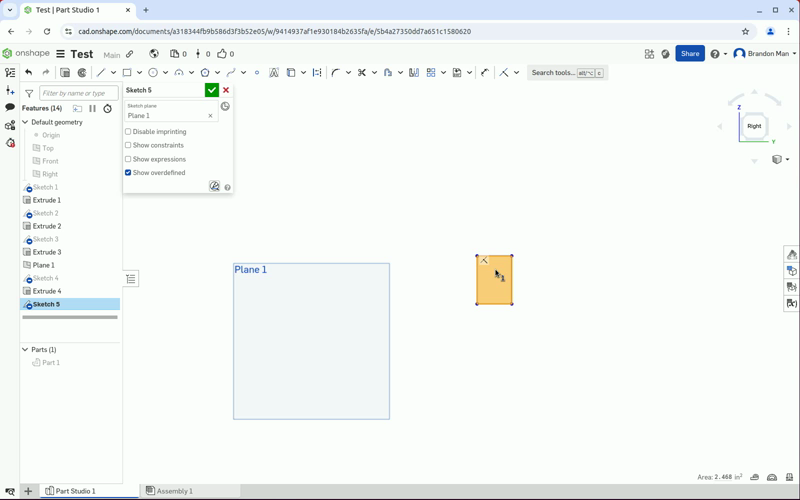
scroll(-6)
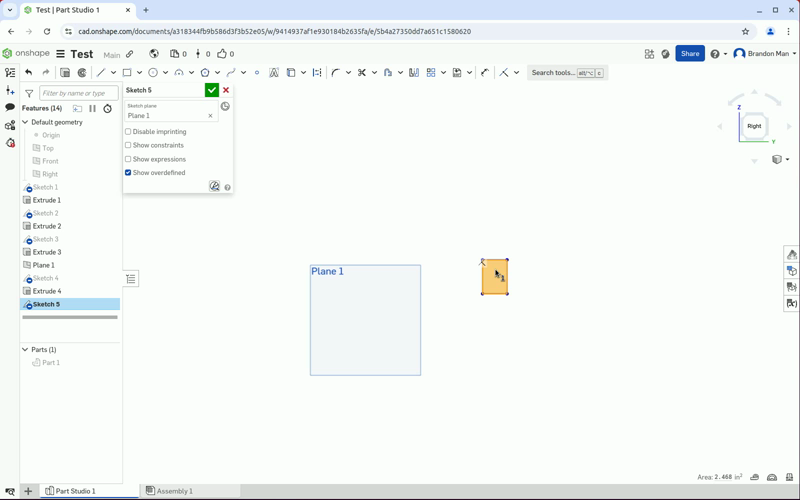
scroll(-6)
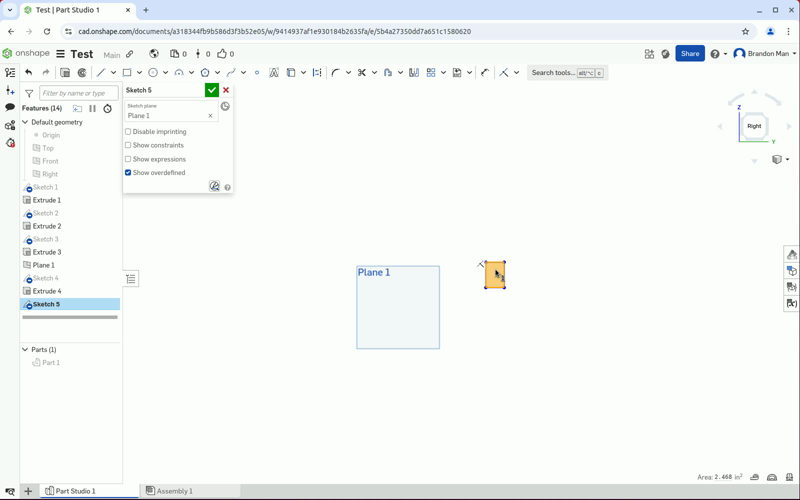
scroll(-6)
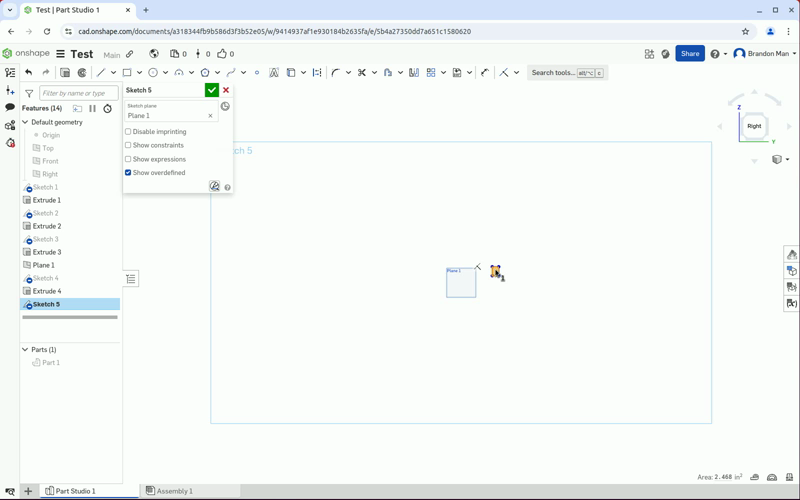
mouse_move(73, 352)
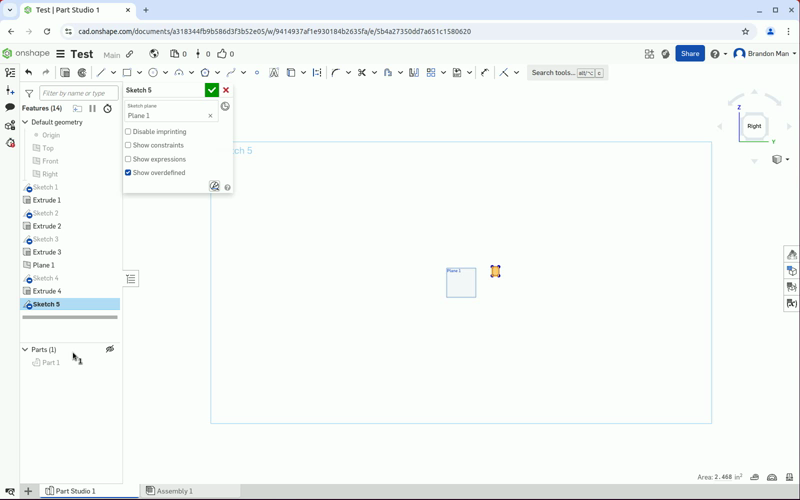
key(shift+y)
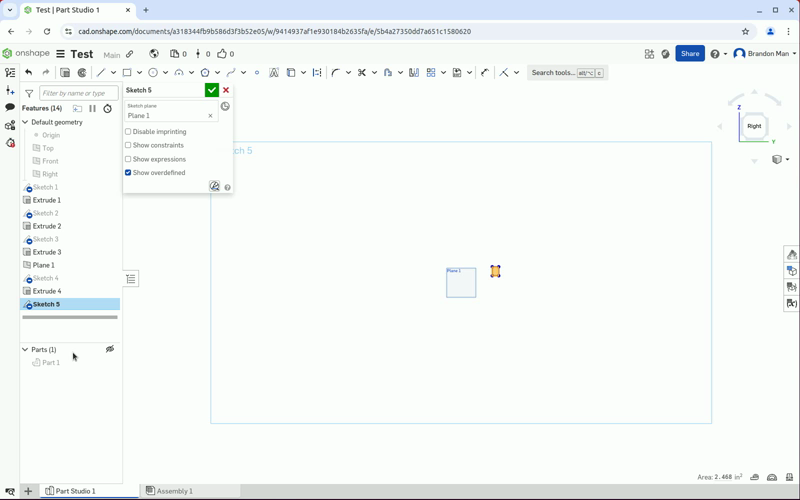
key(shift+e)
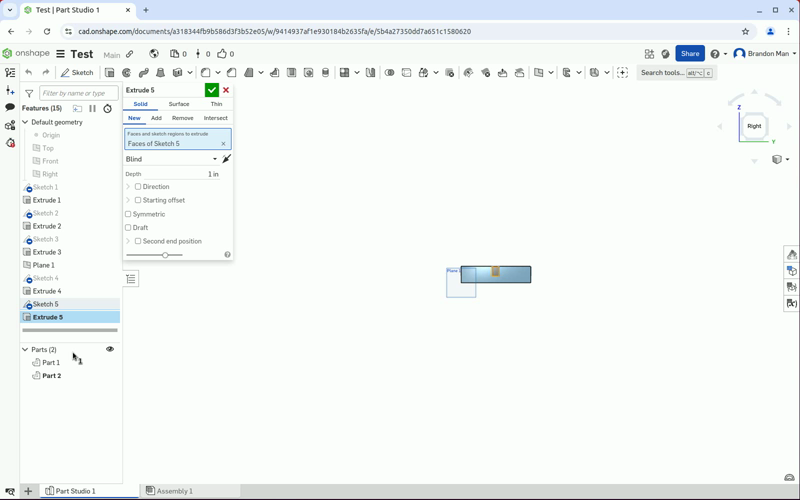
mouse_move(143, 106)
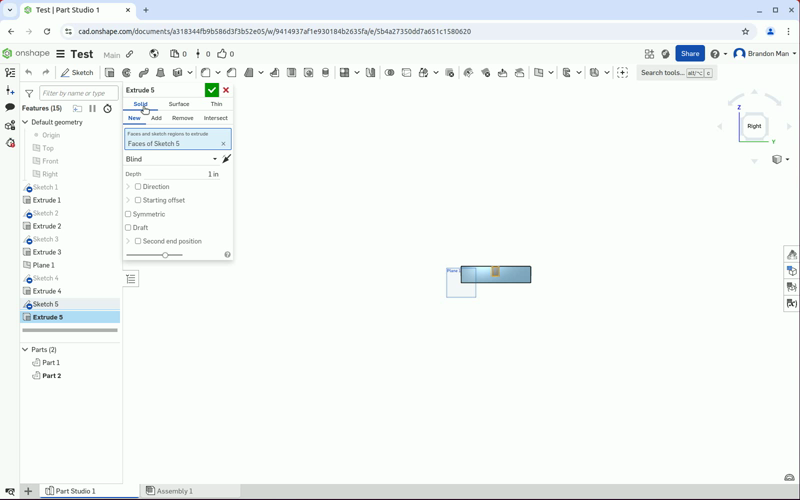
click(143, 106)
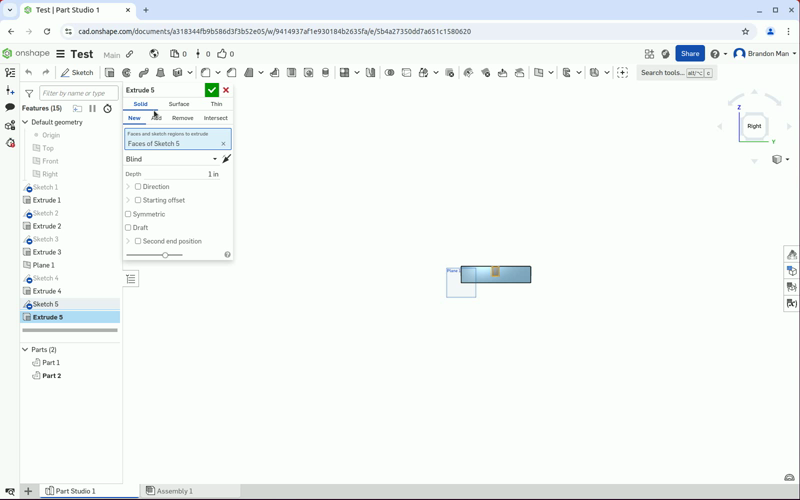
mouse_move(186, 120)
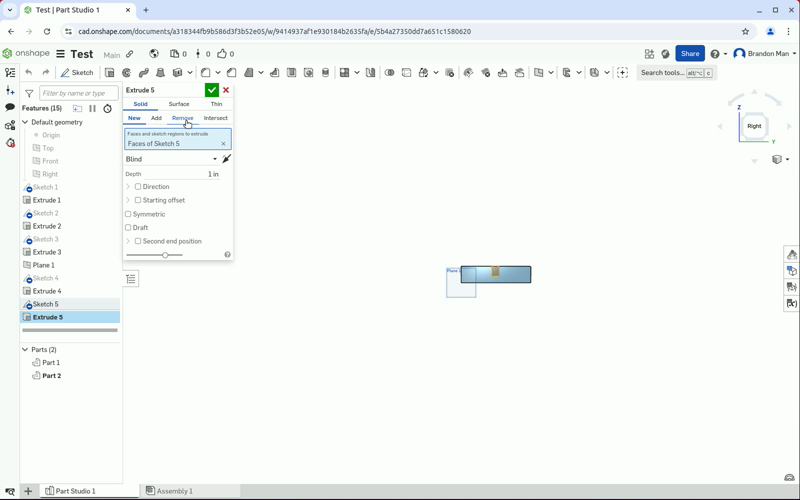
click(186, 120)
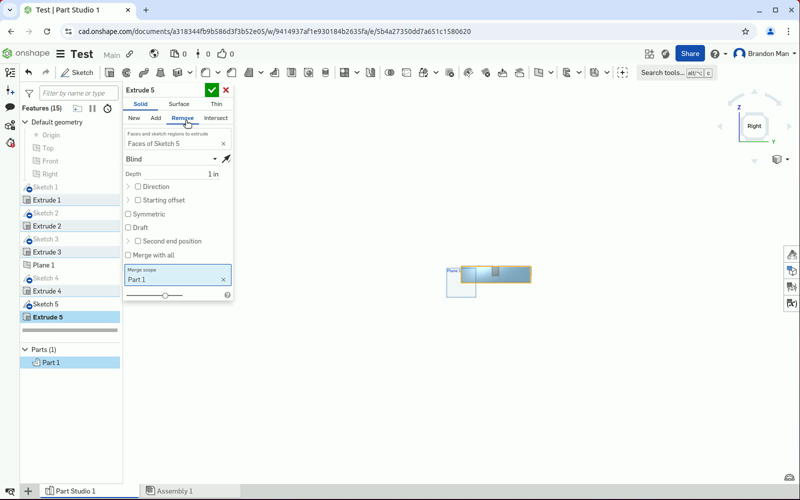
key(tab, 4)
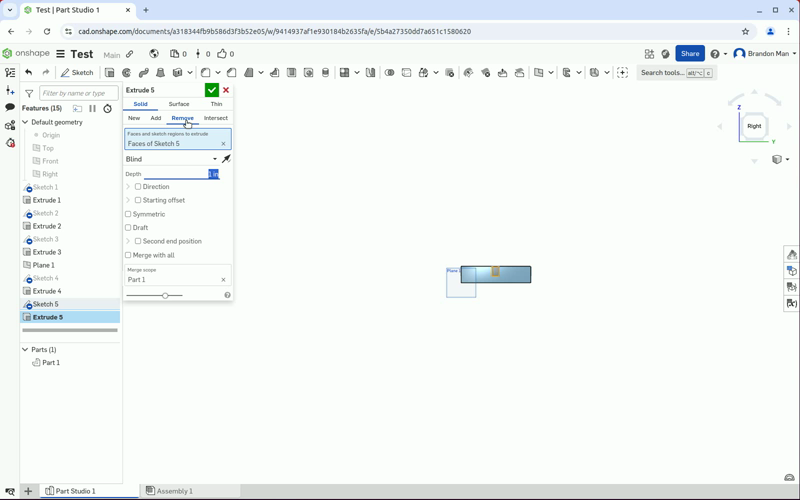
text(19.257)
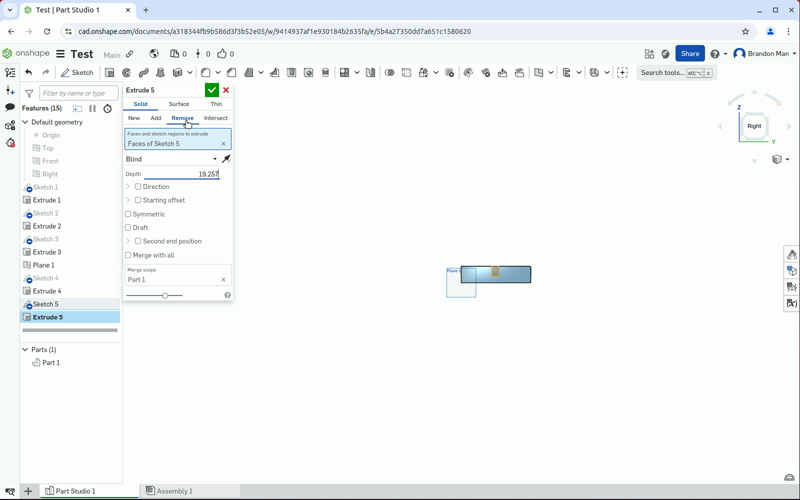
key(tab, 6)
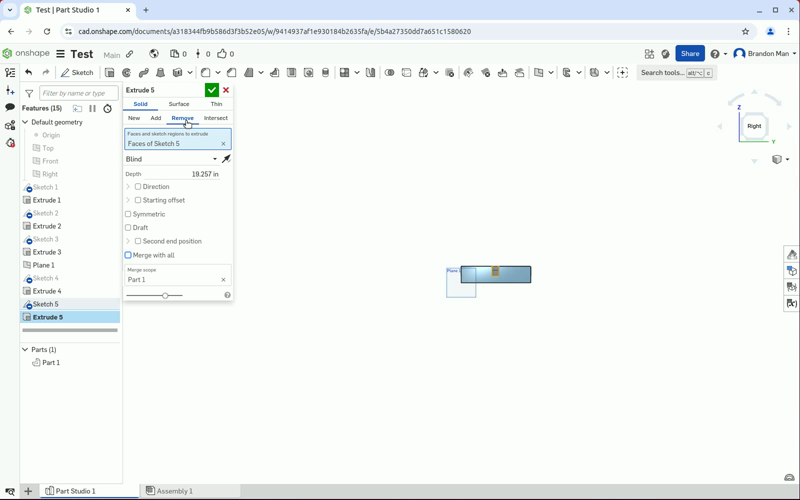
key(space)
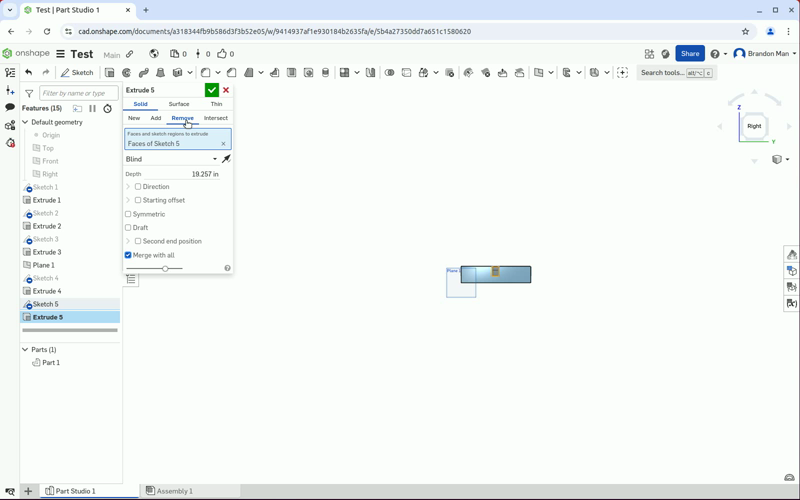
key(enter)
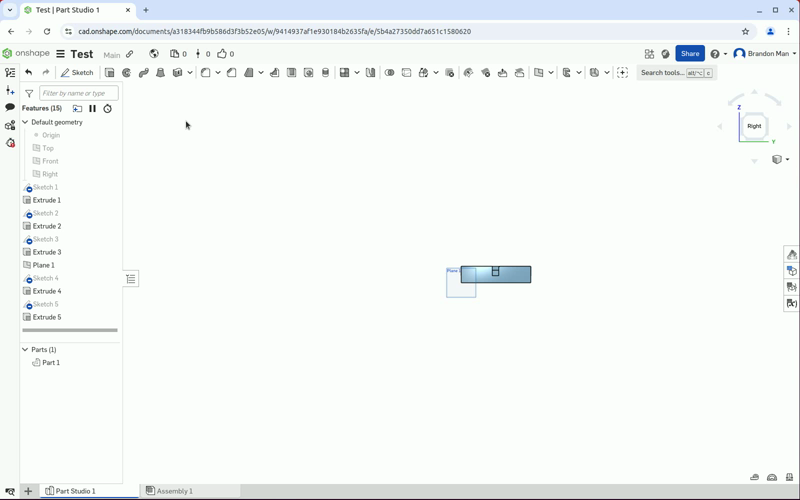
key(shift+h)
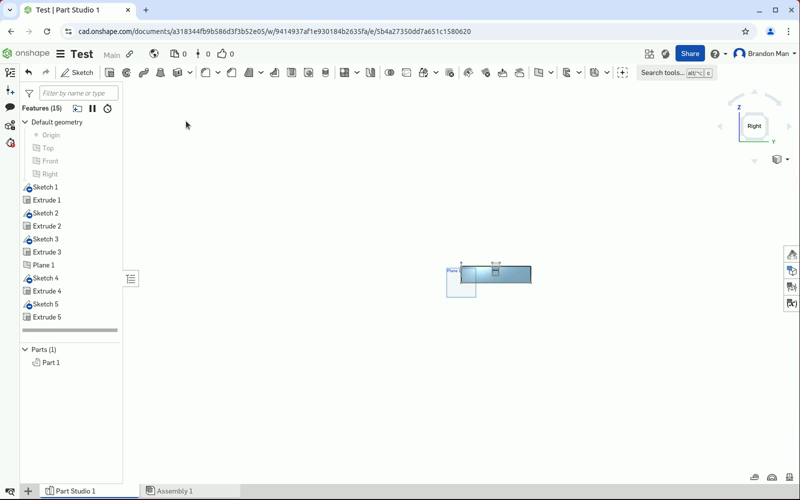
key(shift+h)
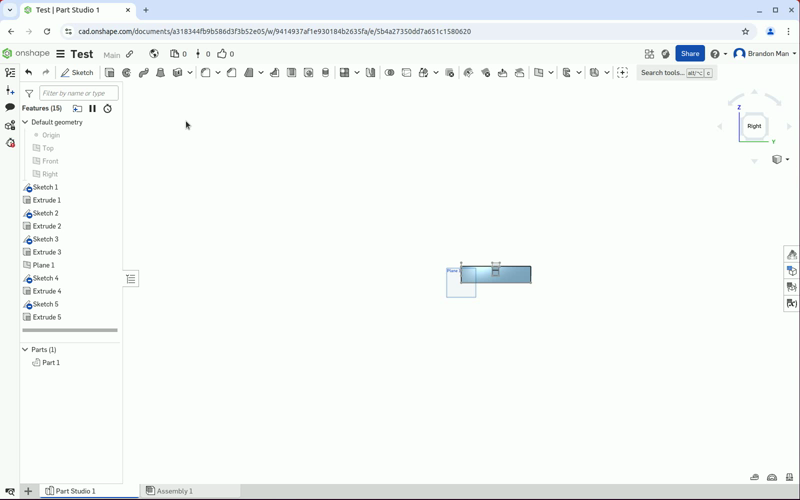
key(shift+7)
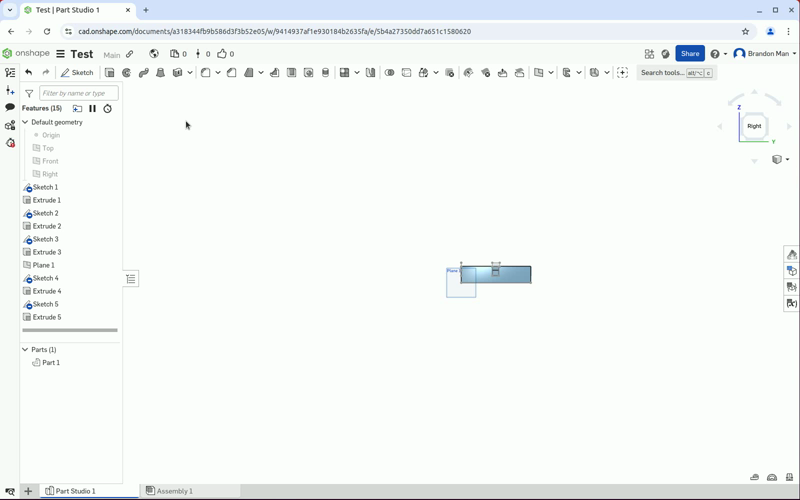
key(right, 2)
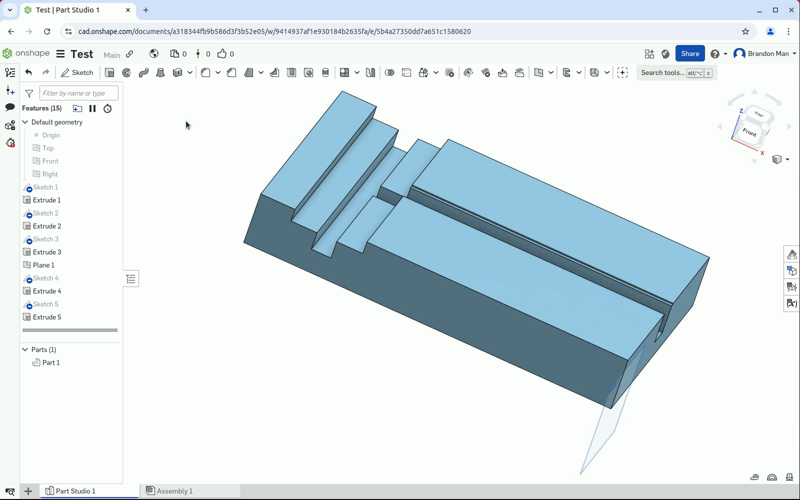
key(down, 2)
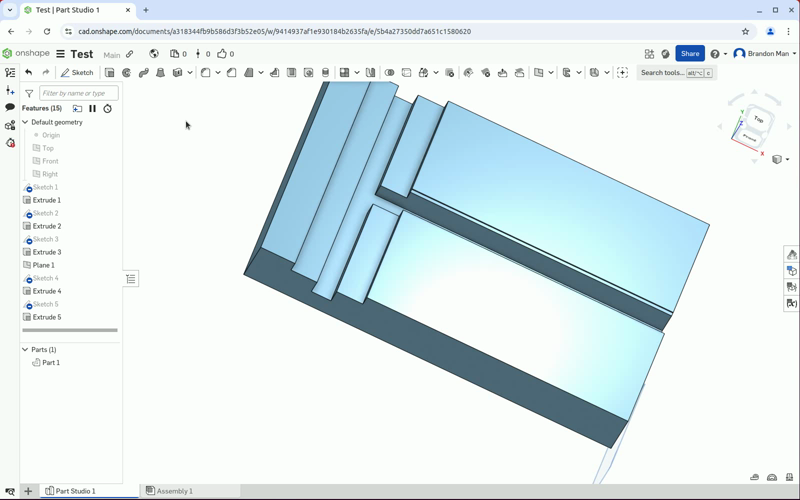
key(up, 2)
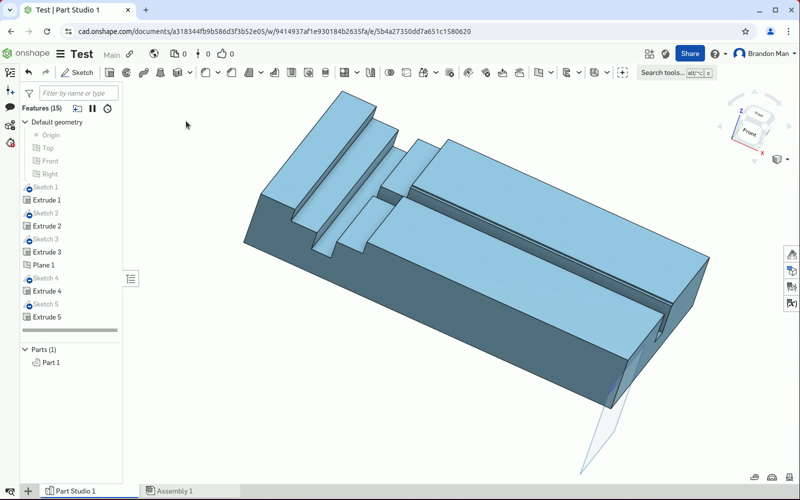
key(left, 2)
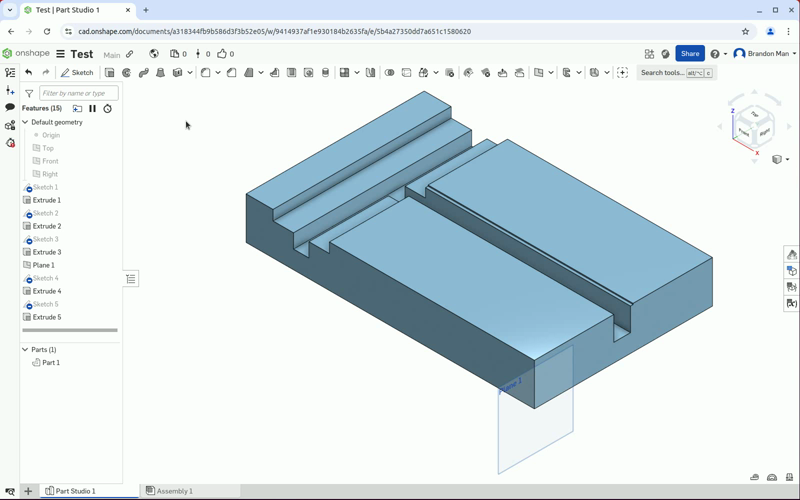
mouse_move(73, 189)
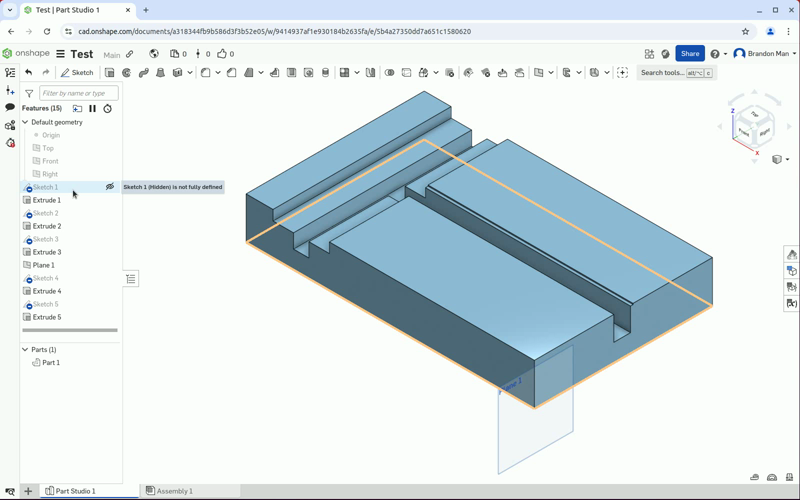
click(73, 189)